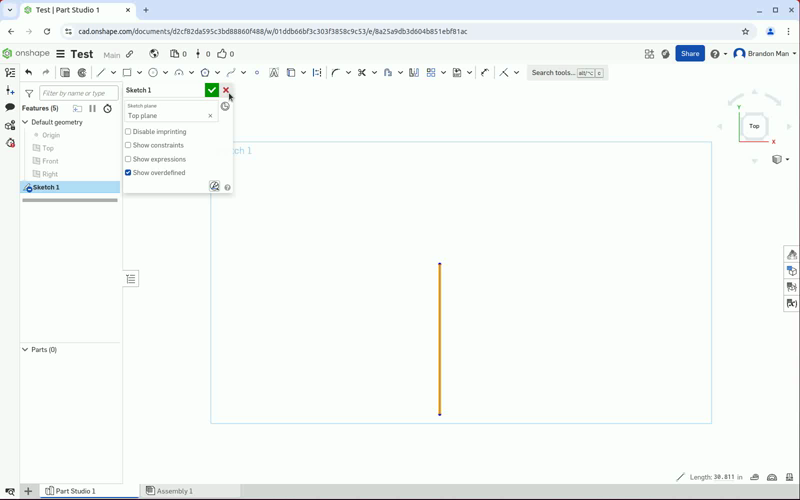
key(shift+h)
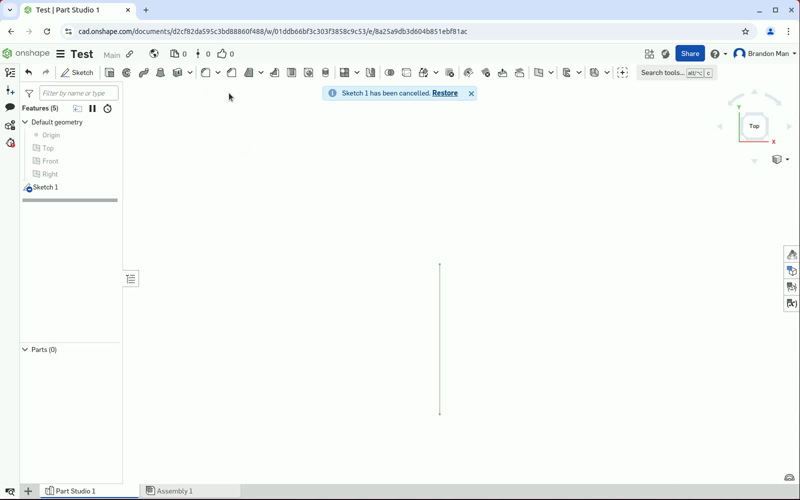
key(shift+s)
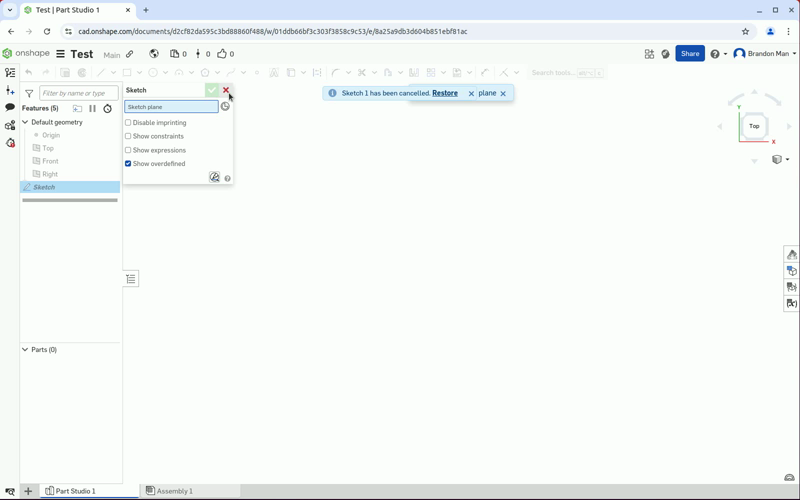
mouse_move(73, 150)
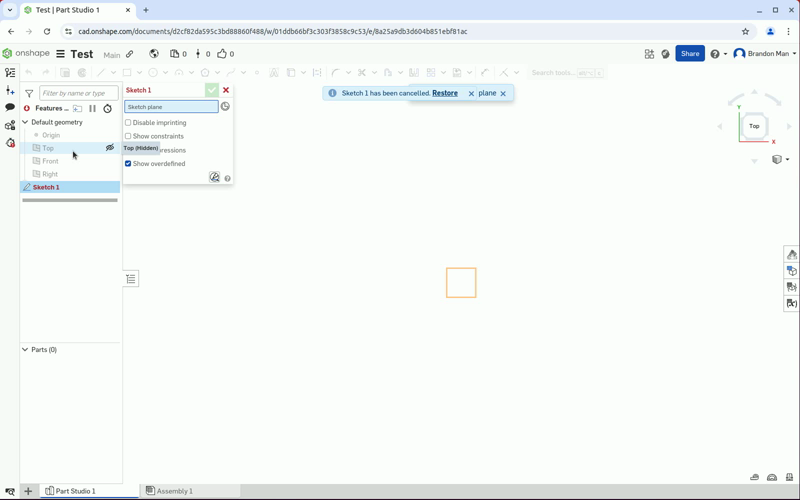
click(73, 150)
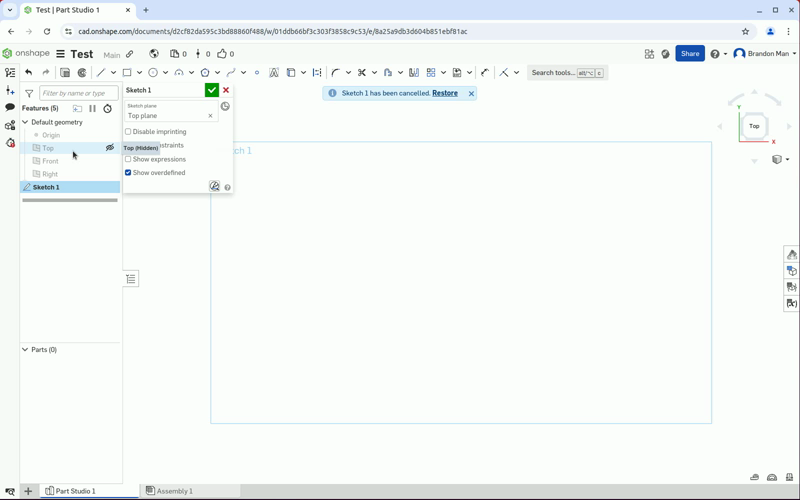
mouse_move(73, 352)
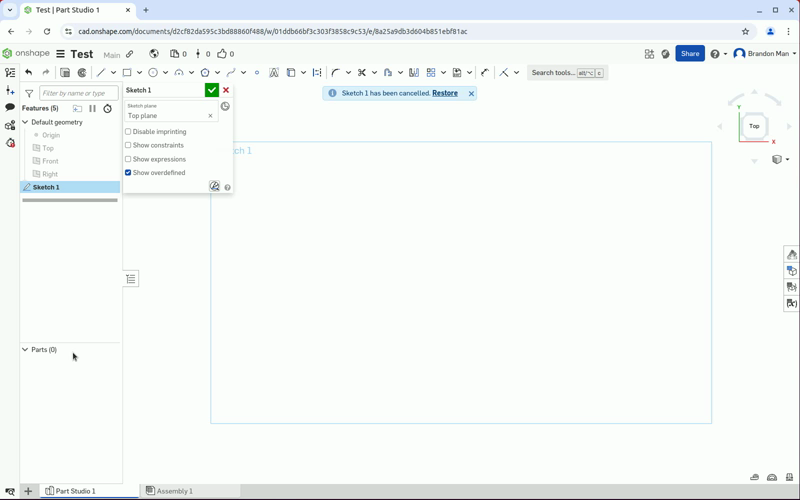
key(y)
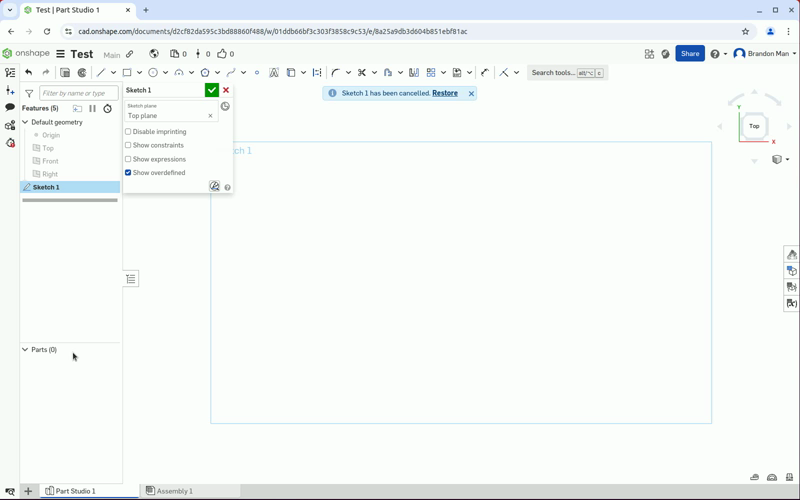
key(l)
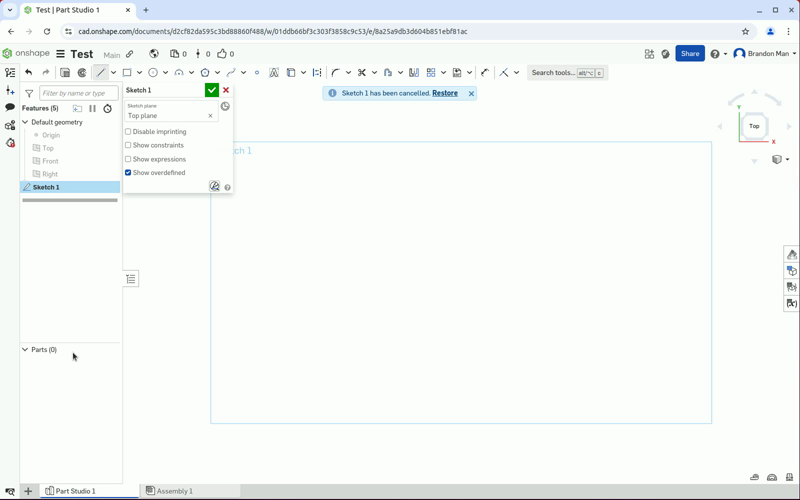
key_down(shift)
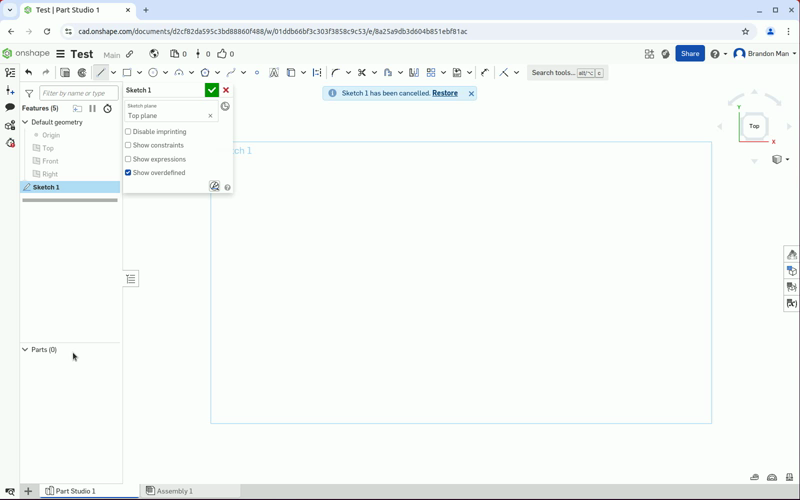
mouse_move(348, 292)
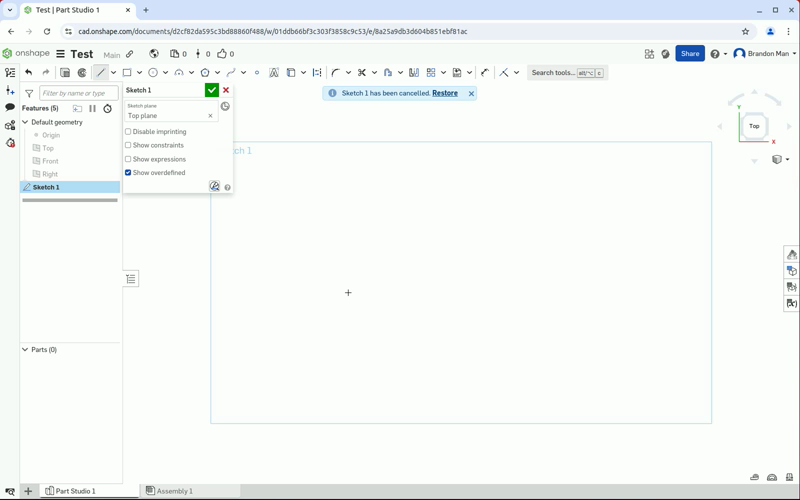
click(348, 292)
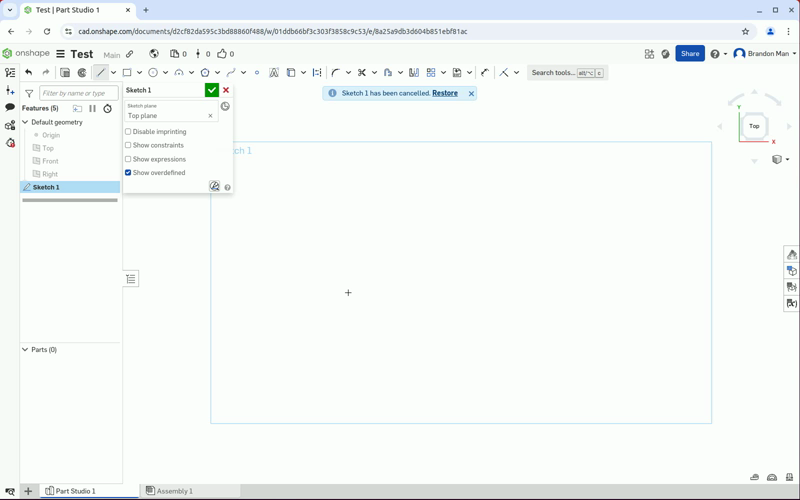
key_up(shift)
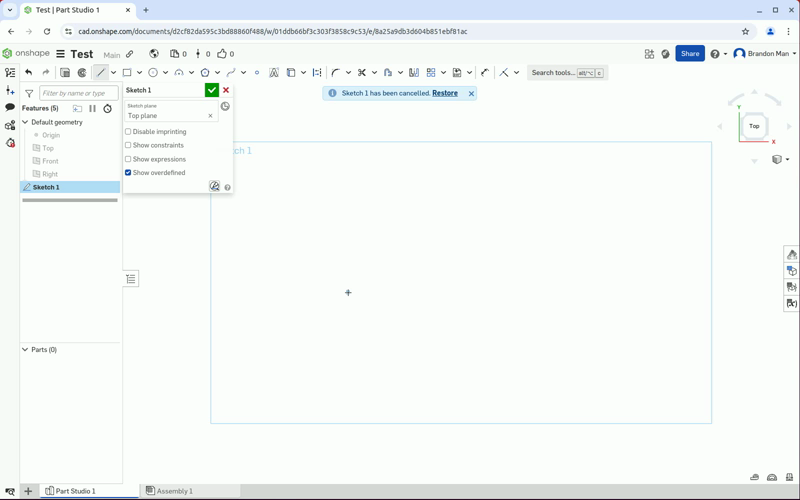
key_down(shift)
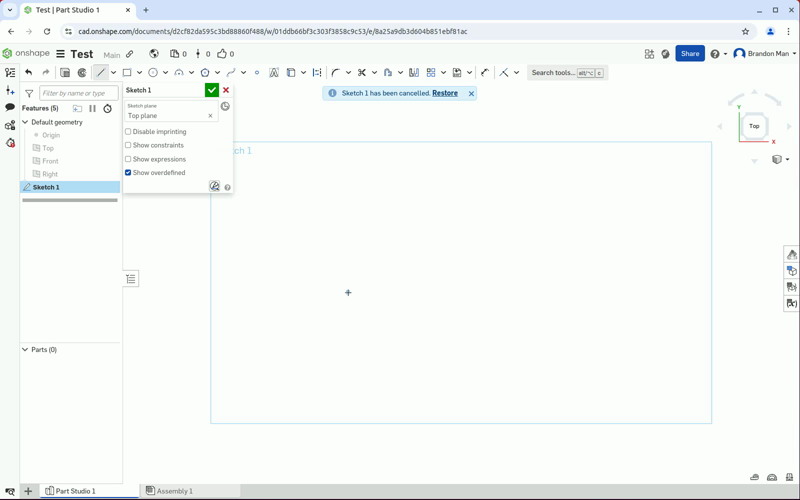
mouse_move(451, 292)
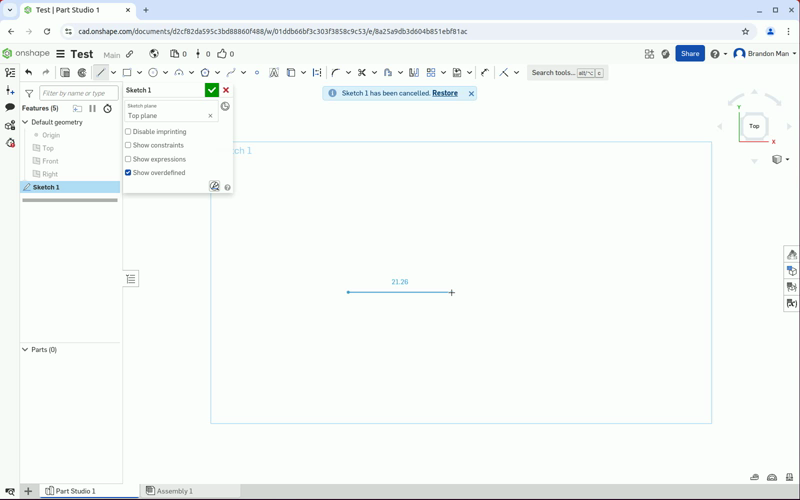
click(451, 292)
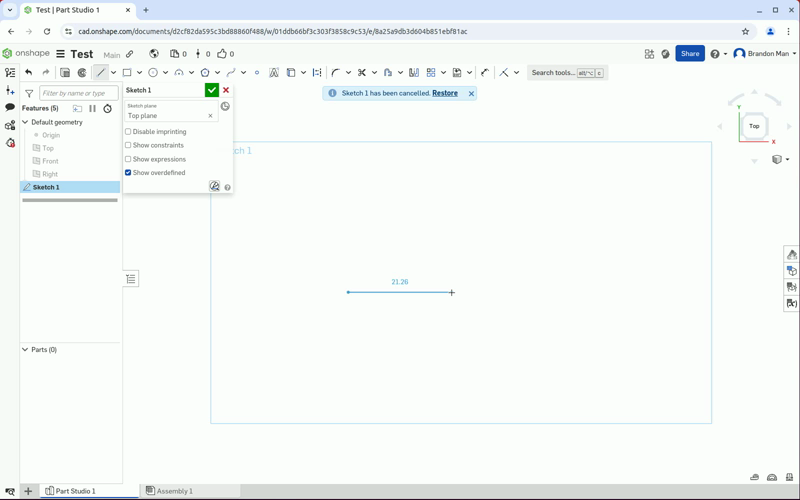
key_up(shift)
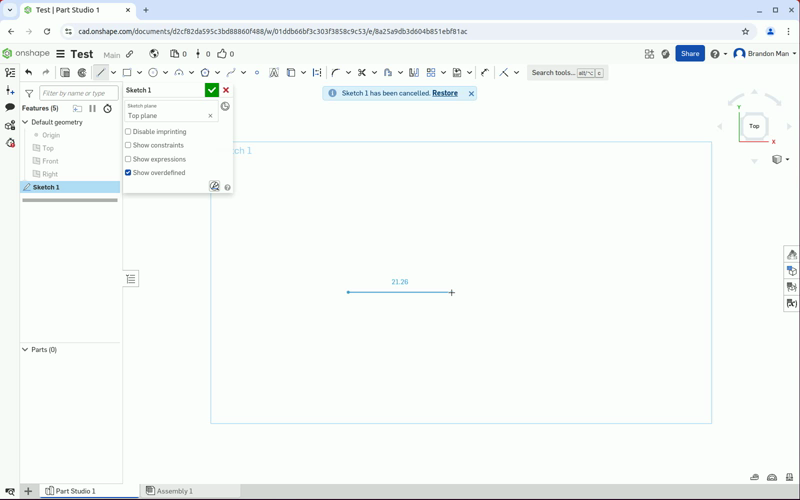
key(esc)
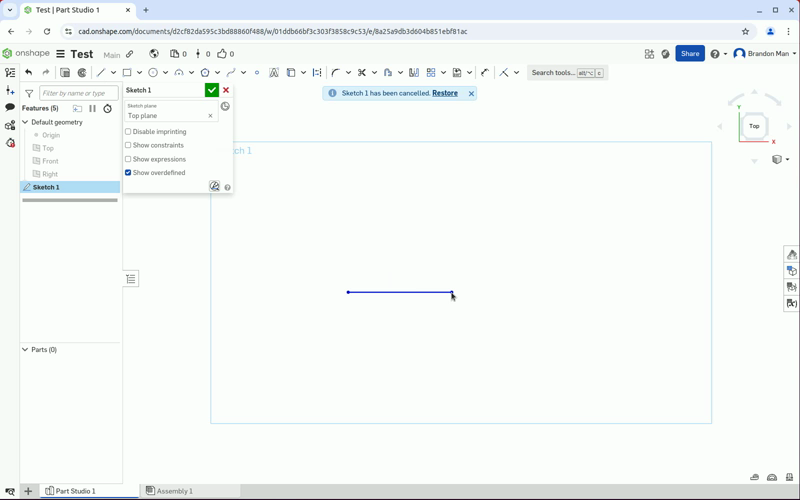
key(a)
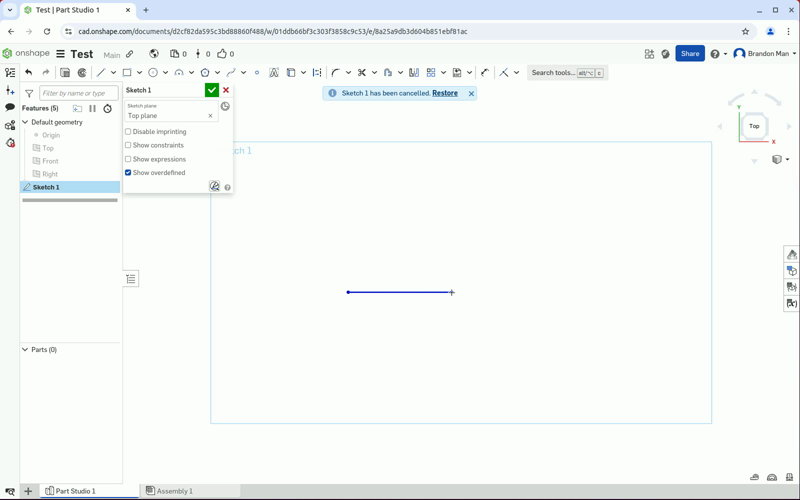
mouse_move(451, 292)
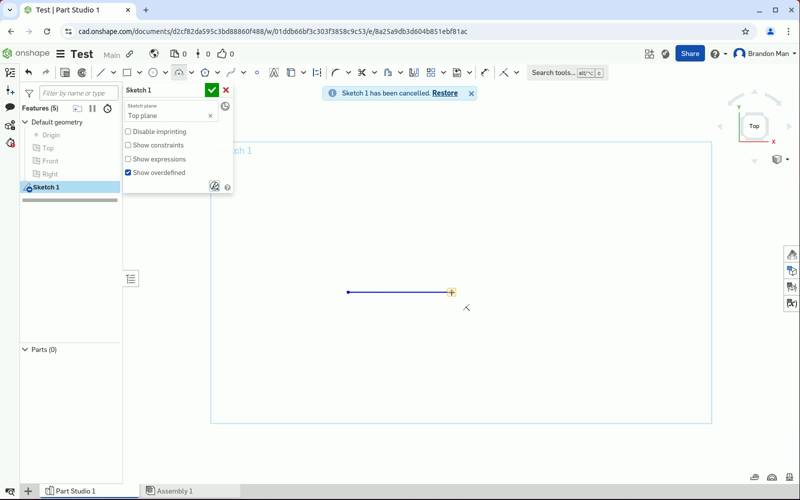
click(451, 292)
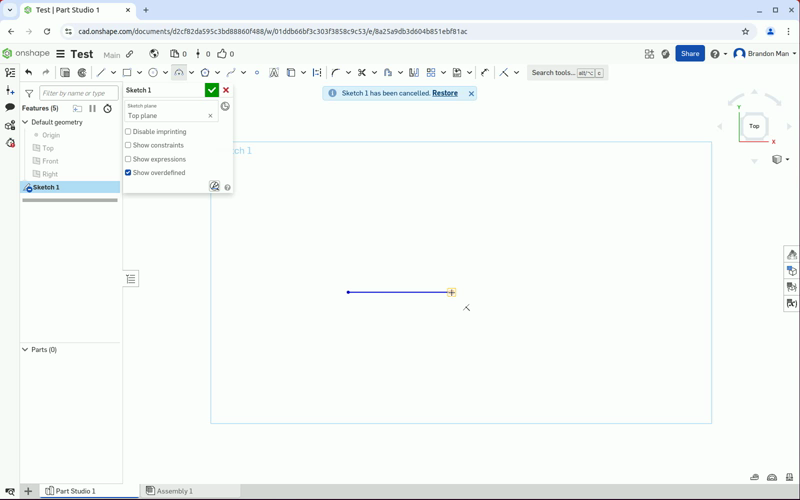
key_down(shift)
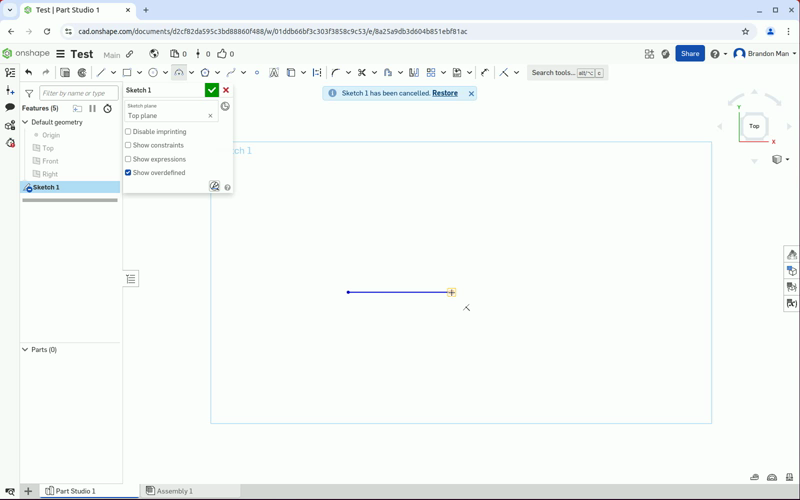
mouse_move(451, 273)
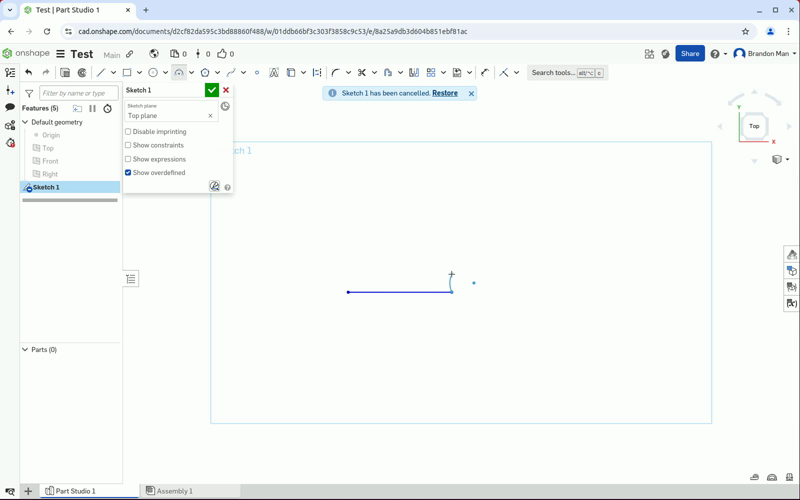
click(451, 273)
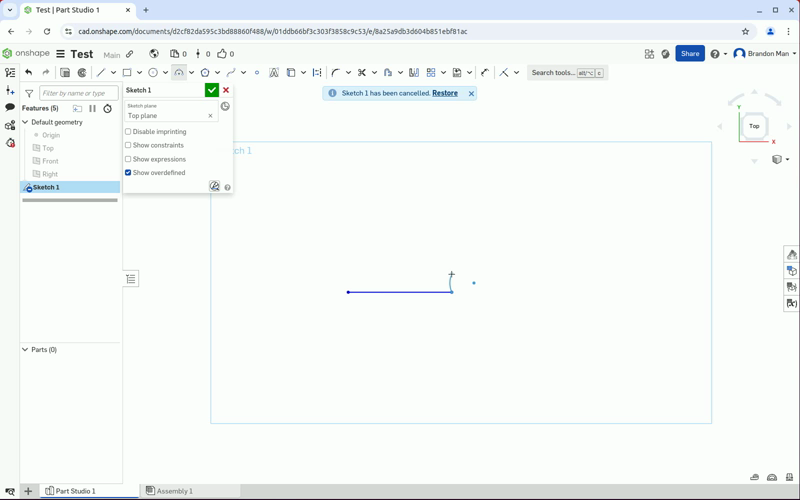
mouse_move(447, 282)
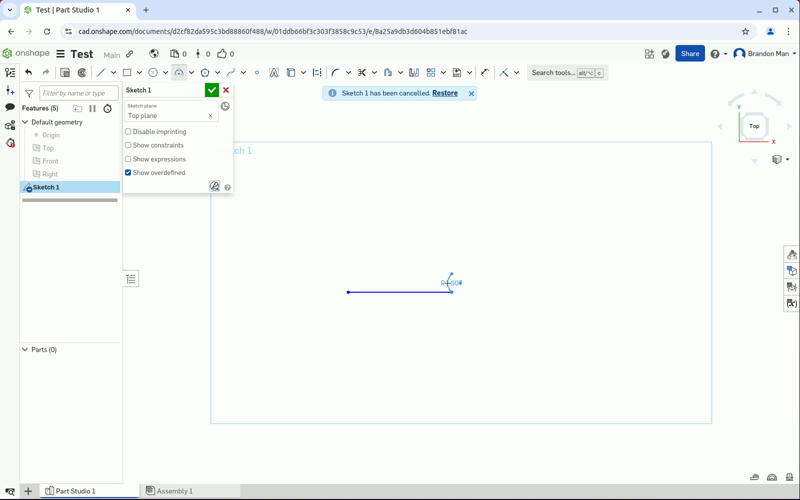
click(447, 282)
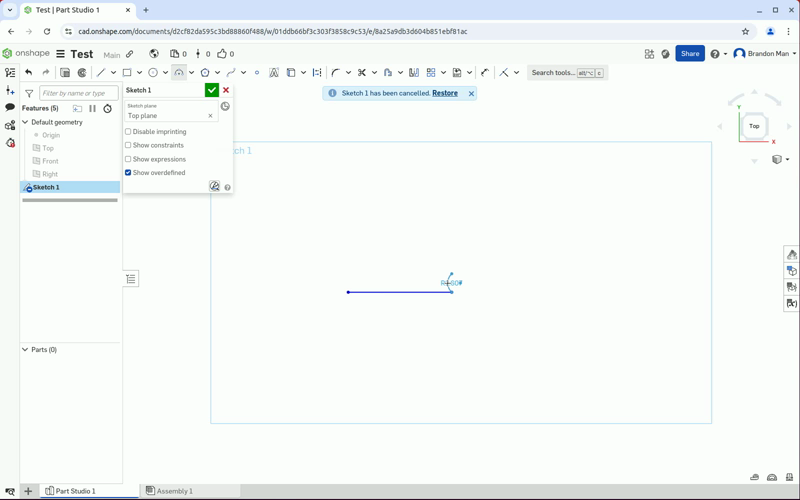
key_up(shift)
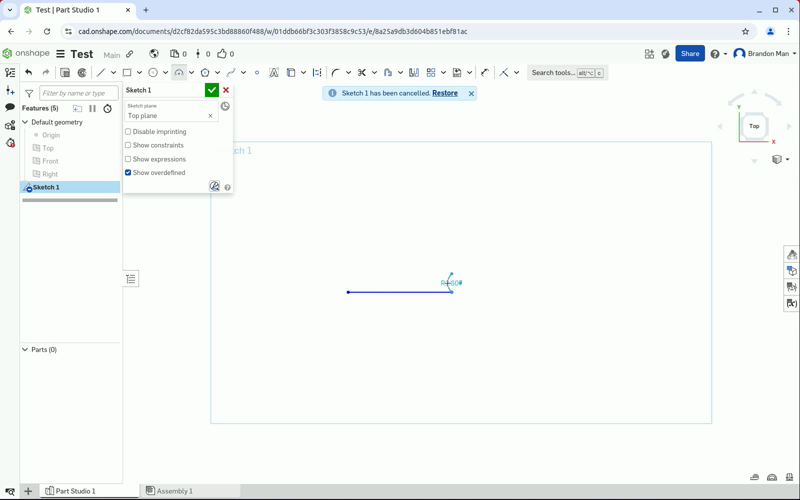
key(esc)
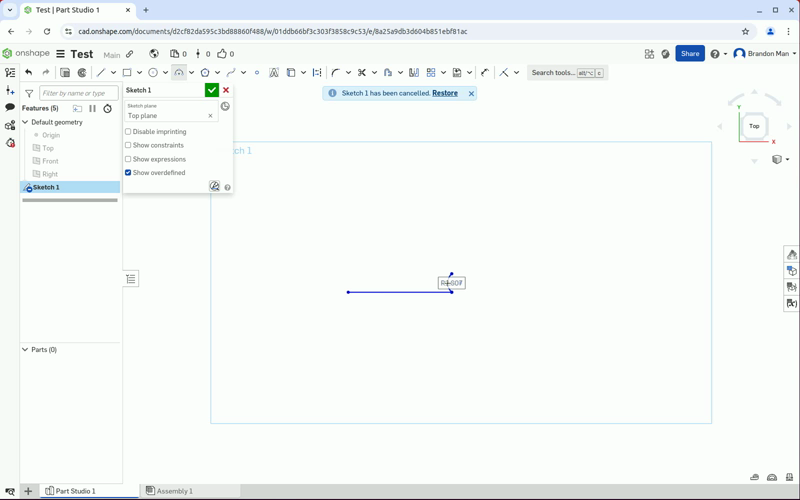
key(l)
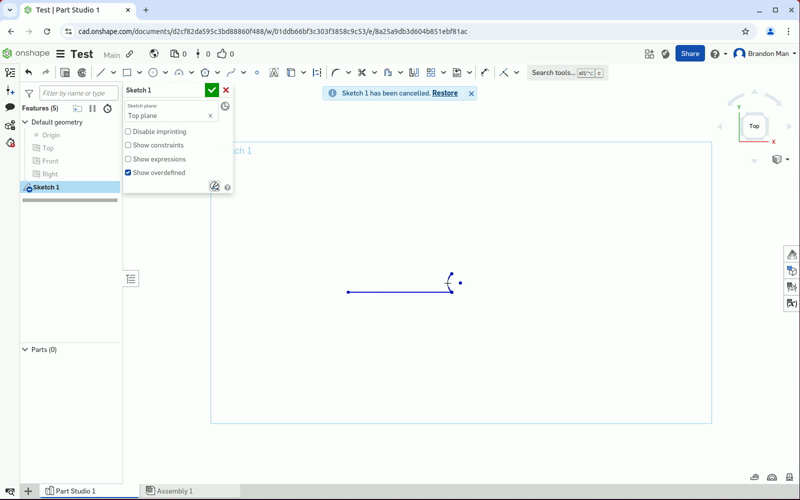
mouse_move(451, 273)
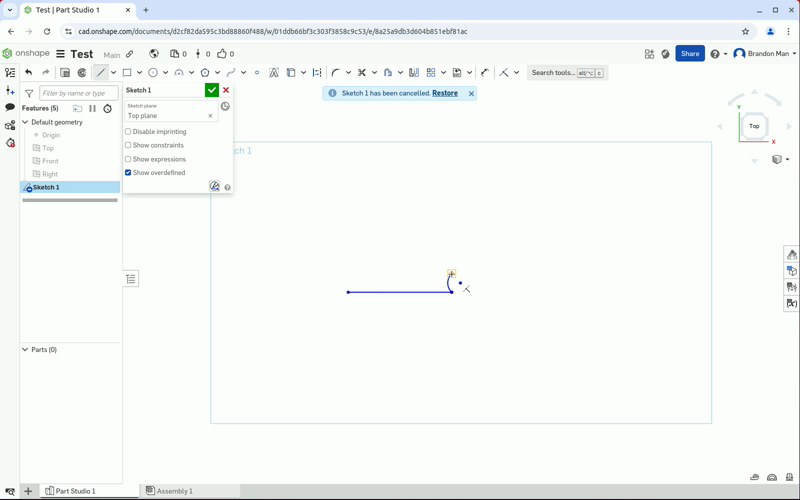
click(451, 273)
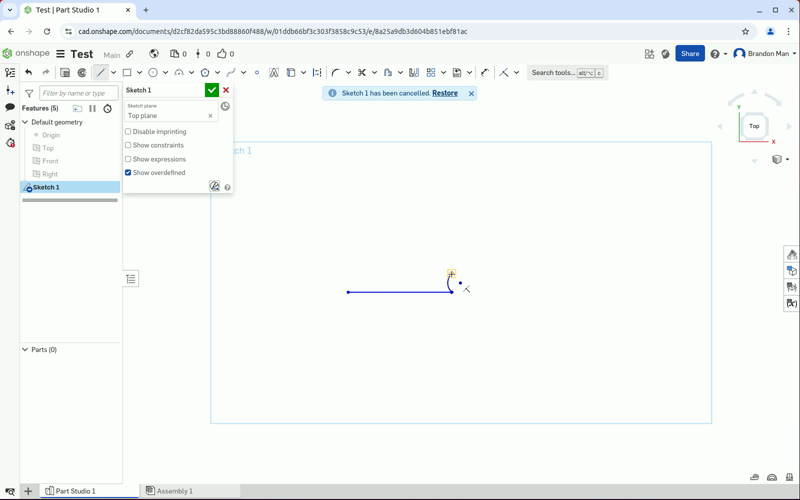
key_down(shift)
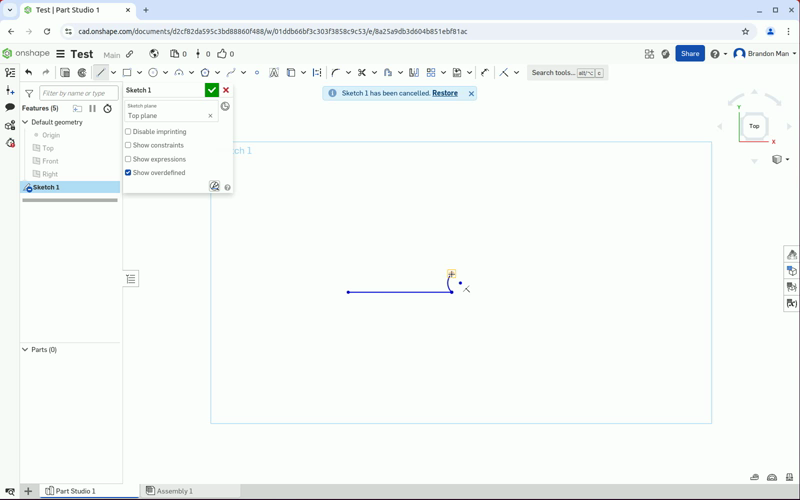
mouse_move(363, 273)
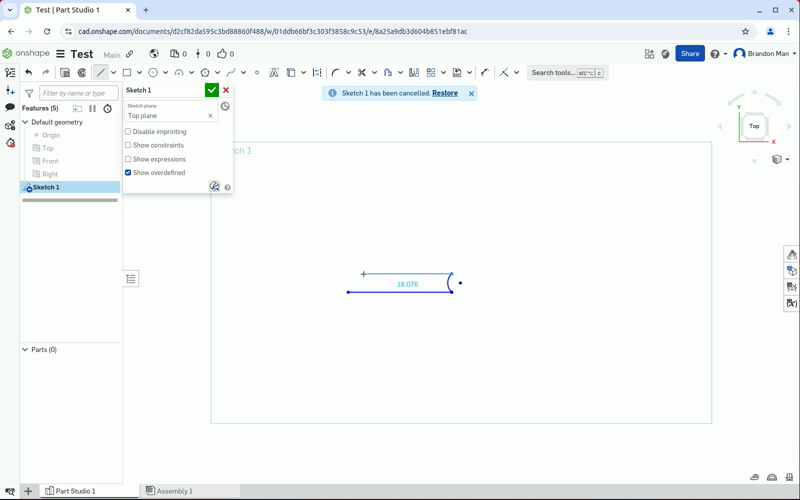
click(363, 273)
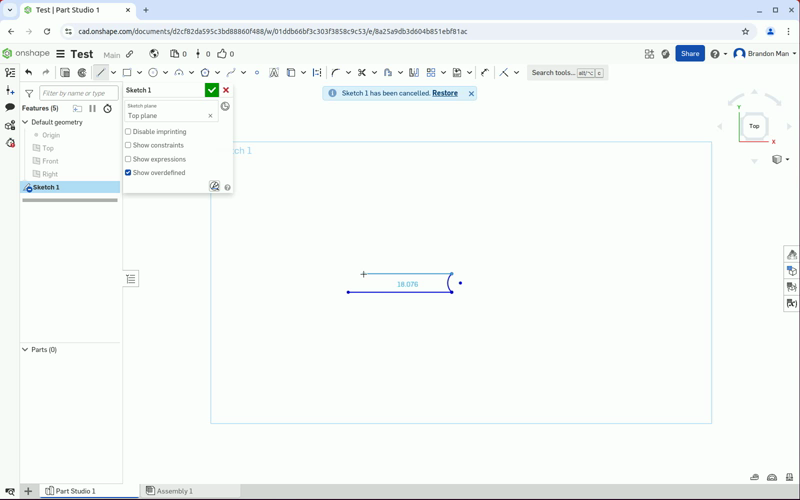
key_up(shift)
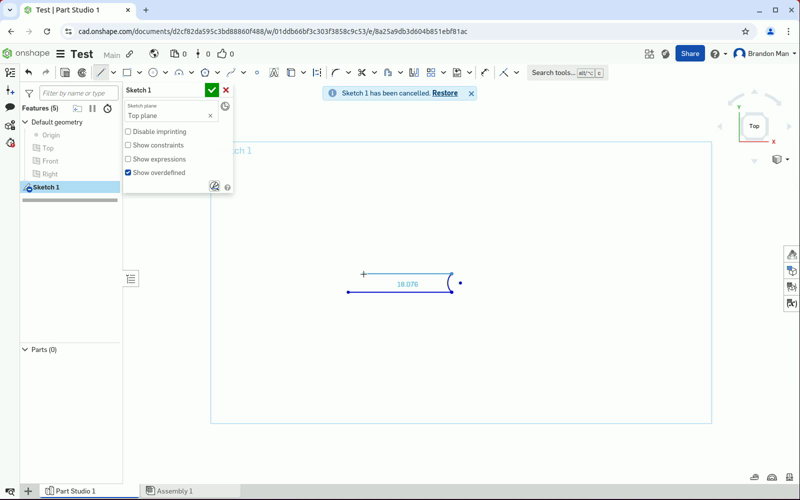
key_down(shift)
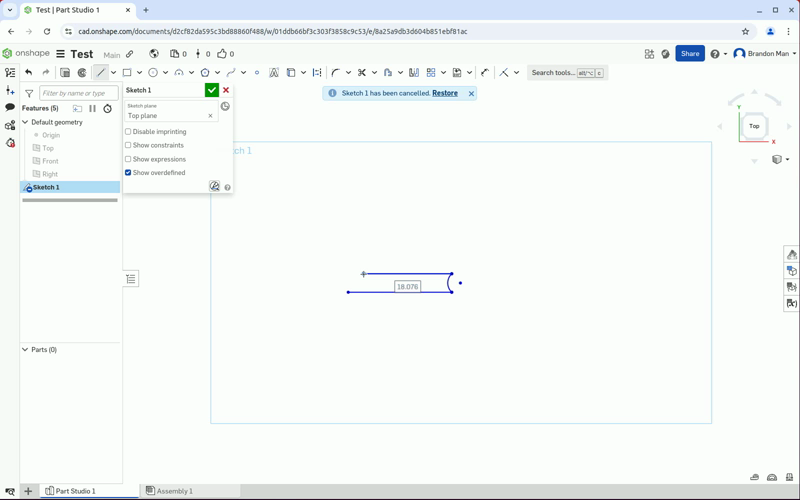
mouse_move(393, 273)
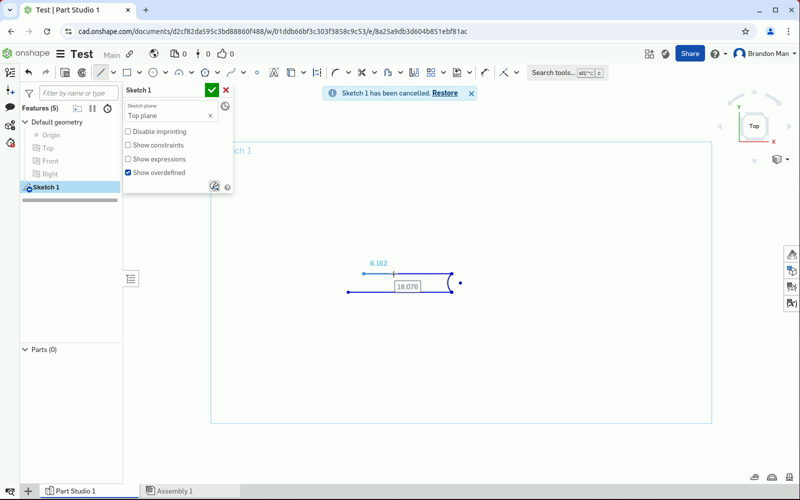
mouse_move(363, 276)
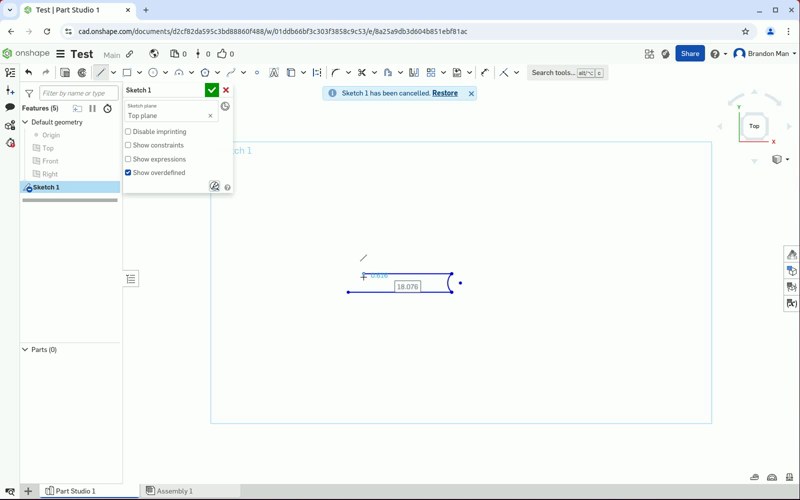
scroll(6)
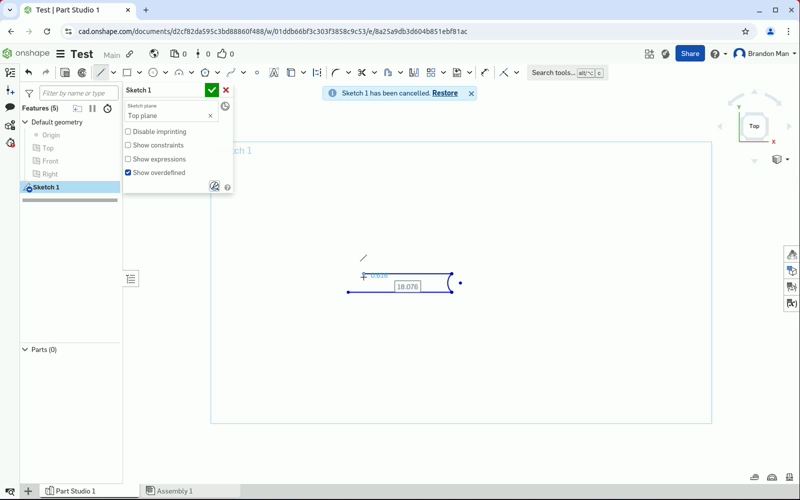
scroll(6)
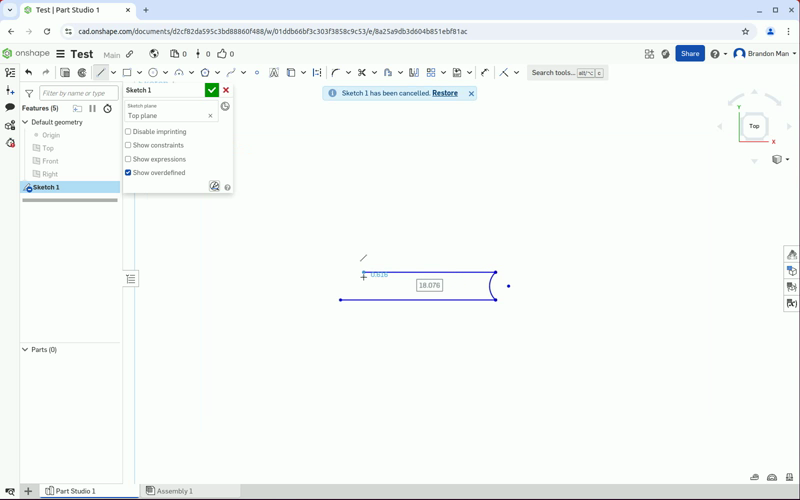
scroll(6)
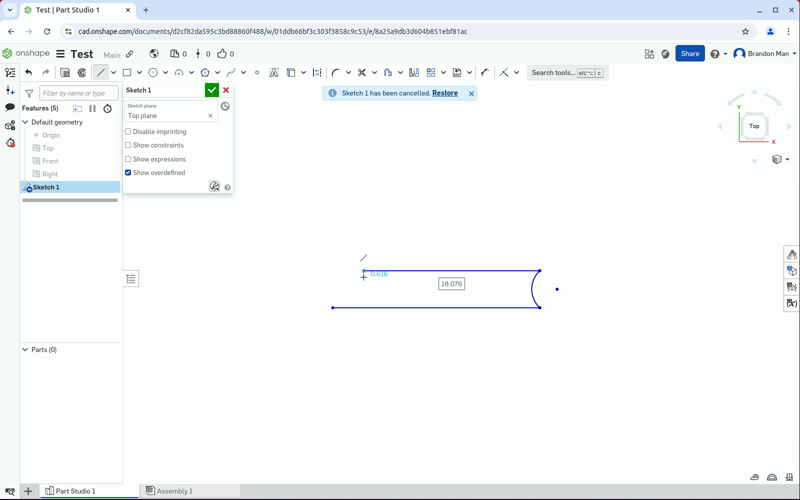
scroll(6)
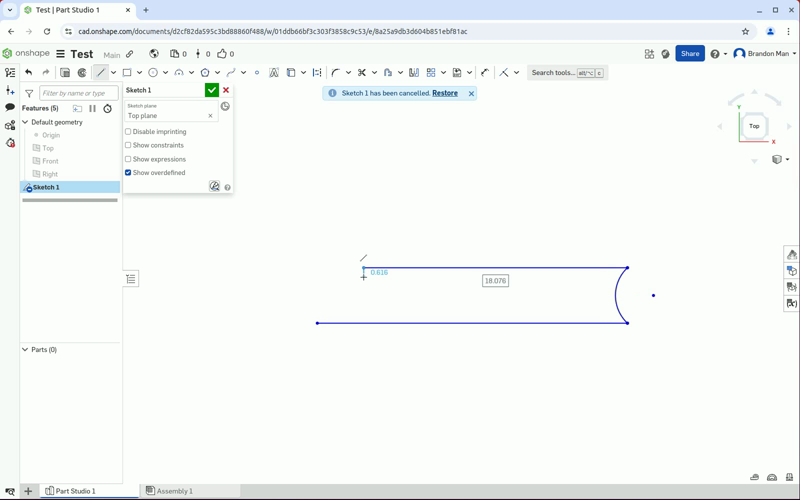
scroll(6)
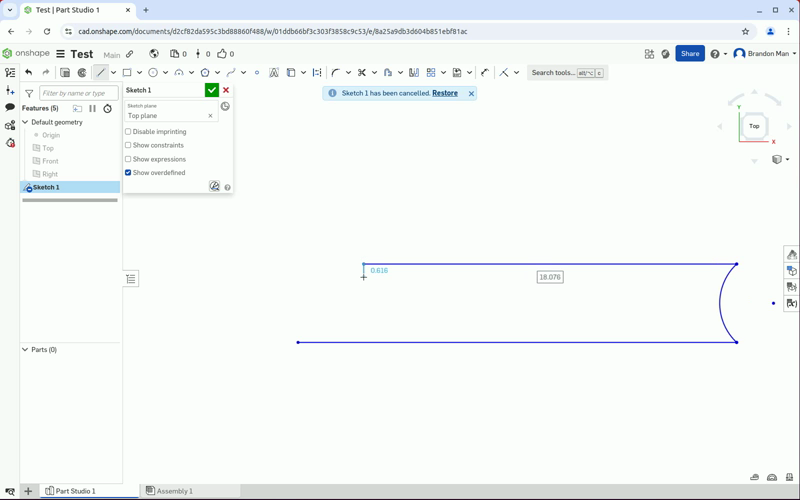
scroll(6)
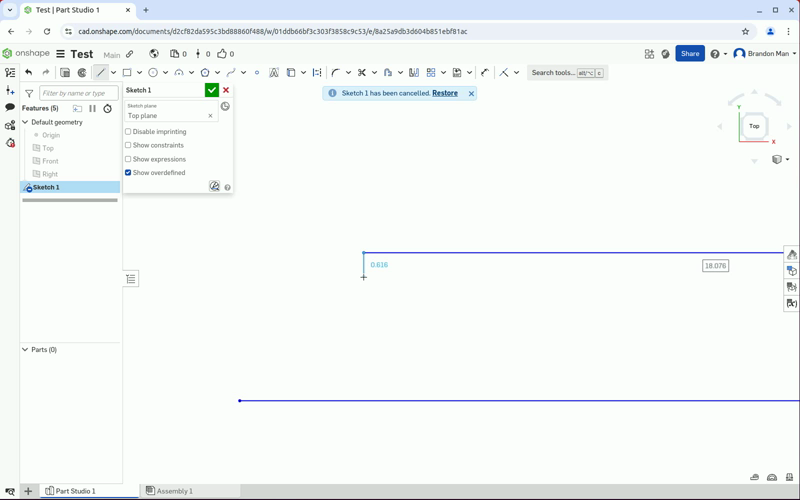
scroll(6)
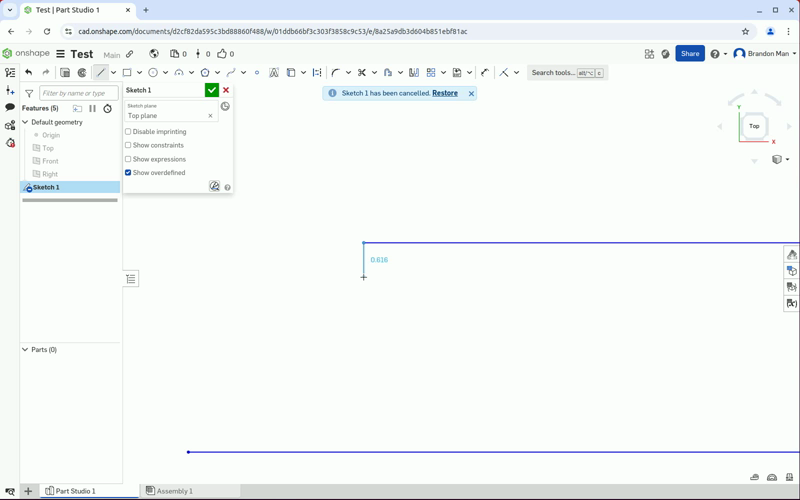
click(363, 276)
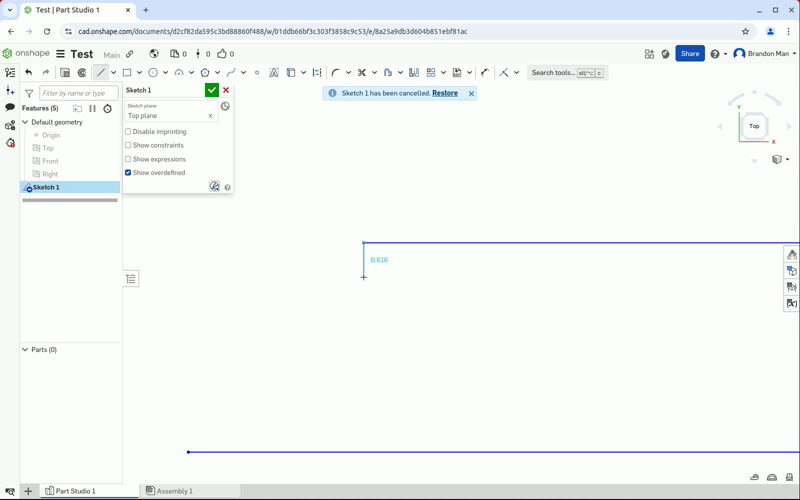
scroll(-6)
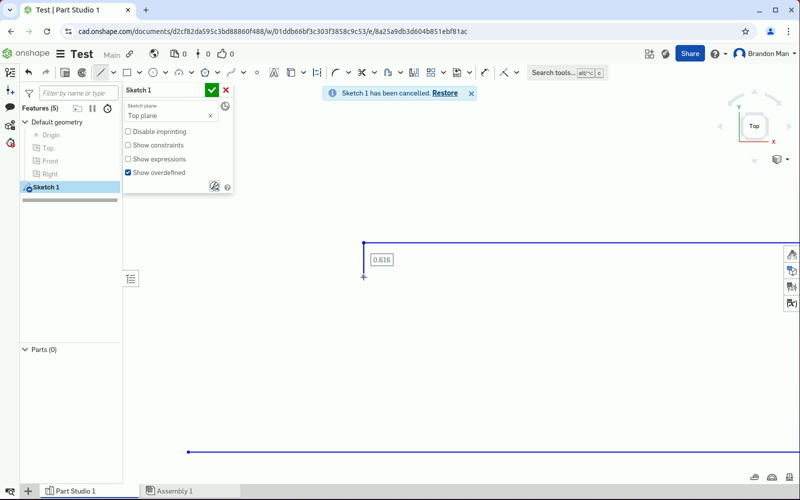
scroll(-6)
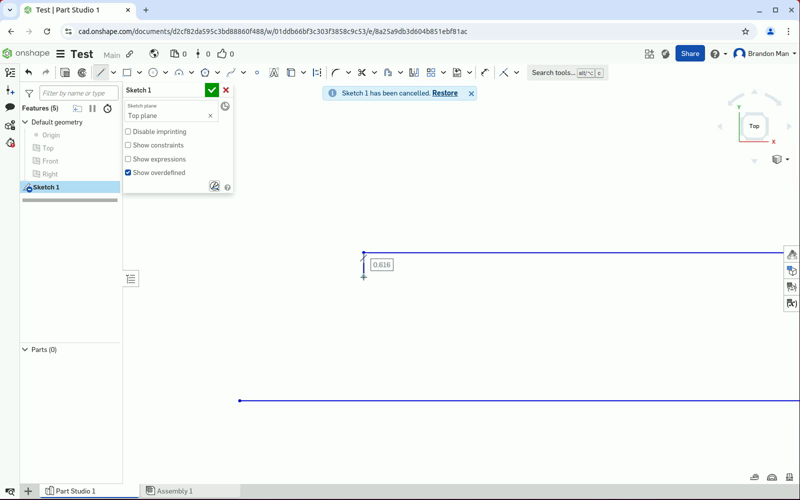
scroll(-6)
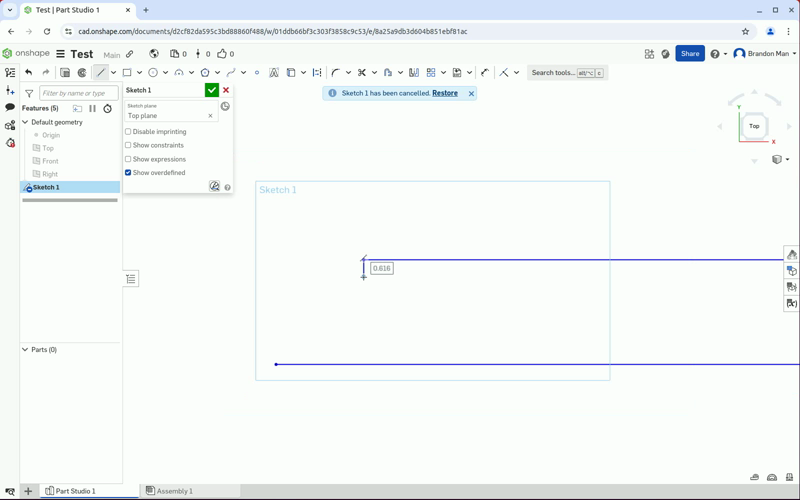
scroll(-6)
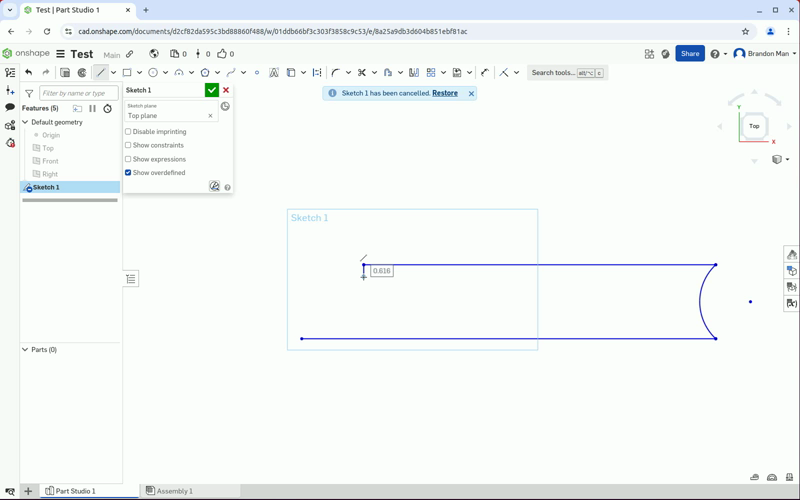
scroll(-6)
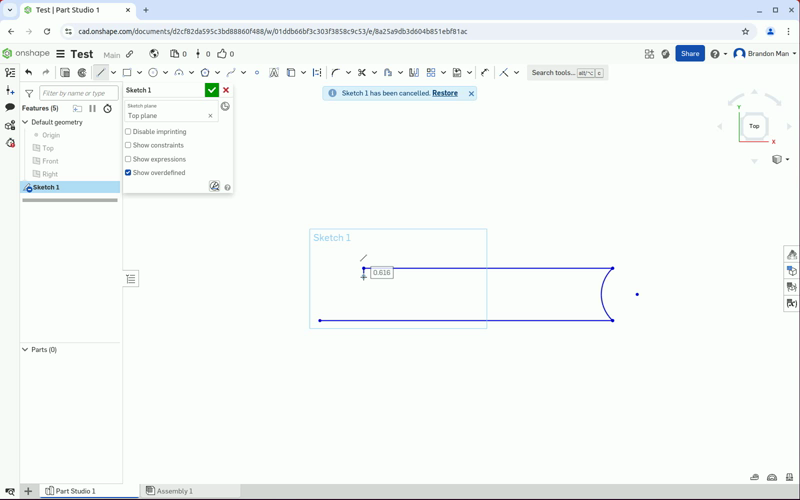
scroll(-6)
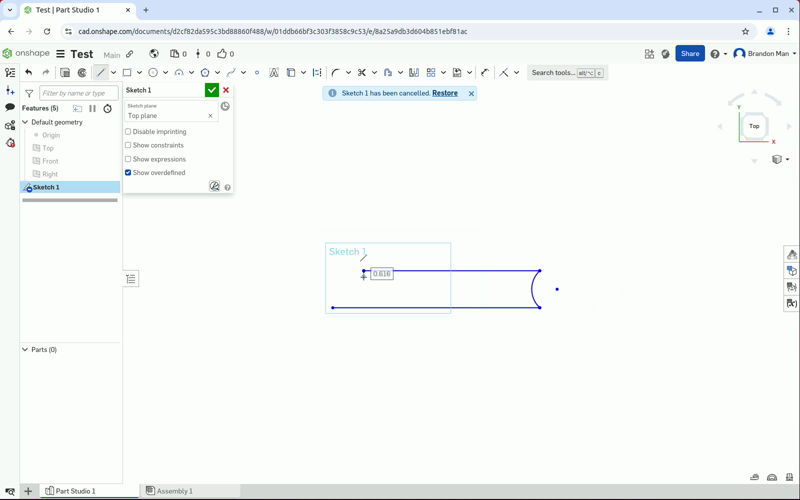
scroll(-6)
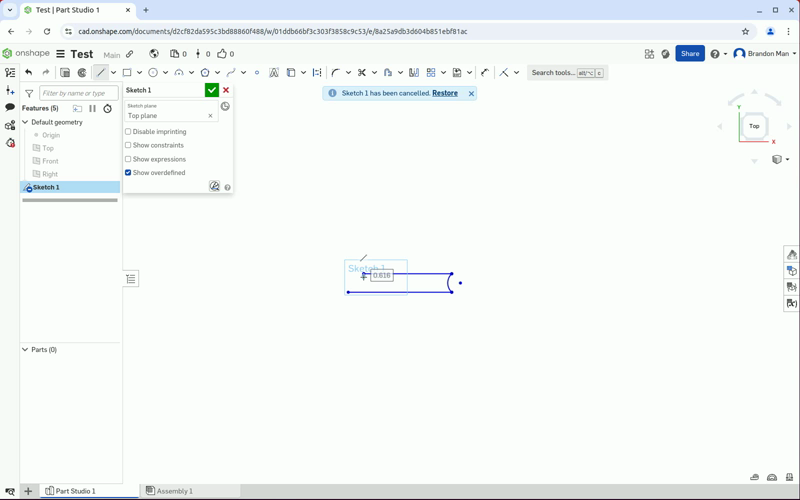
key_up(shift)
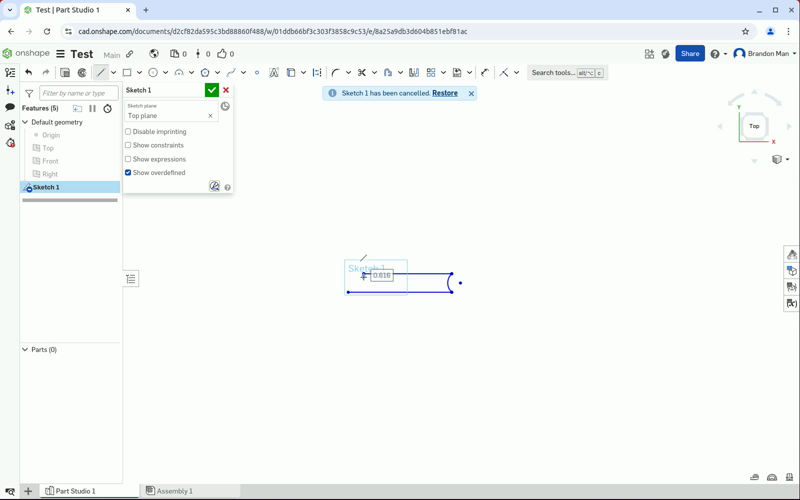
key_down(shift)
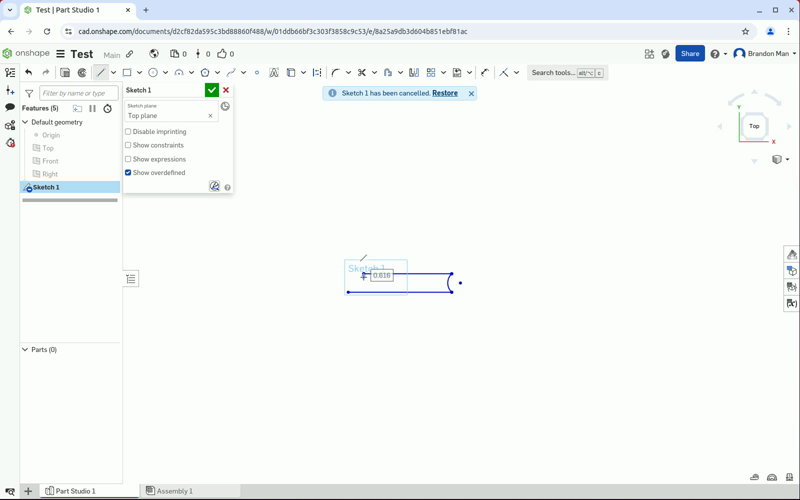
mouse_move(393, 276)
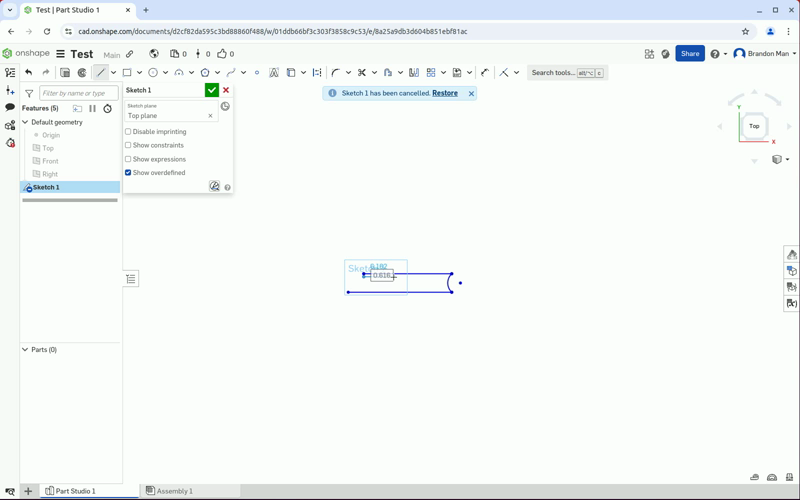
mouse_move(355, 276)
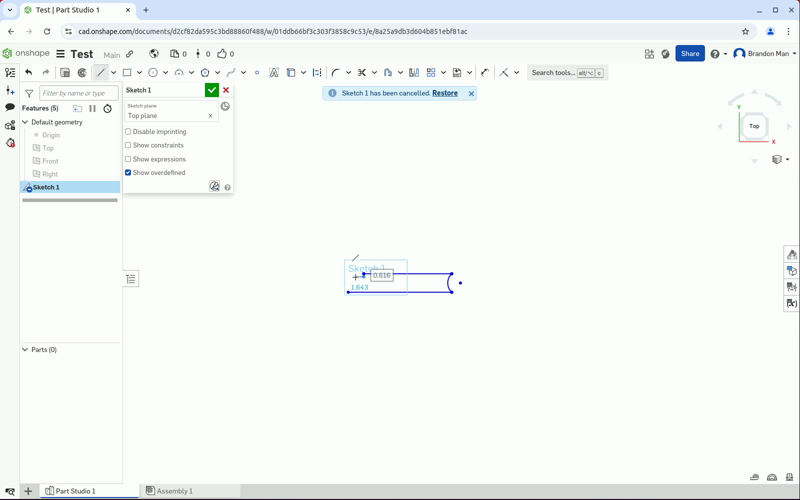
click(355, 276)
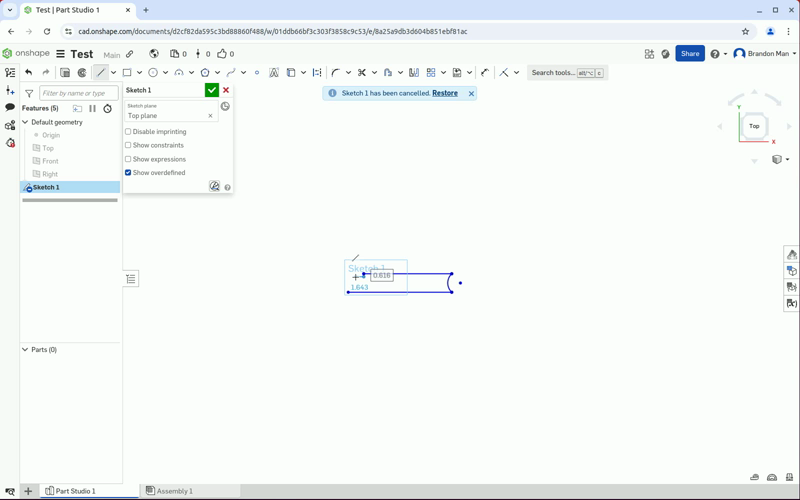
key_up(shift)
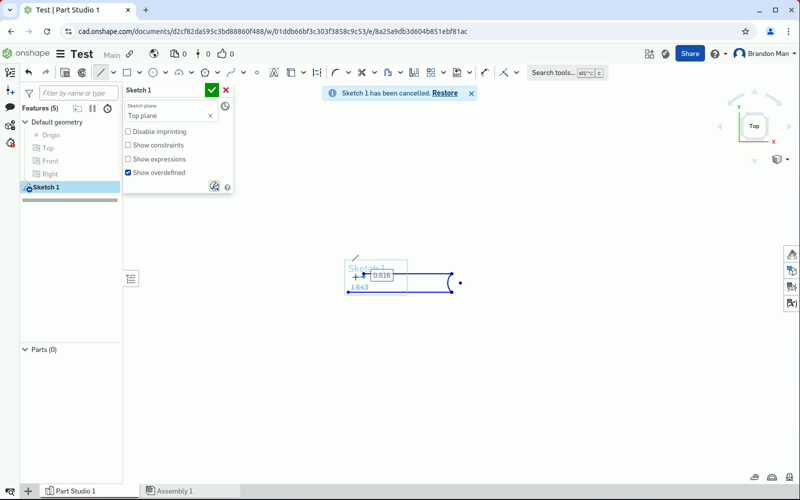
key_down(shift)
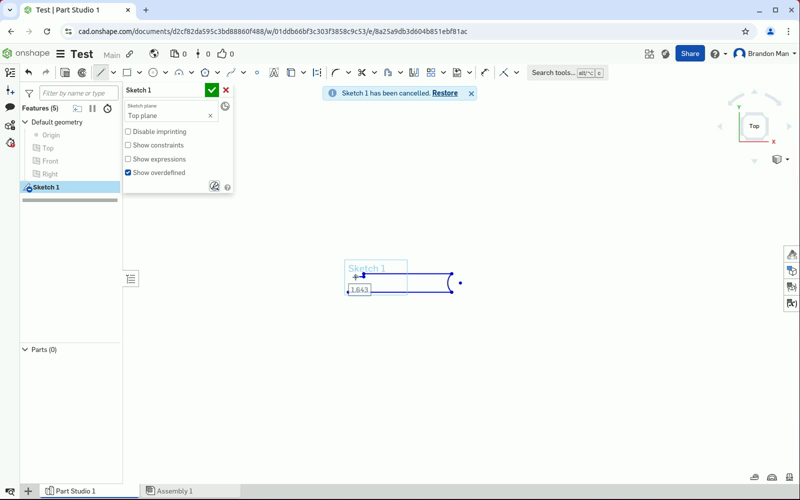
mouse_move(385, 276)
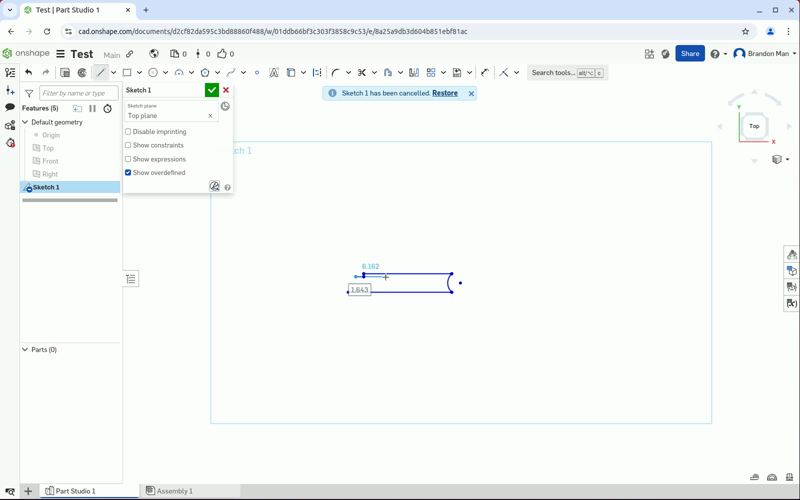
mouse_move(355, 273)
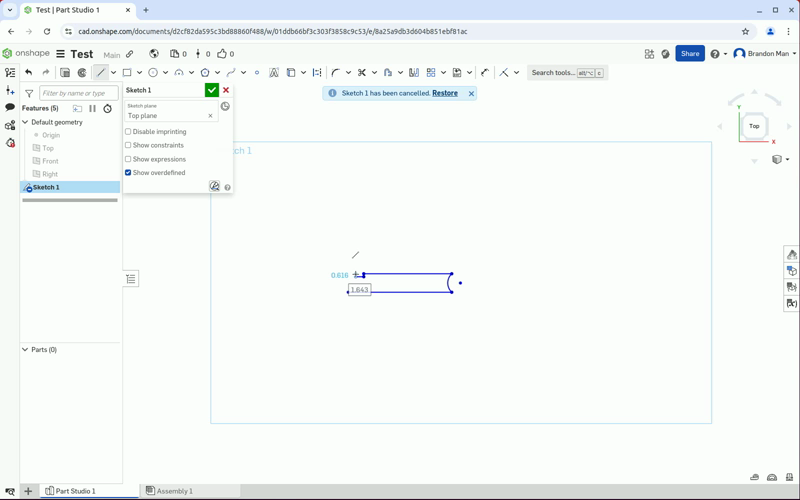
scroll(6)
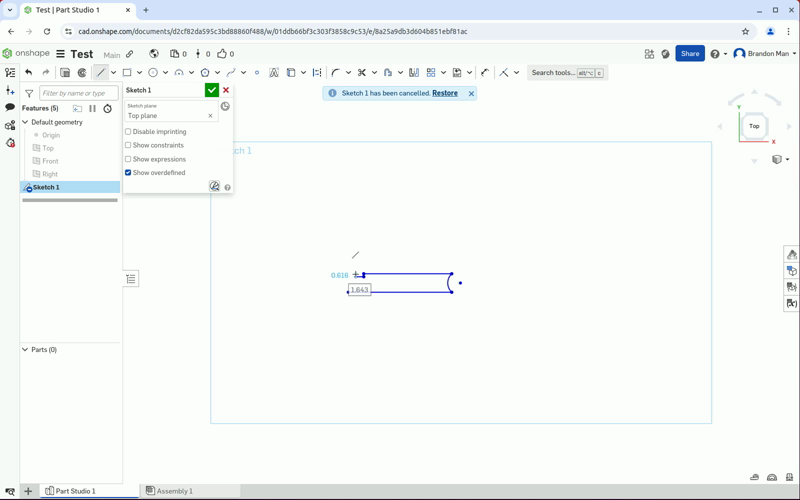
scroll(6)
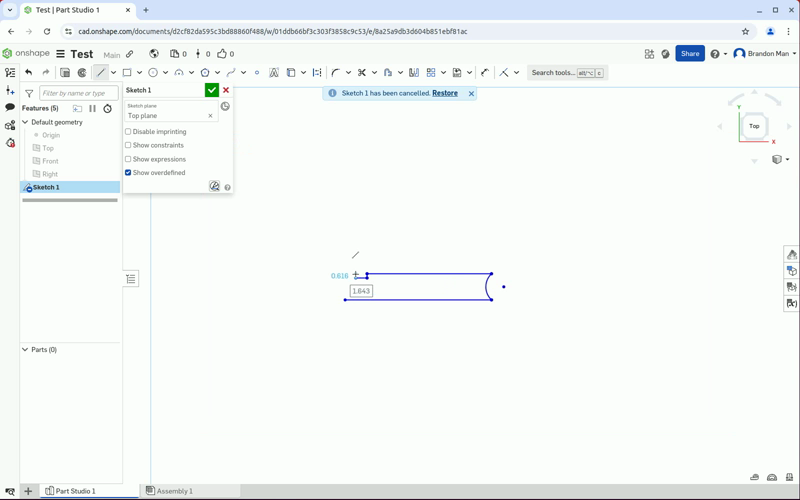
scroll(6)
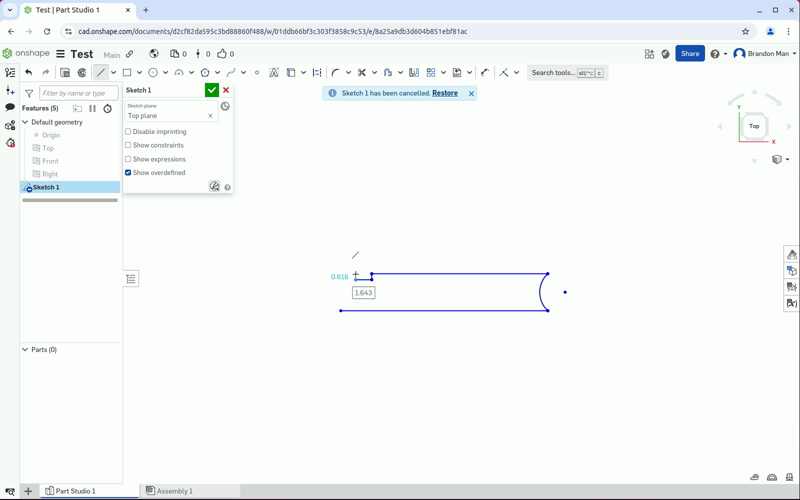
scroll(6)
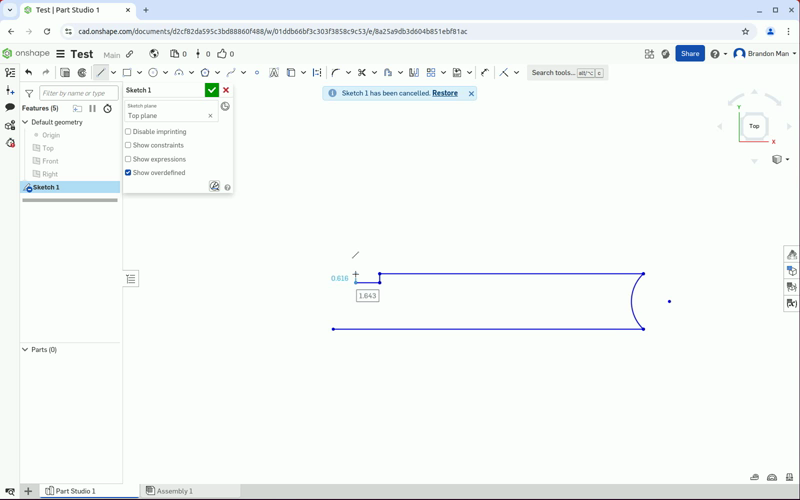
scroll(6)
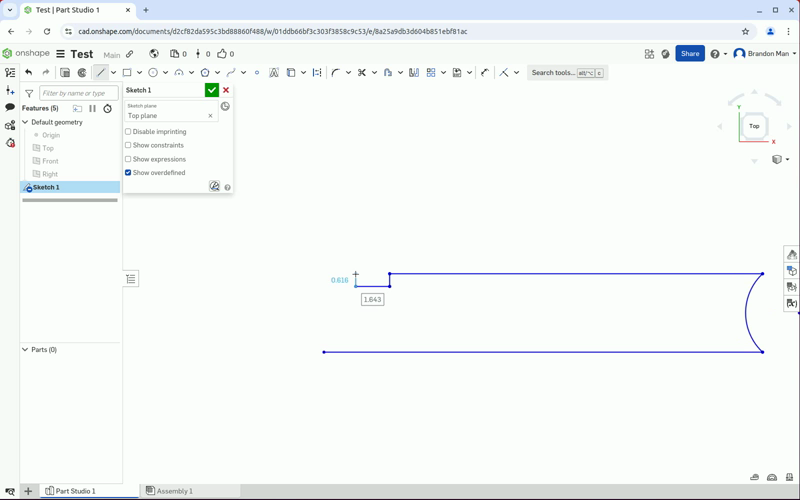
scroll(6)
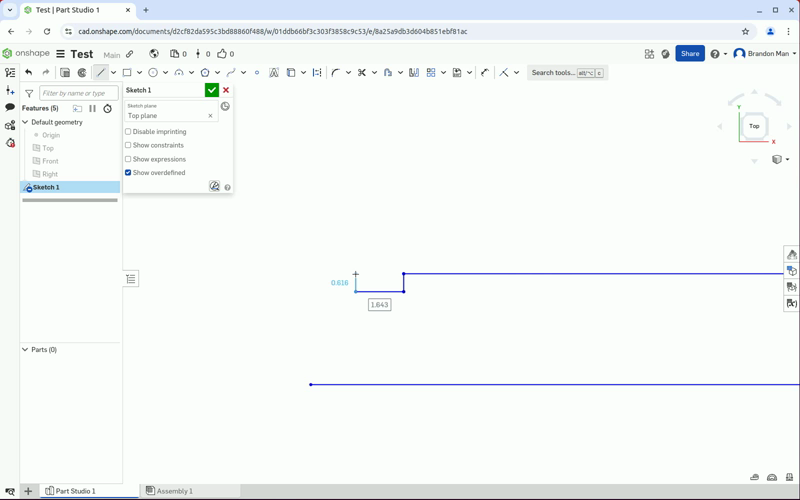
scroll(6)
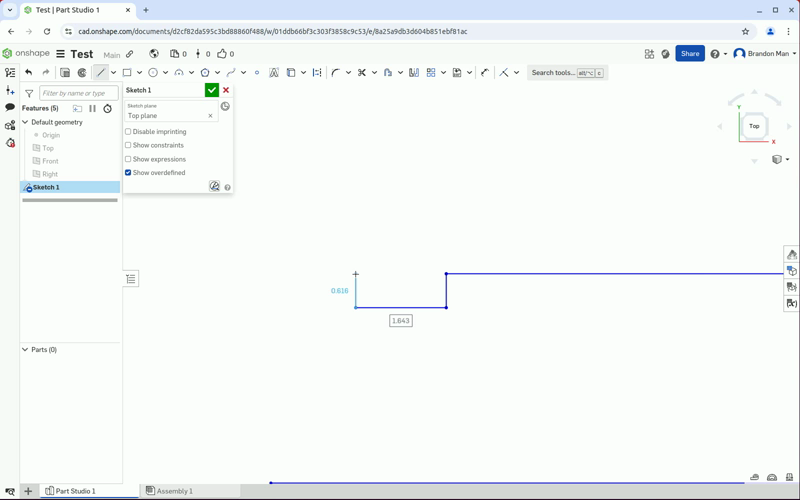
click(355, 273)
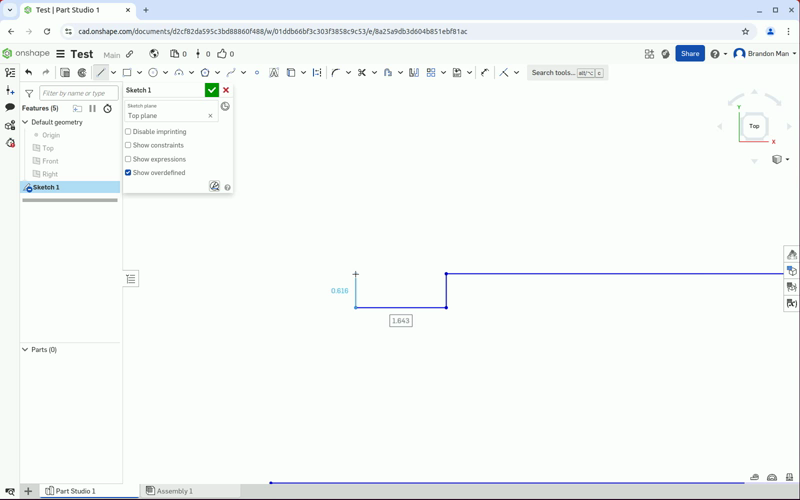
scroll(-6)
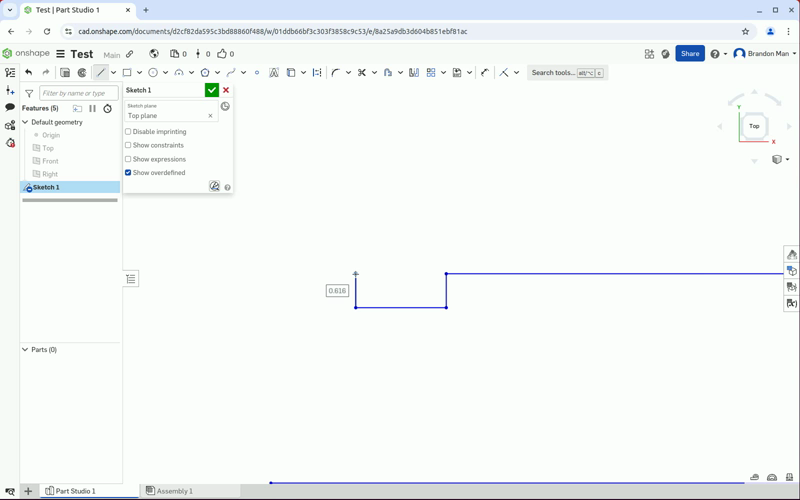
scroll(-6)
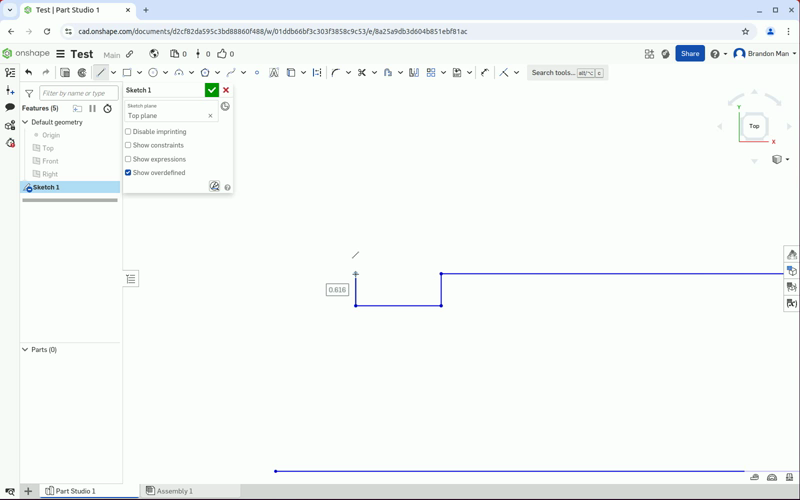
scroll(-6)
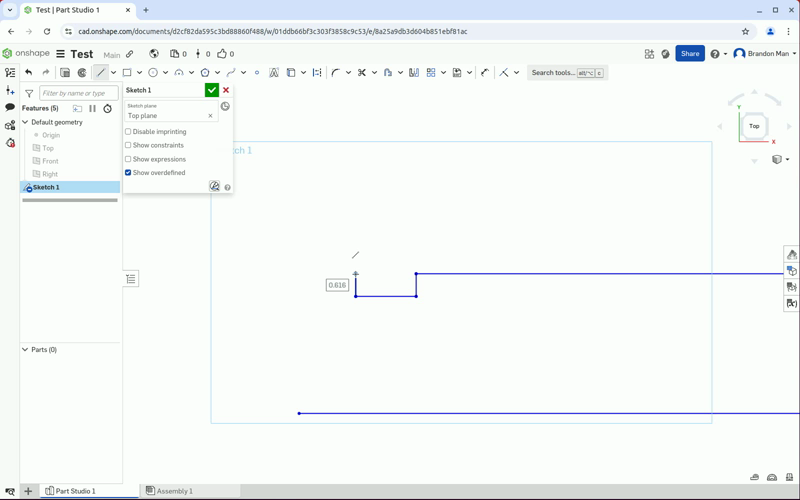
scroll(-6)
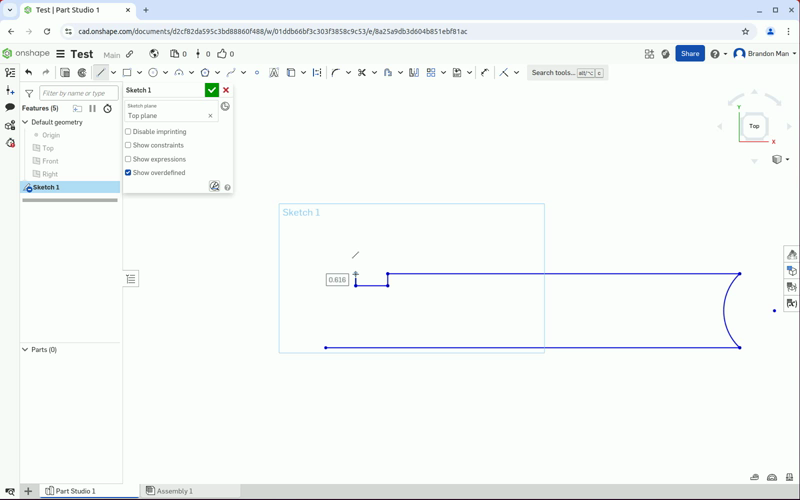
scroll(-6)
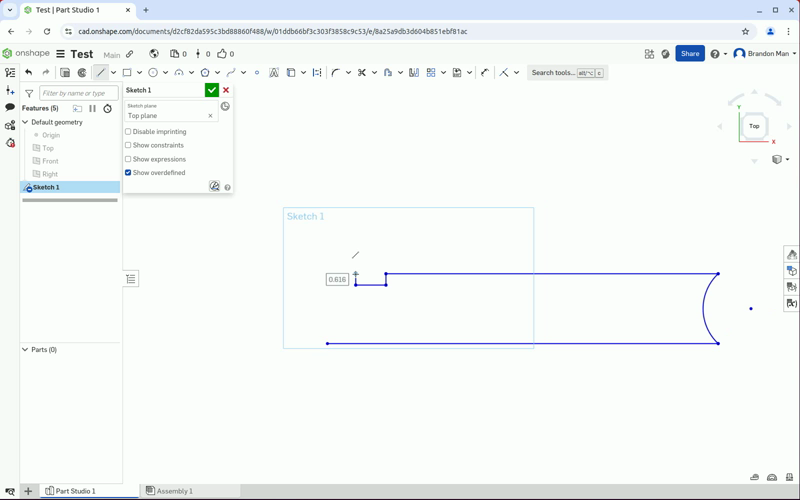
scroll(-6)
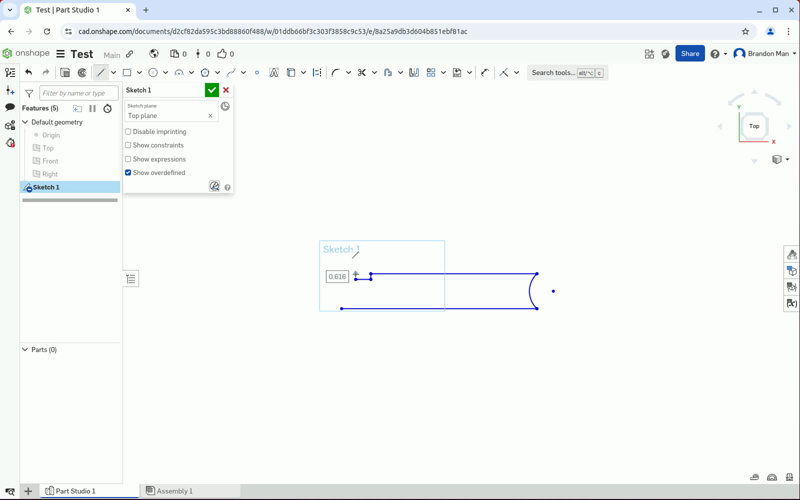
scroll(-6)
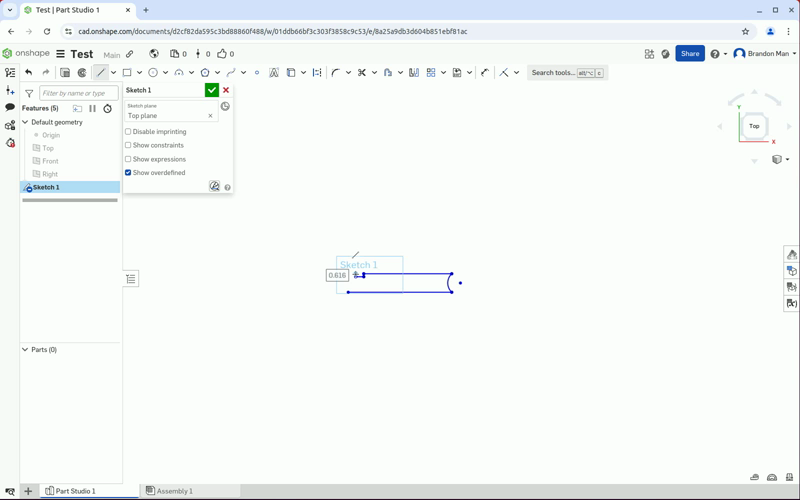
key_up(shift)
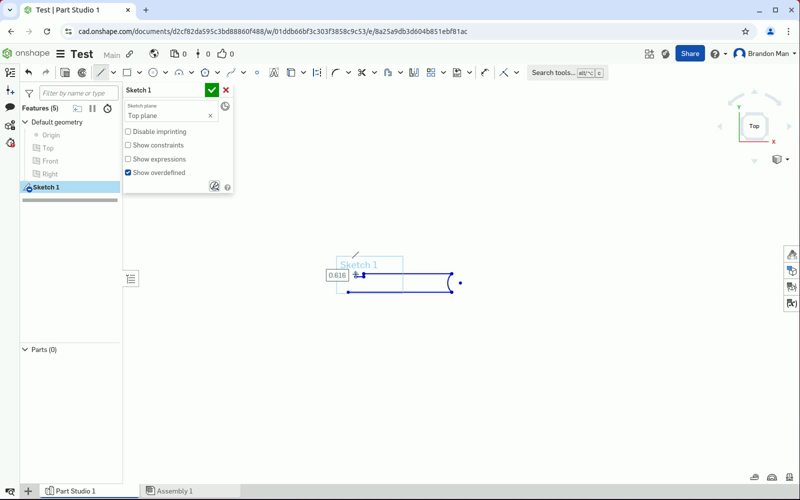
key_down(shift)
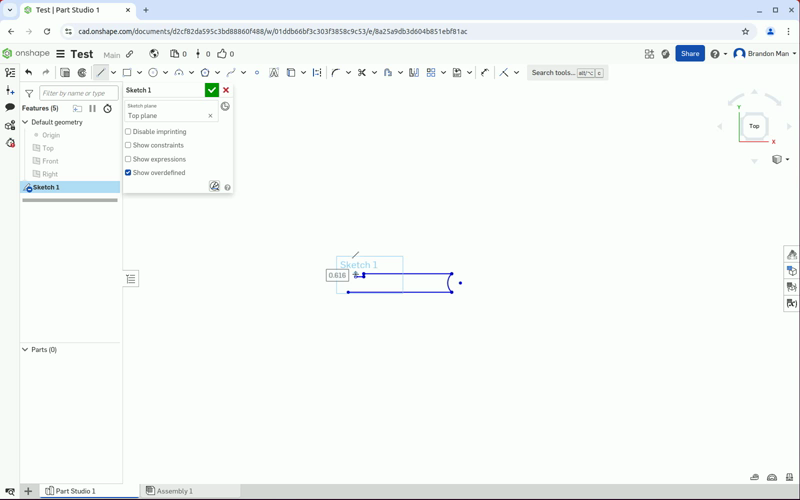
mouse_move(385, 273)
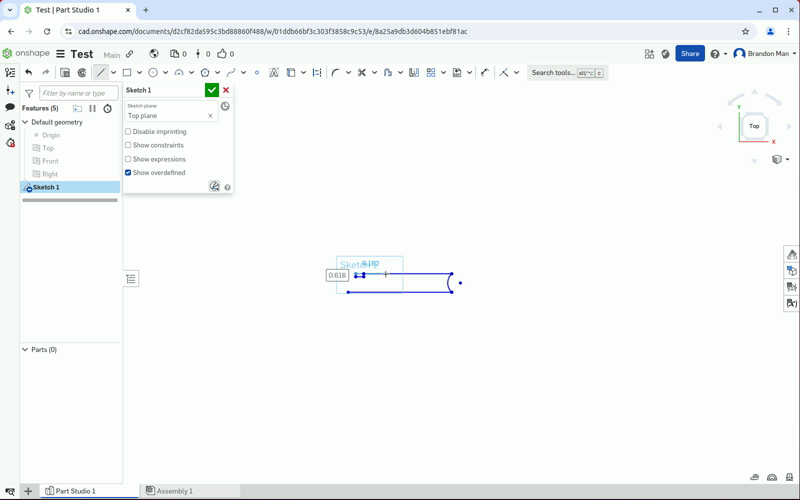
mouse_move(348, 273)
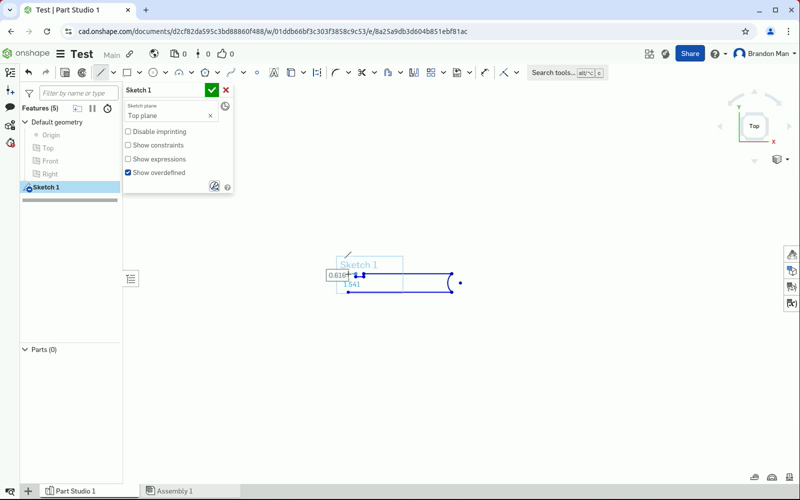
scroll(6)
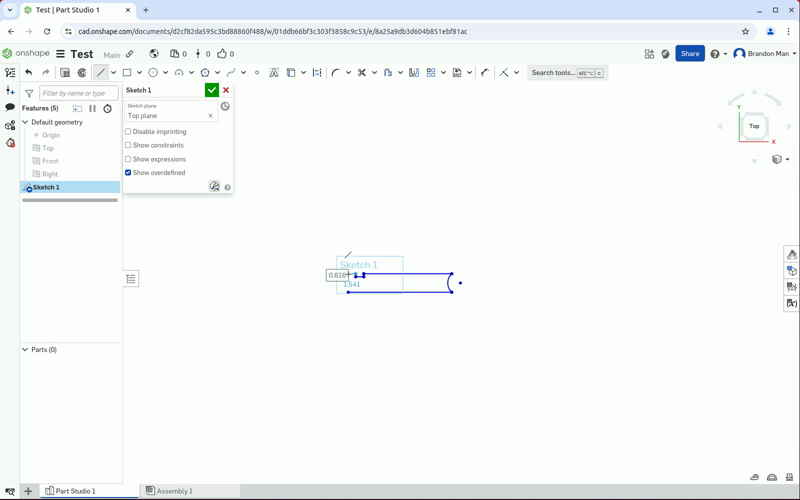
scroll(6)
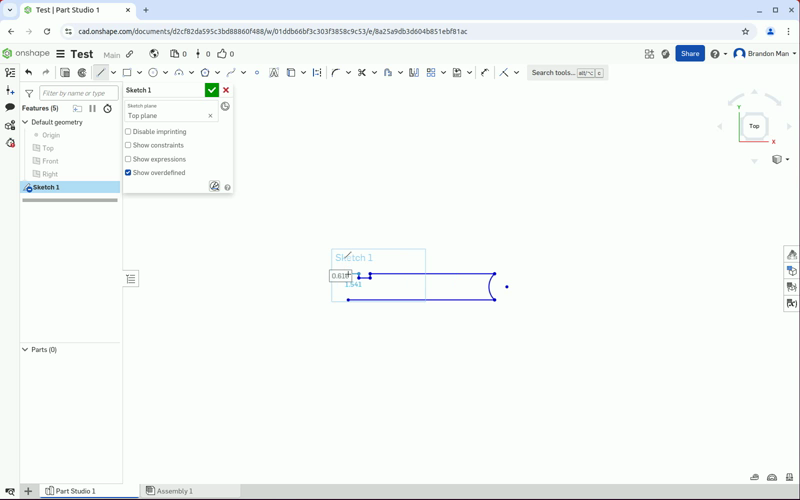
scroll(6)
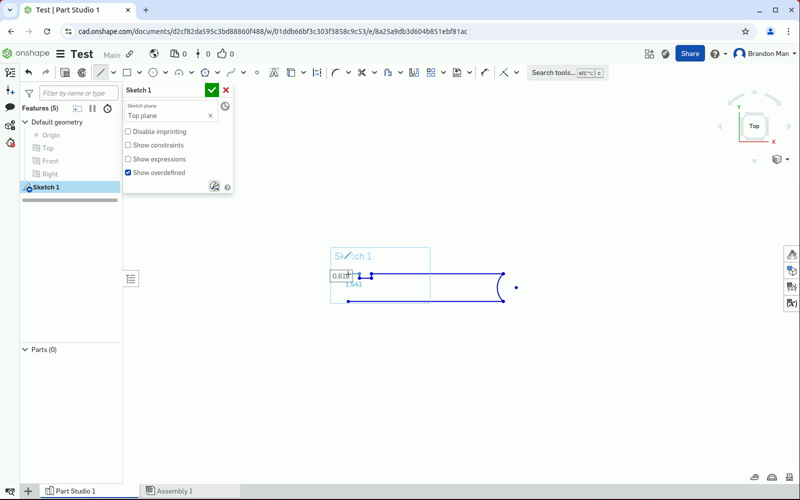
scroll(6)
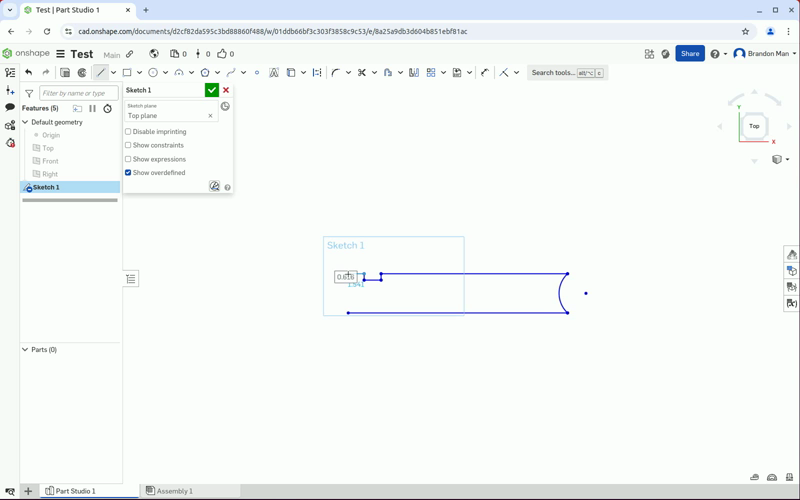
scroll(6)
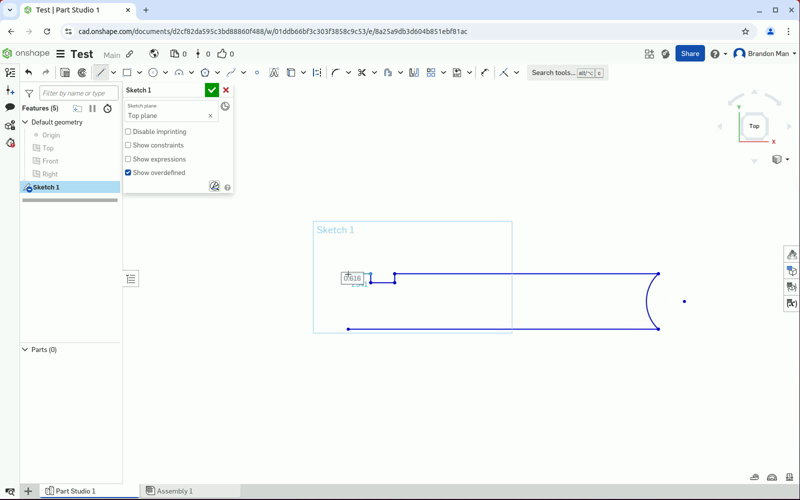
scroll(6)
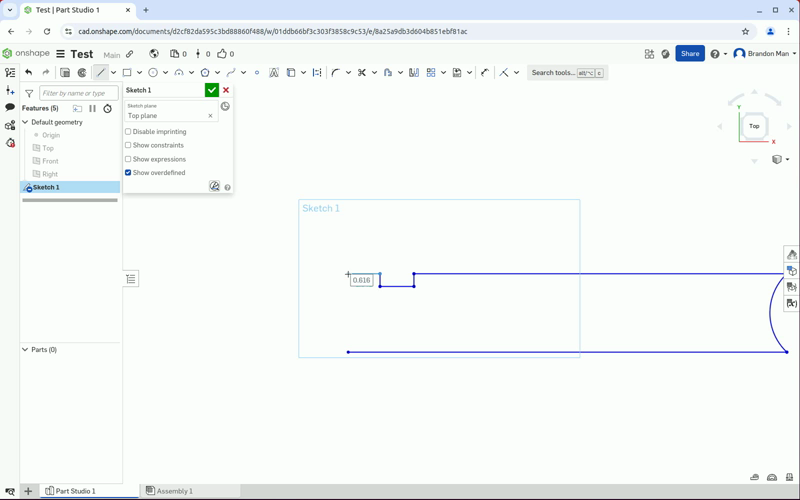
scroll(6)
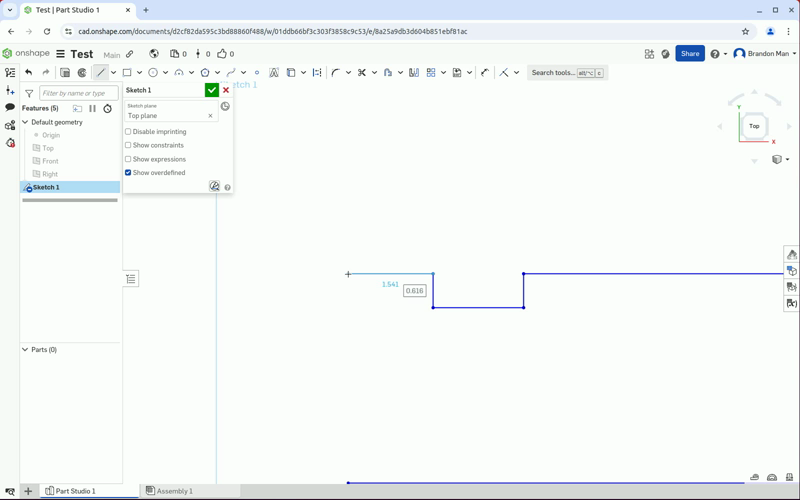
click(348, 273)
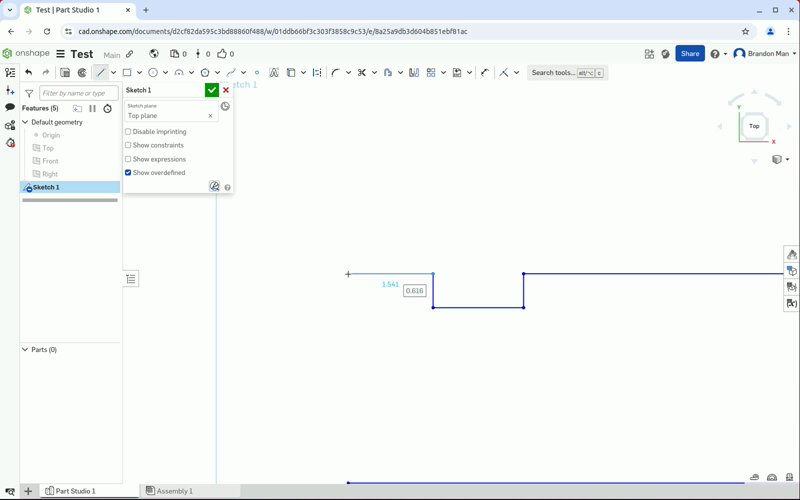
scroll(-6)
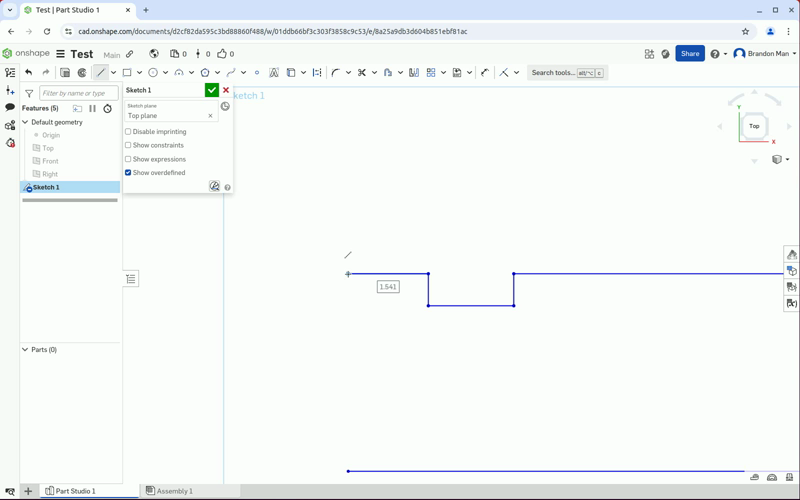
scroll(-6)
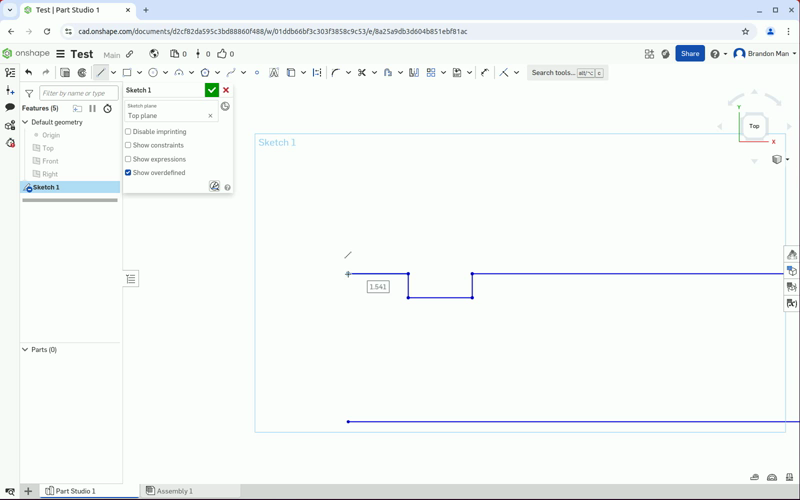
scroll(-6)
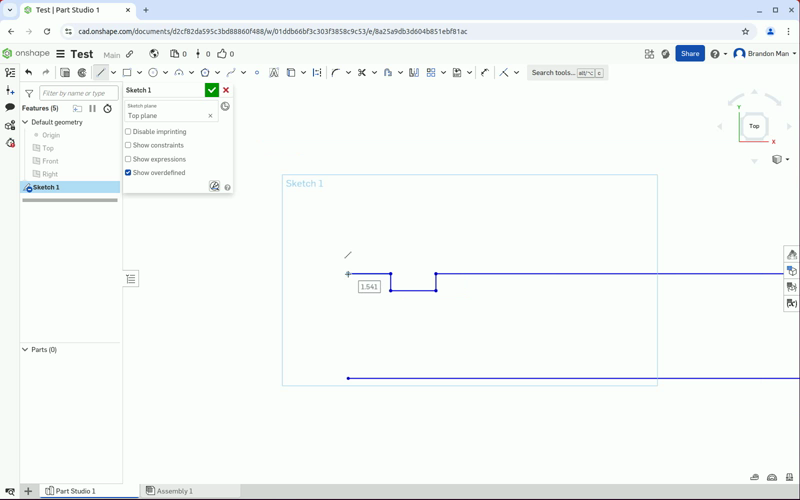
scroll(-6)
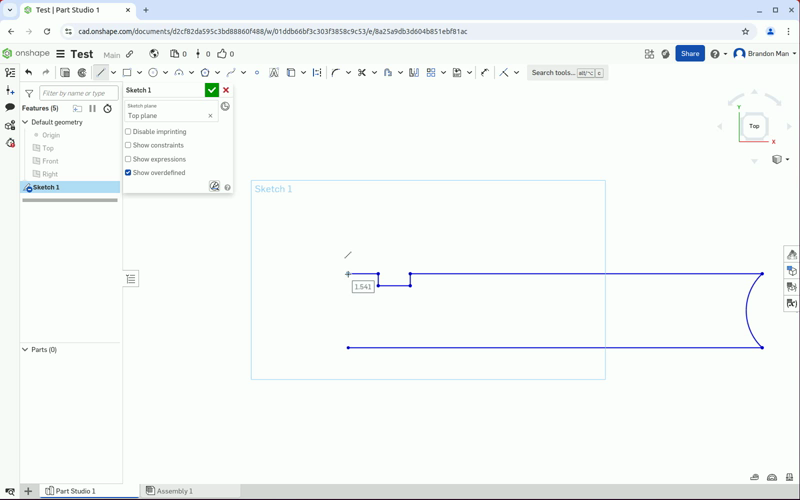
scroll(-6)
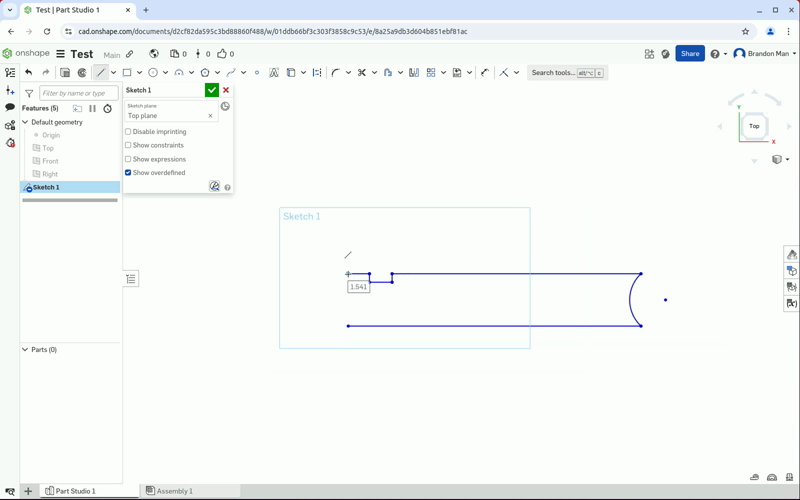
scroll(-6)
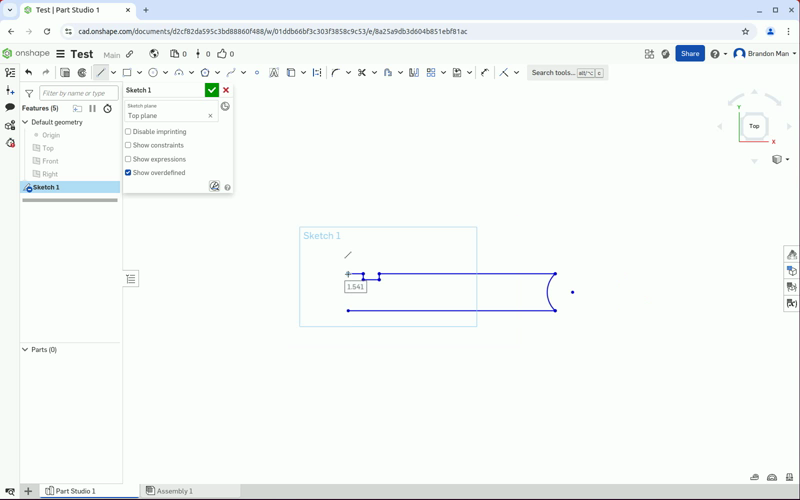
scroll(-6)
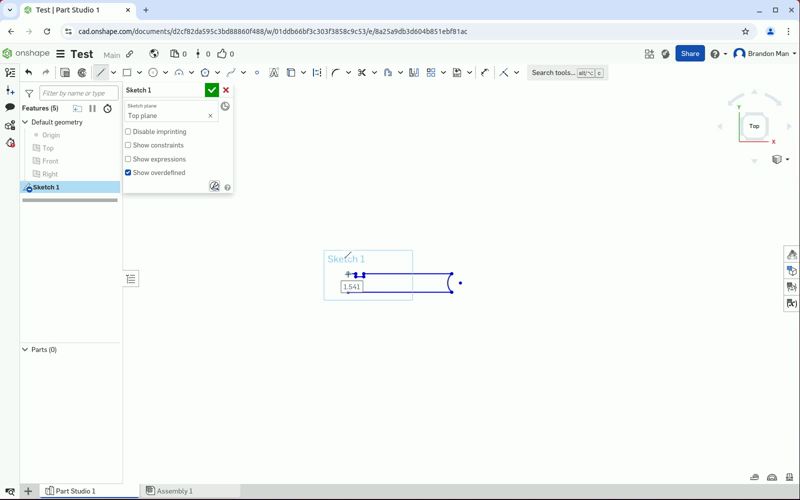
key_up(shift)
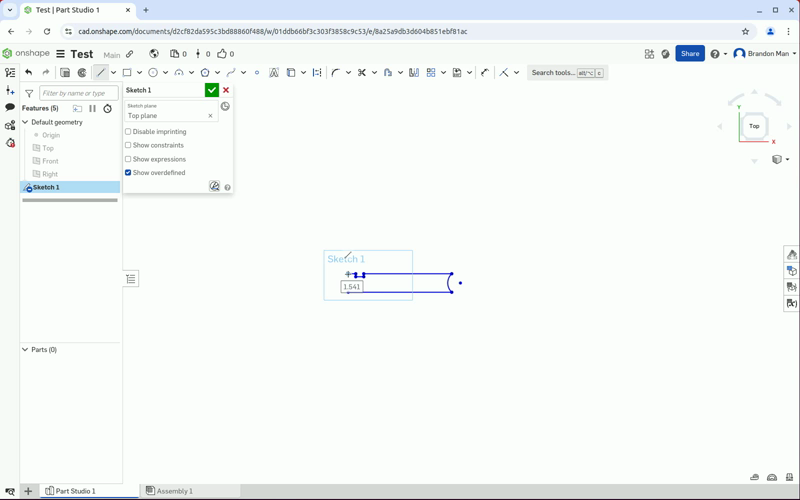
mouse_move(378, 273)
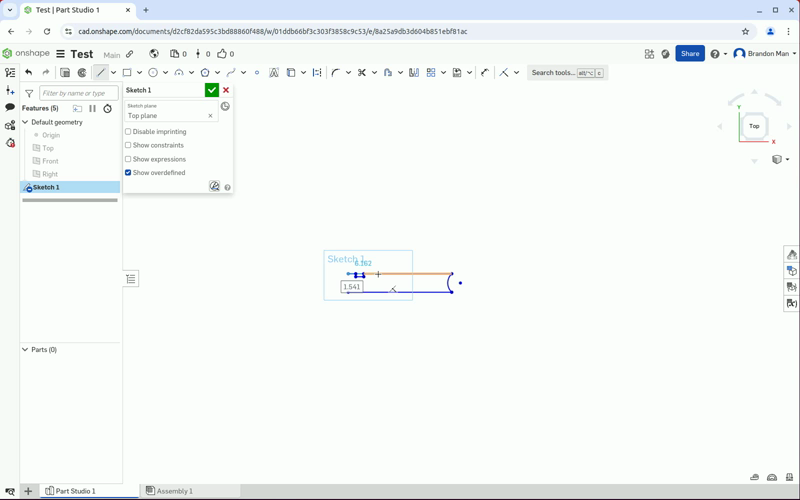
key_down(shift)
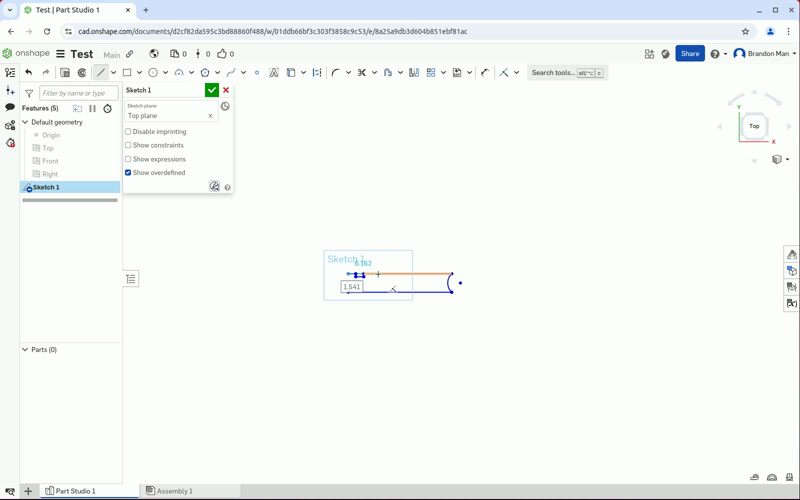
mouse_move(348, 292)
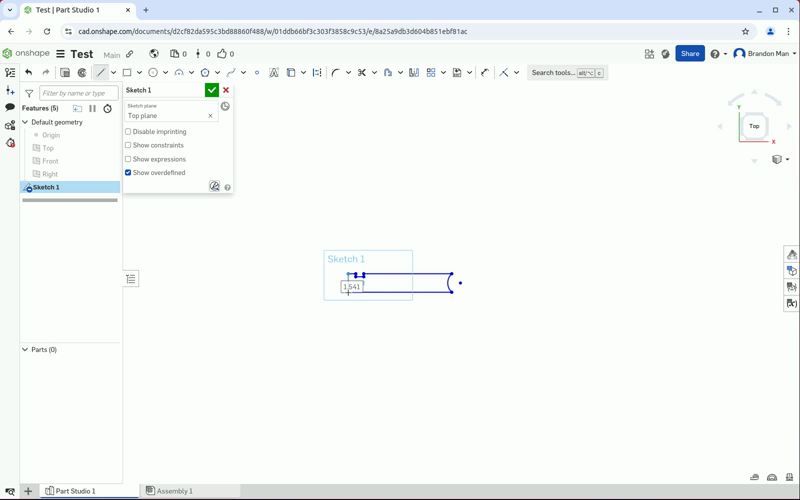
key_up(shift)
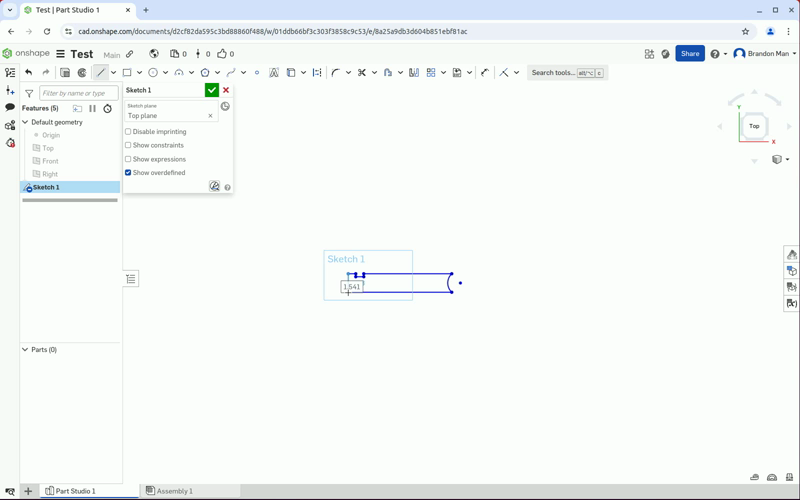
click(348, 292)
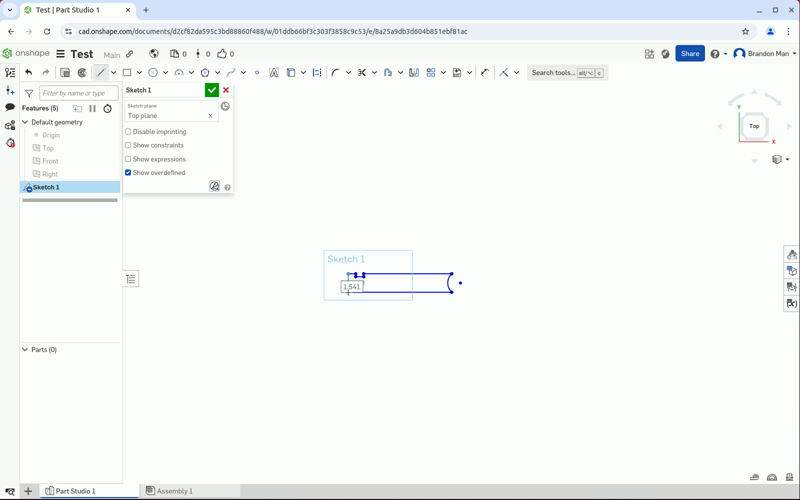
key(esc)
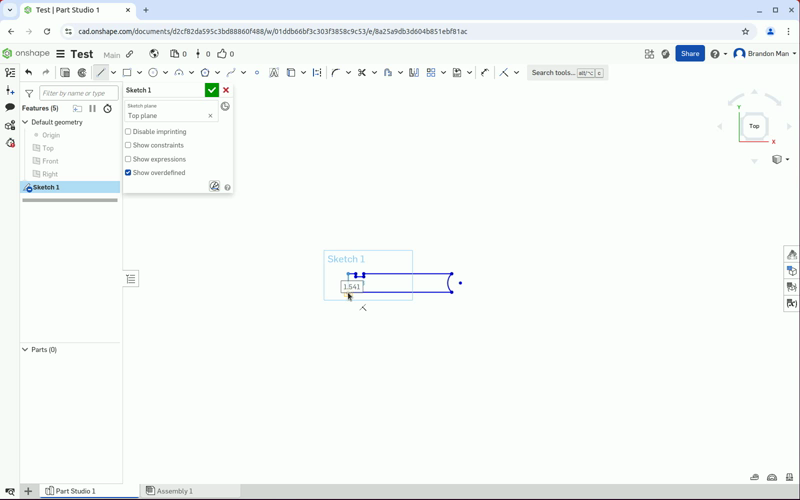
key(c)
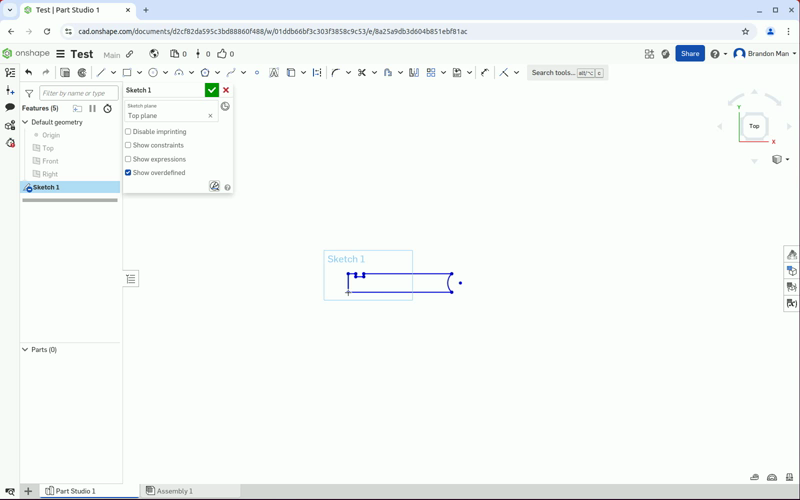
key_down(shift)
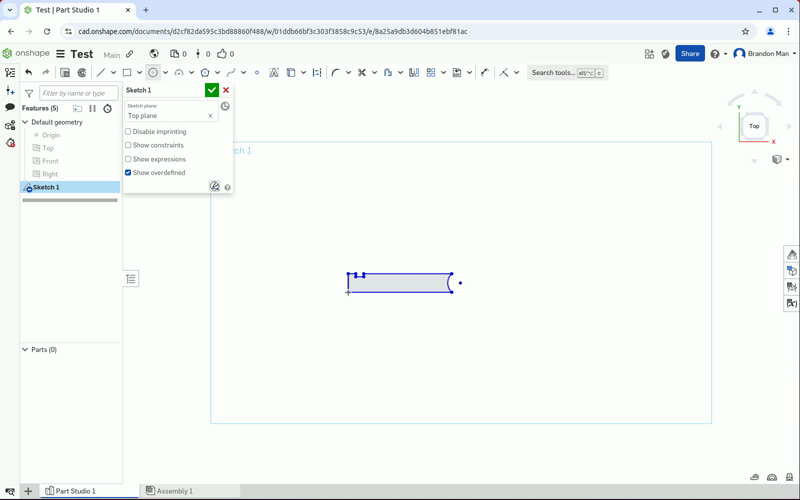
mouse_move(404, 282)
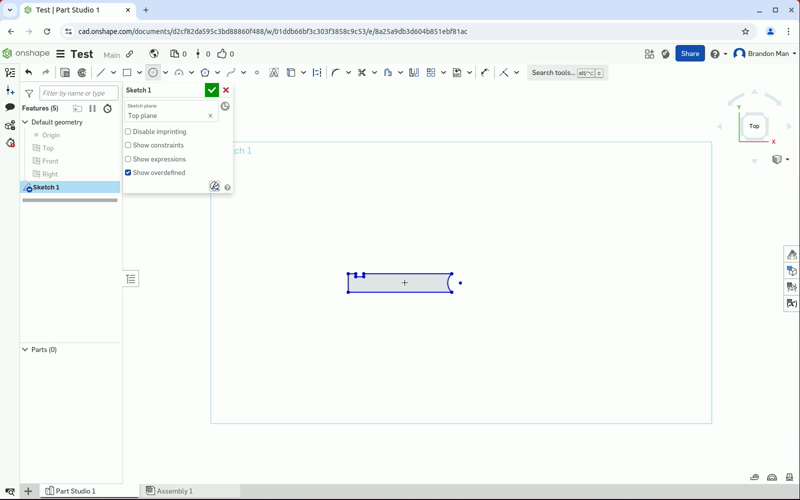
click(404, 282)
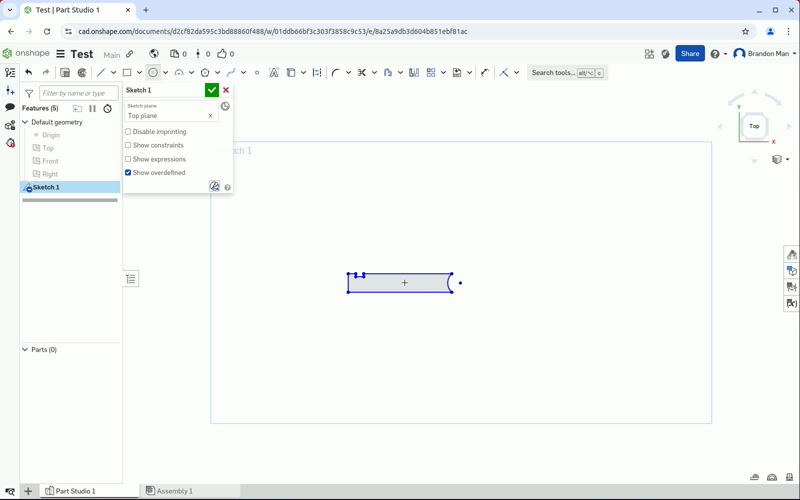
key_up(shift)
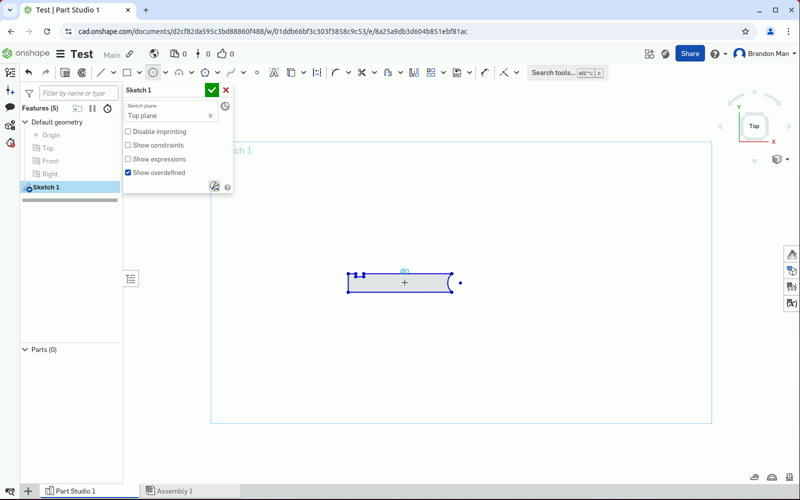
mouse_move(407, 282)
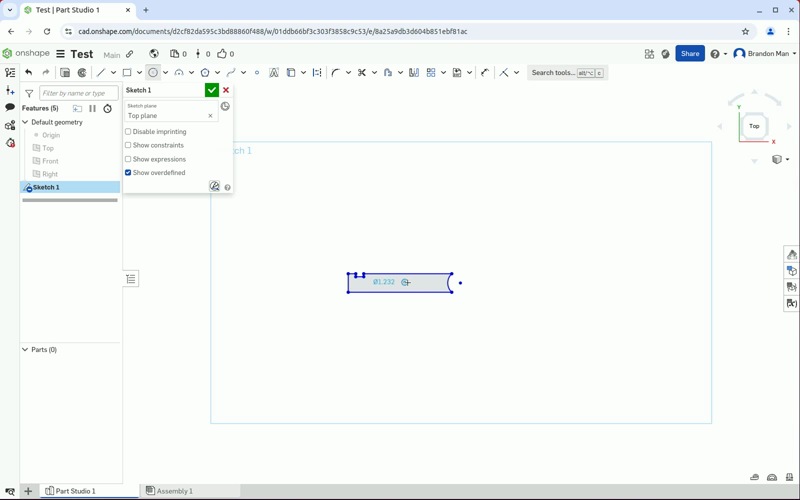
click(407, 282)
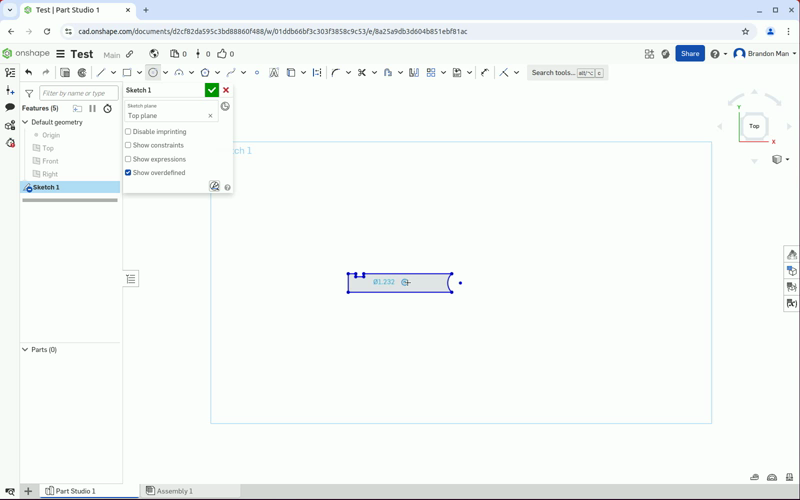
key(esc)
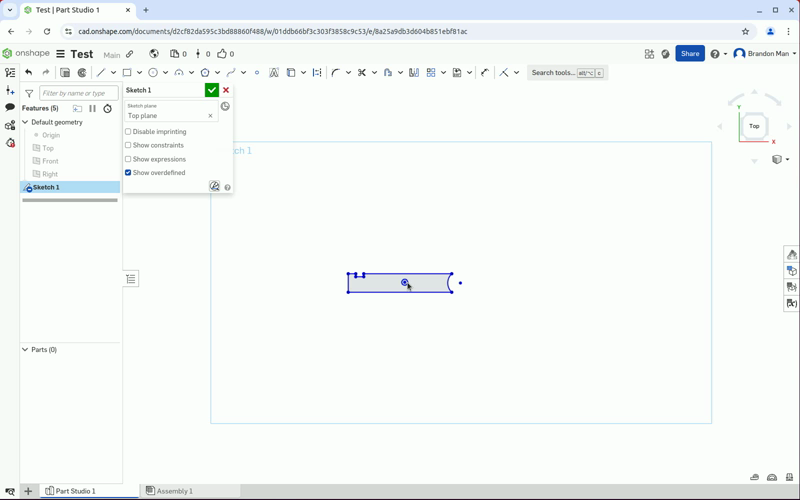
mouse_move(377, 283)
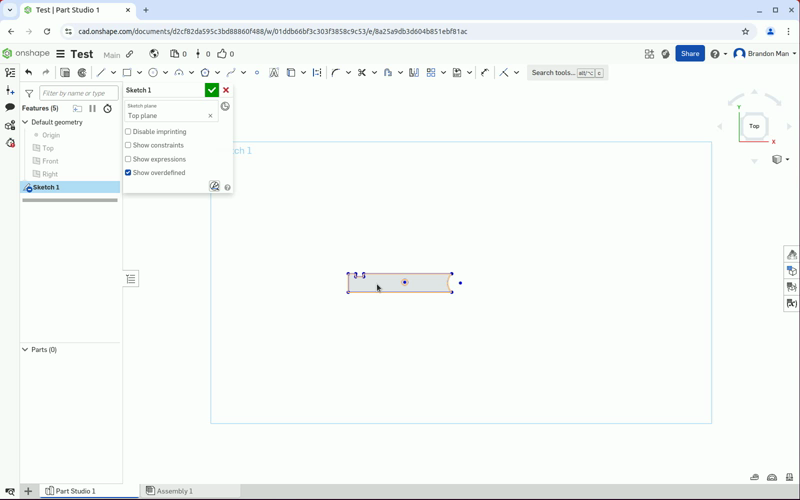
click(377, 283)
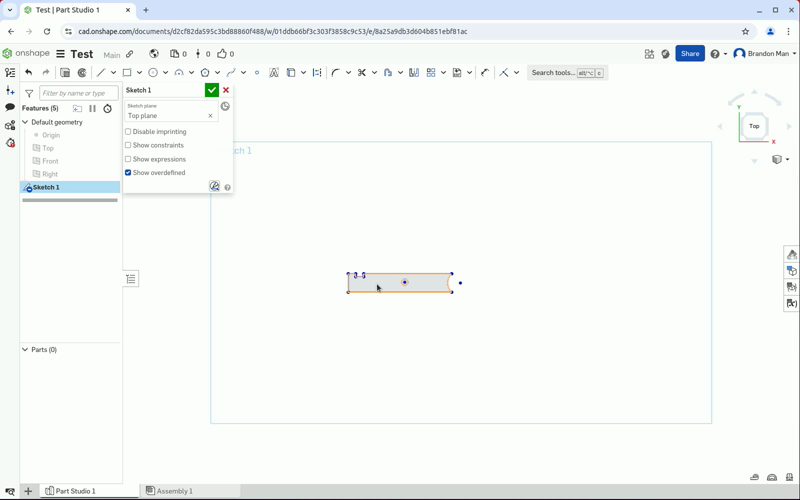
mouse_move(73, 352)
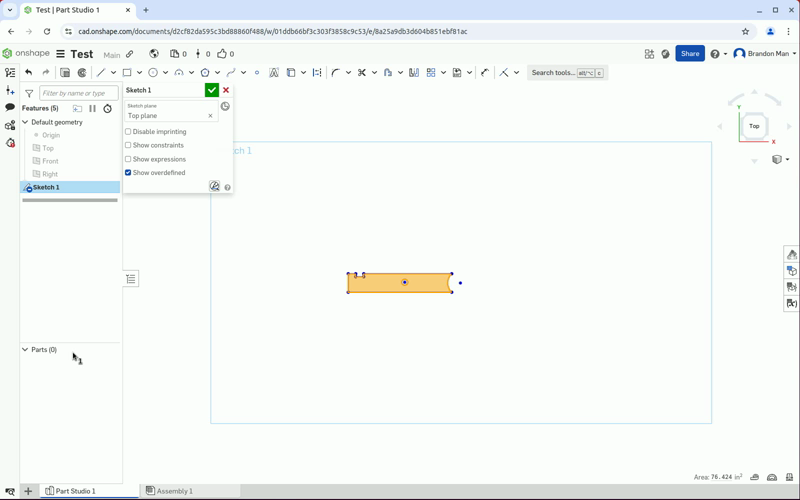
key(shift+y)
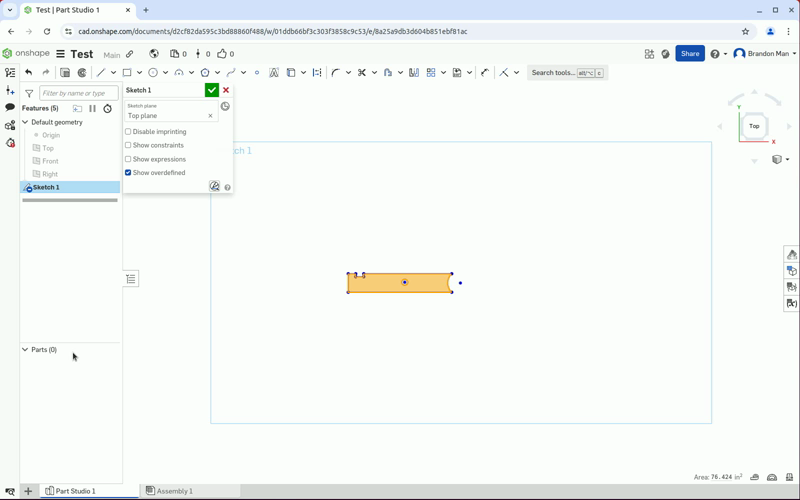
key(shift+e)
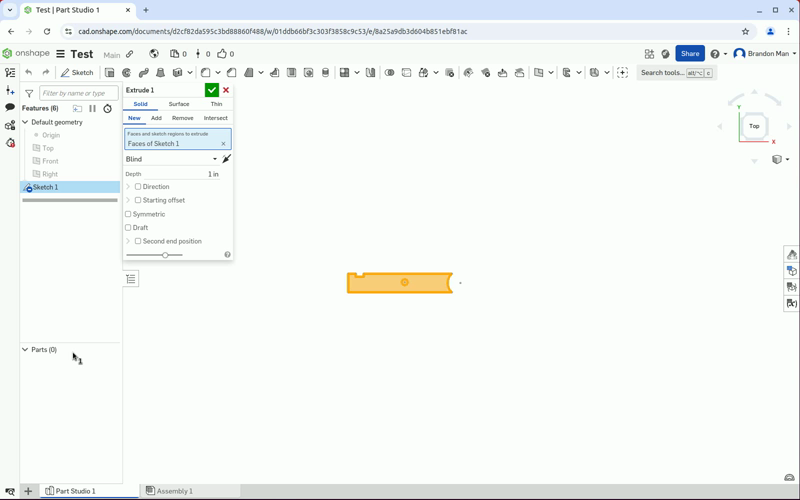
mouse_move(143, 106)
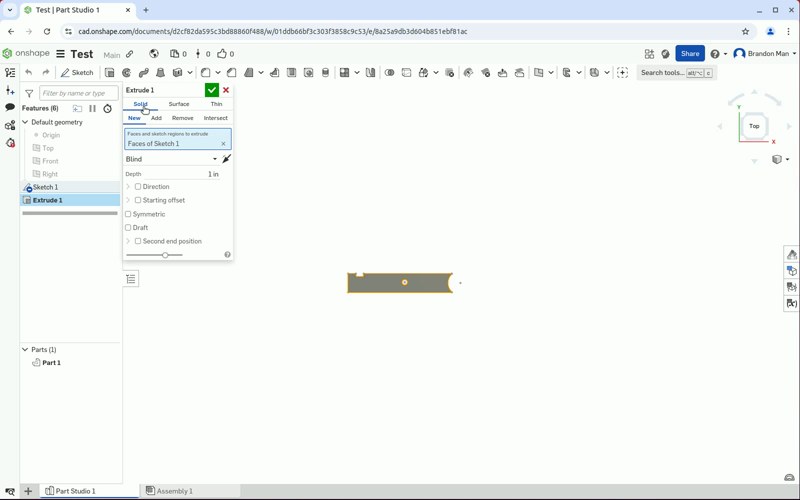
click(143, 106)
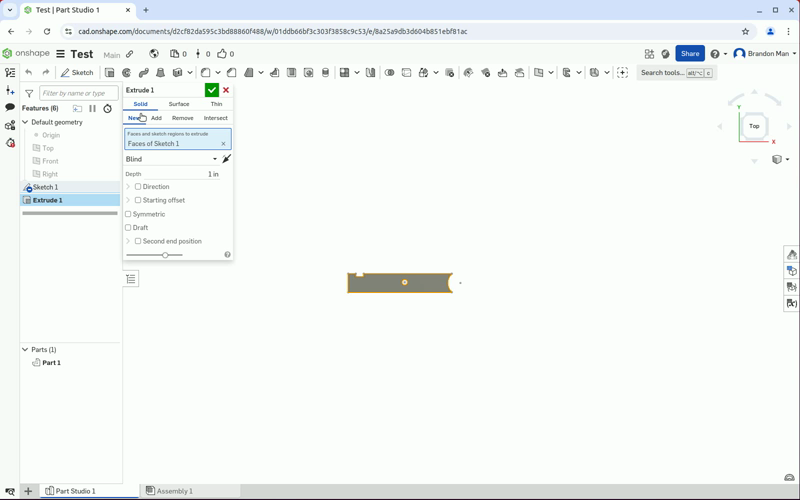
mouse_move(137, 120)
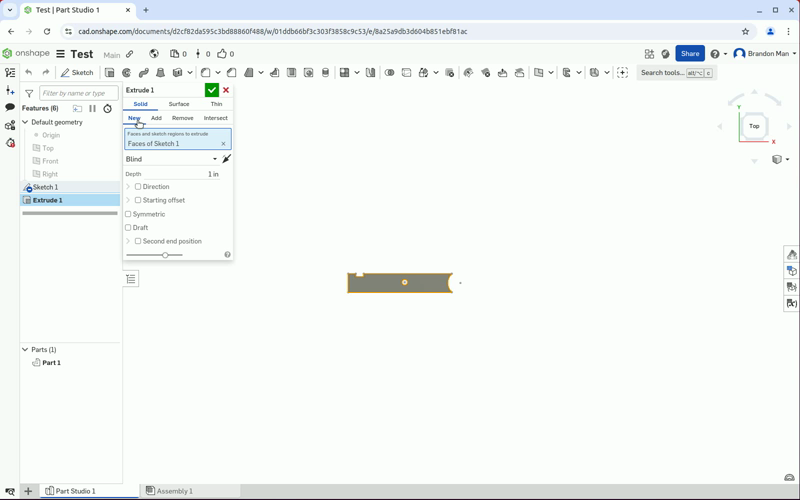
click(137, 120)
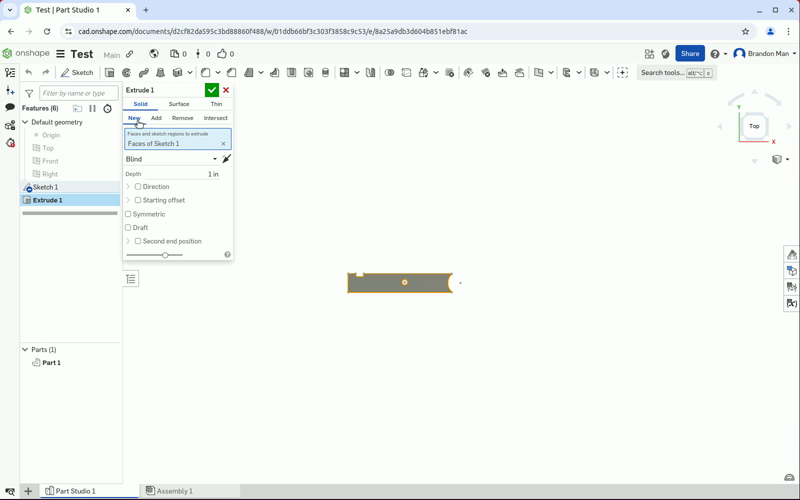
key(tab, 4)
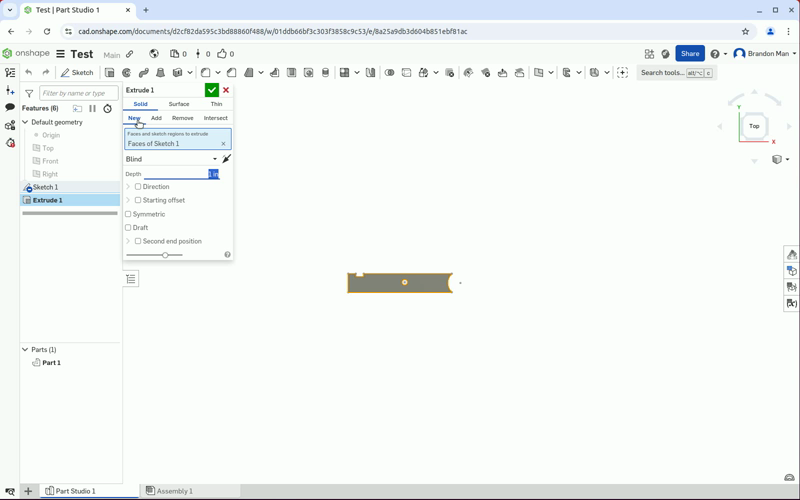
text(1.204)
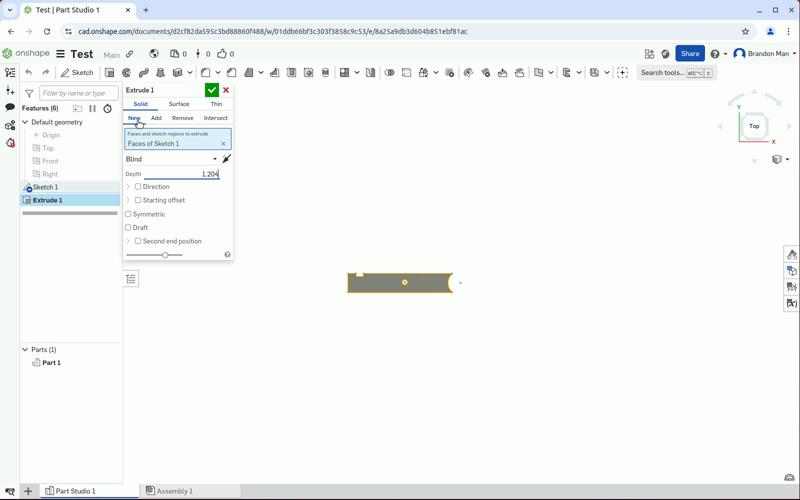
key(enter)
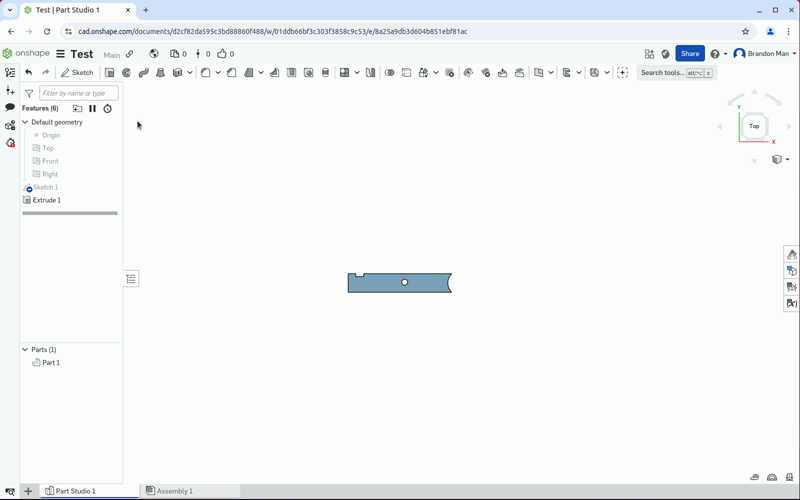
key(shift+h)
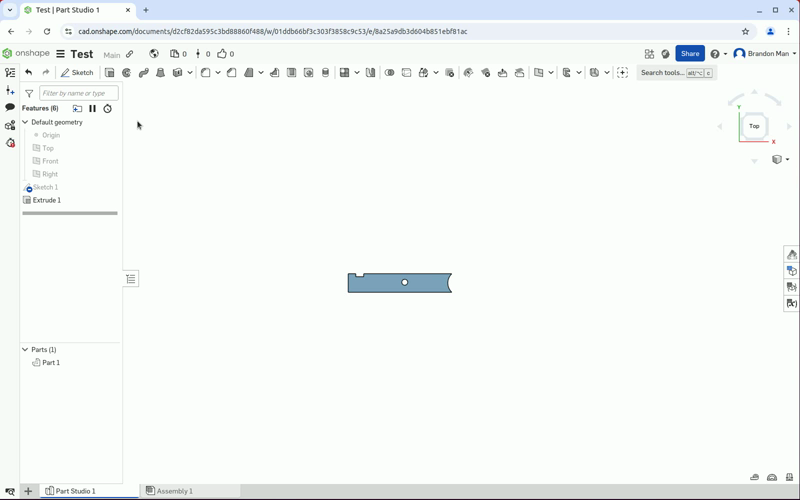
key(shift+h)
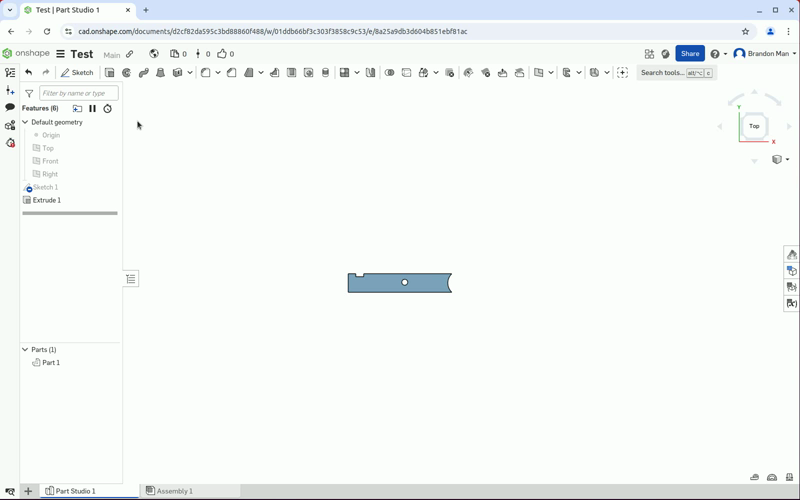
mouse_move(73, 189)
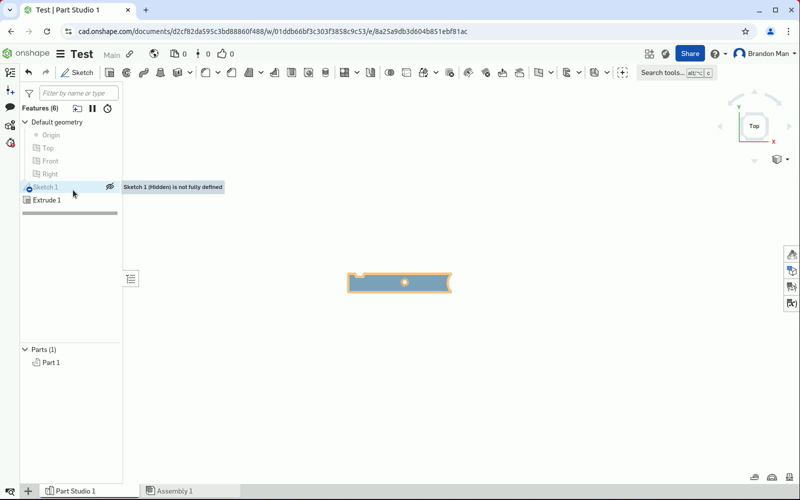
click(73, 189)
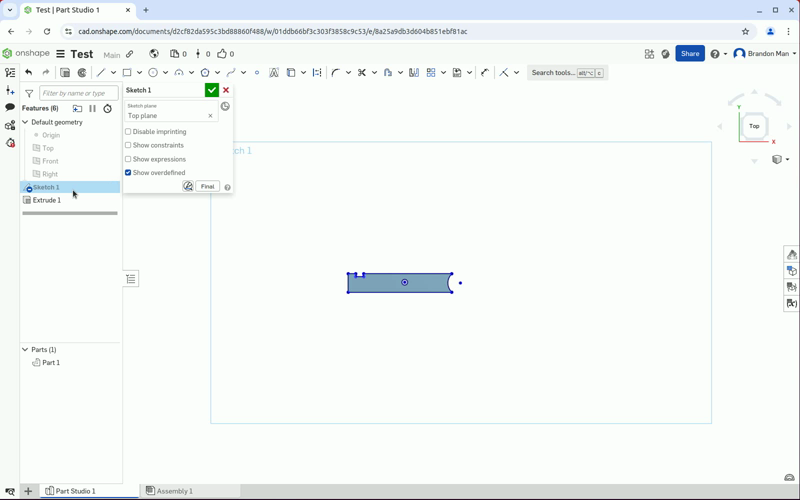
mouse_move(229, 92)
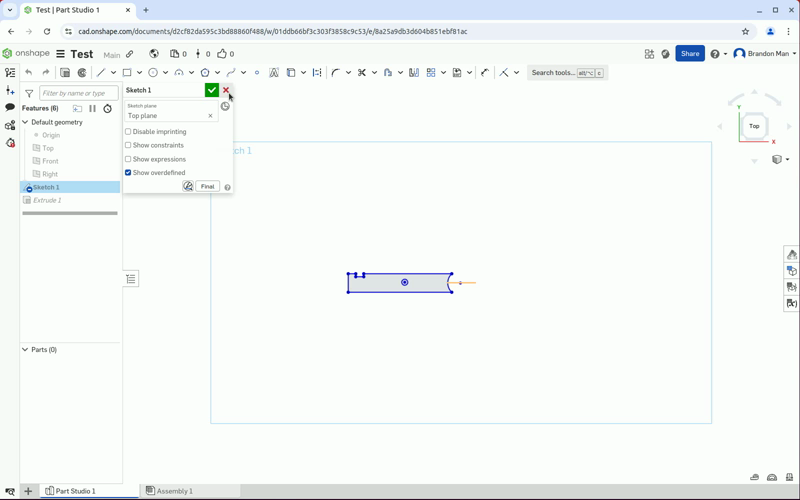
click(229, 92)
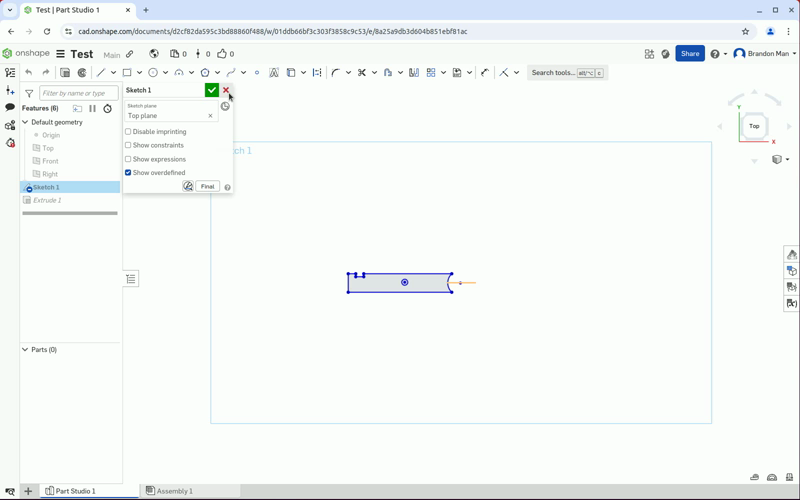
key(shift+s)
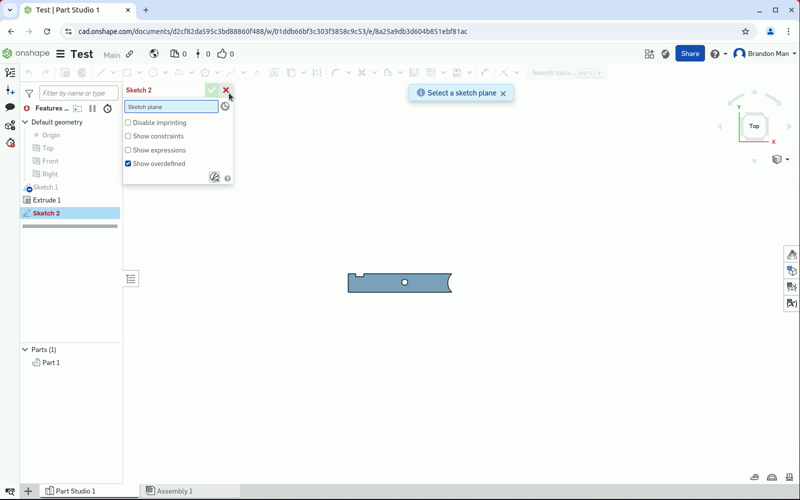
mouse_move(73, 150)
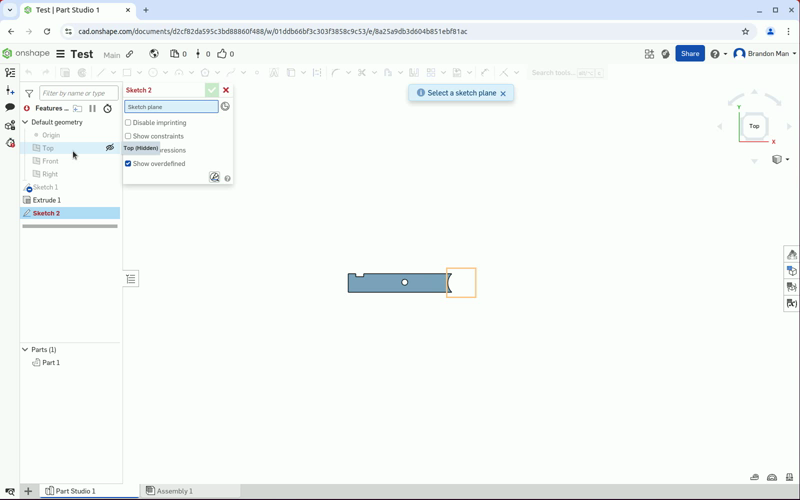
click(73, 150)
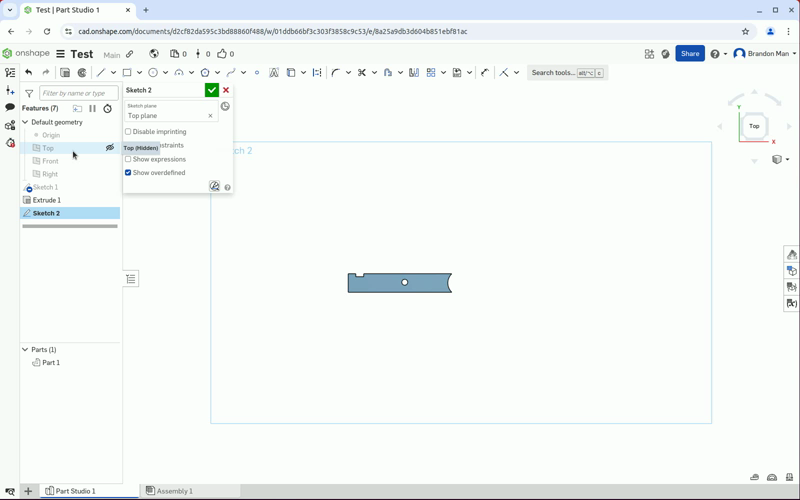
mouse_move(73, 352)
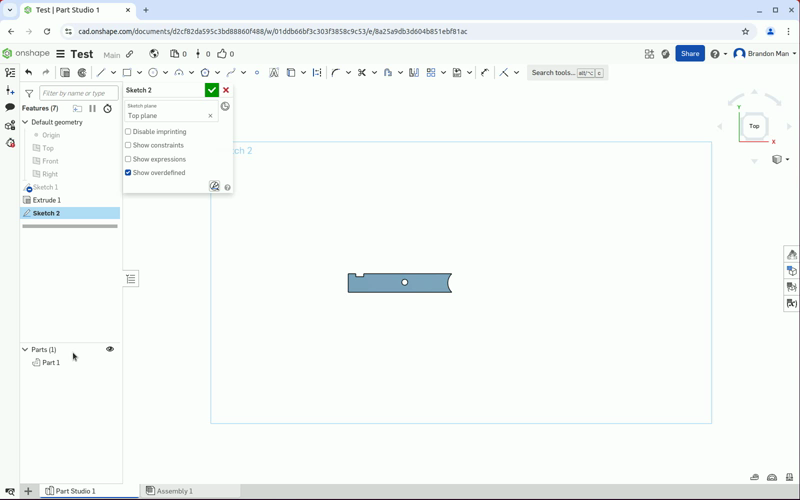
key(y)
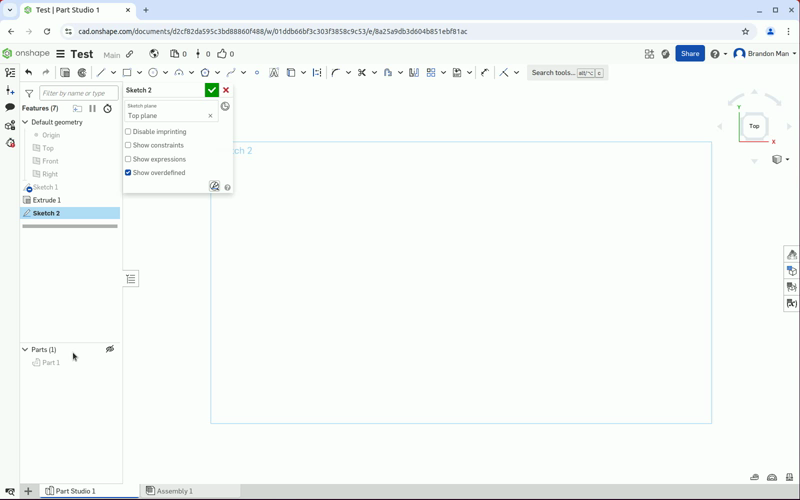
key(l)
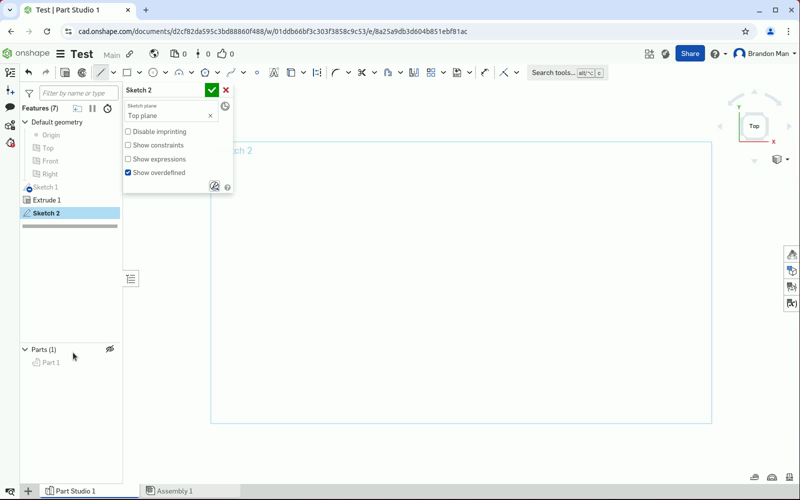
key_down(shift)
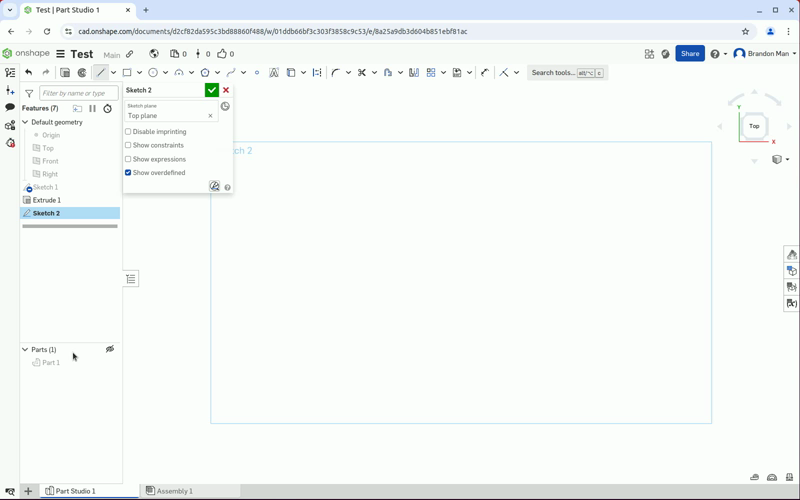
mouse_move(451, 292)
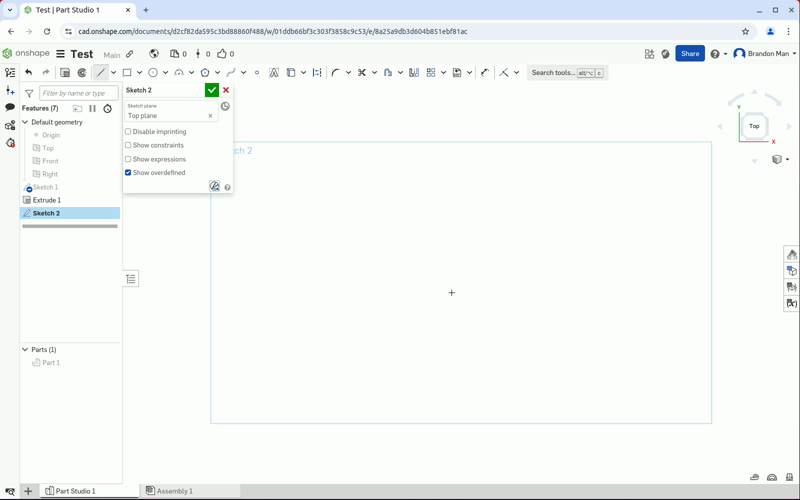
click(451, 292)
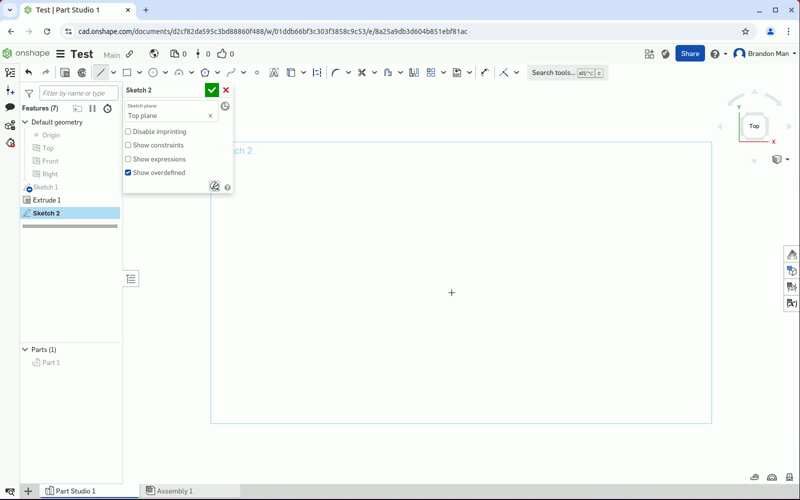
key_up(shift)
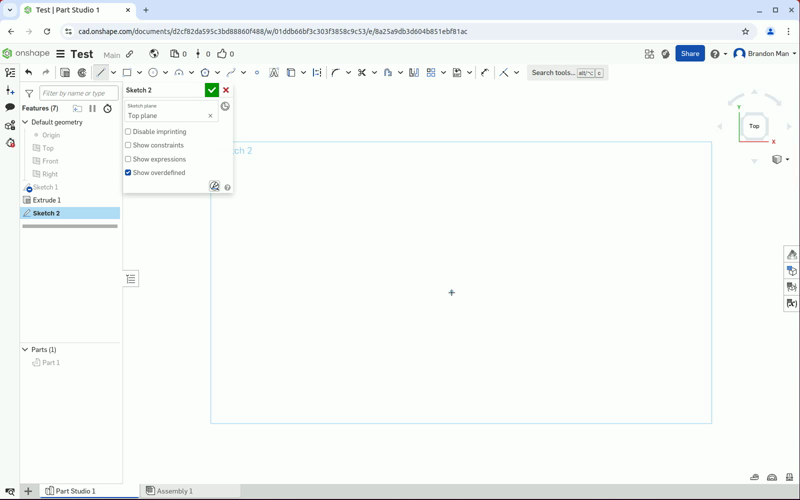
key_down(shift)
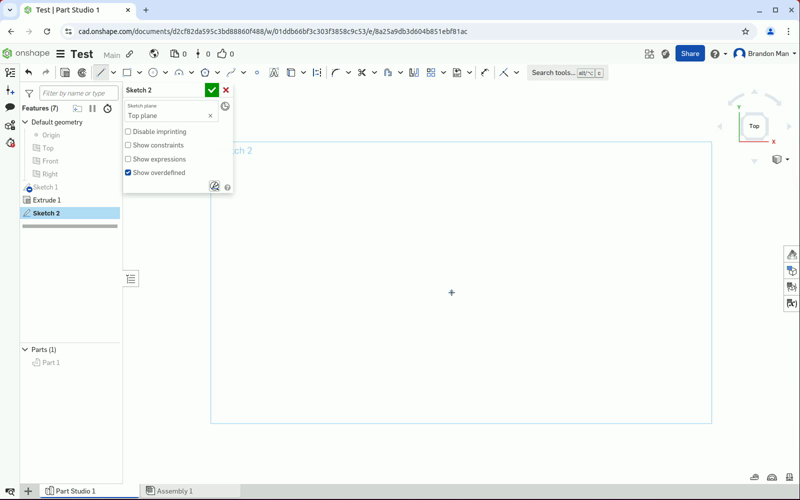
mouse_move(481, 292)
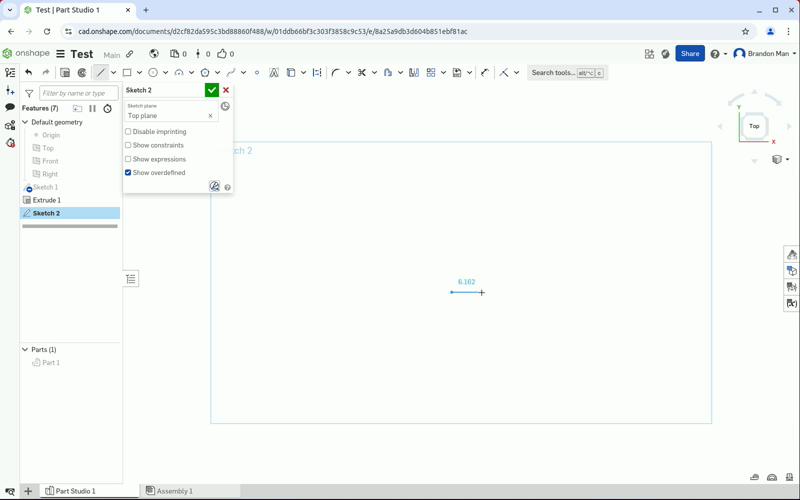
mouse_move(470, 292)
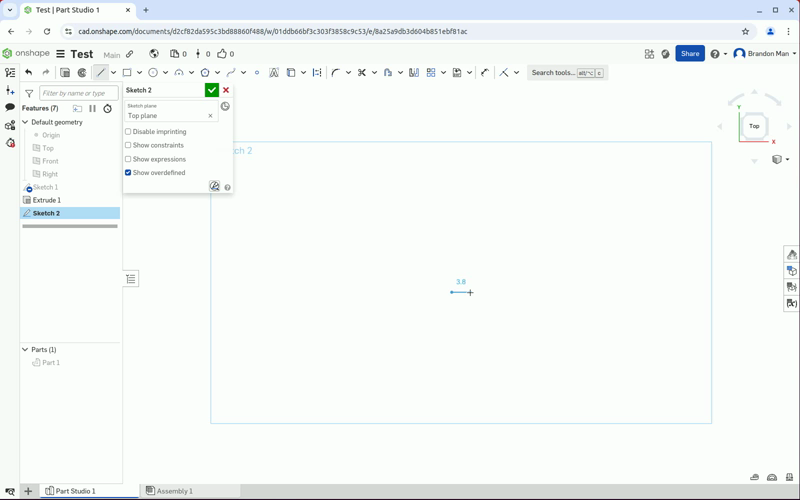
click(470, 292)
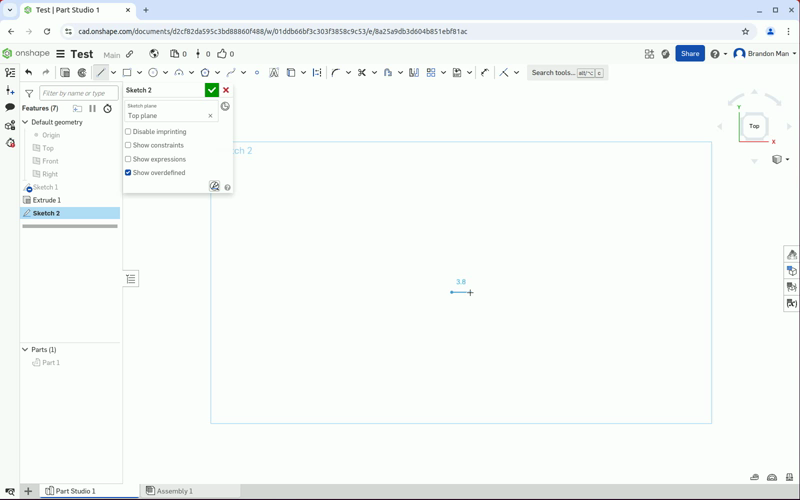
key_up(shift)
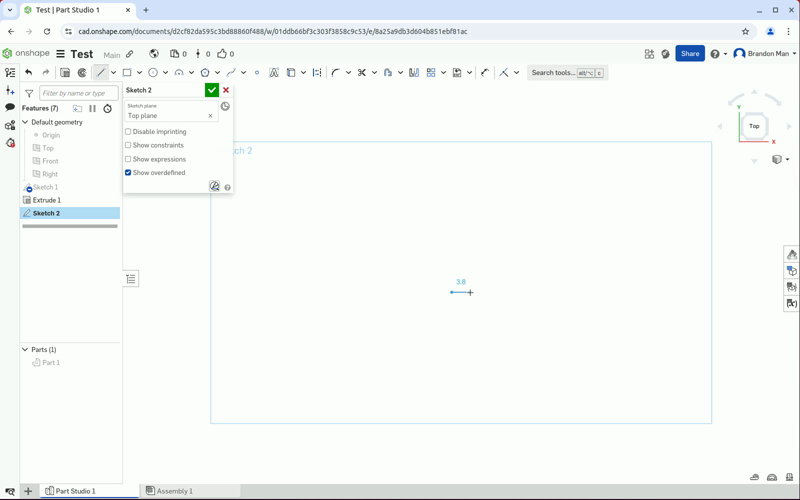
key(esc)
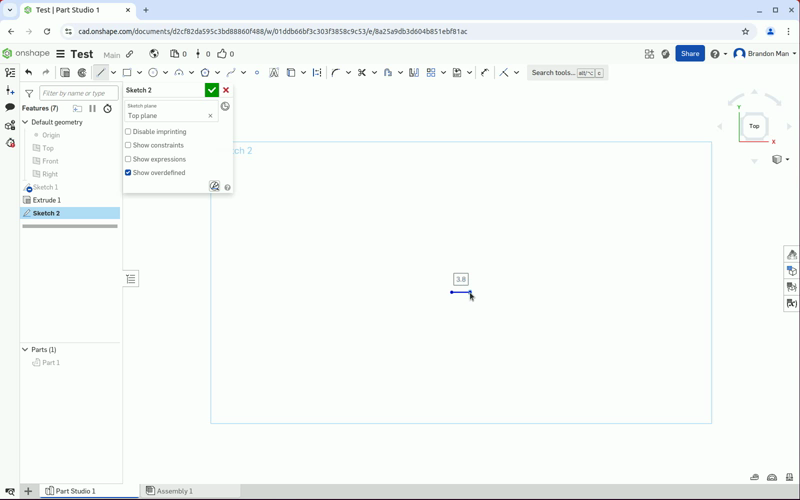
key(a)
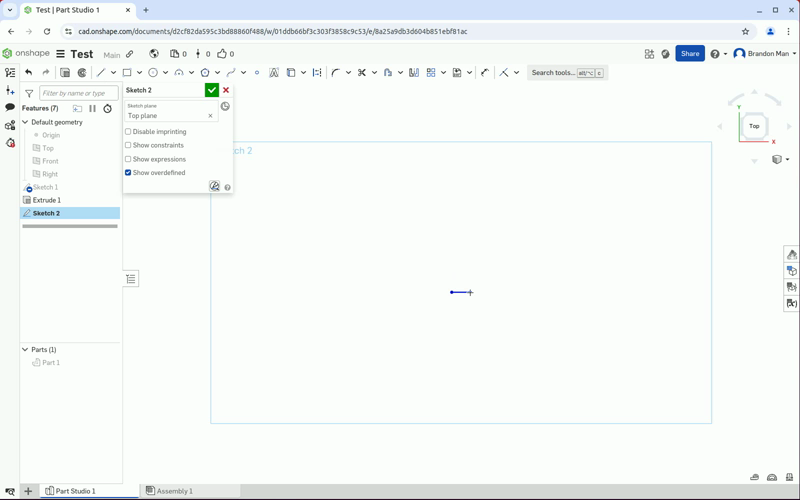
mouse_move(470, 292)
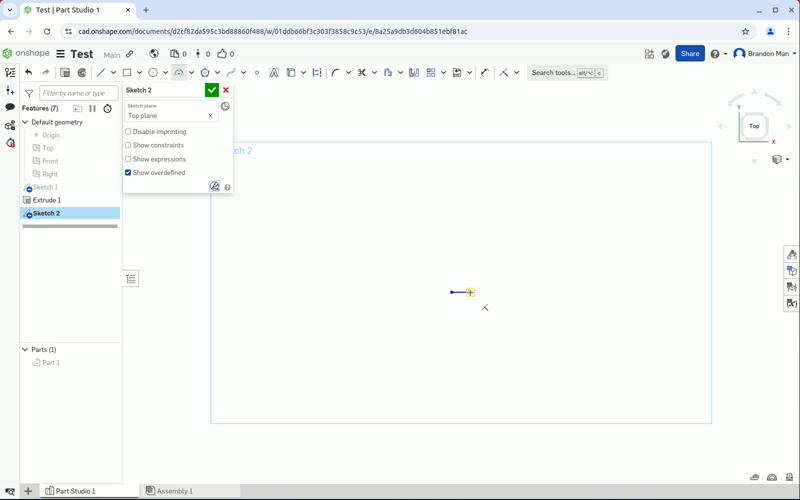
click(470, 292)
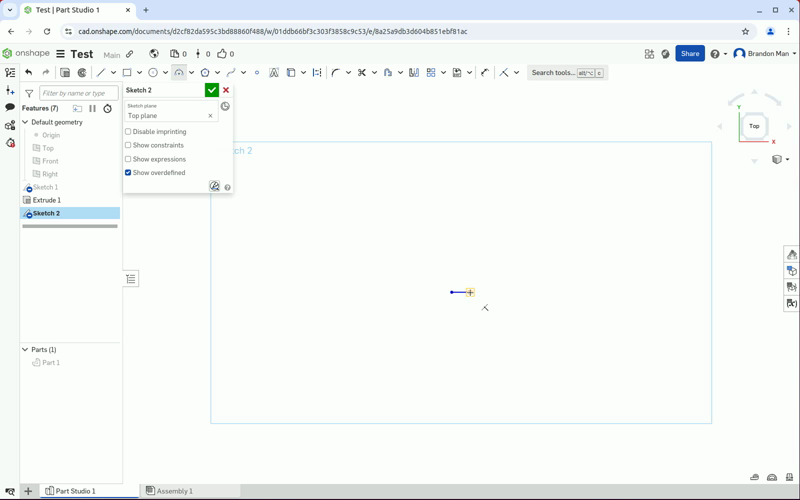
key_down(shift)
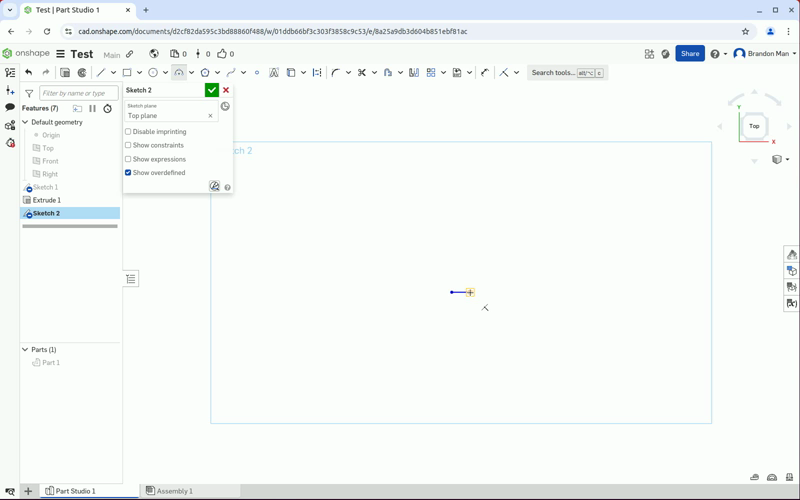
mouse_move(470, 272)
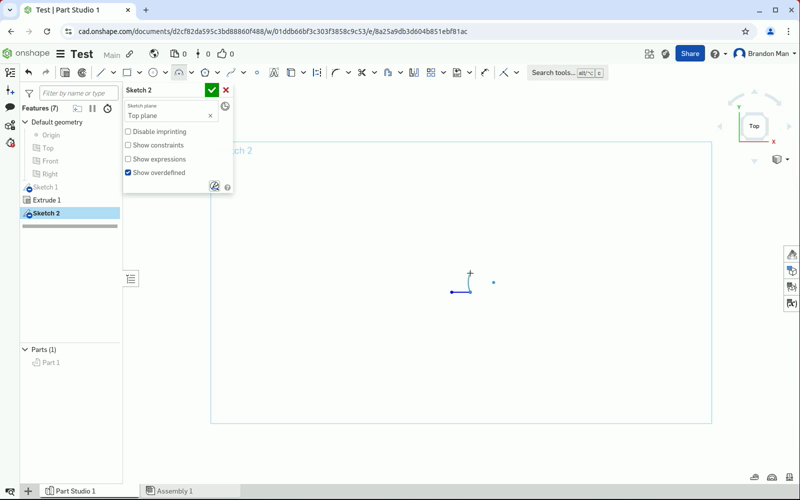
click(470, 272)
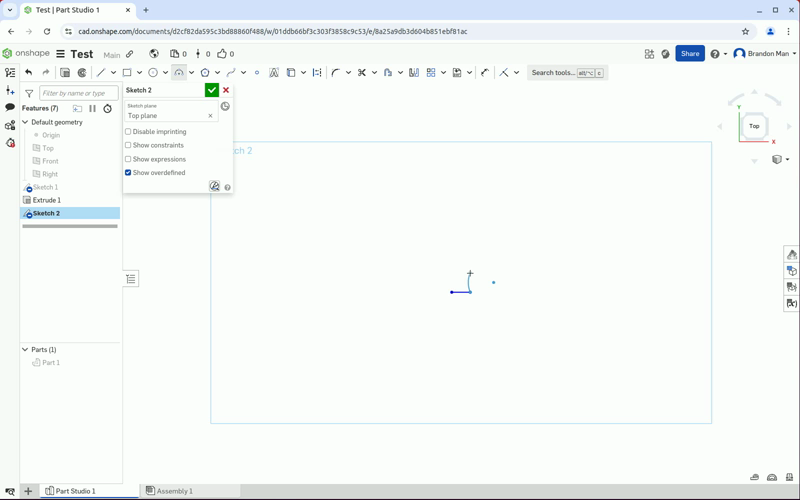
mouse_move(474, 282)
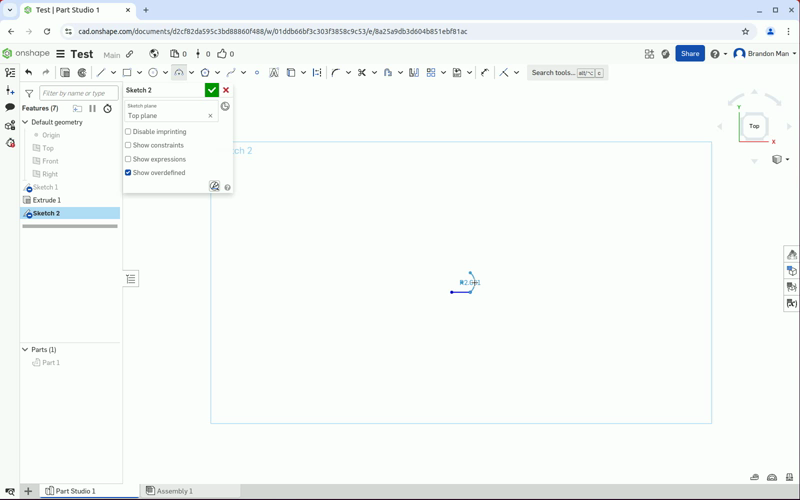
click(474, 282)
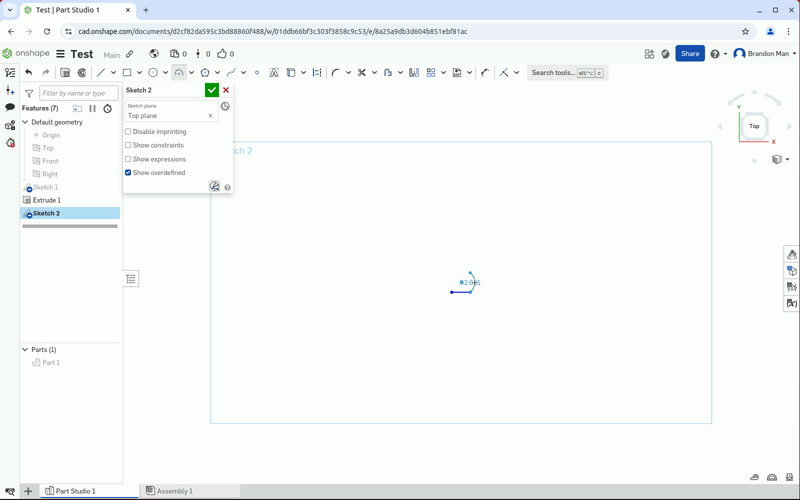
key_up(shift)
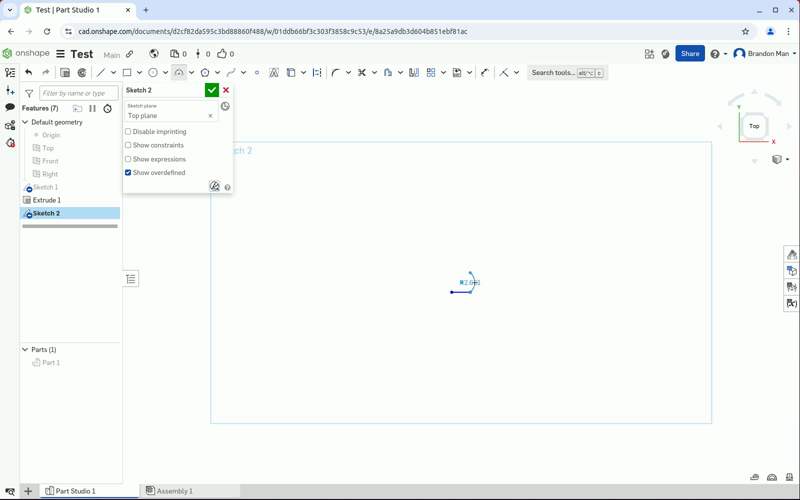
key(esc)
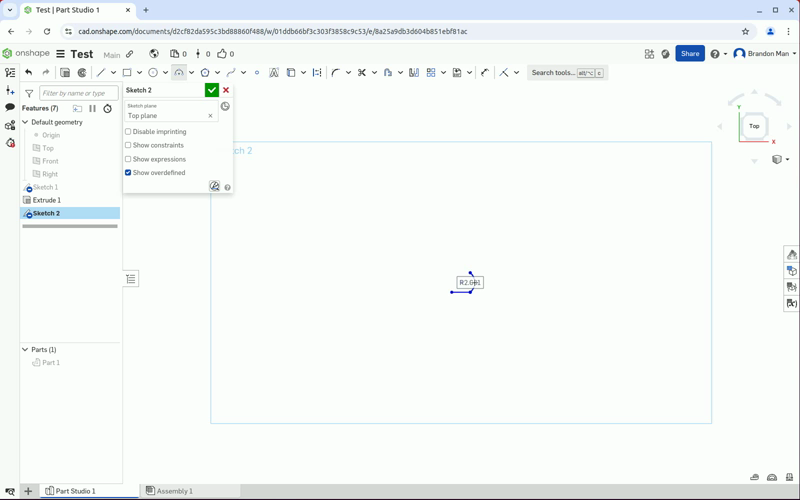
key(l)
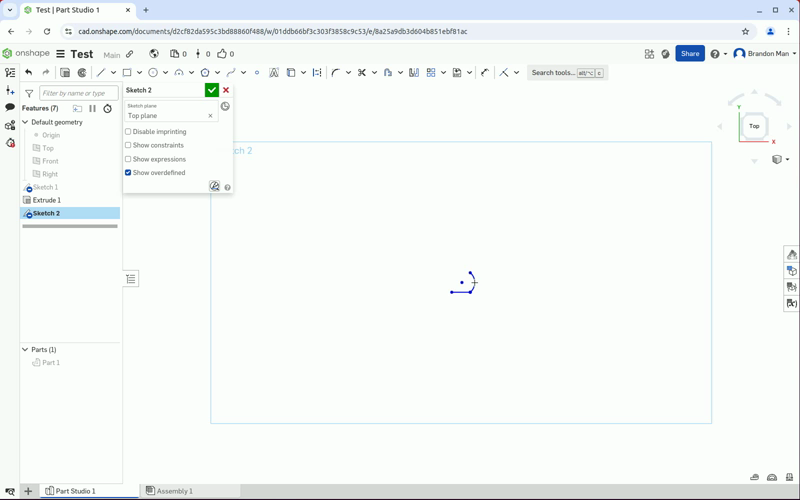
mouse_move(470, 272)
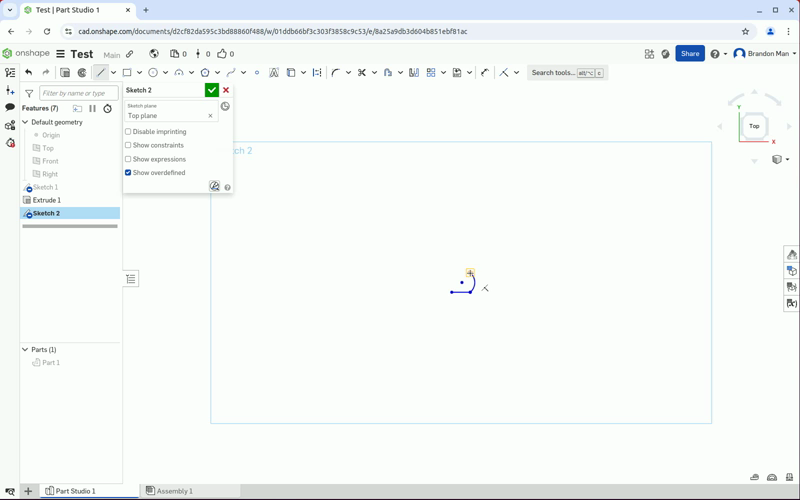
click(470, 272)
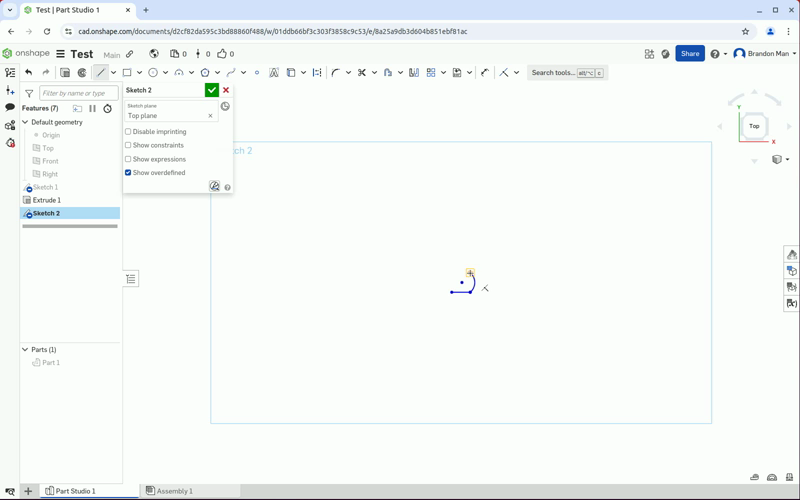
key_down(shift)
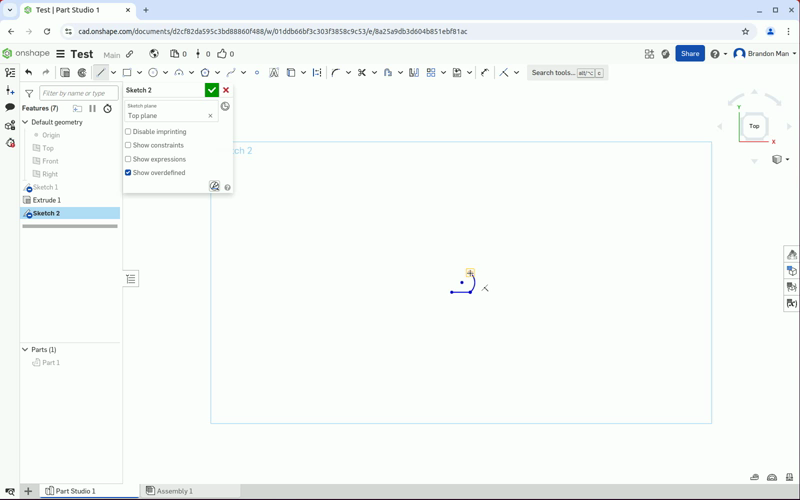
mouse_move(500, 272)
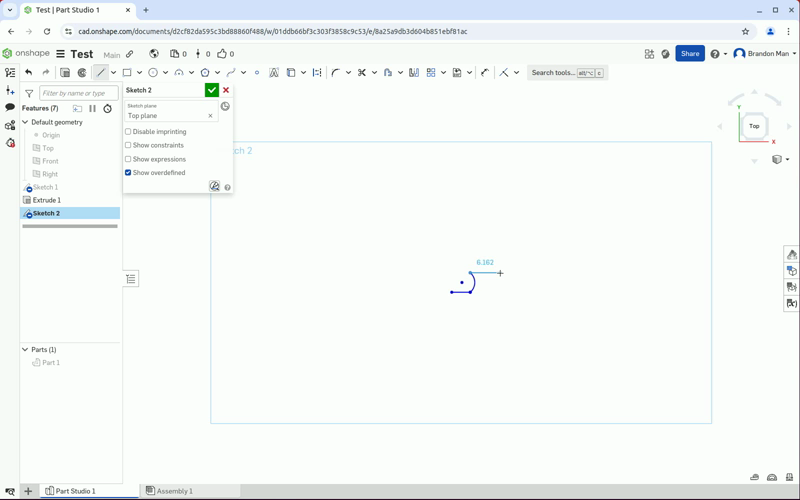
mouse_move(451, 272)
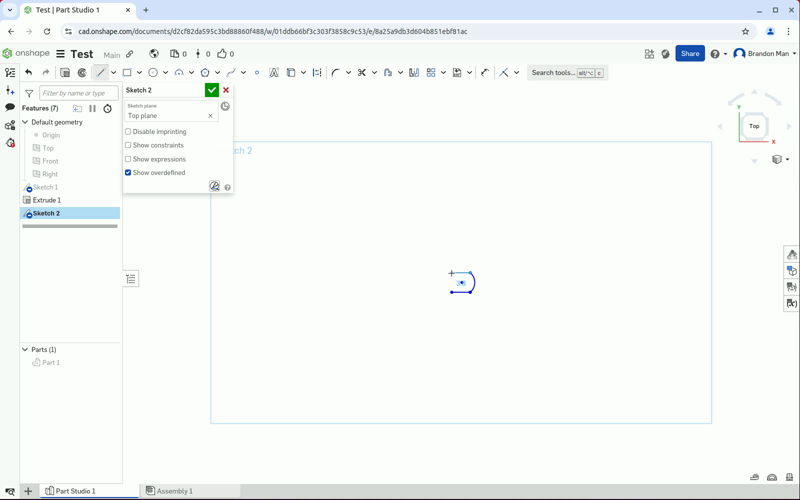
click(451, 272)
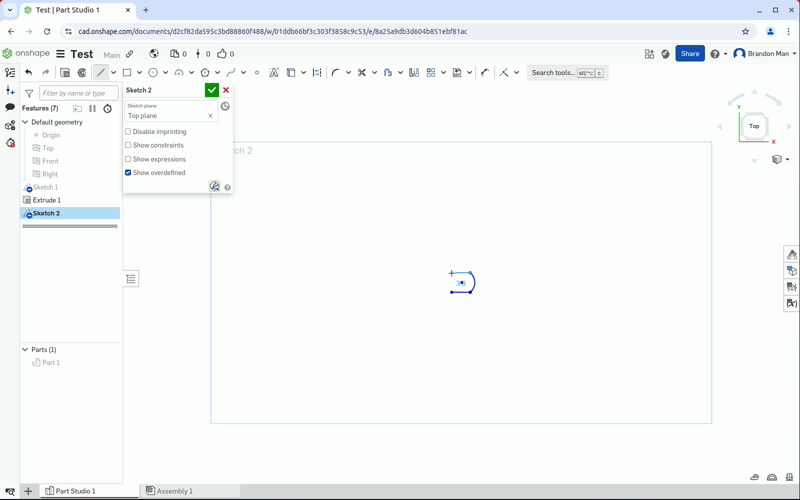
key_up(shift)
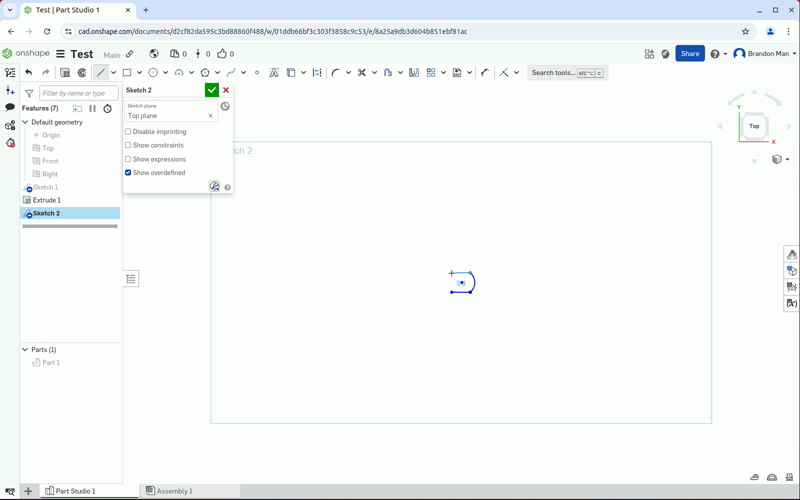
key(esc)
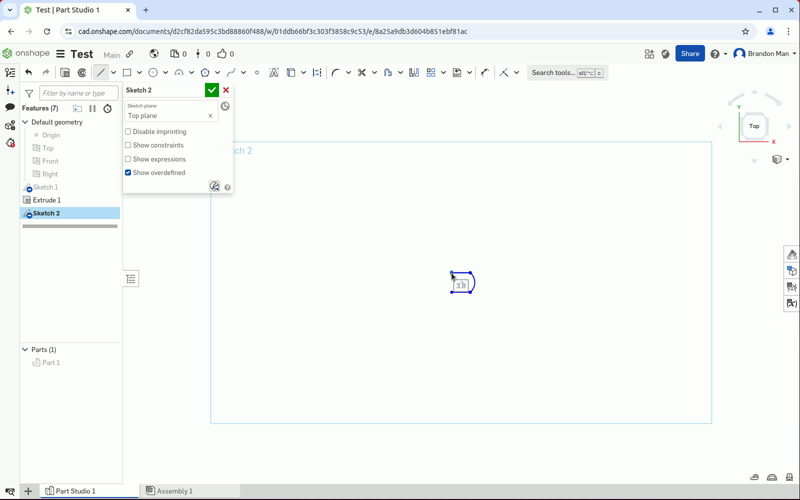
key(a)
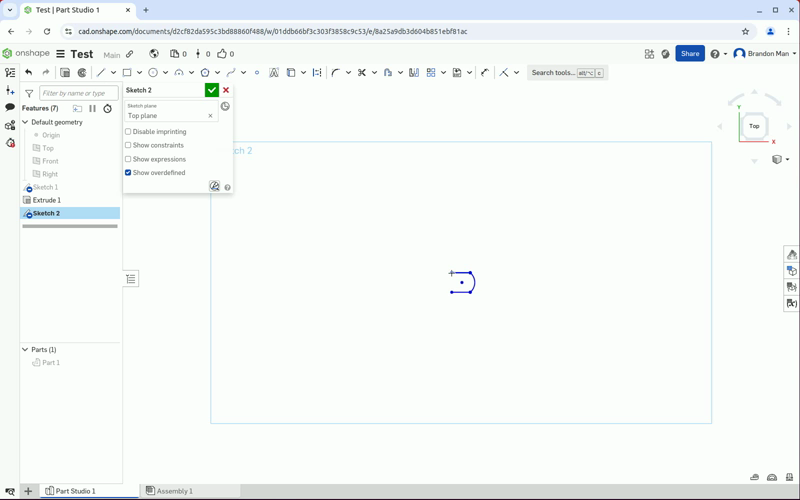
mouse_move(451, 272)
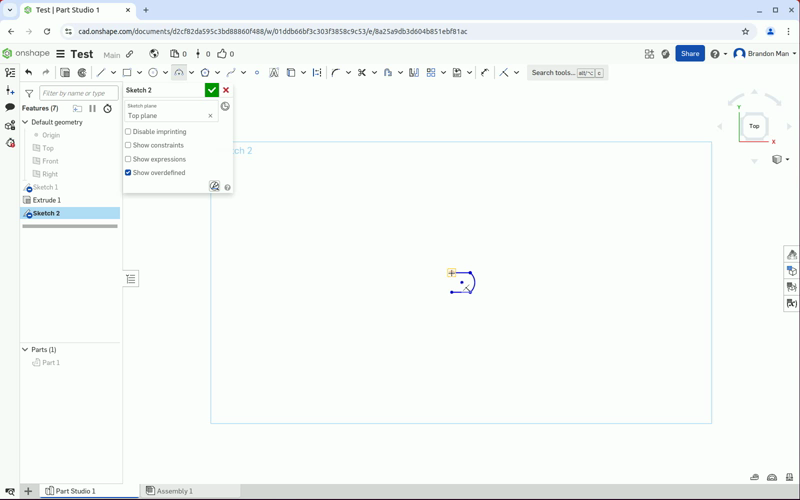
click(451, 272)
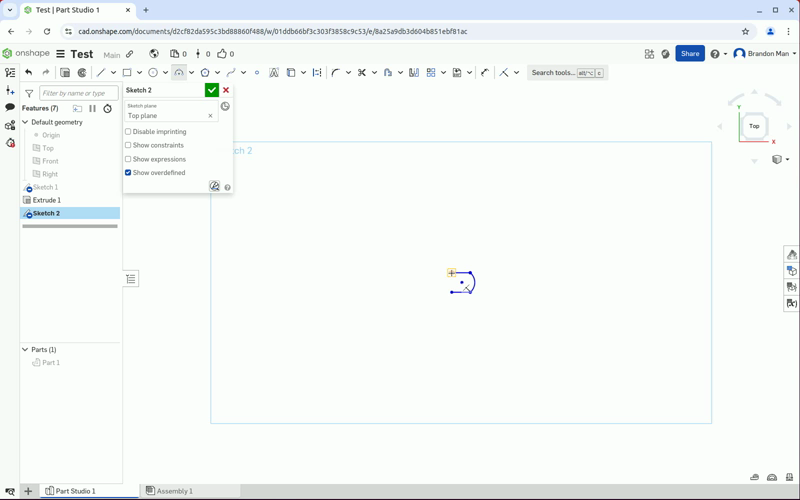
mouse_move(451, 292)
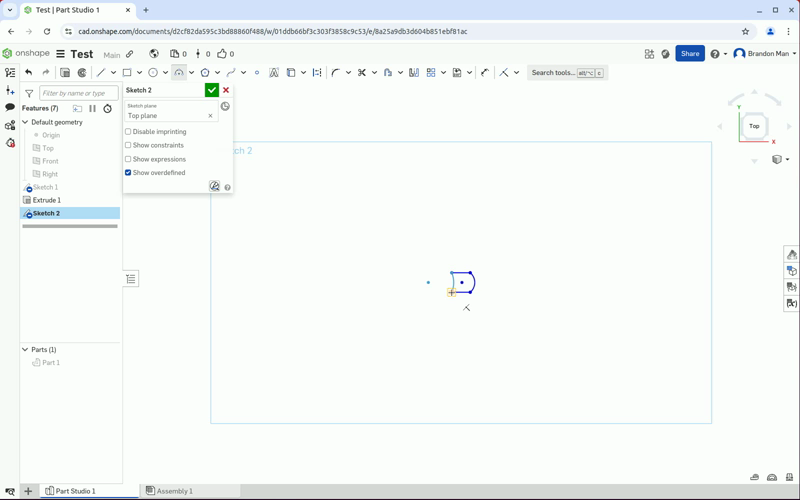
click(451, 292)
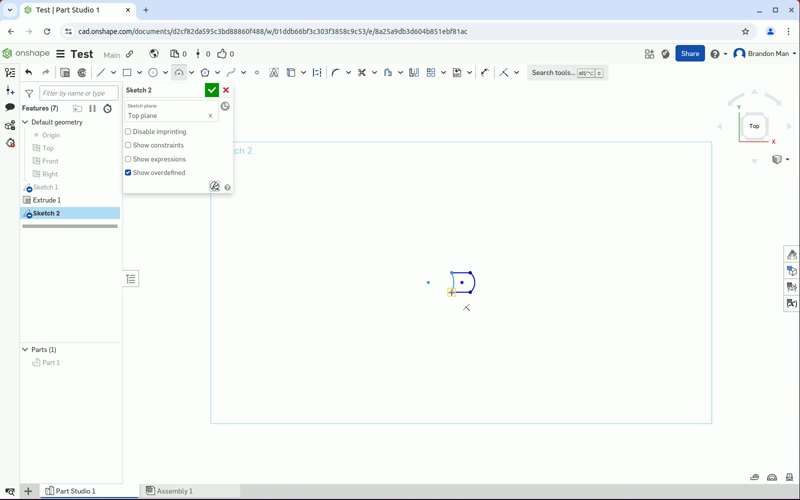
key_down(shift)
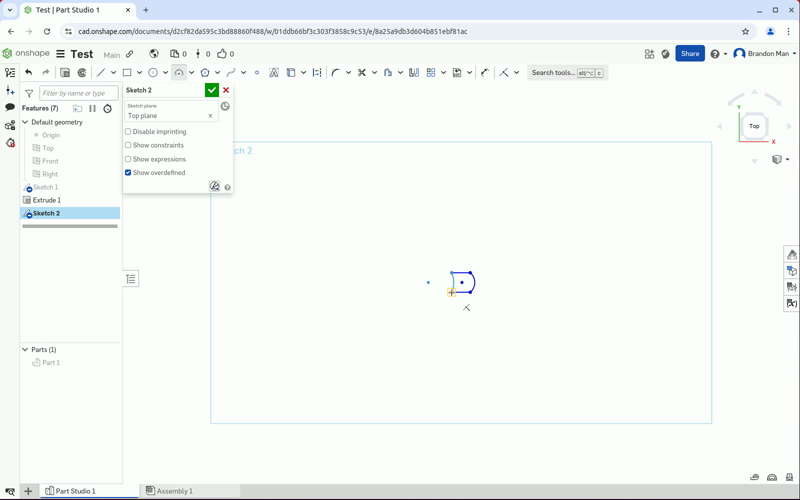
mouse_move(447, 282)
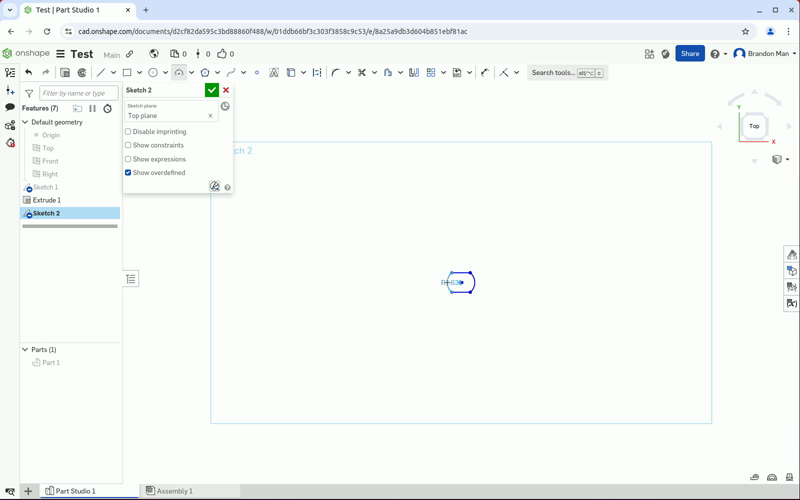
click(447, 282)
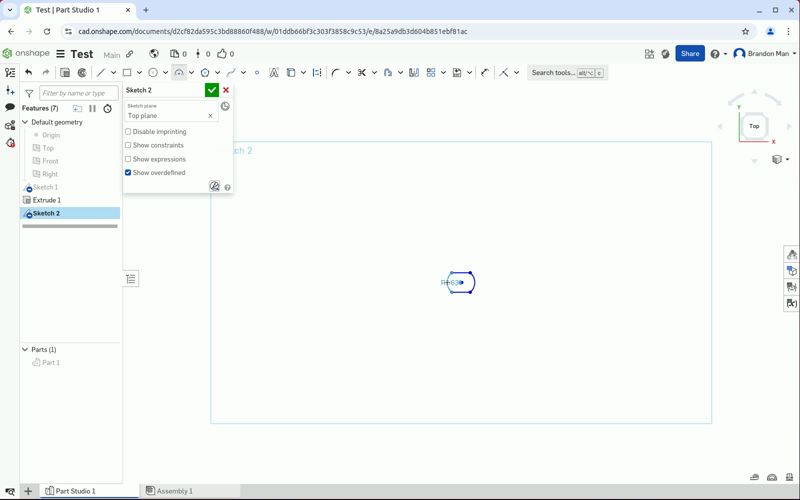
key_up(shift)
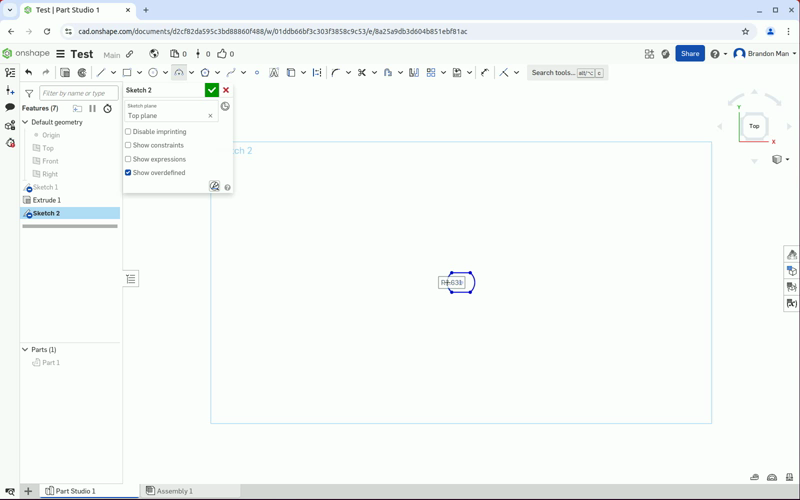
key(esc)
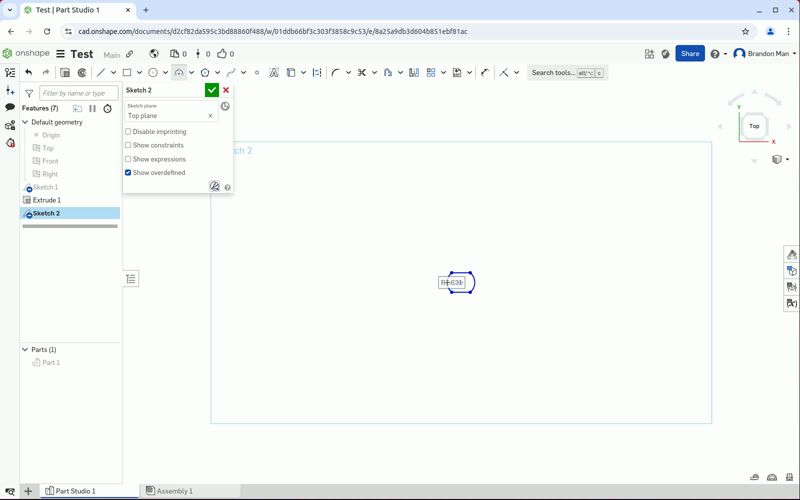
key(c)
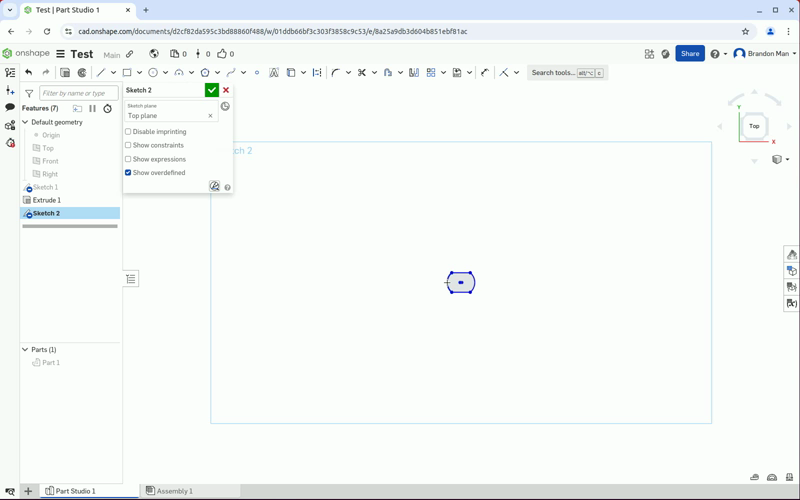
key_down(shift)
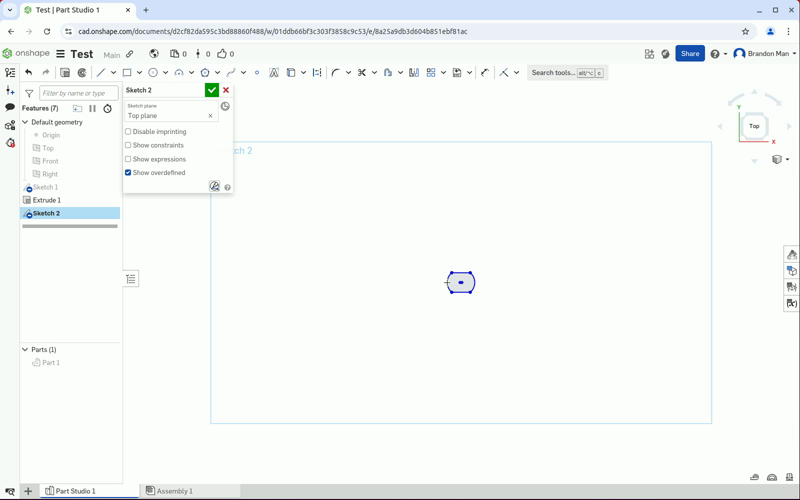
mouse_move(461, 282)
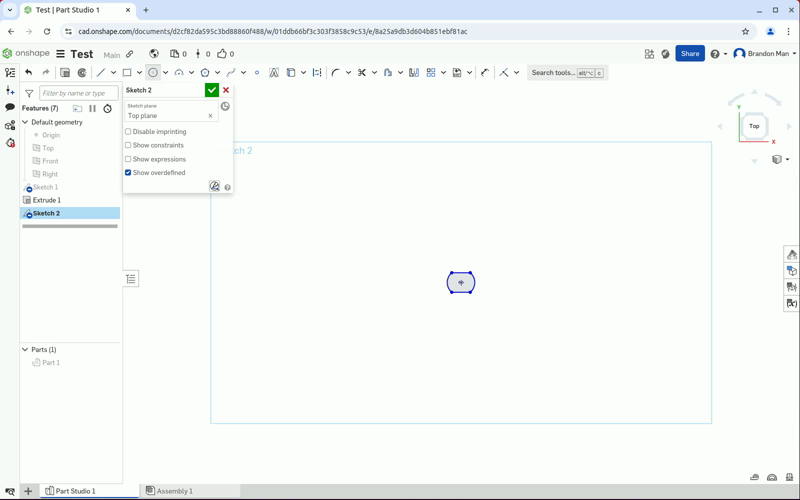
click(461, 282)
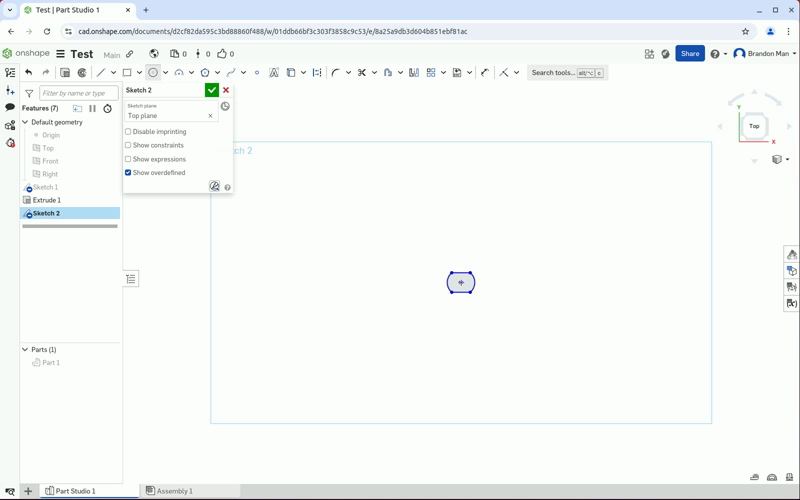
key_up(shift)
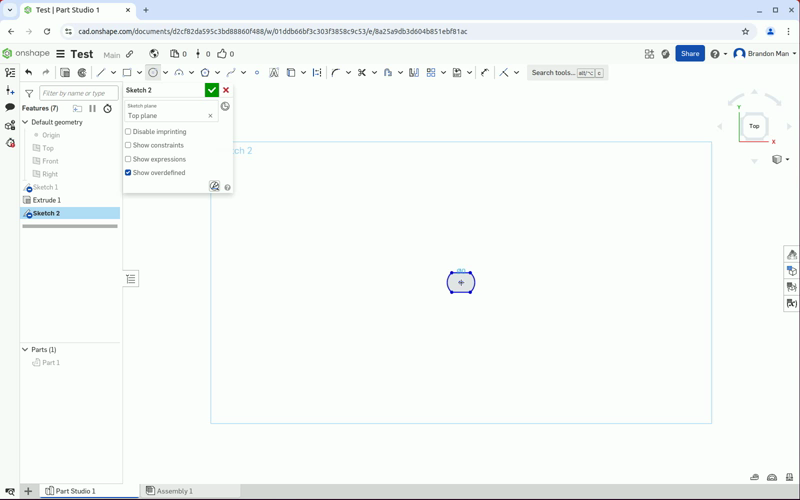
mouse_move(464, 282)
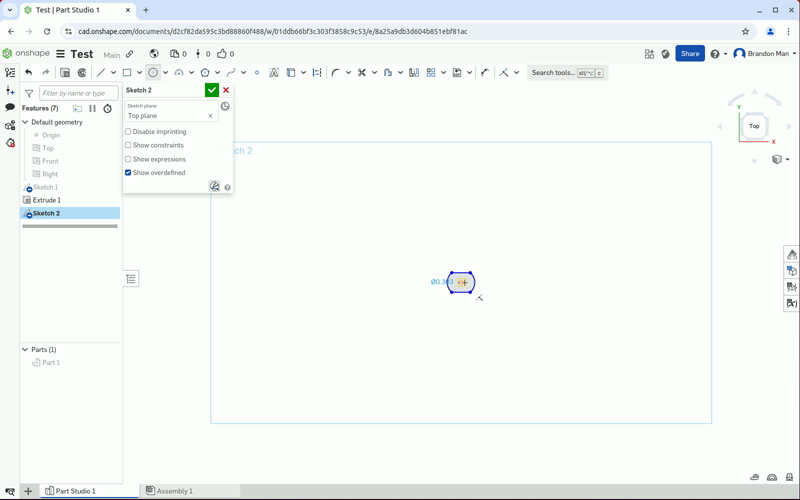
scroll(6)
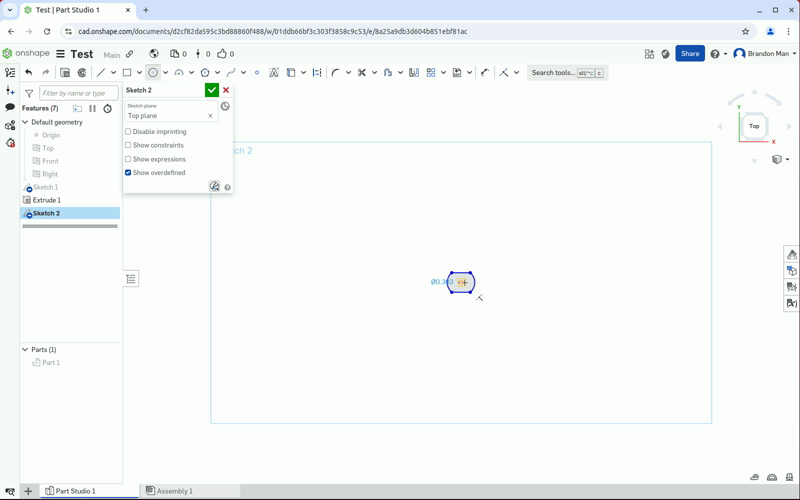
scroll(6)
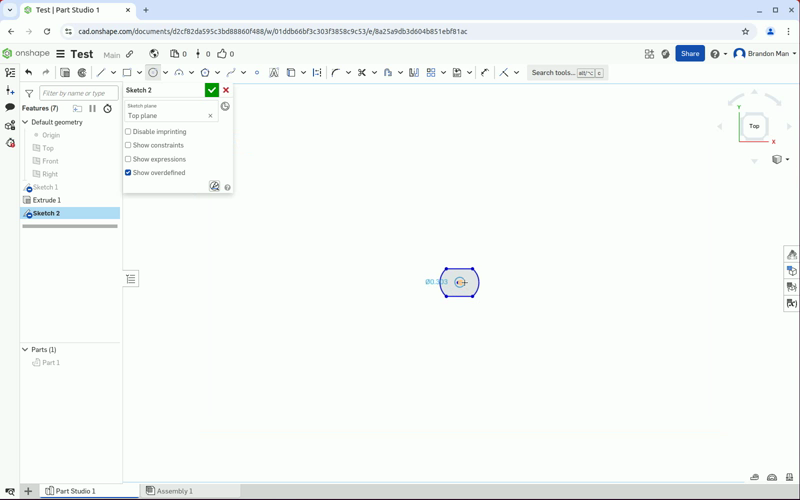
scroll(6)
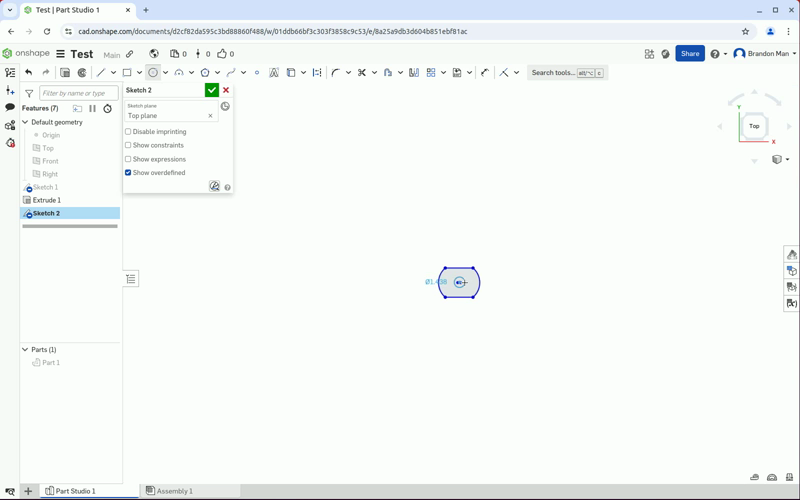
scroll(6)
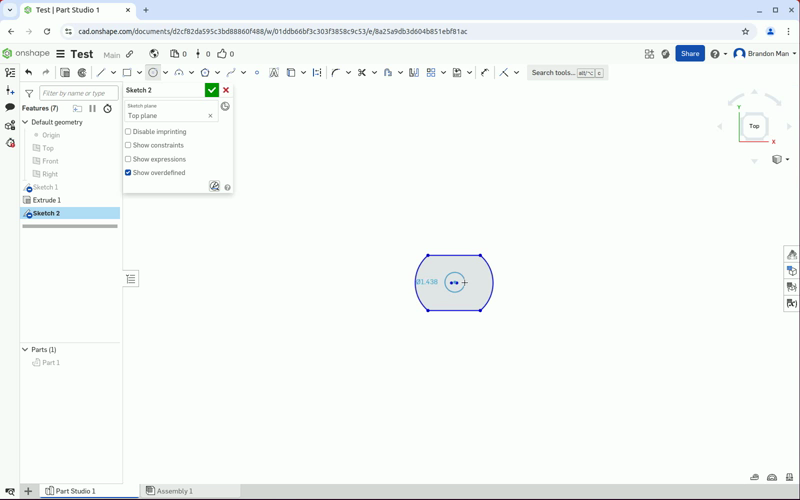
scroll(6)
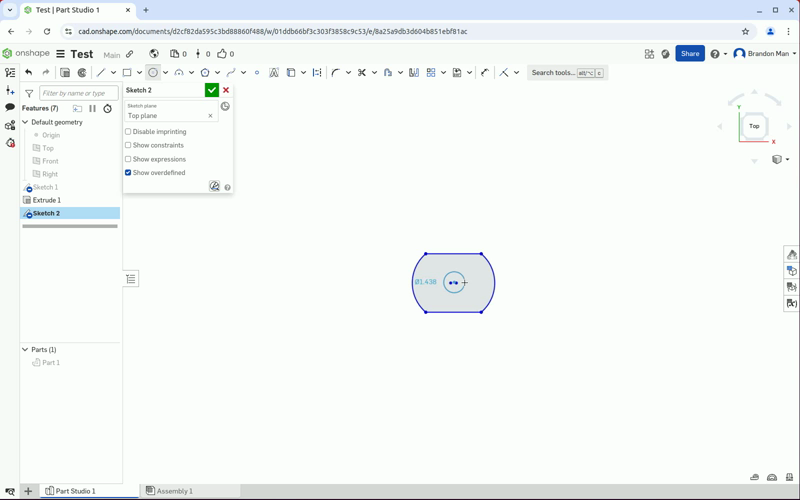
scroll(6)
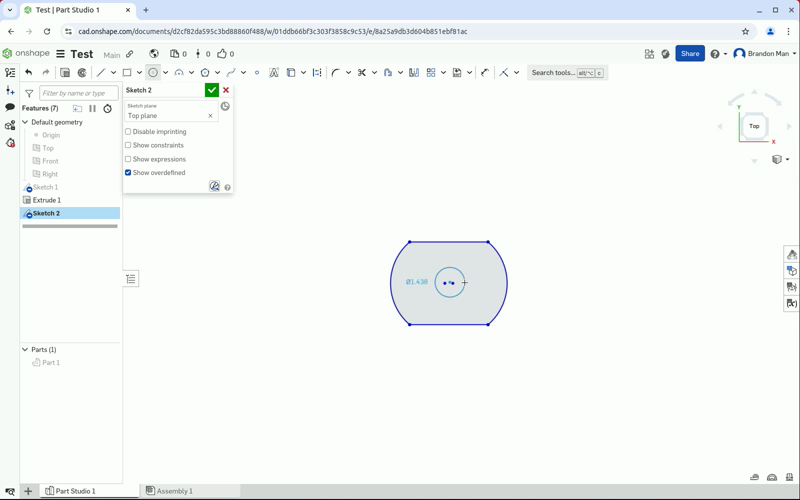
scroll(6)
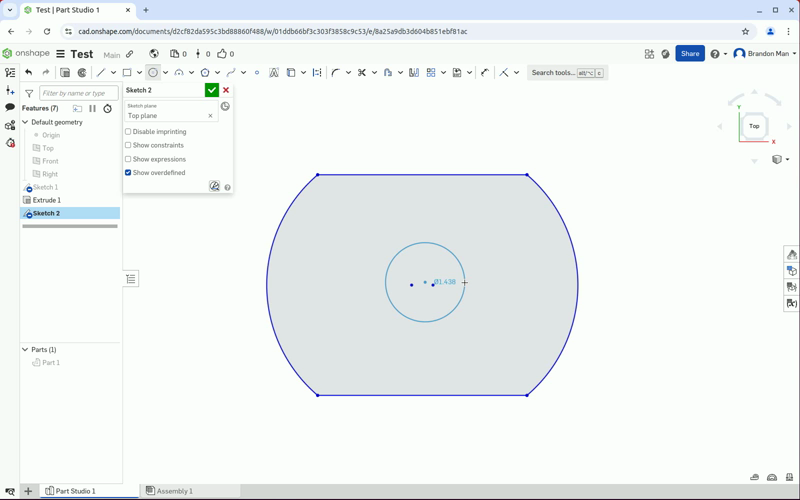
click(464, 282)
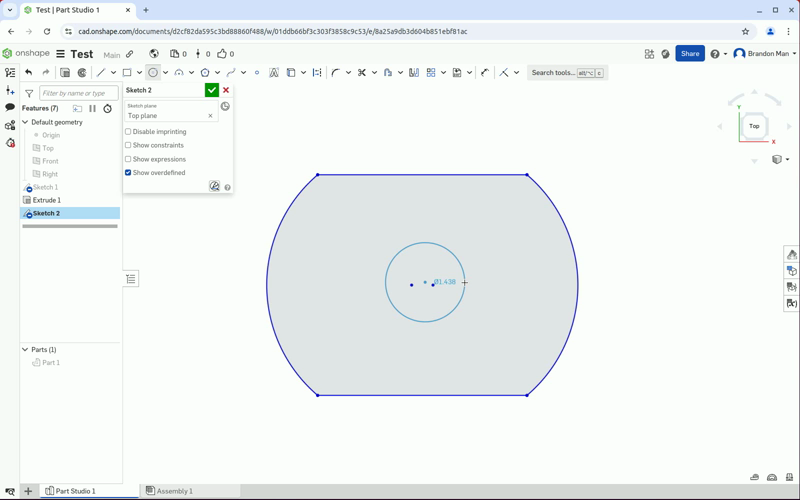
scroll(-6)
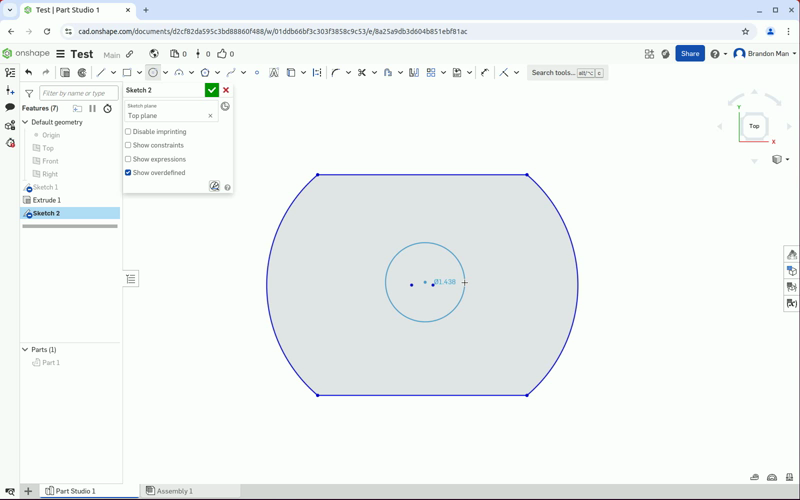
scroll(-6)
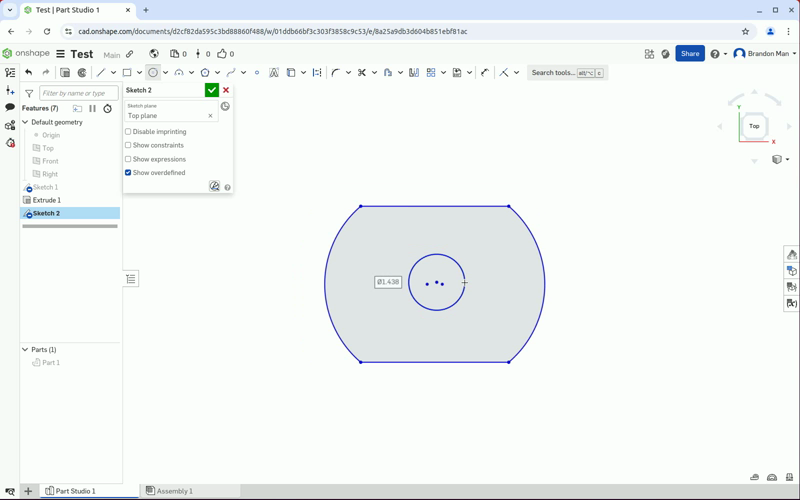
scroll(-6)
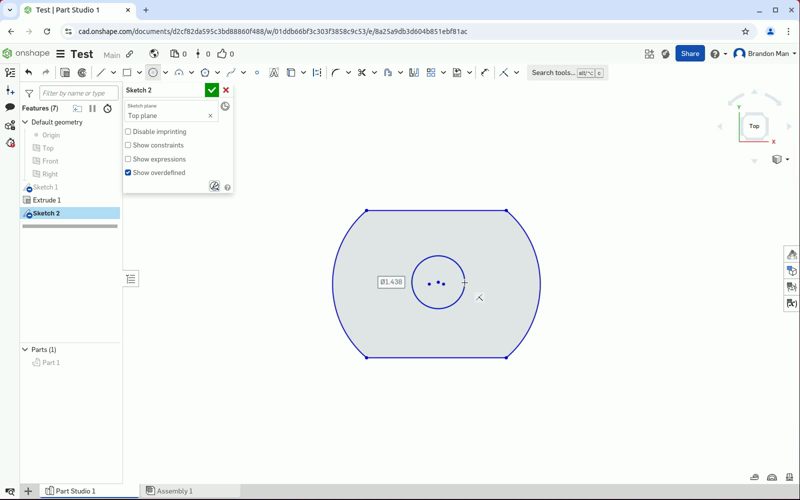
scroll(-6)
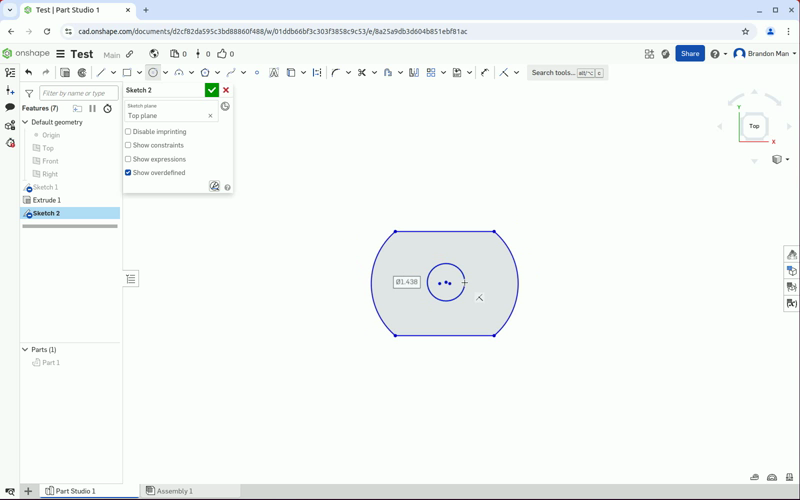
scroll(-6)
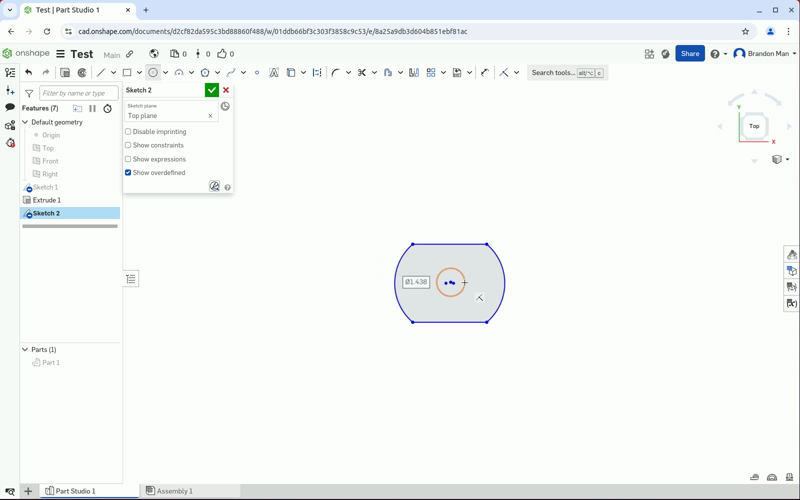
scroll(-6)
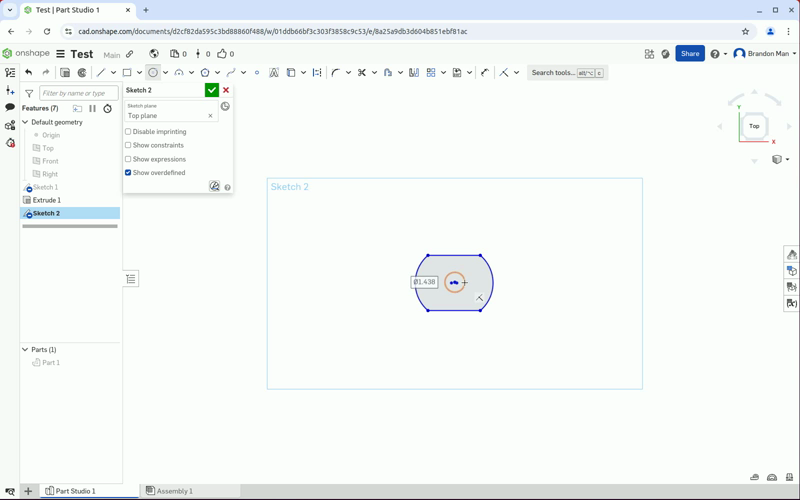
scroll(-6)
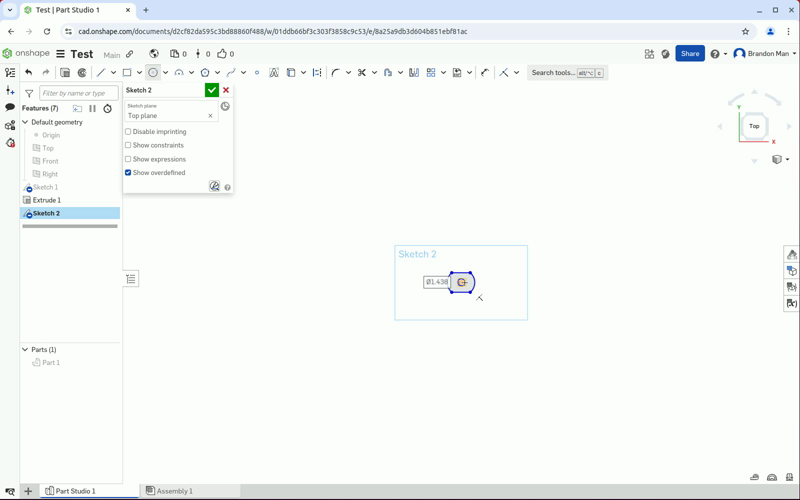
key(esc)
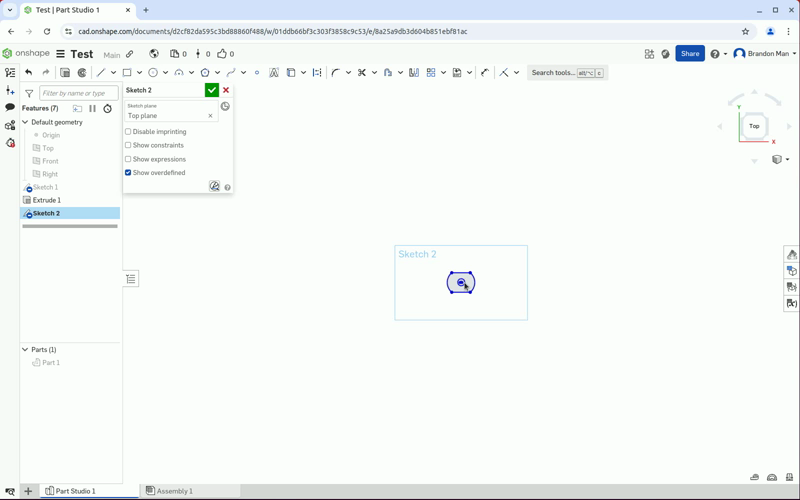
mouse_move(459, 288)
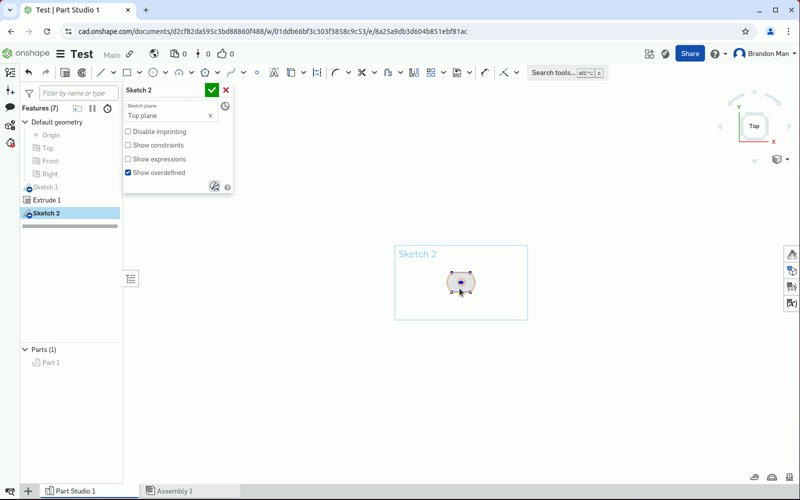
scroll(6)
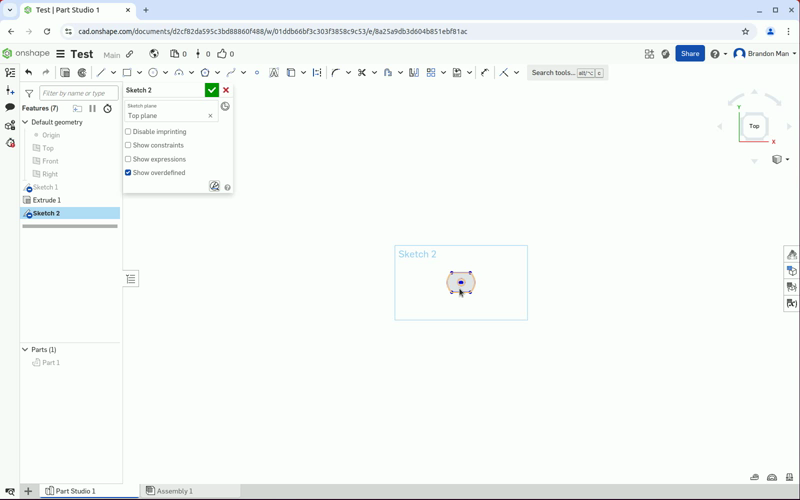
scroll(6)
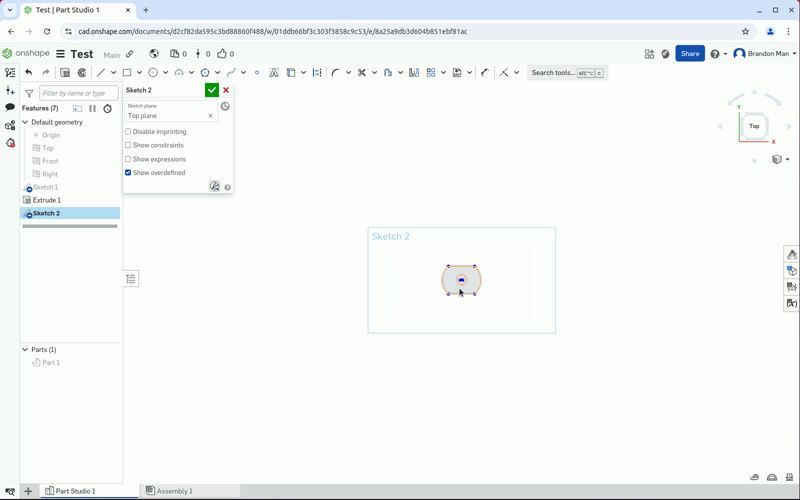
scroll(6)
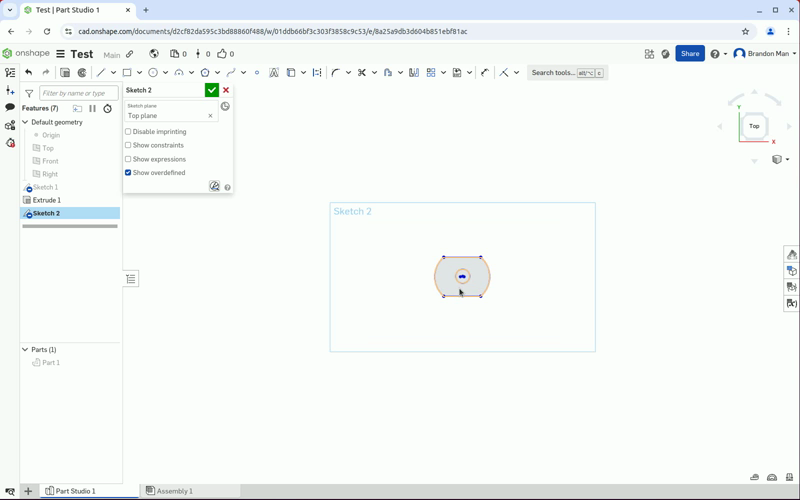
scroll(6)
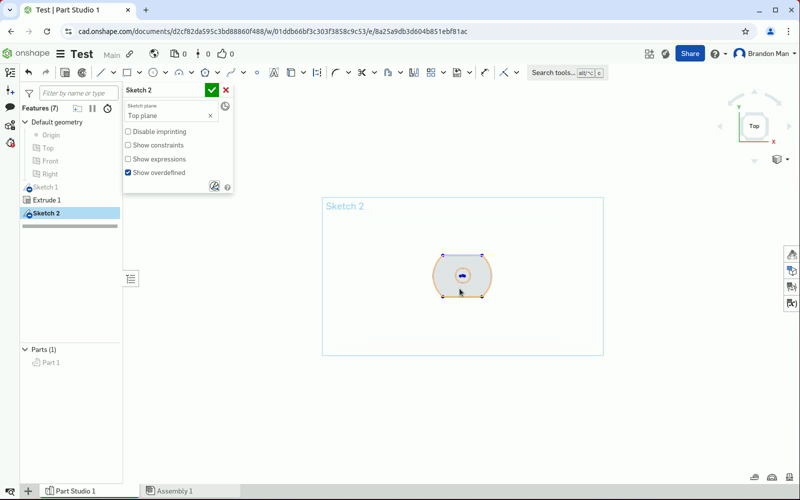
scroll(6)
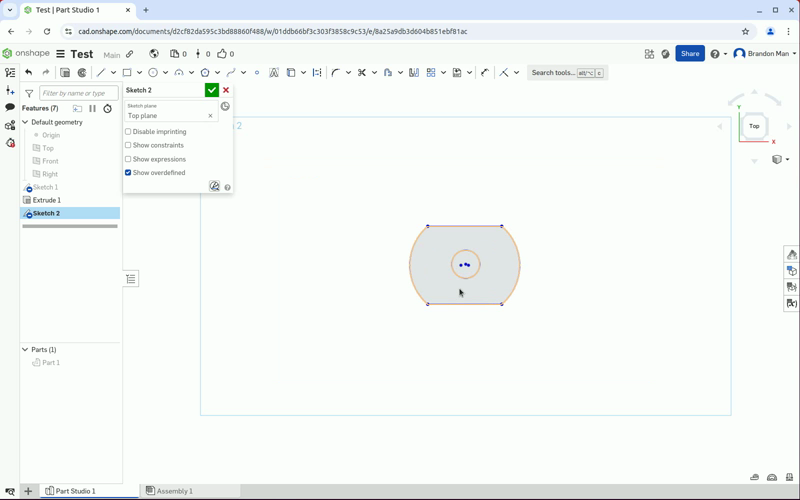
scroll(6)
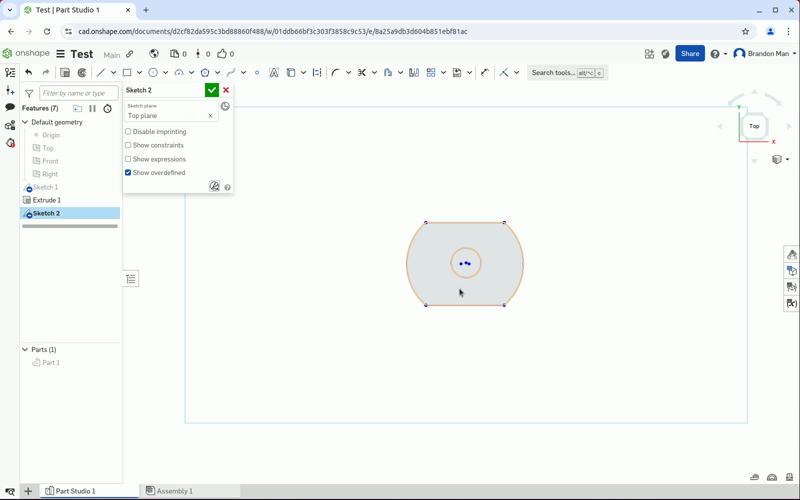
scroll(6)
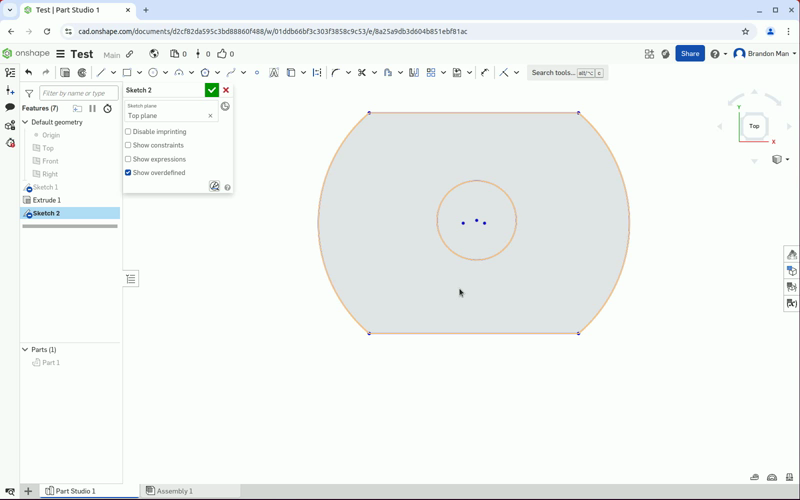
click(459, 288)
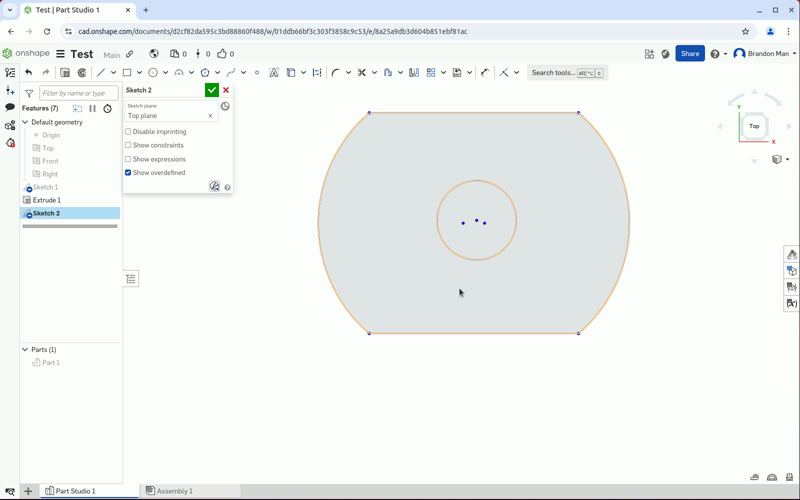
scroll(-6)
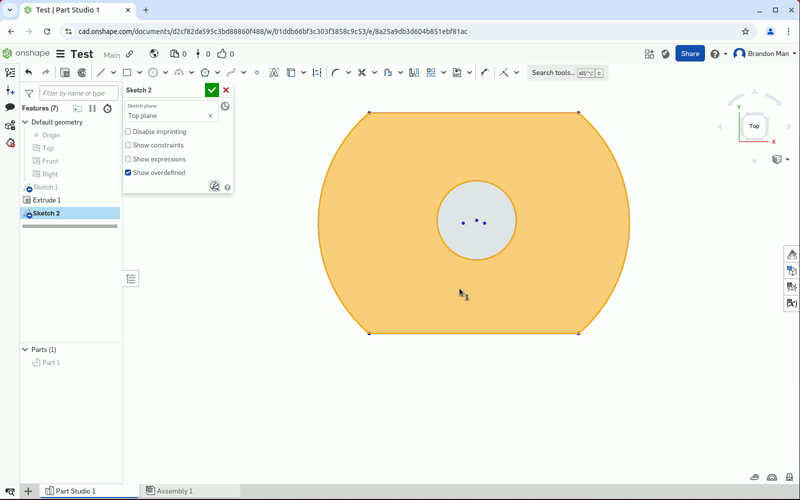
scroll(-6)
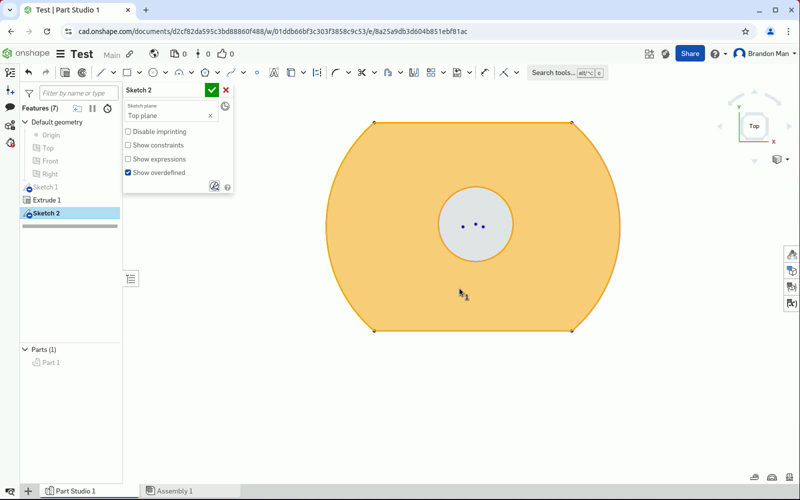
scroll(-6)
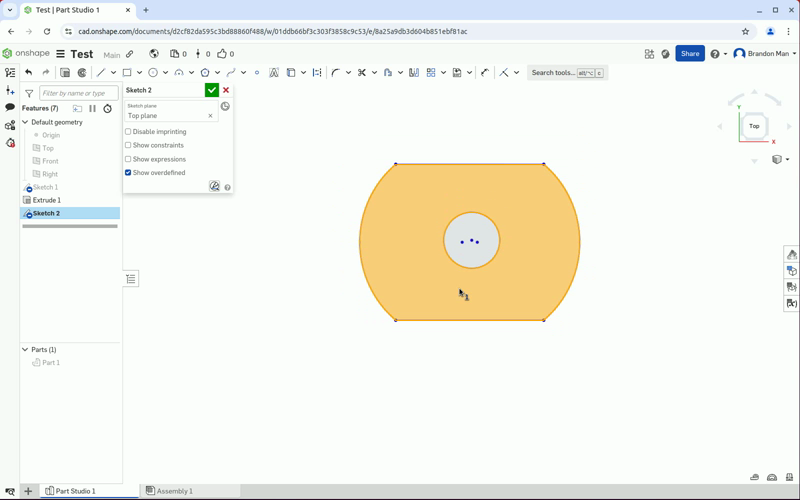
scroll(-6)
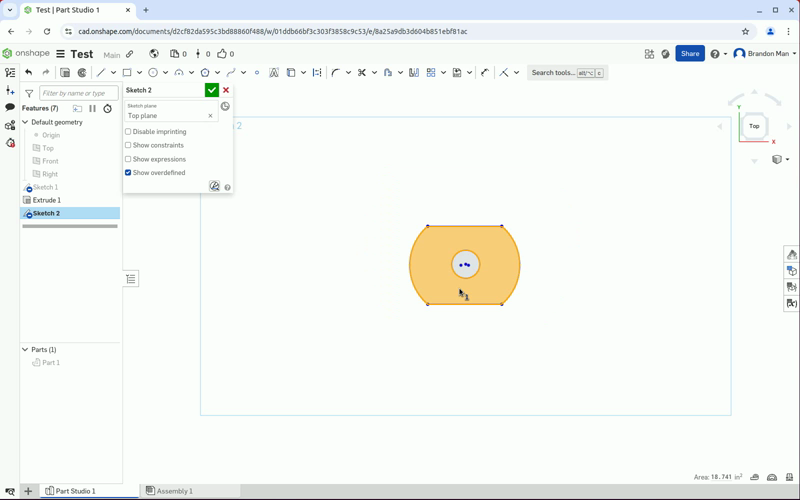
scroll(-6)
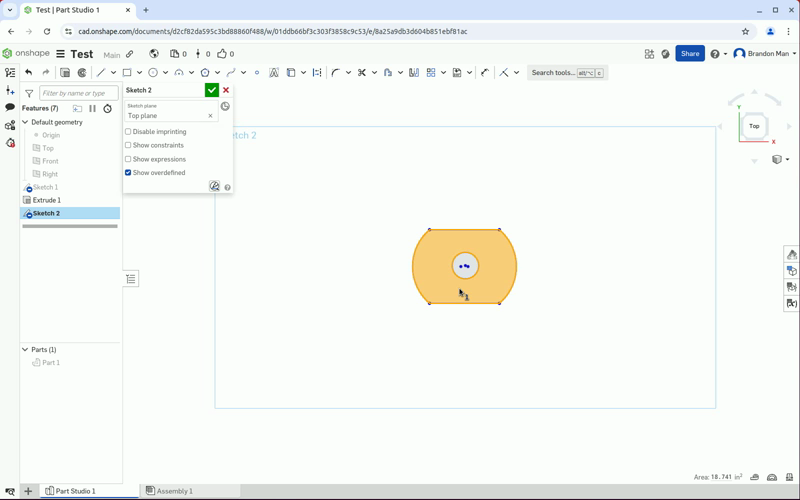
scroll(-6)
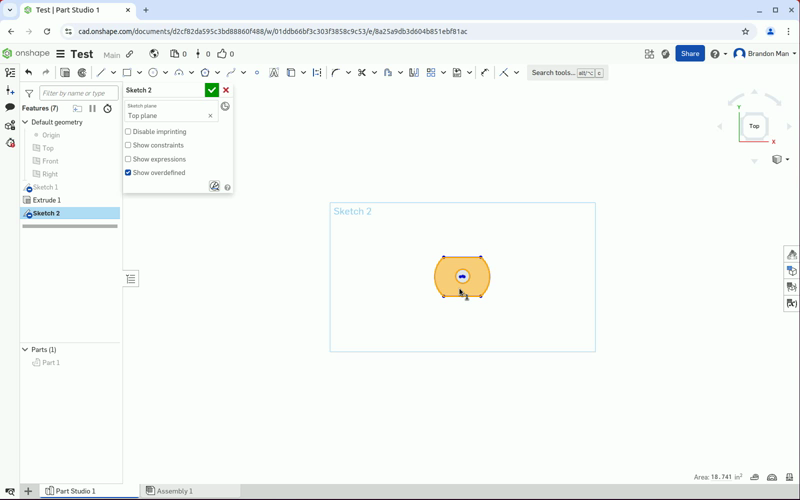
scroll(-6)
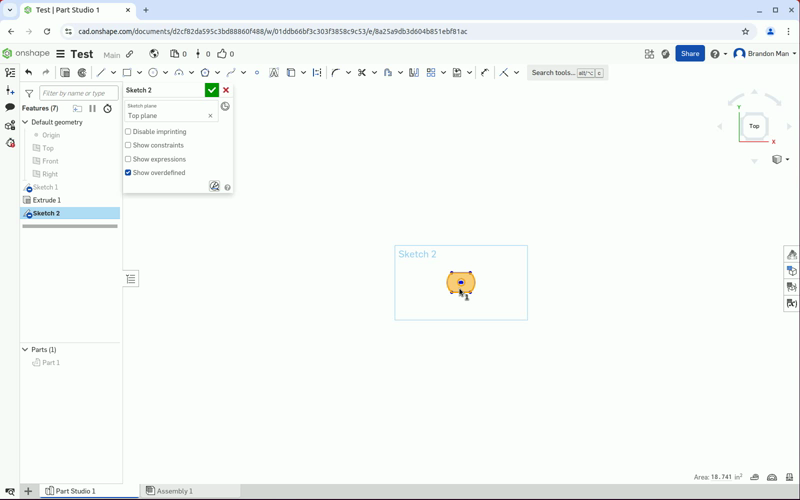
mouse_move(73, 352)
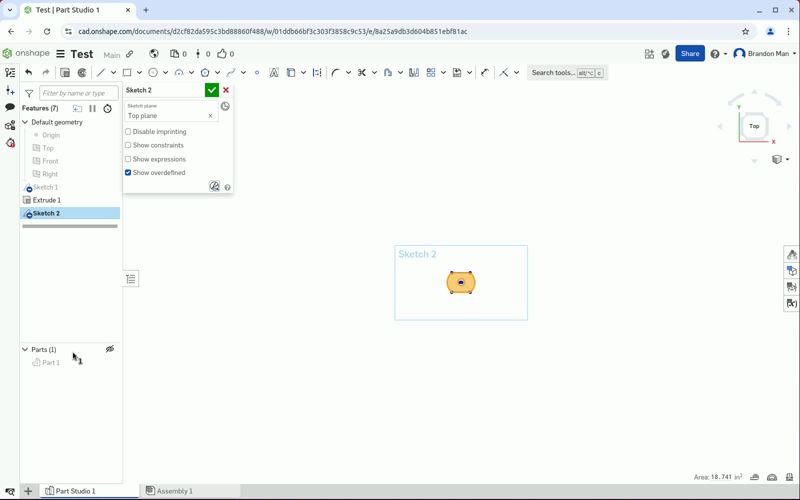
key(shift+y)
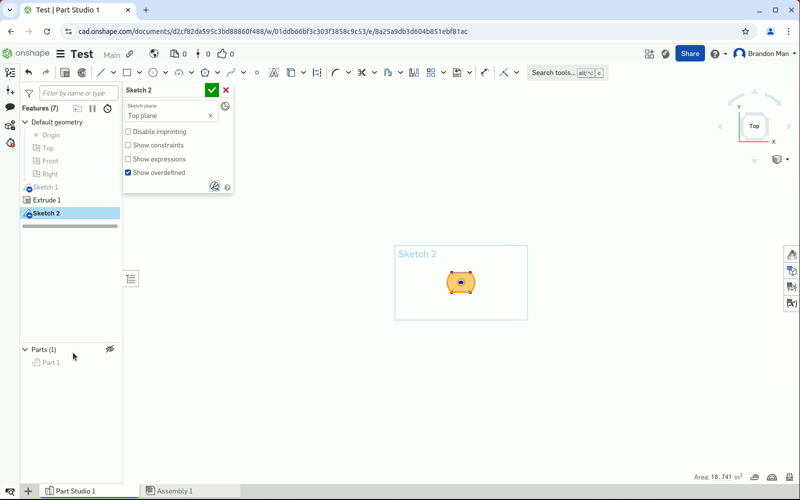
key(shift+e)
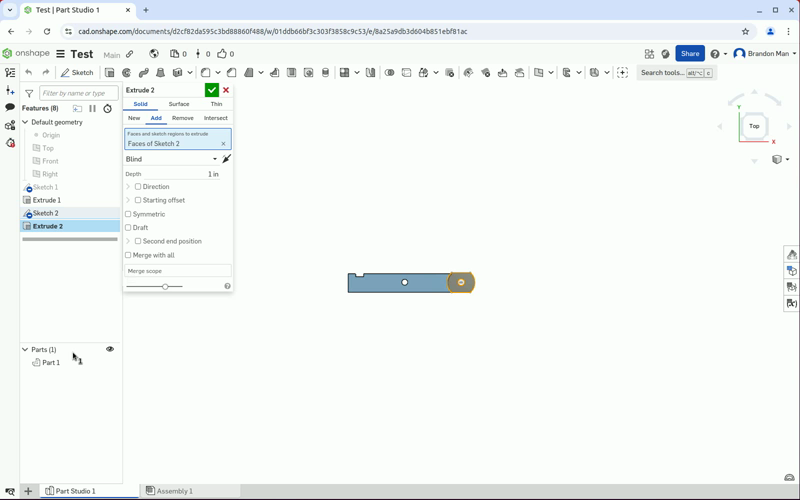
mouse_move(143, 106)
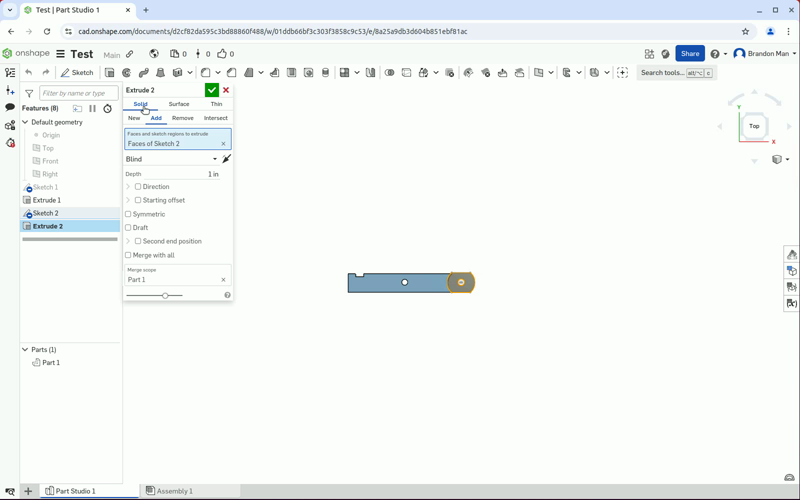
click(143, 106)
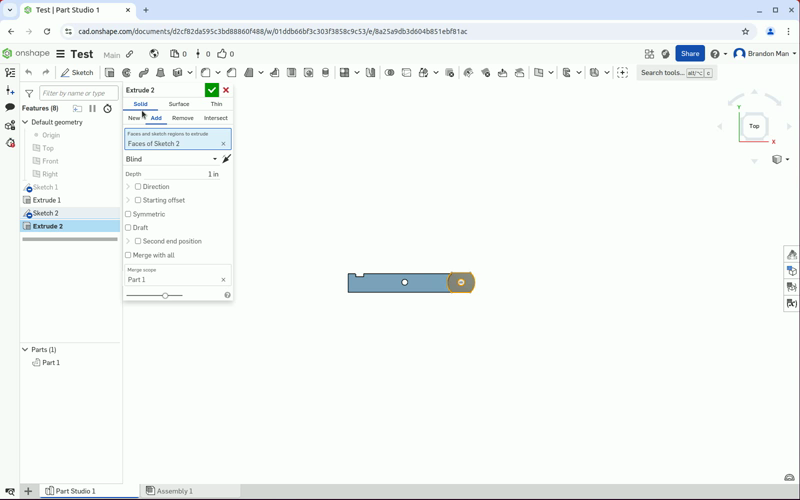
mouse_move(137, 120)
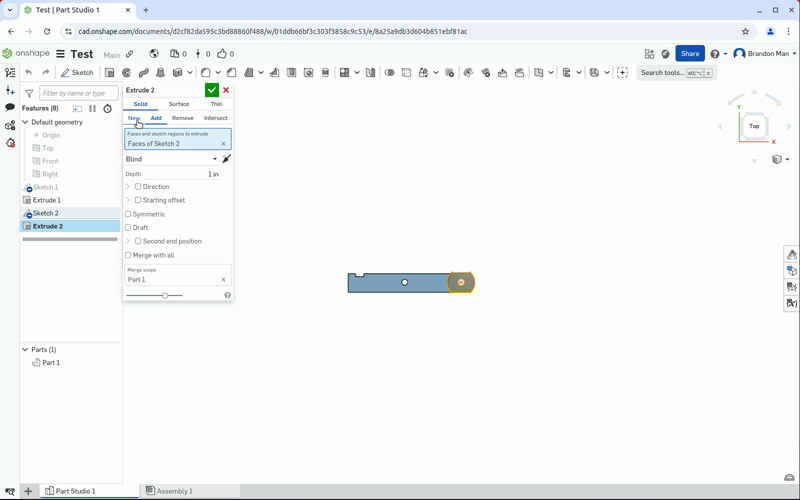
click(137, 120)
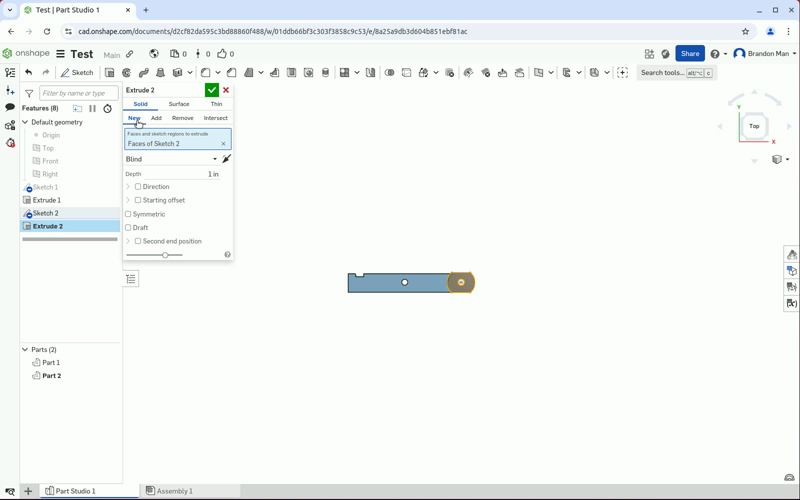
key(tab, 4)
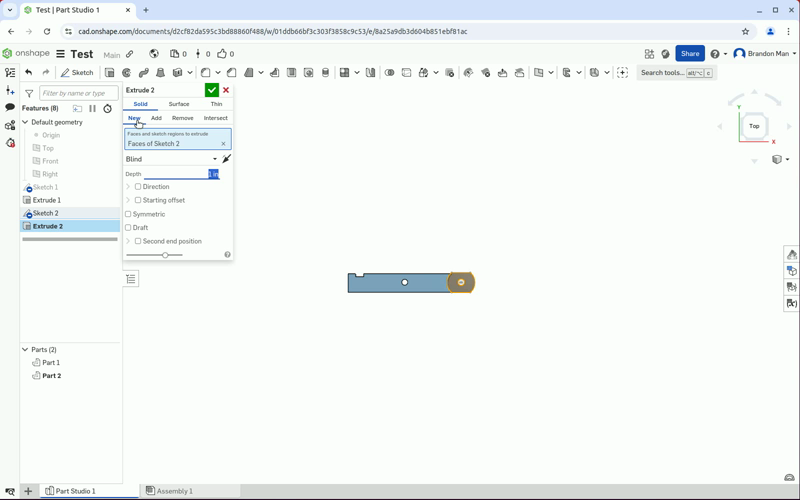
text(1.204)
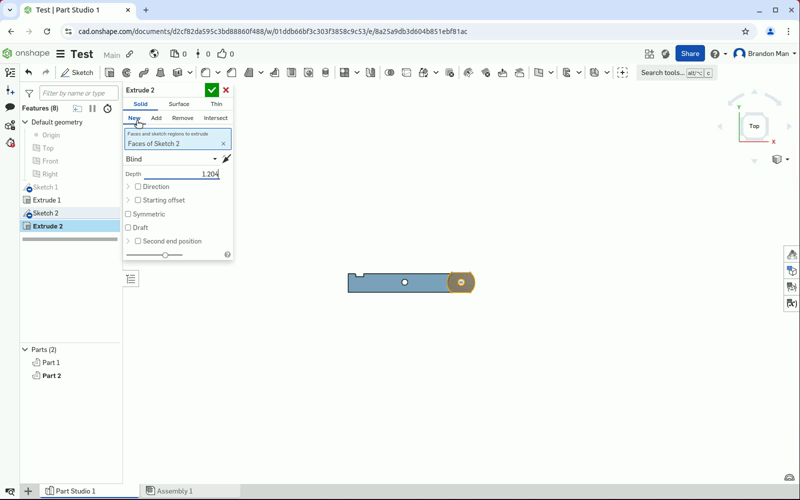
key(enter)
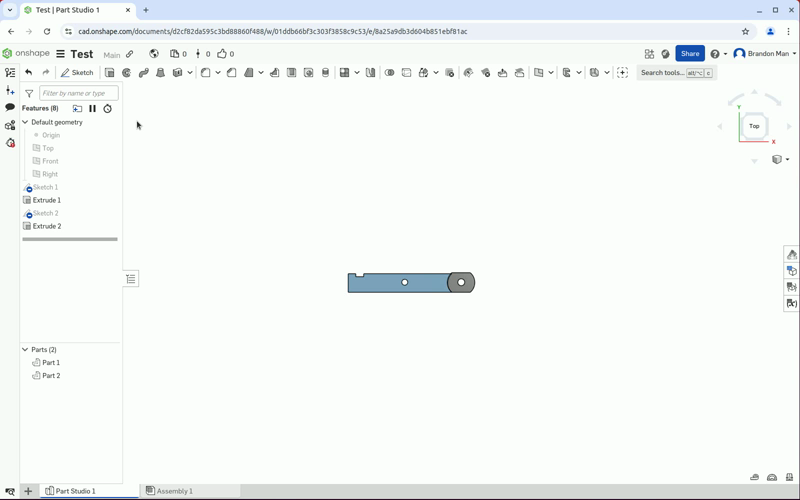
key(shift+h)
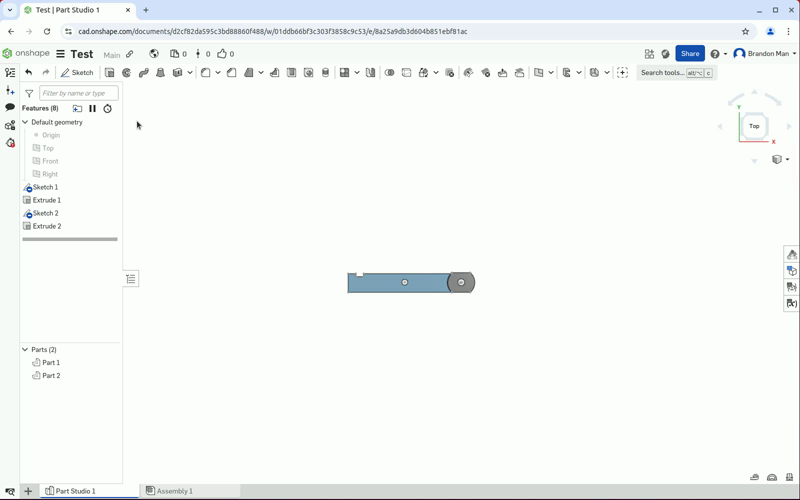
key(shift+h)
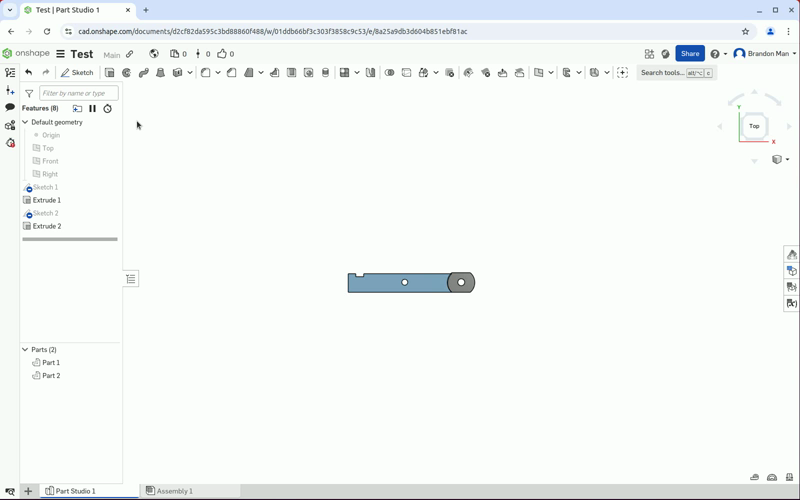
mouse_move(73, 189)
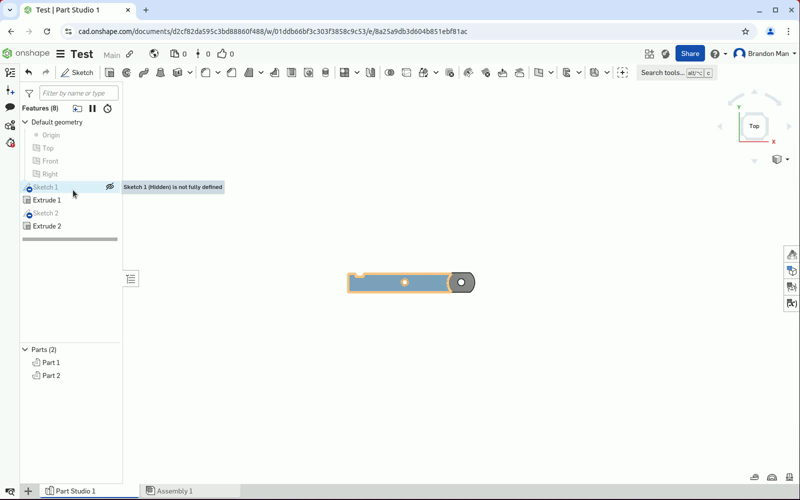
click(73, 189)
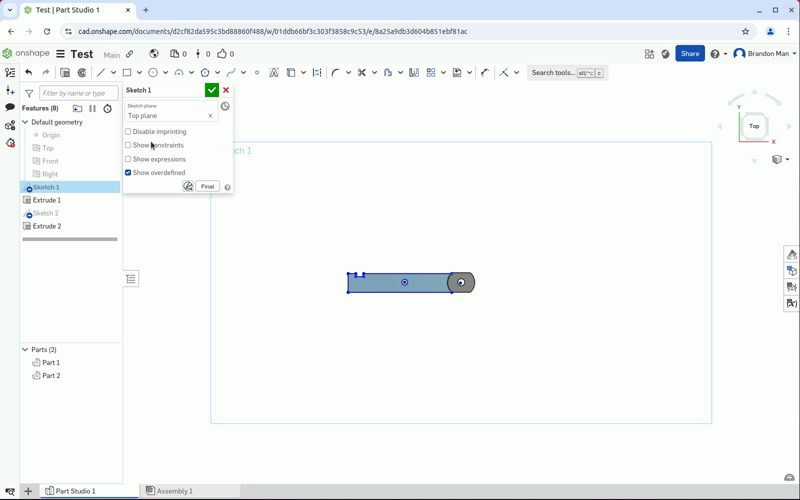
mouse_move(229, 92)
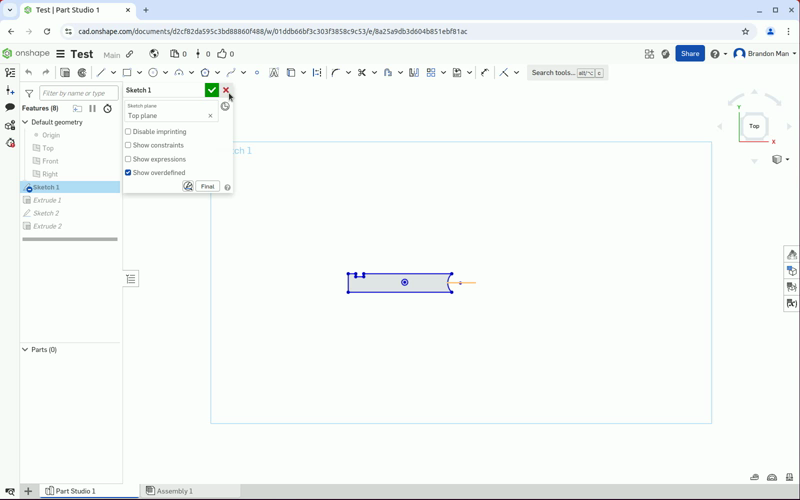
click(229, 92)
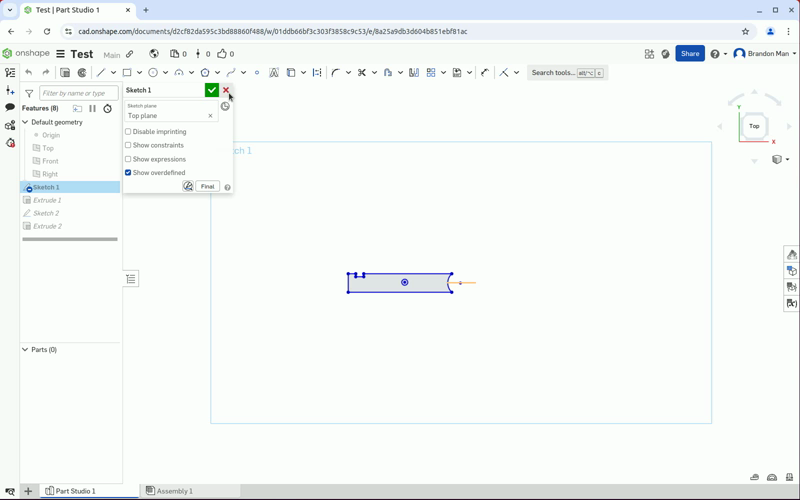
key(shift+s)
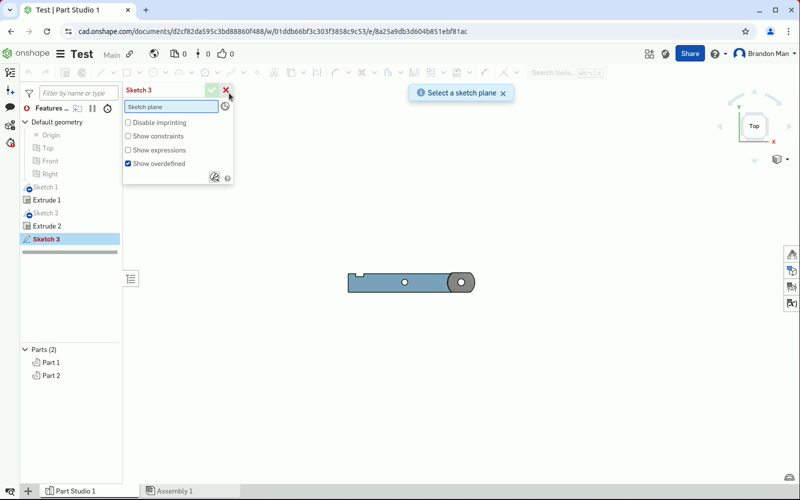
mouse_move(73, 150)
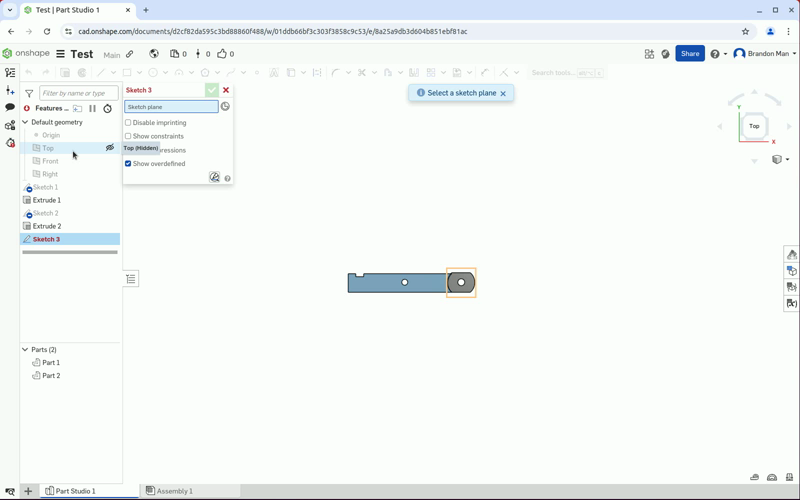
click(73, 150)
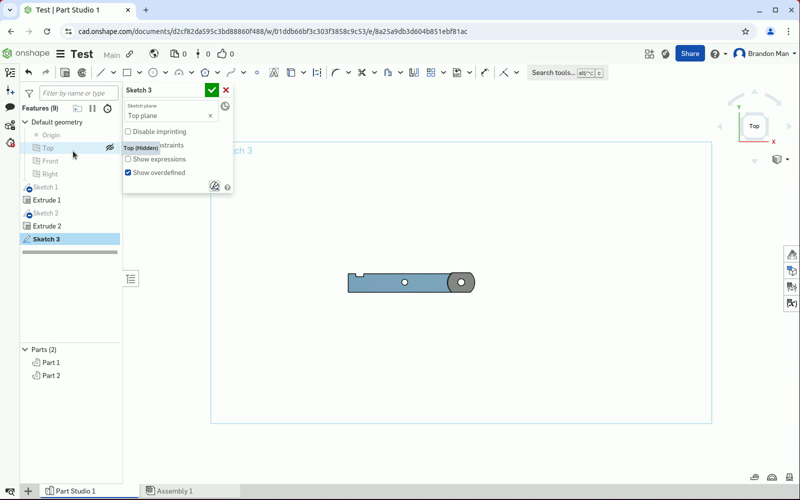
mouse_move(73, 352)
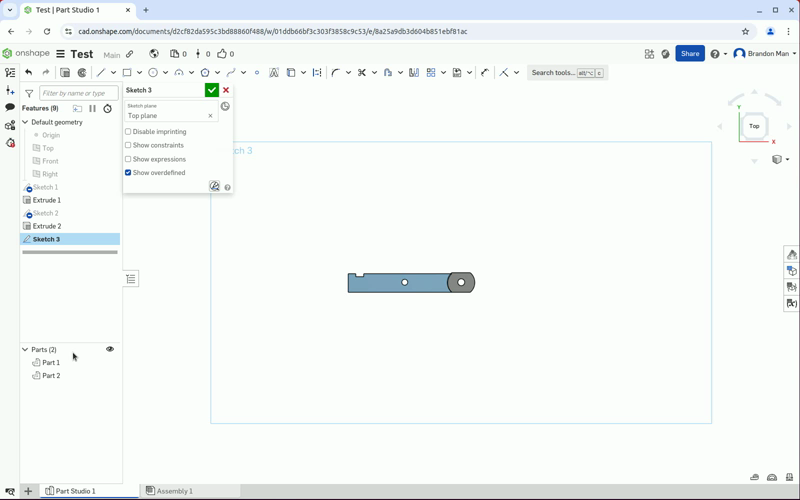
key(y)
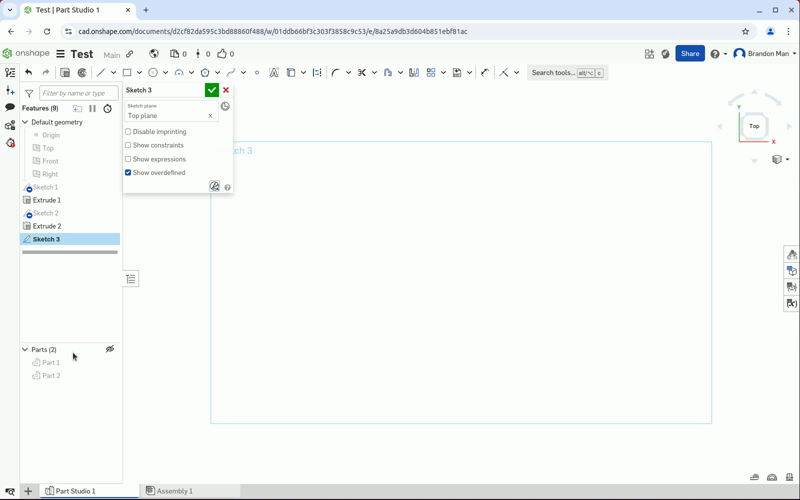
key(a)
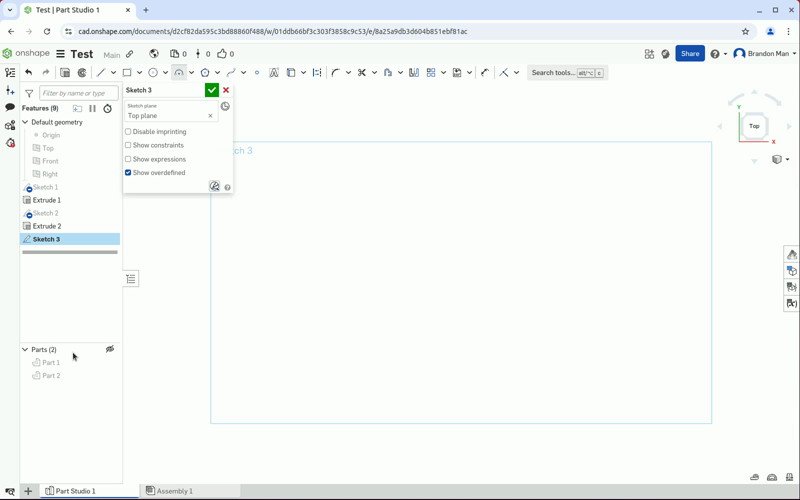
key_down(shift)
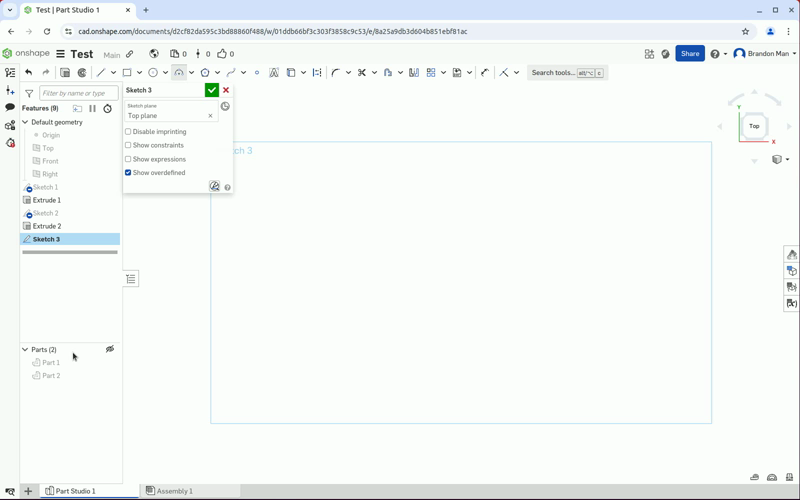
mouse_move(451, 292)
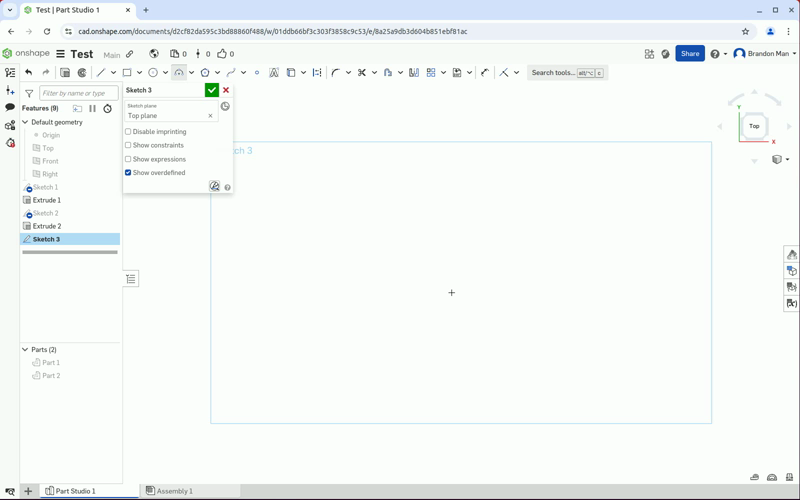
click(451, 292)
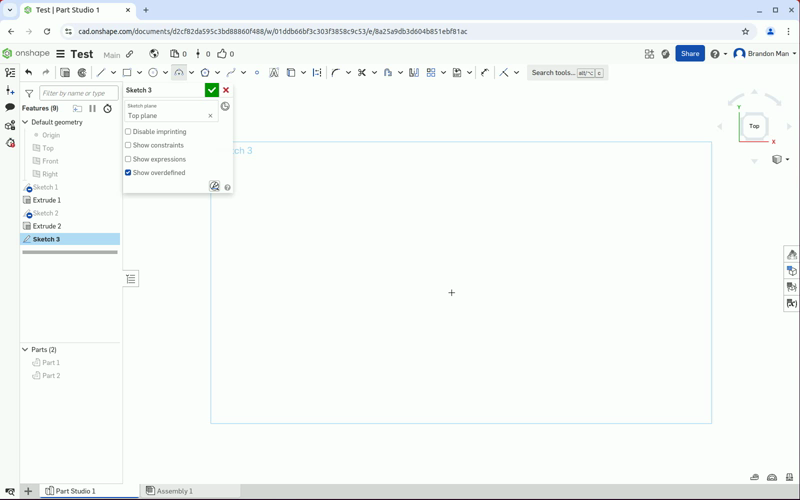
key_up(shift)
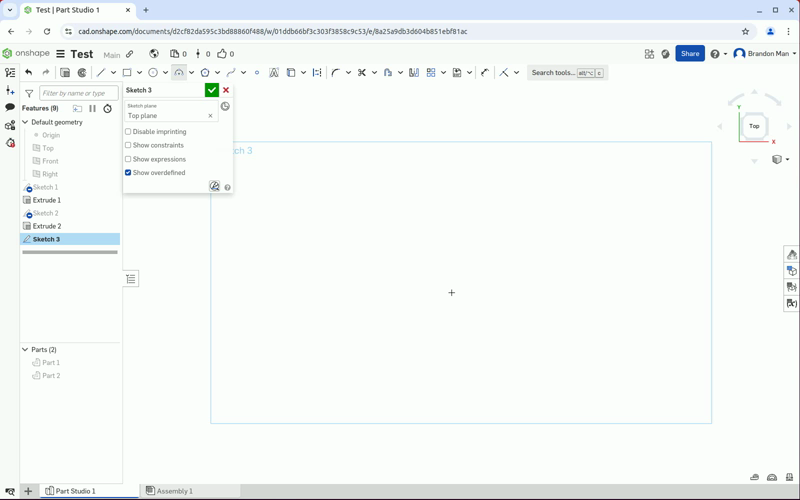
key_down(shift)
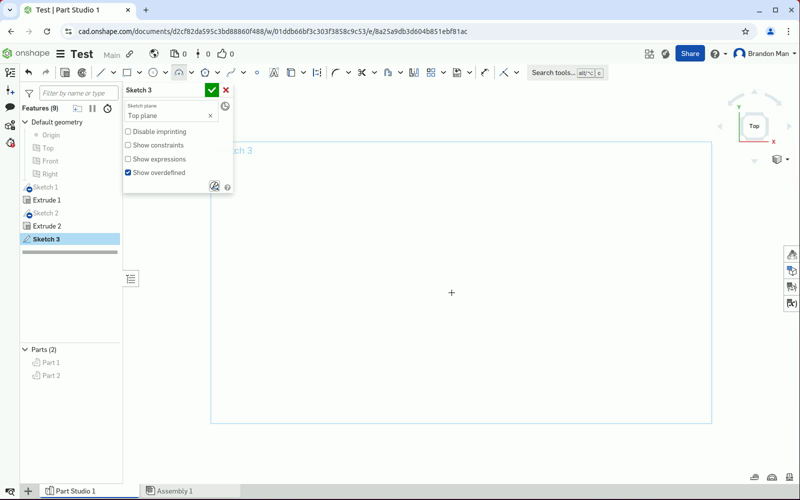
mouse_move(471, 292)
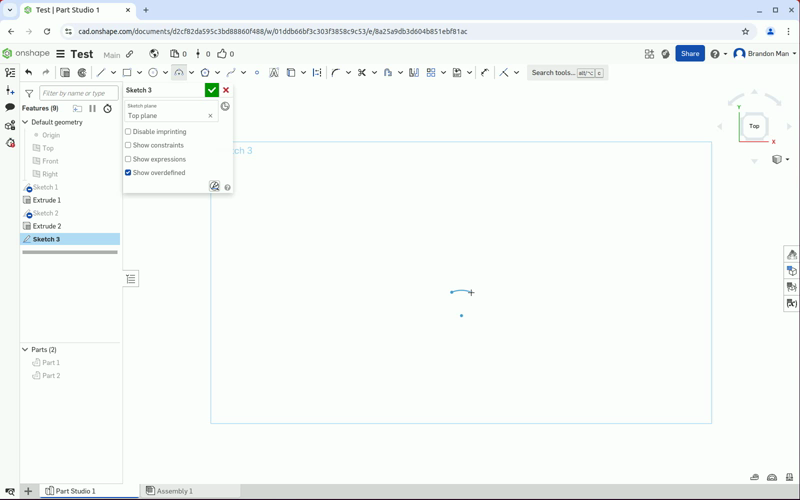
click(471, 292)
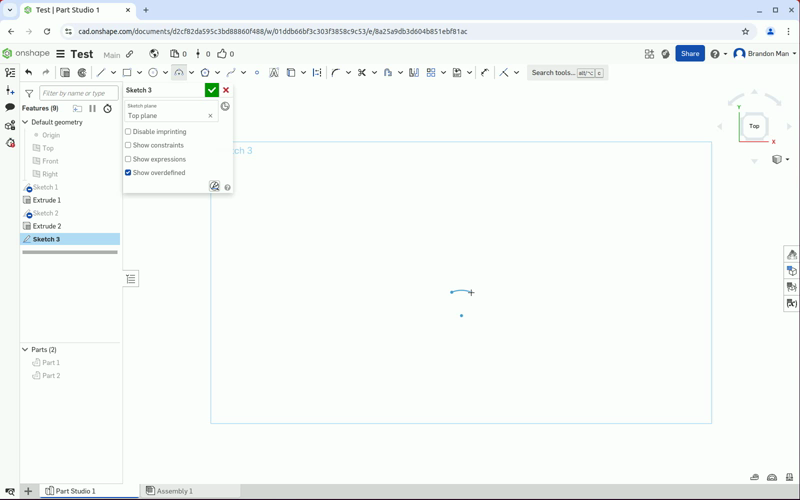
mouse_move(461, 296)
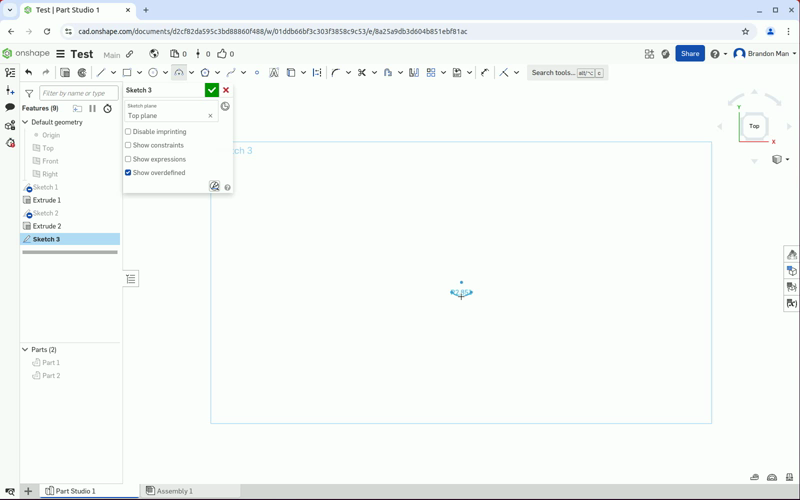
click(461, 296)
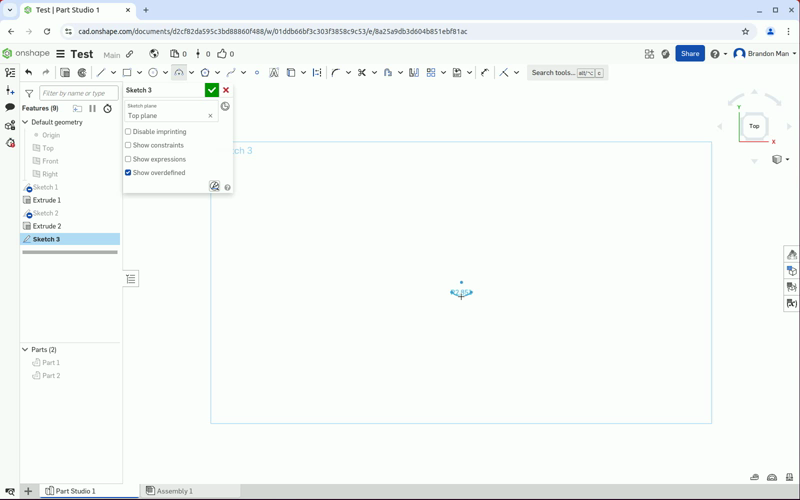
key_up(shift)
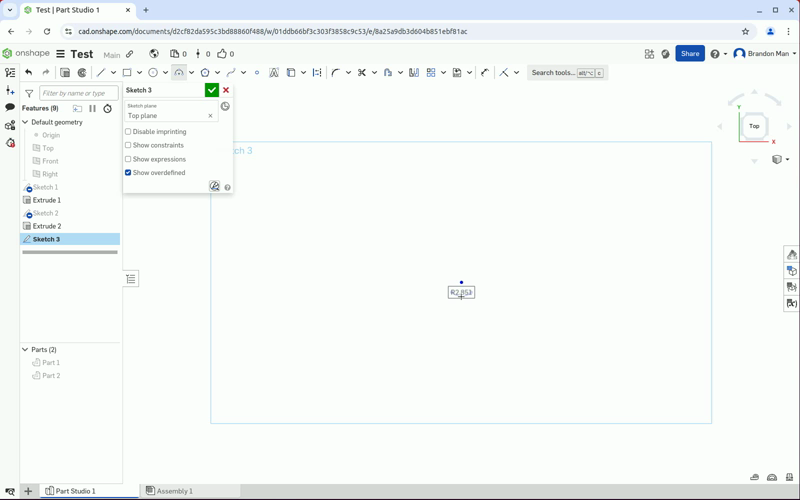
key(esc)
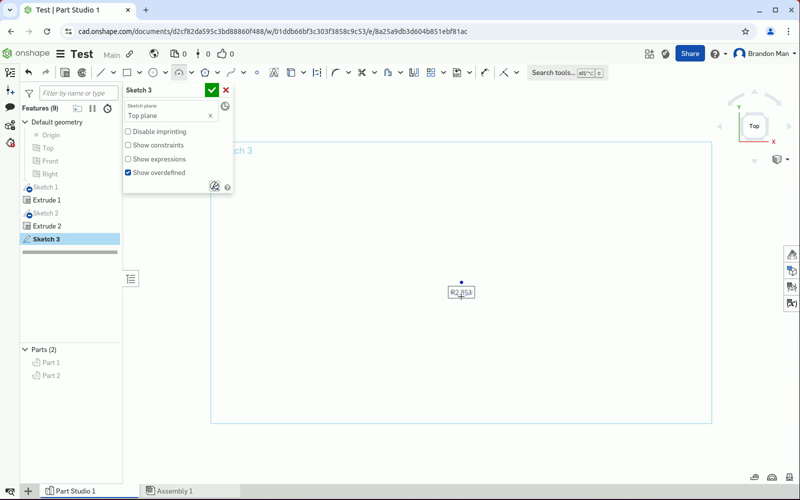
key(l)
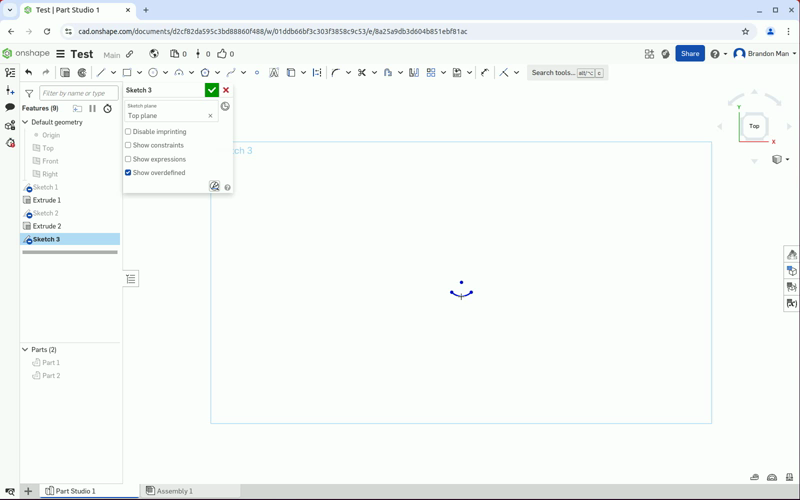
mouse_move(471, 292)
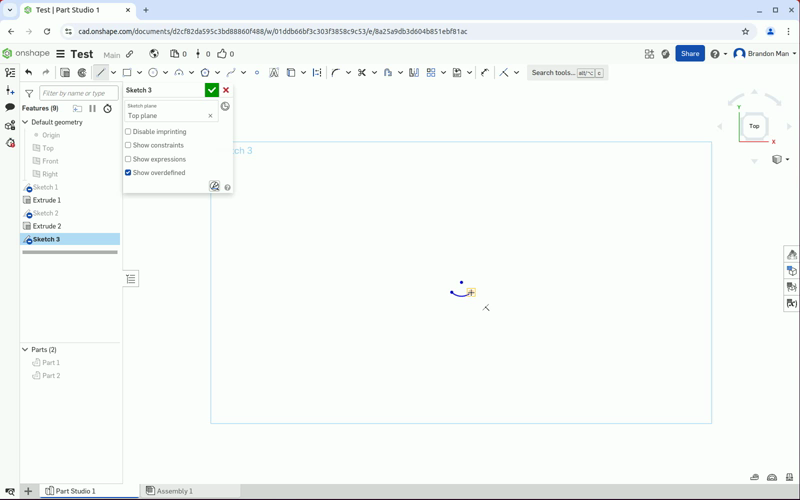
click(471, 292)
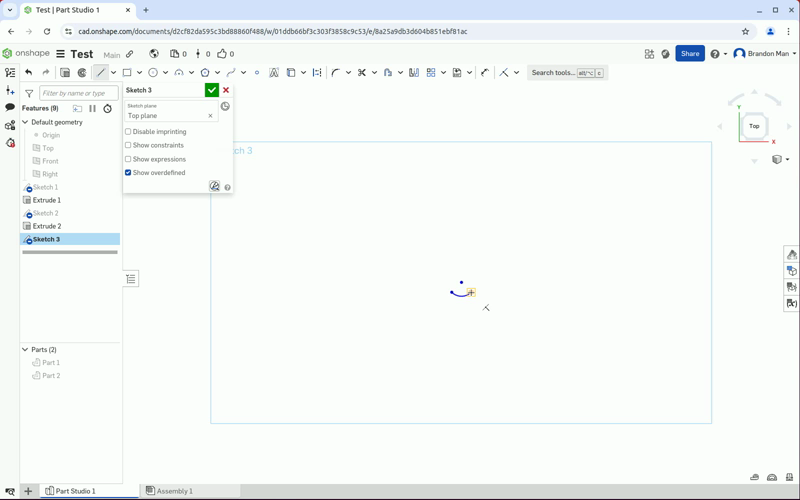
mouse_move(501, 292)
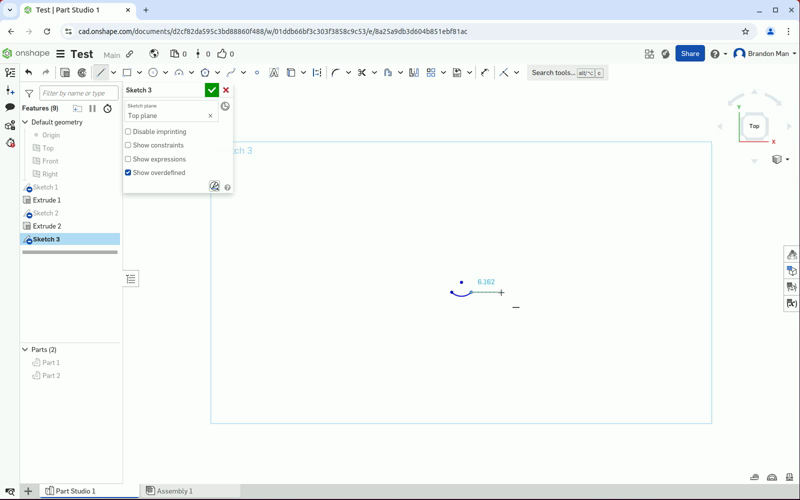
key_down(shift)
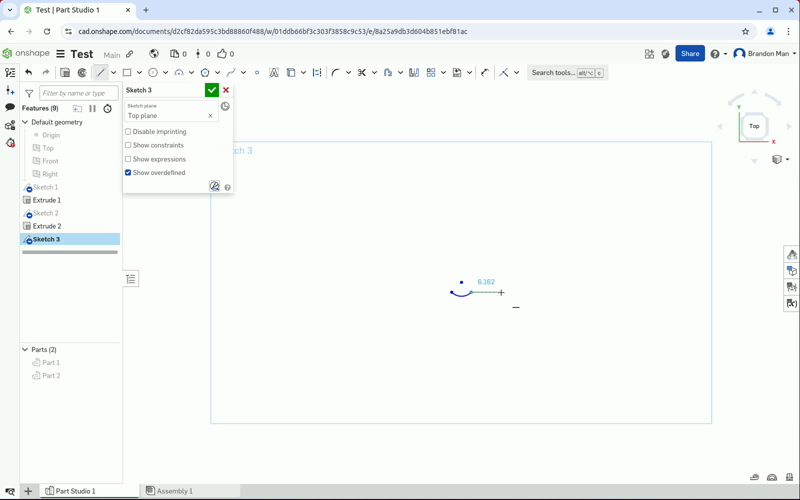
mouse_move(451, 292)
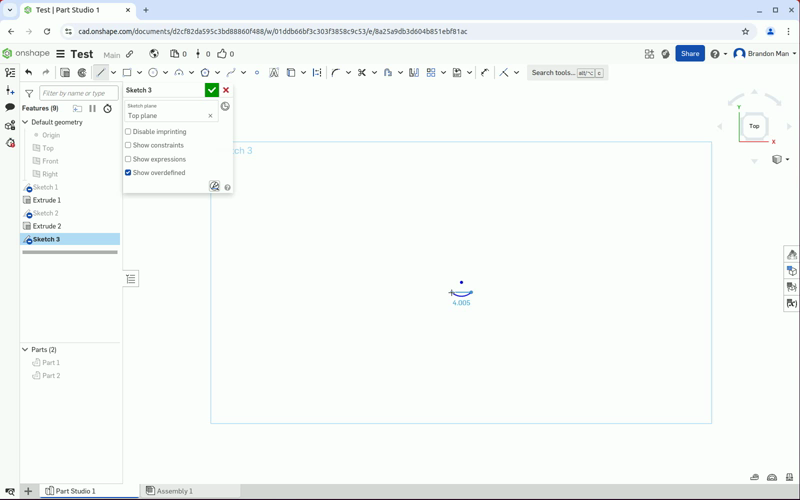
key_up(shift)
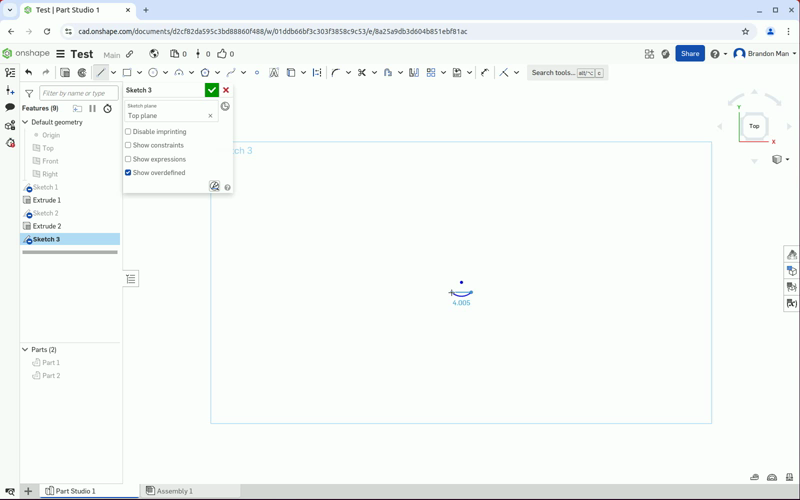
click(451, 292)
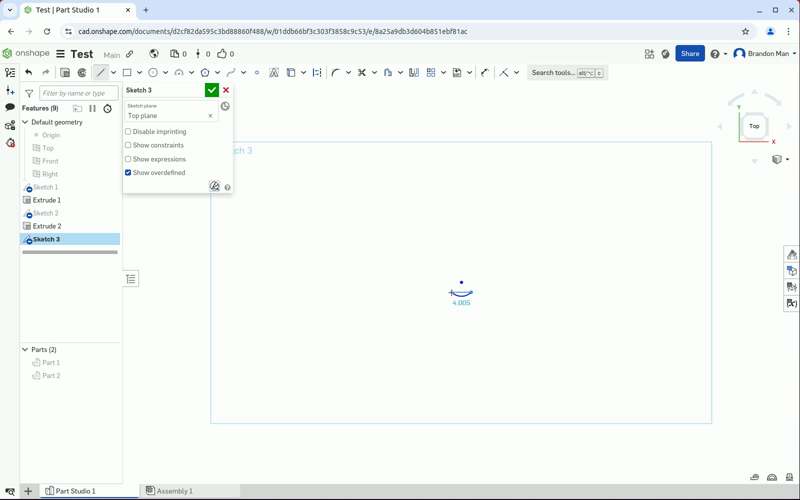
key(esc)
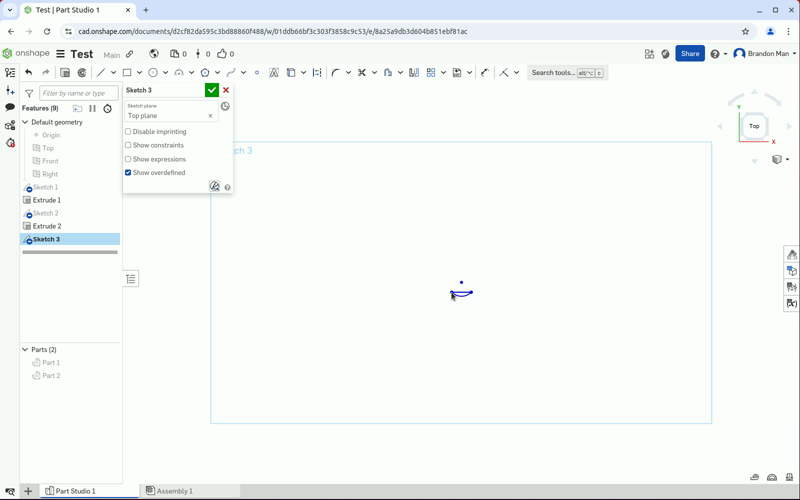
mouse_move(467, 292)
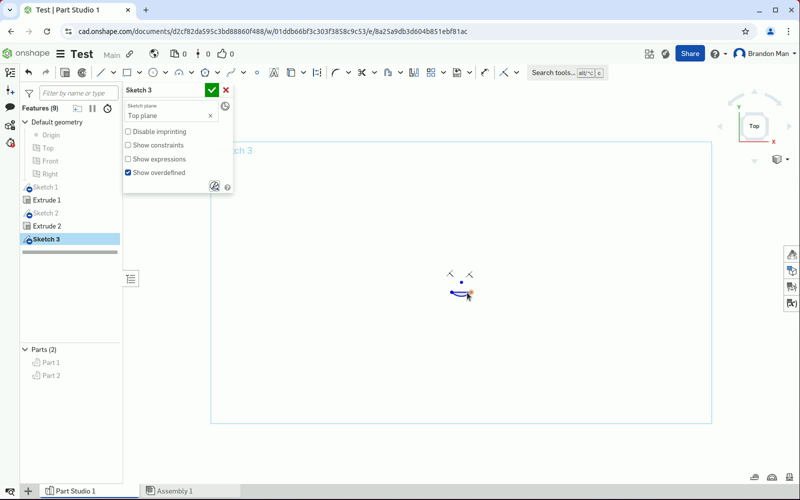
scroll(6)
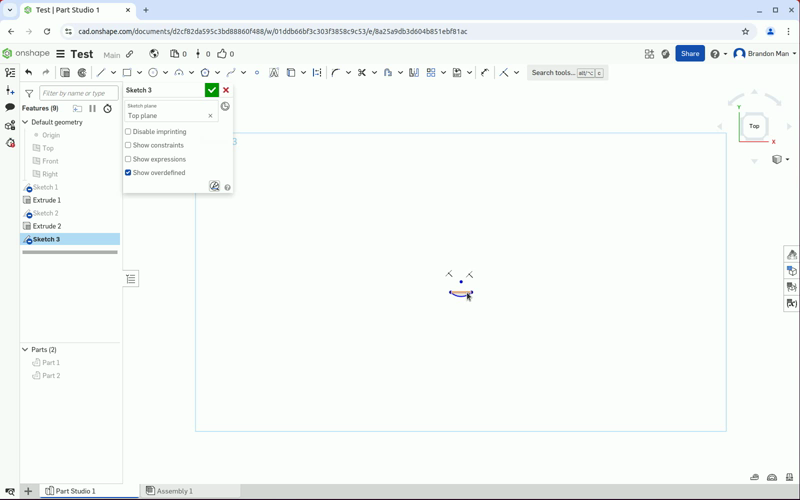
scroll(6)
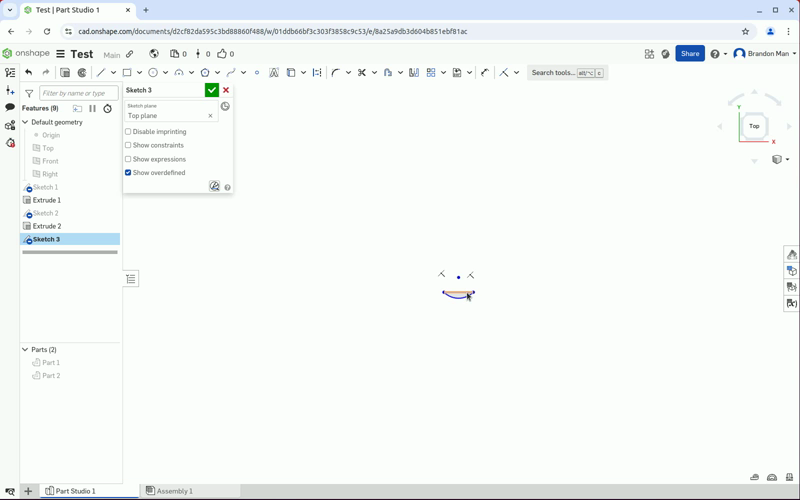
scroll(6)
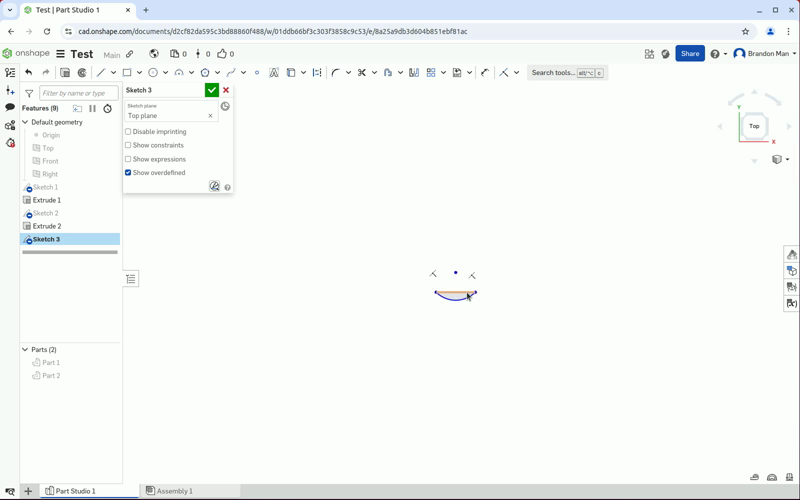
scroll(6)
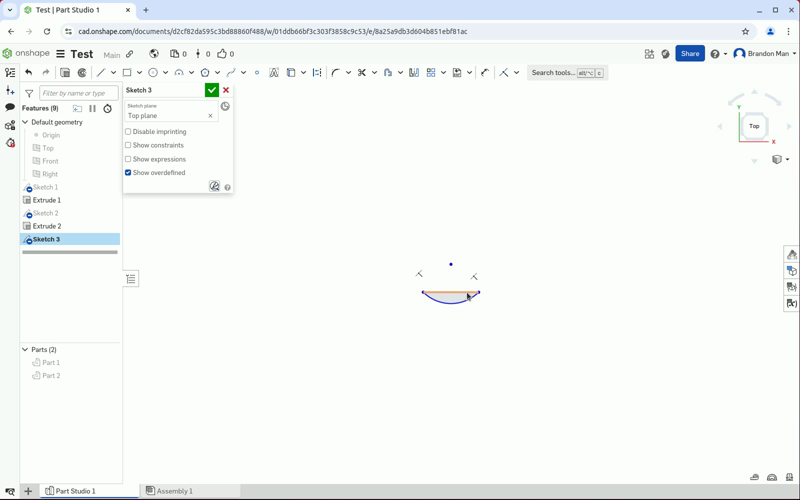
scroll(6)
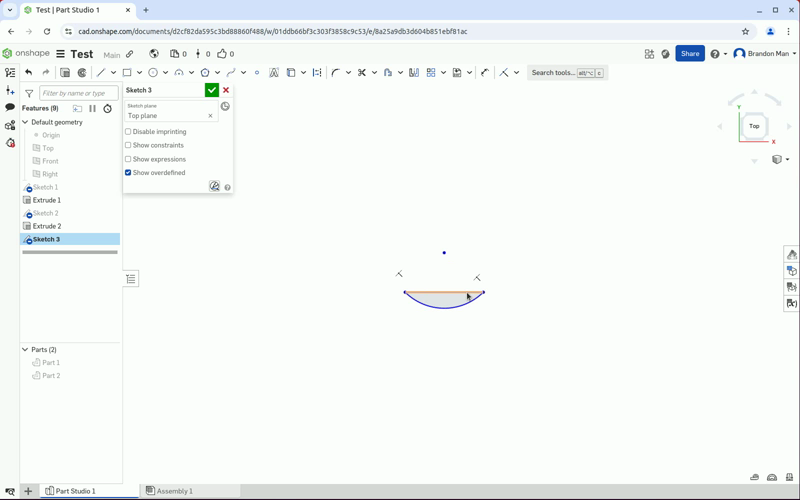
scroll(6)
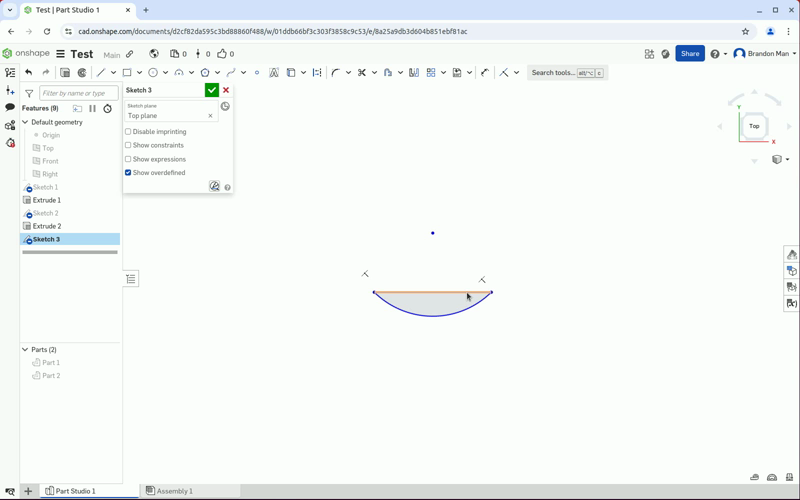
scroll(6)
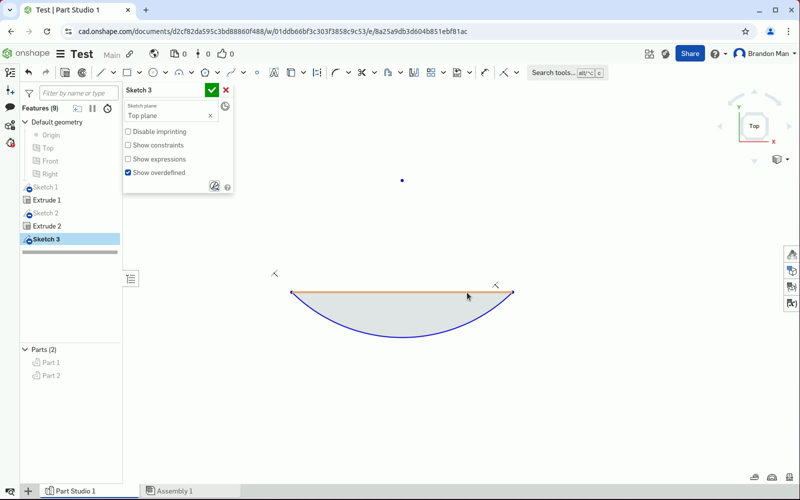
click(467, 292)
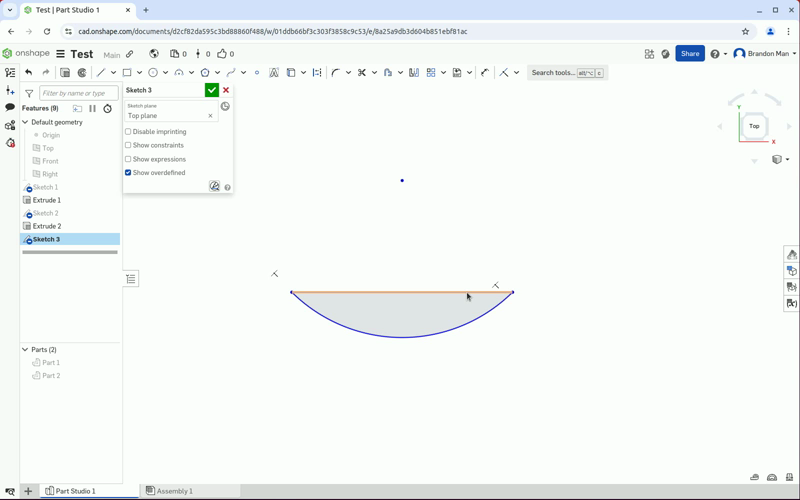
scroll(-6)
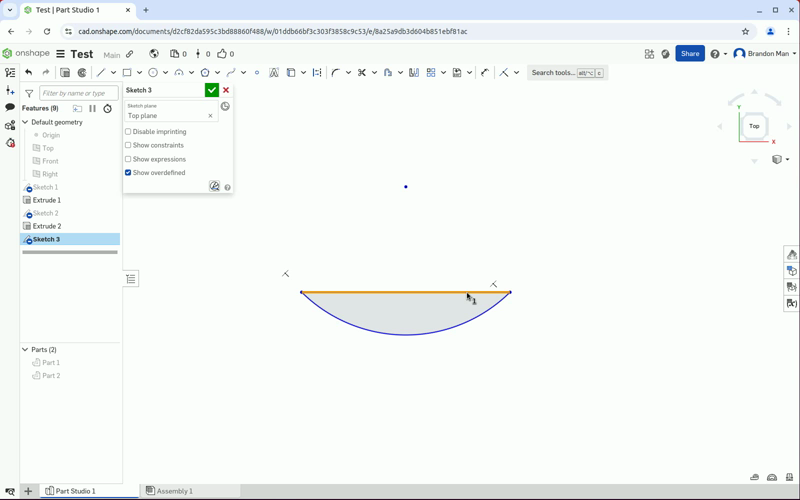
scroll(-6)
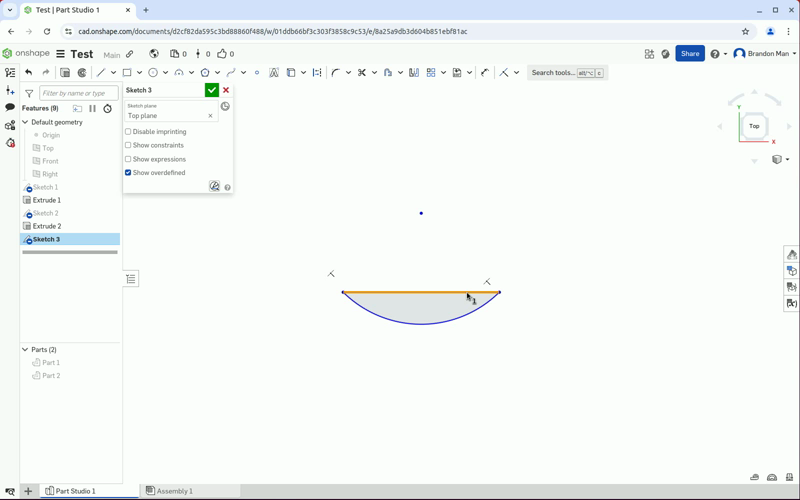
scroll(-6)
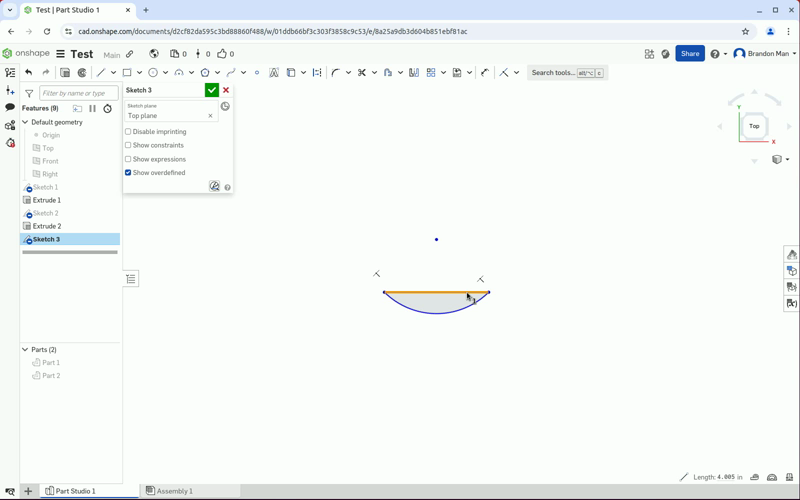
scroll(-6)
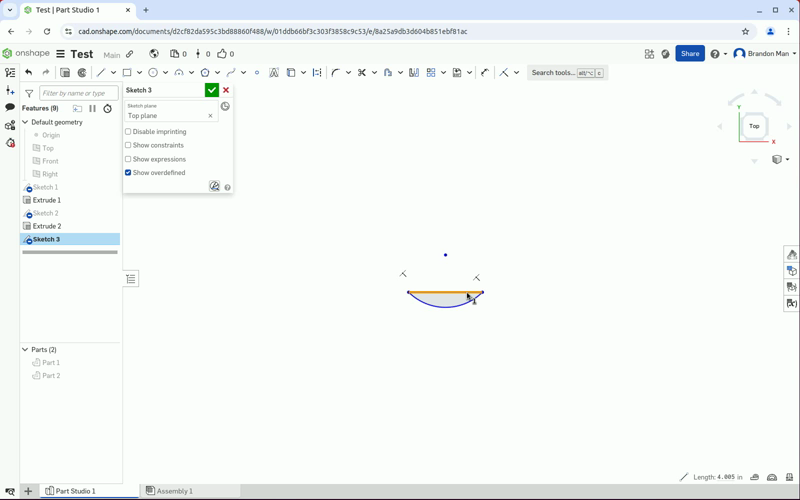
scroll(-6)
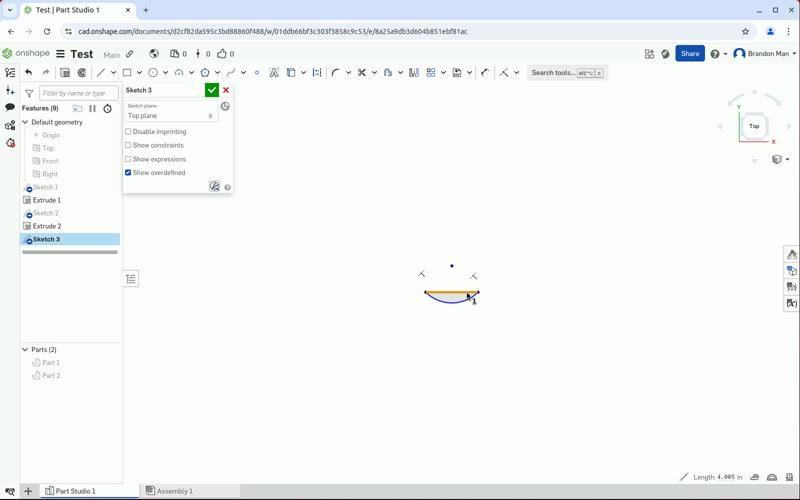
scroll(-6)
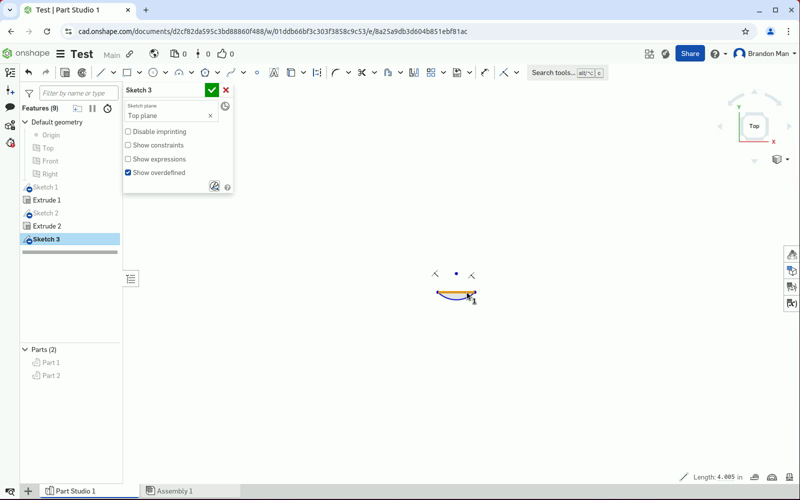
scroll(-6)
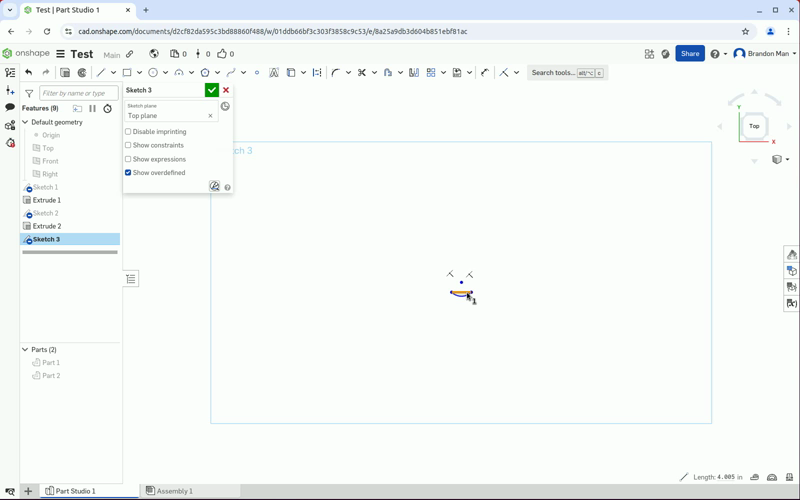
mouse_move(73, 352)
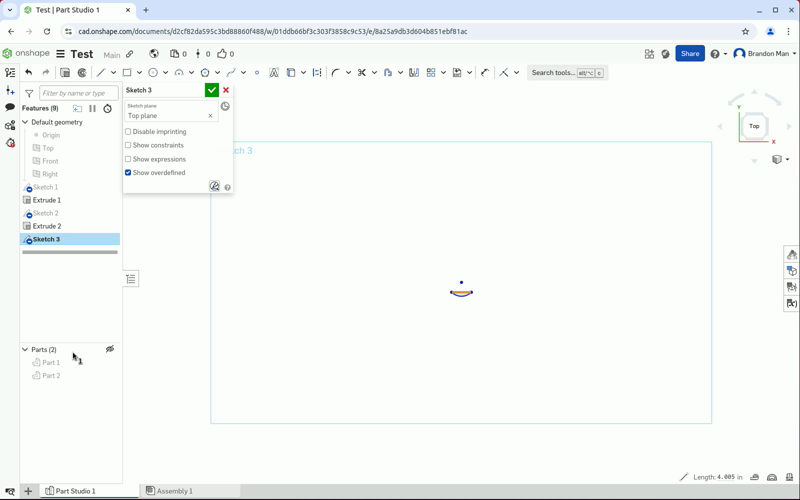
key(shift+y)
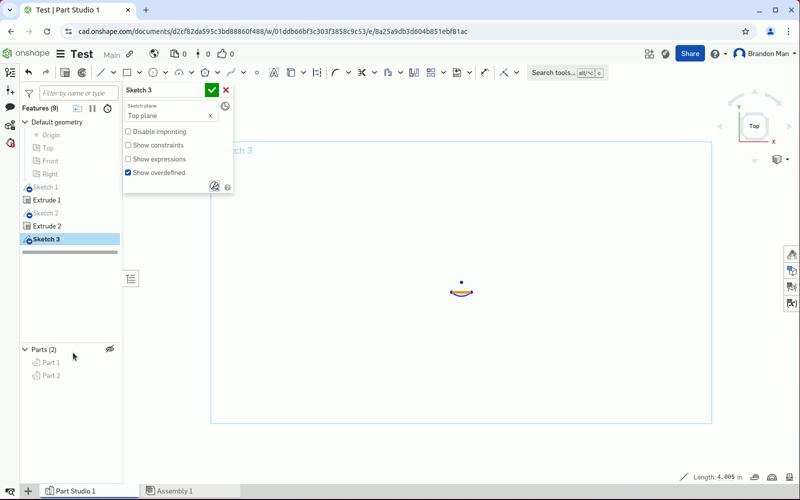
key(shift+e)
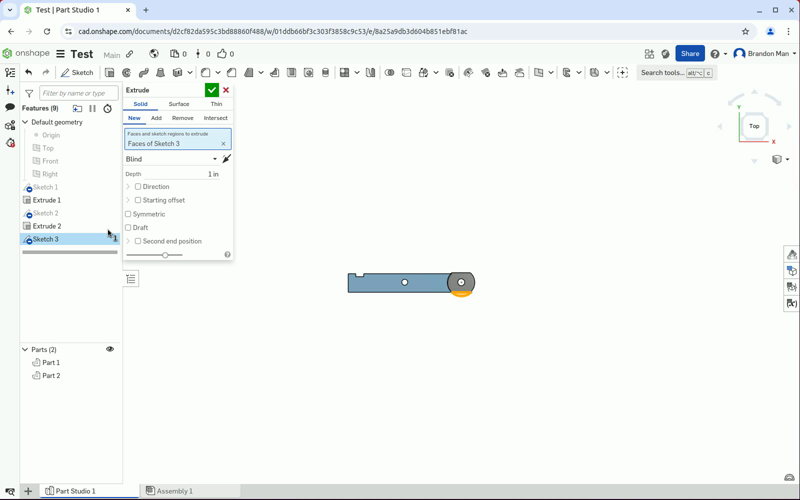
mouse_move(143, 106)
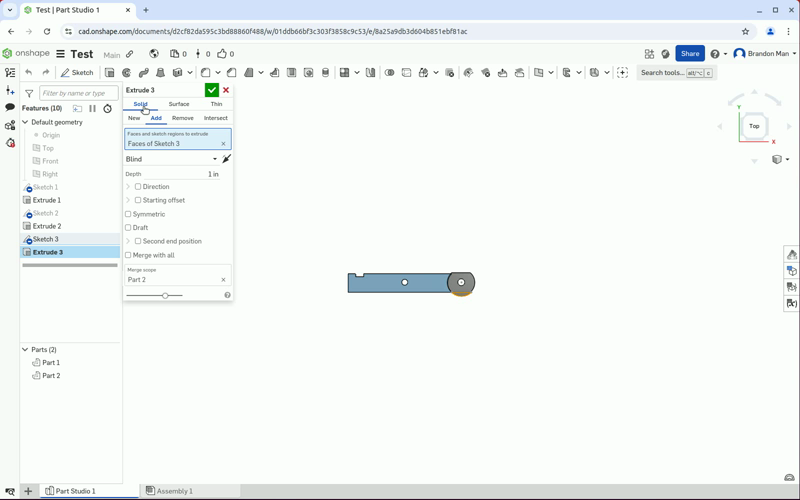
click(143, 106)
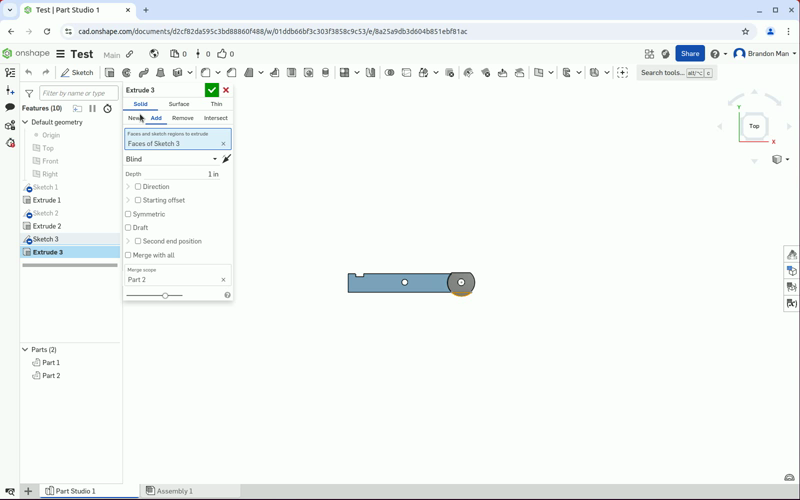
mouse_move(137, 120)
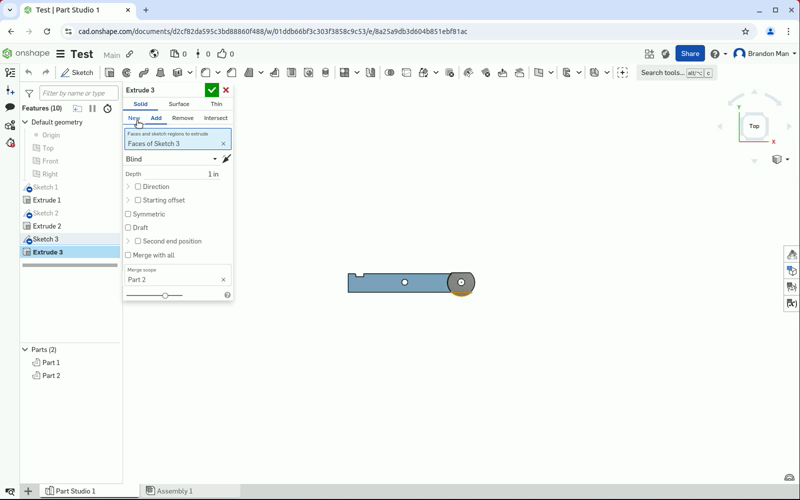
click(137, 120)
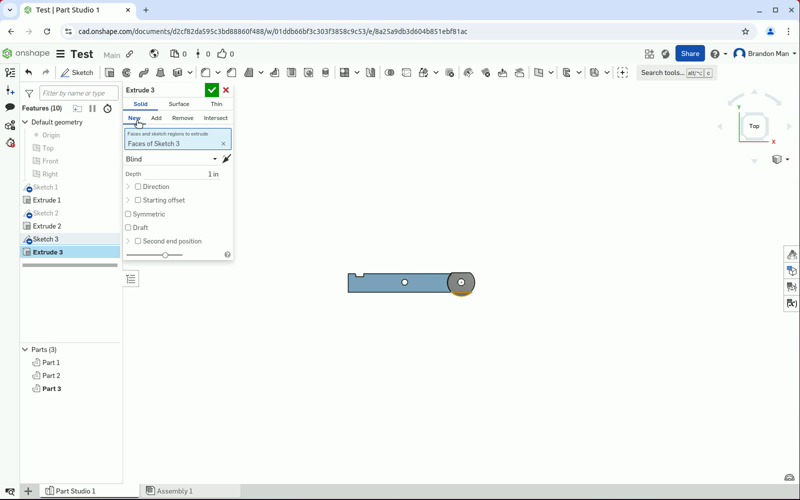
key(tab, 4)
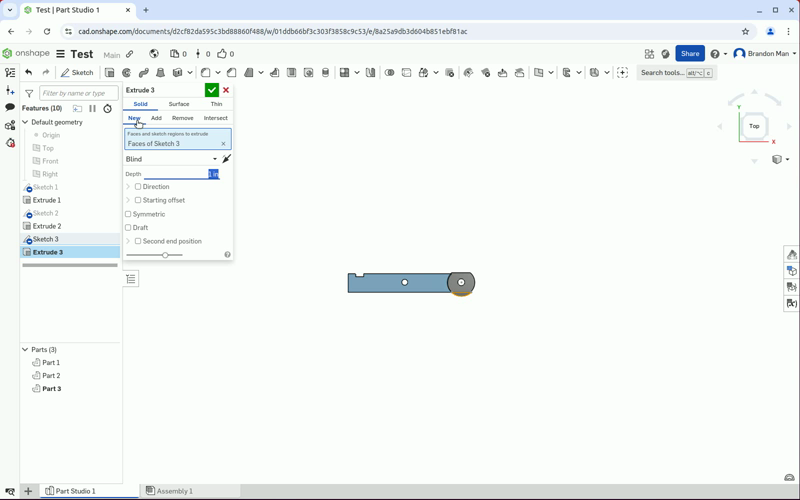
text(1.204)
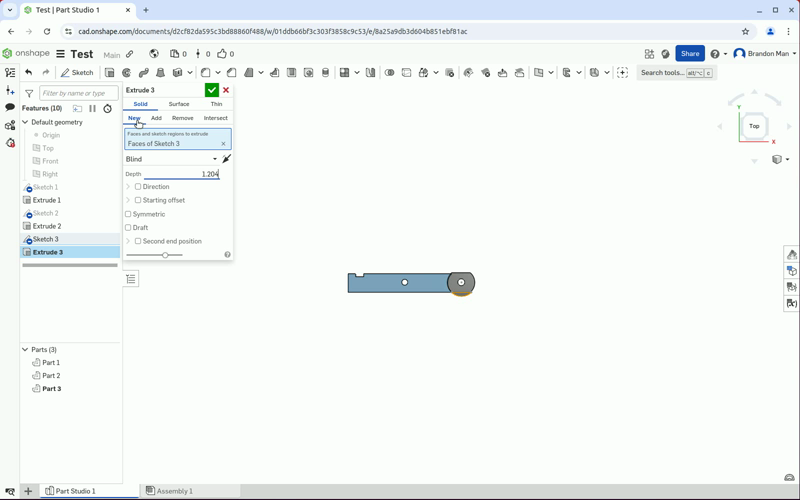
key(enter)
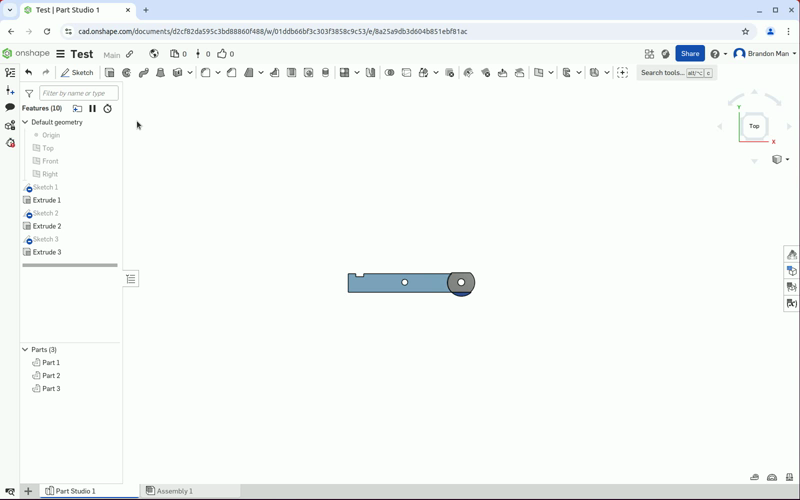
key(shift+h)
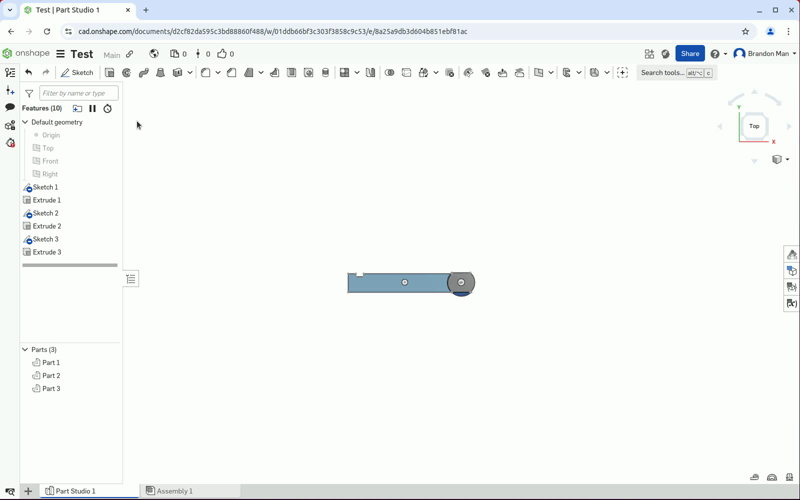
key(shift+h)
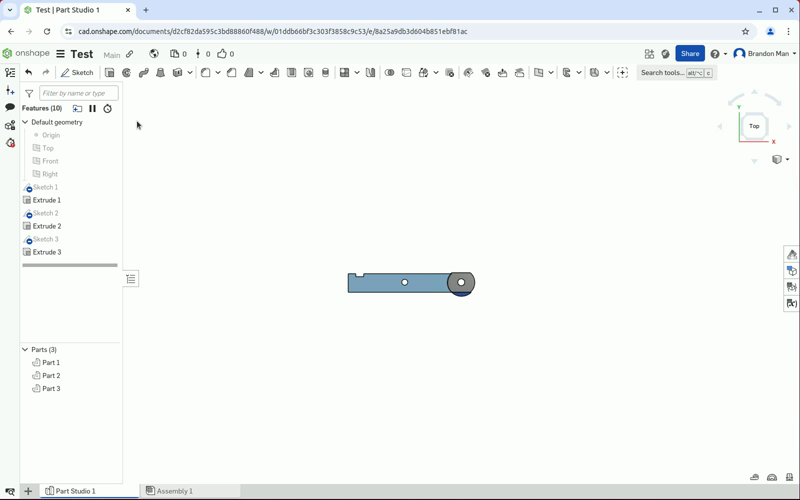
mouse_move(73, 189)
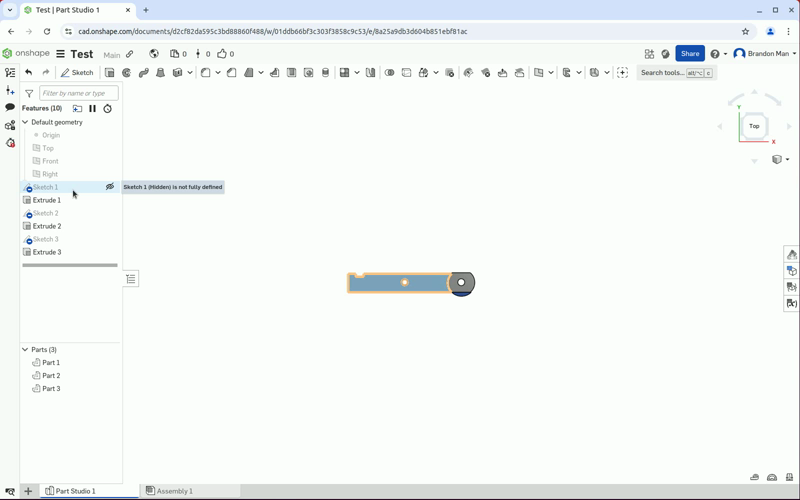
click(73, 189)
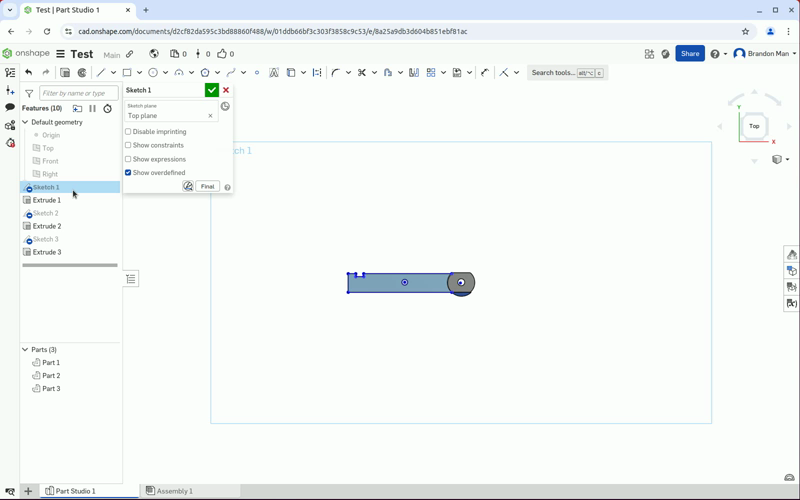
mouse_move(229, 92)
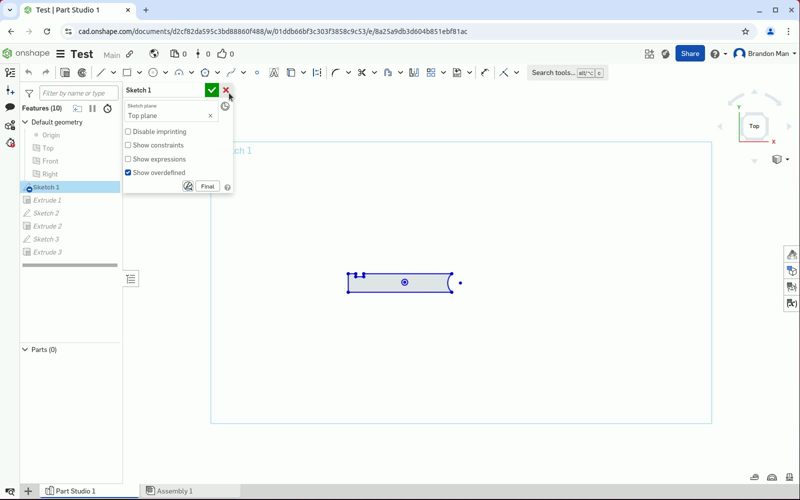
click(229, 92)
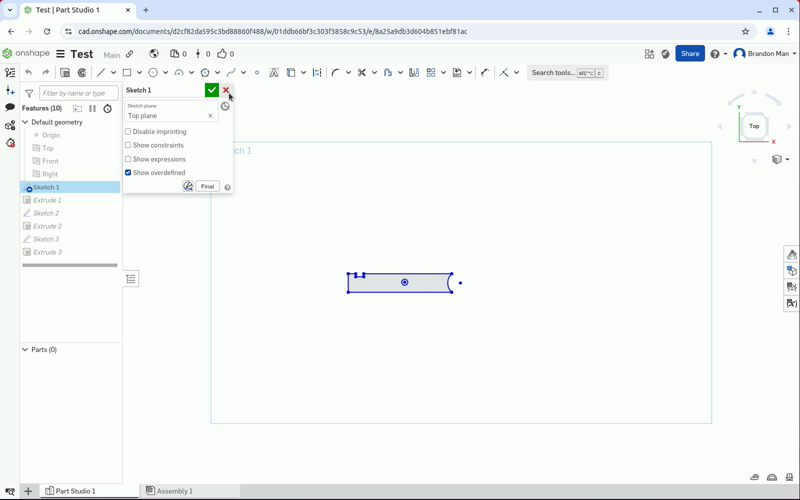
key(shift+s)
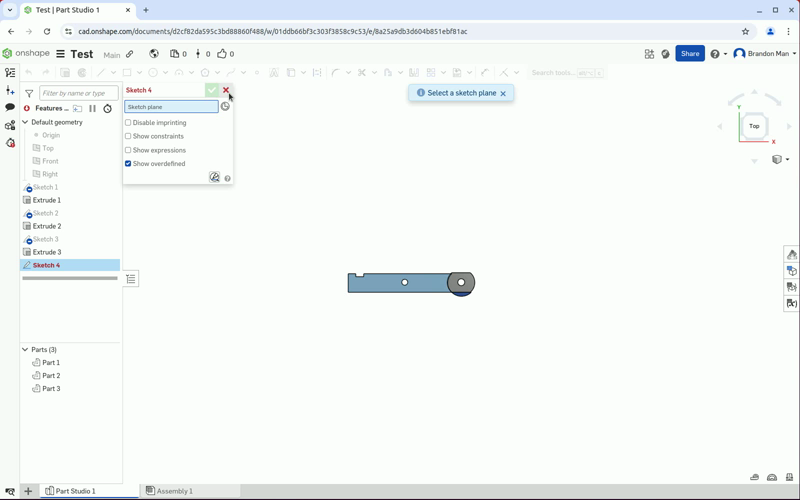
mouse_move(73, 150)
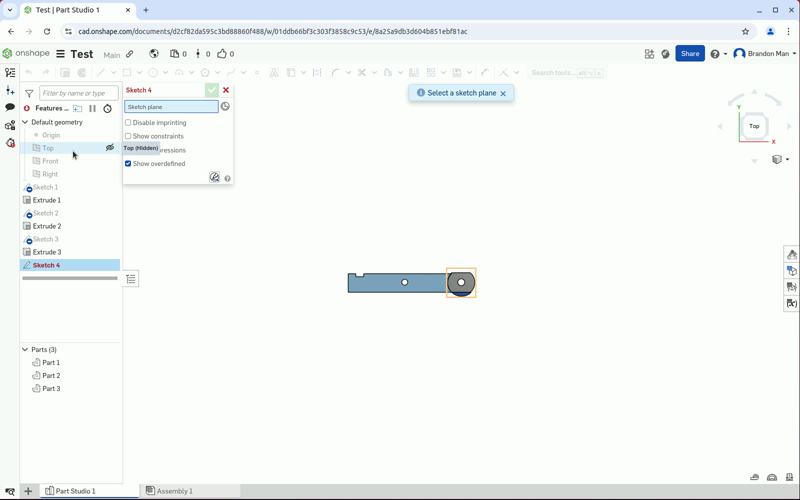
click(73, 150)
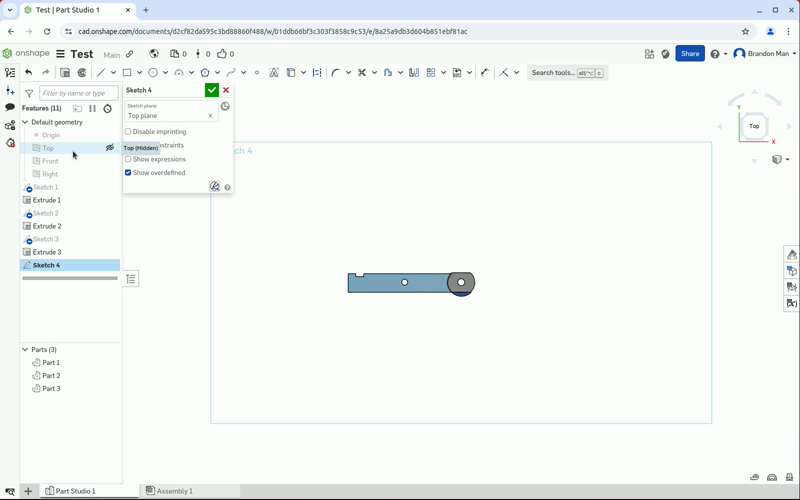
mouse_move(73, 352)
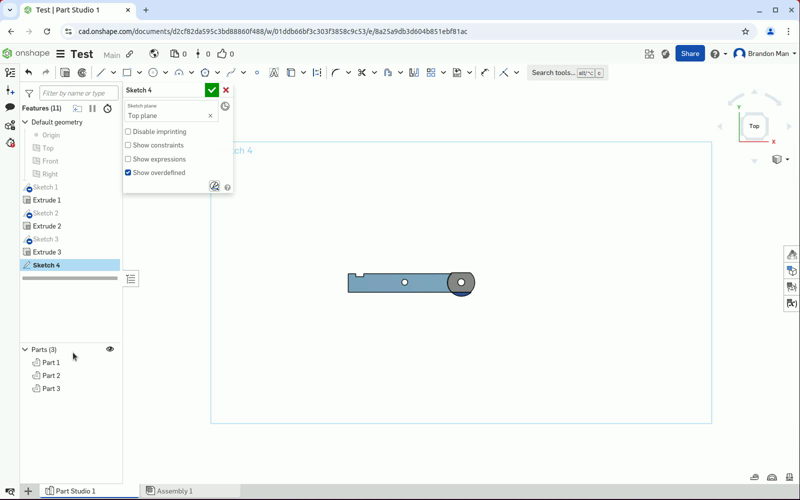
key(y)
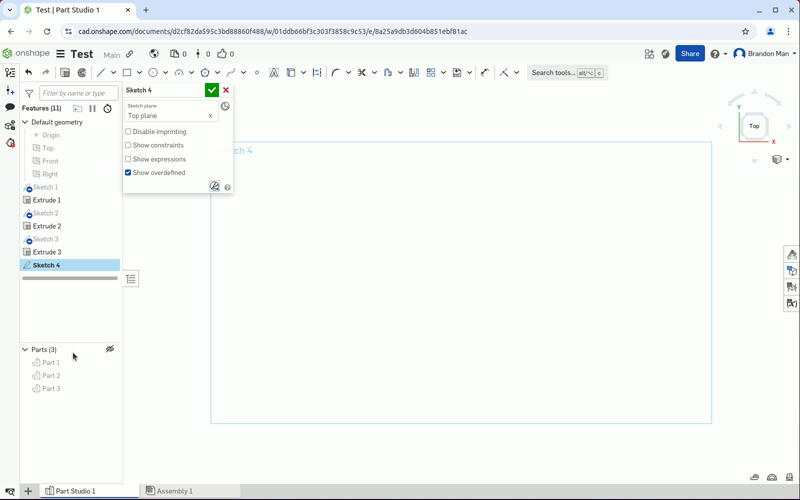
key(l)
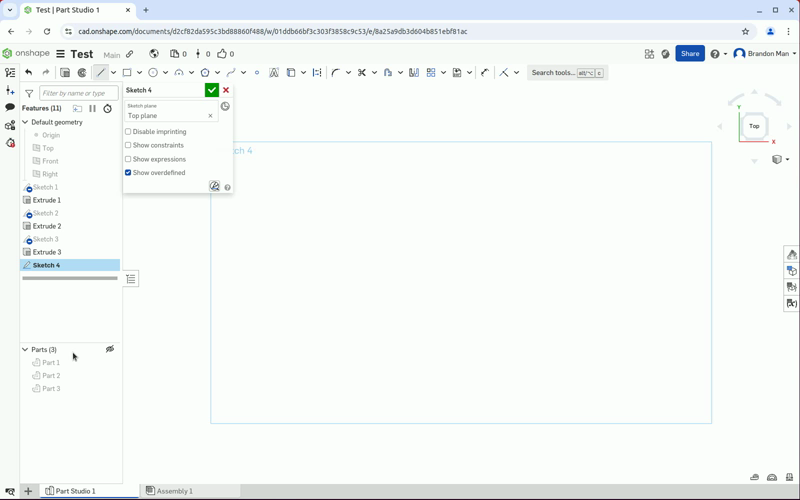
key_down(shift)
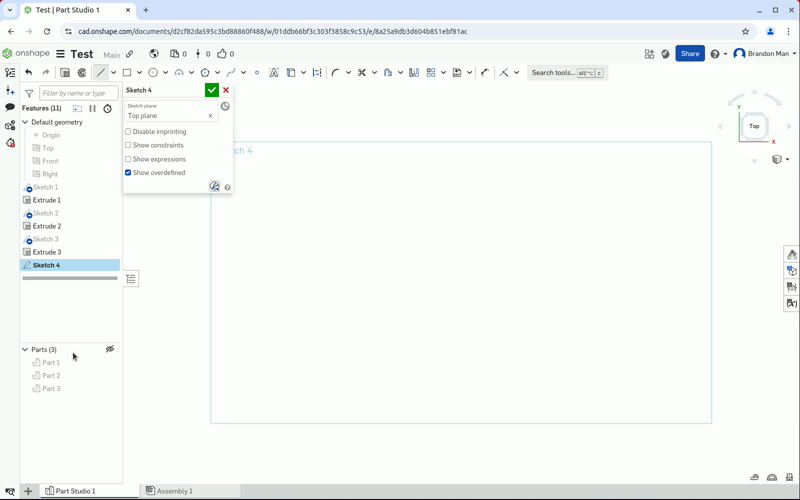
mouse_move(451, 273)
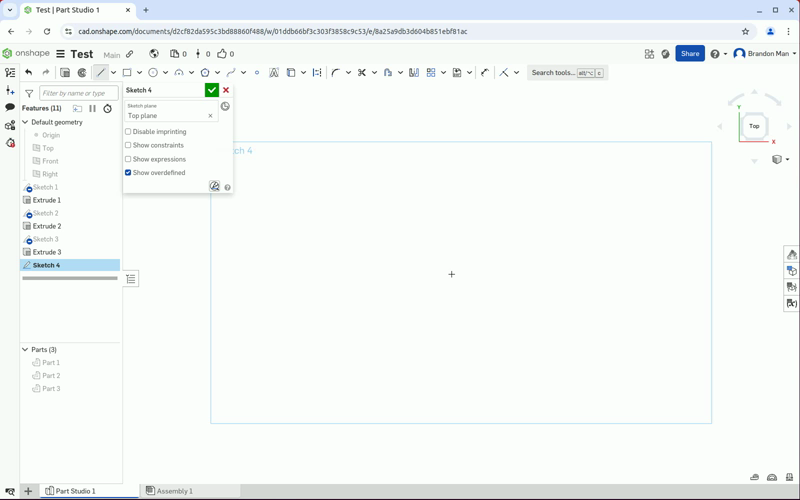
click(451, 273)
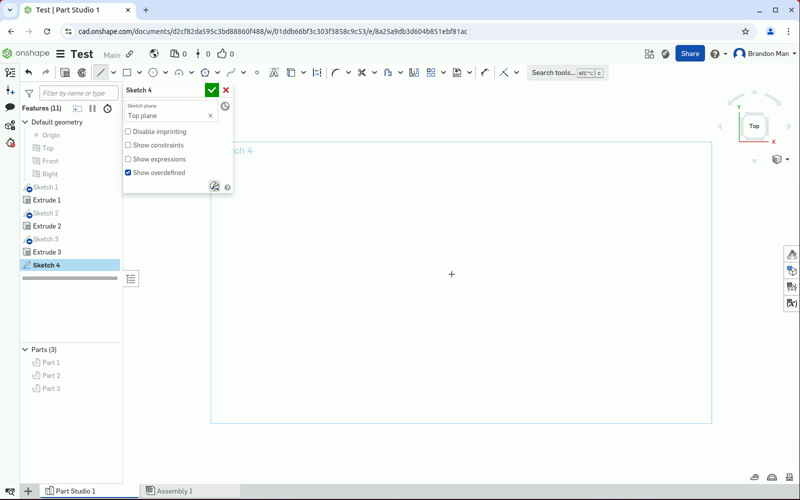
key_up(shift)
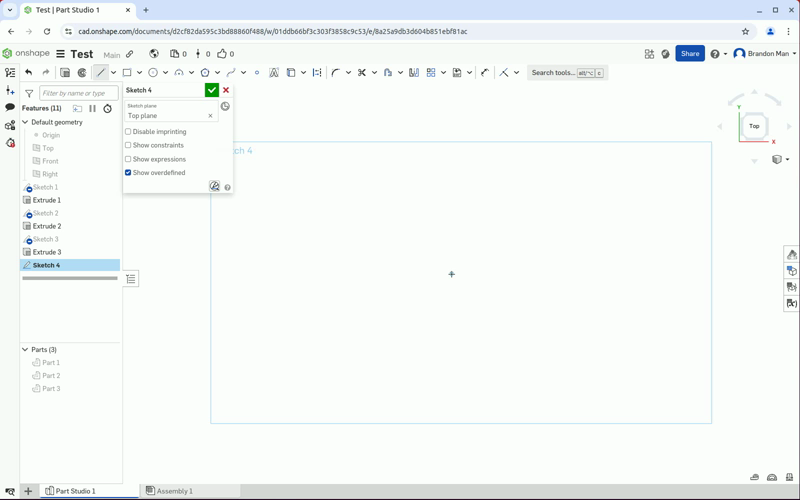
key_down(shift)
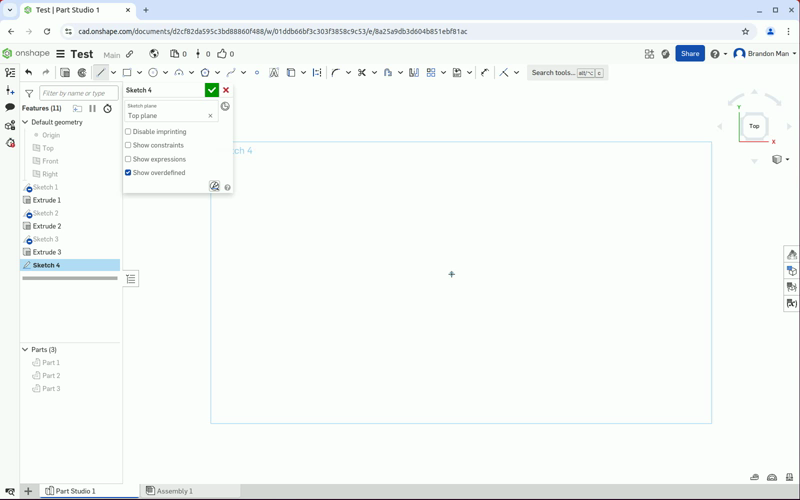
mouse_move(481, 273)
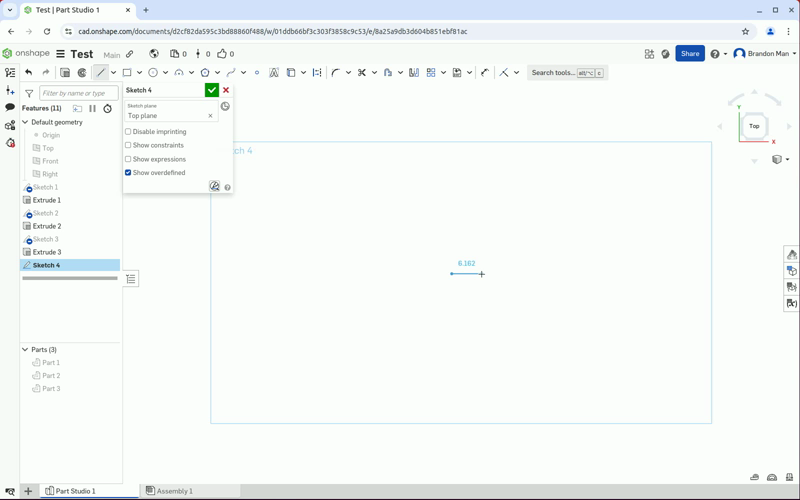
mouse_move(471, 273)
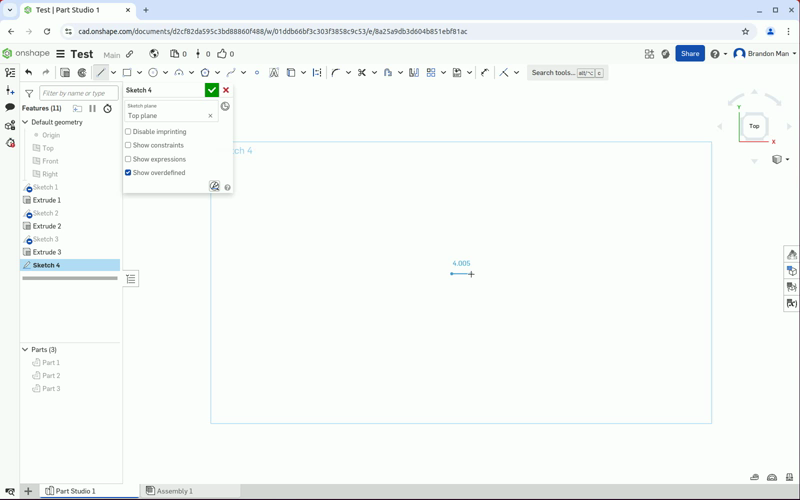
click(471, 273)
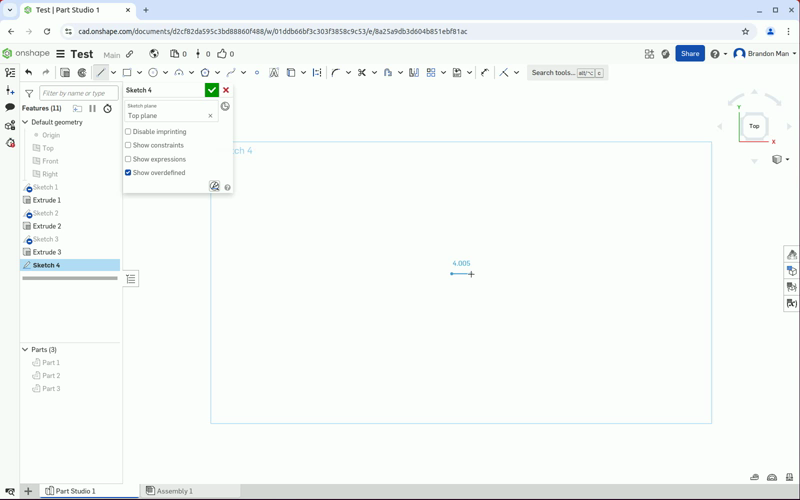
key_up(shift)
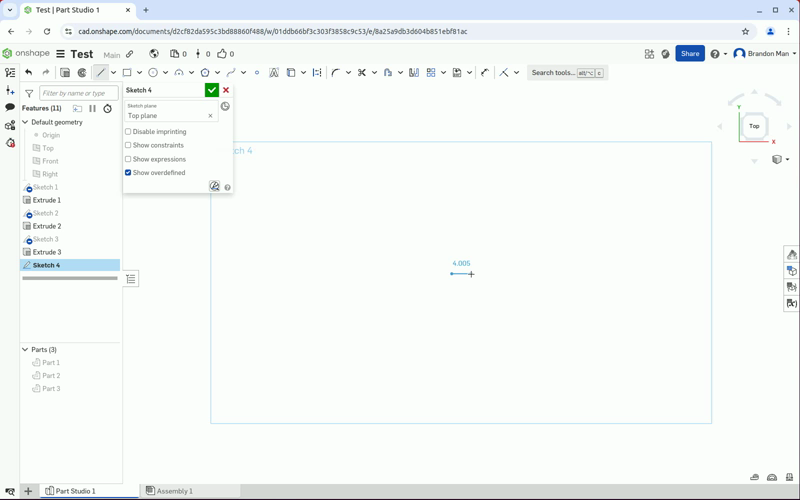
key(esc)
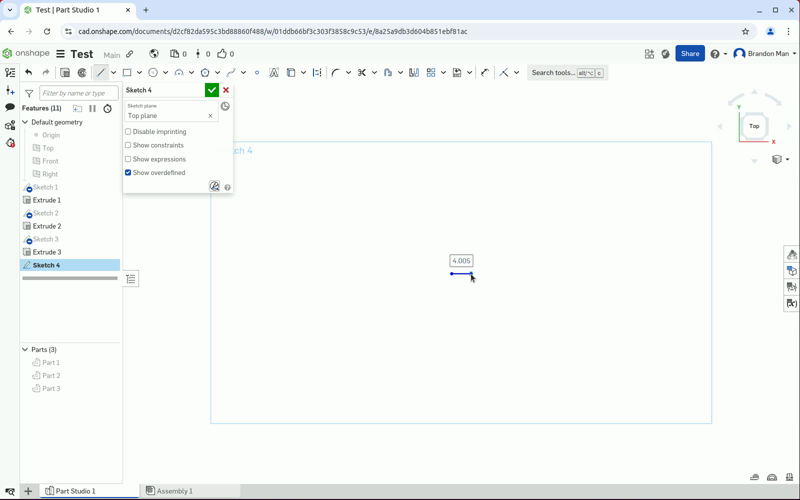
key(a)
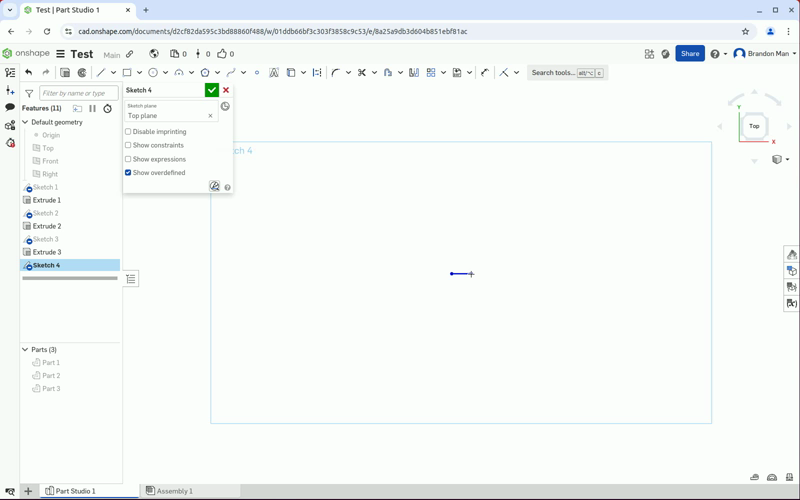
mouse_move(471, 273)
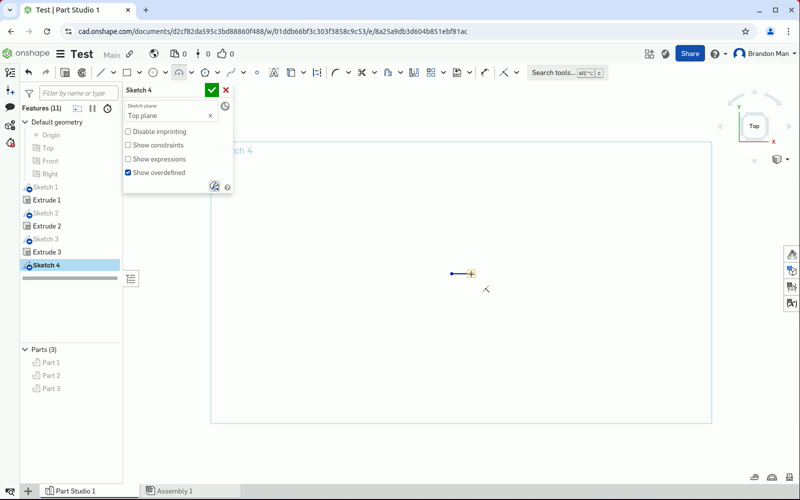
click(471, 273)
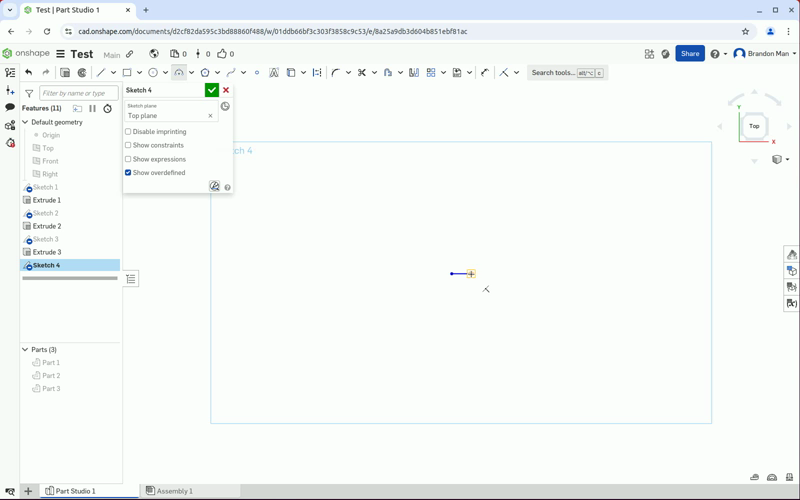
mouse_move(451, 273)
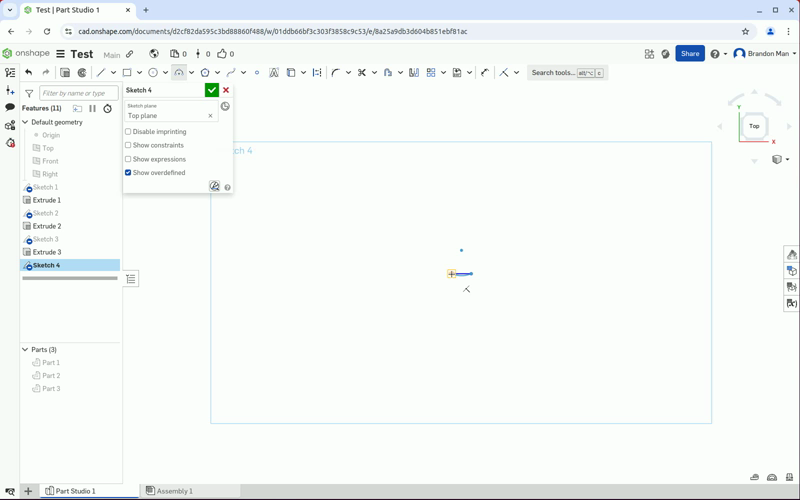
click(451, 273)
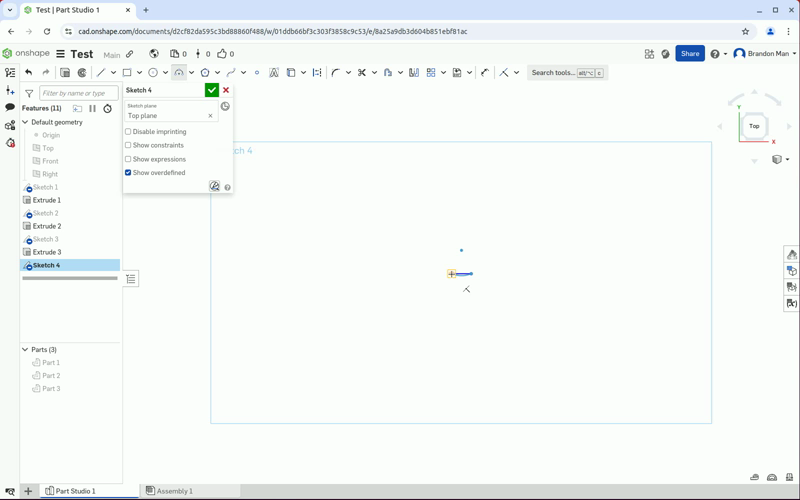
key_down(shift)
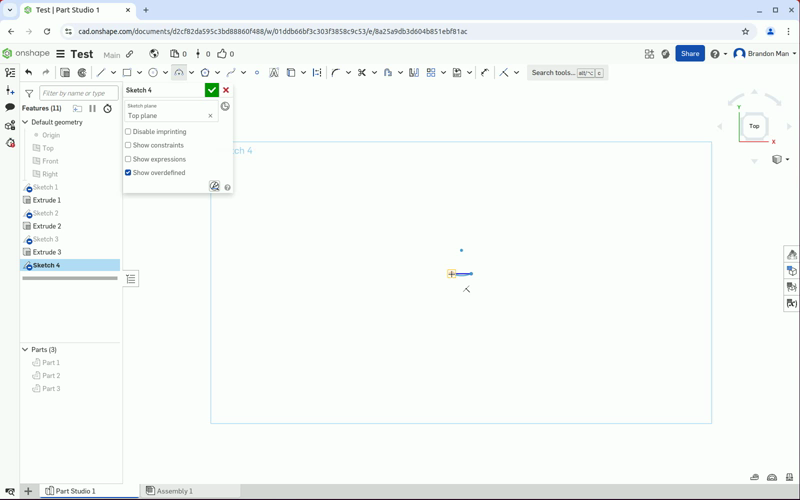
mouse_move(461, 269)
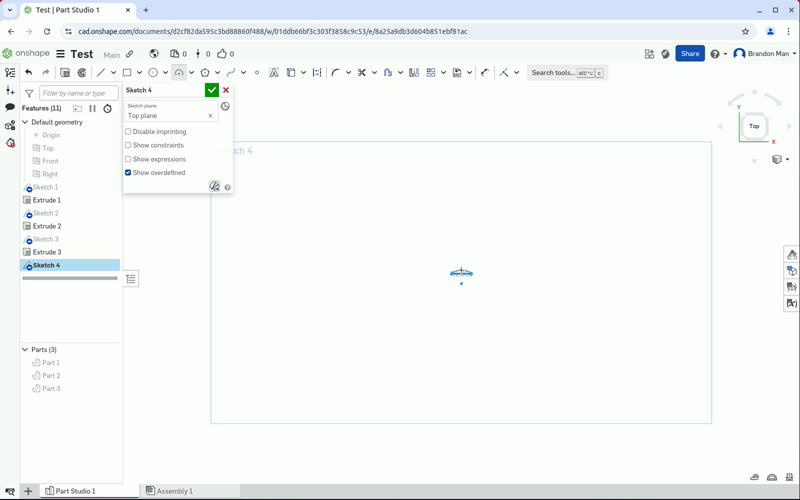
click(461, 269)
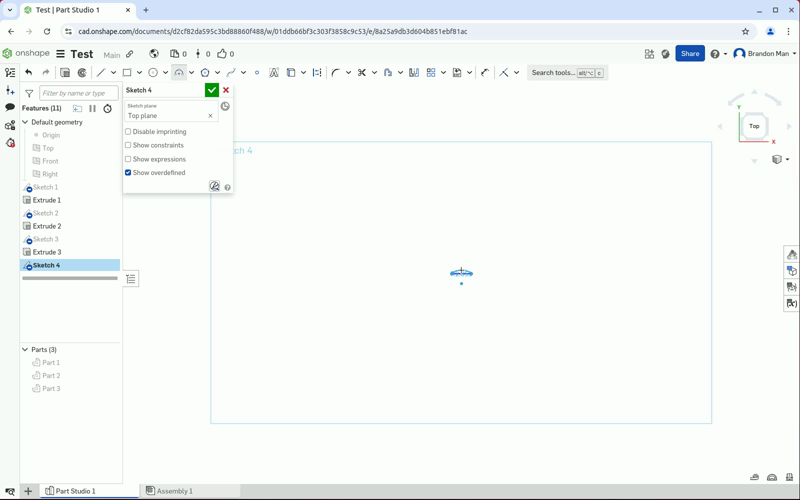
key_up(shift)
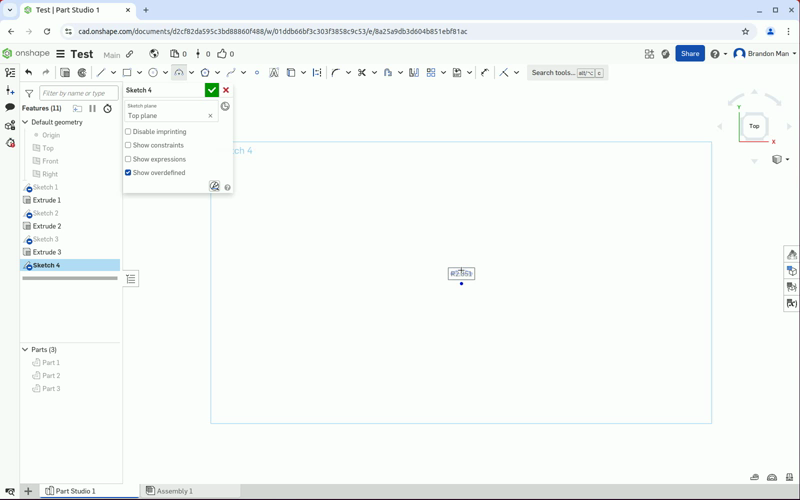
key(esc)
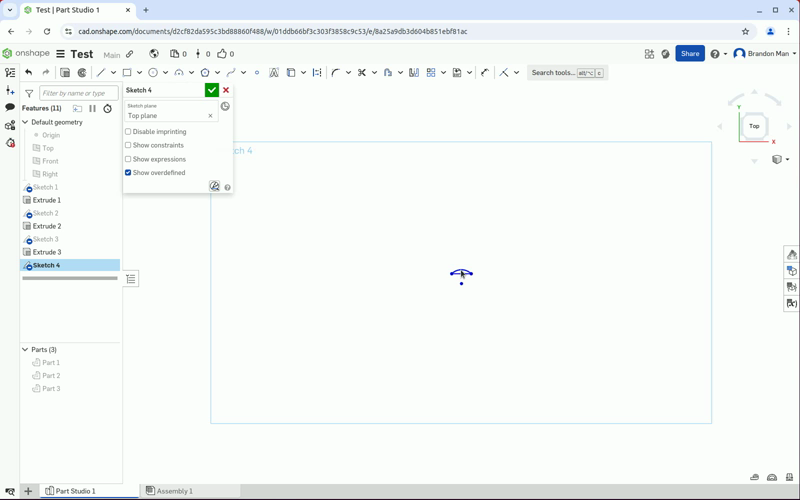
mouse_move(465, 271)
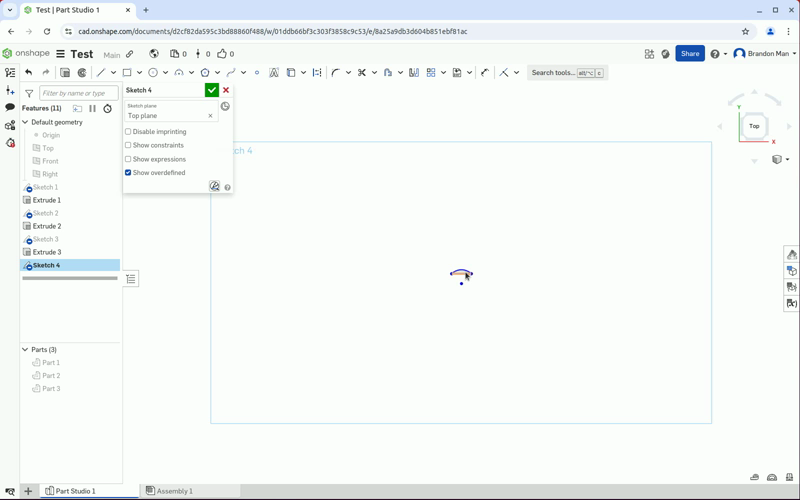
scroll(6)
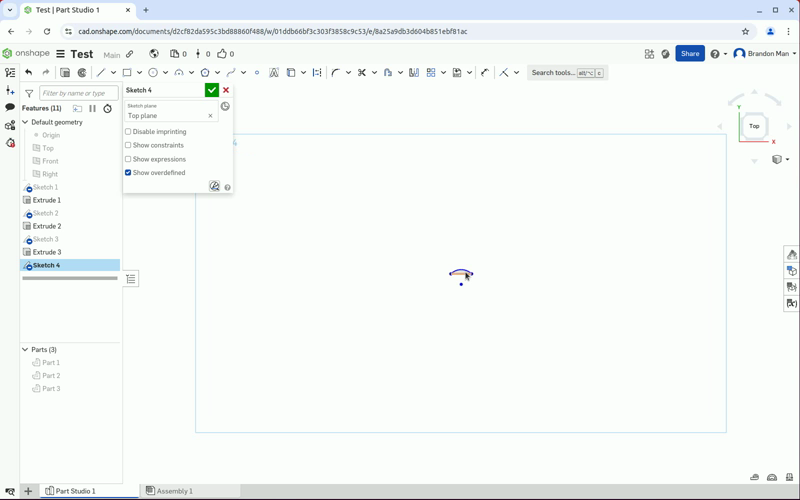
scroll(6)
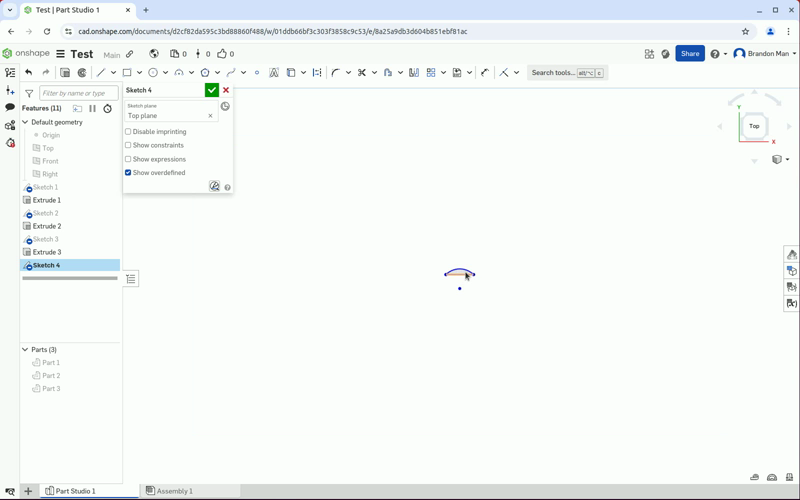
scroll(6)
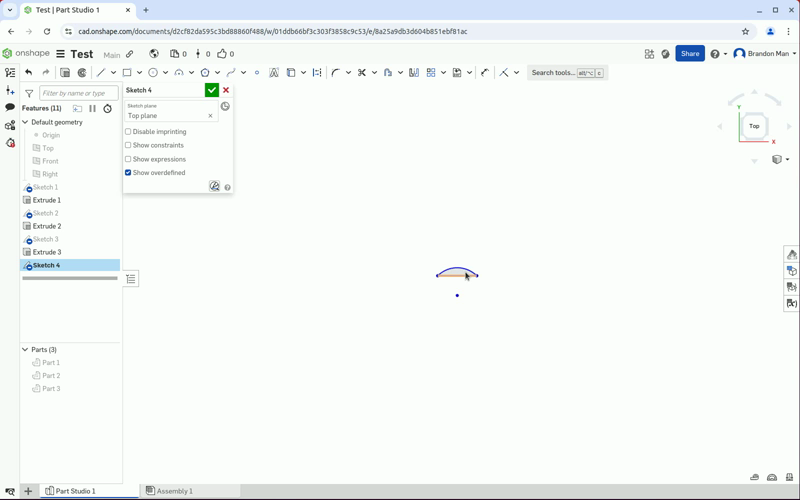
scroll(6)
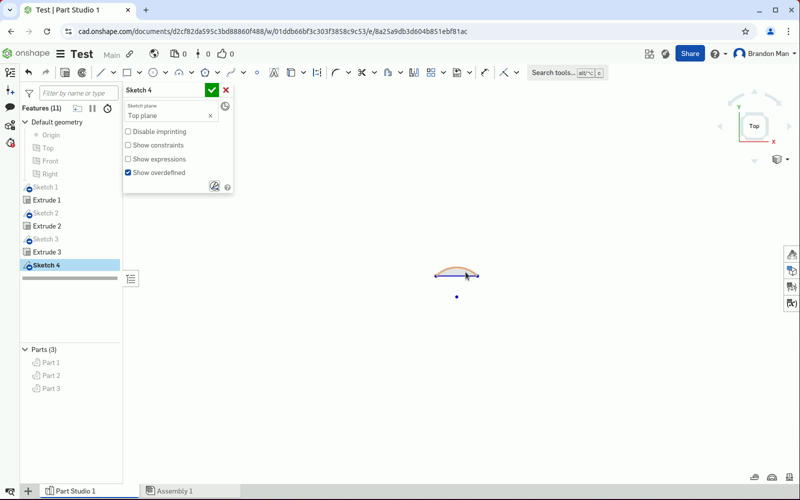
scroll(6)
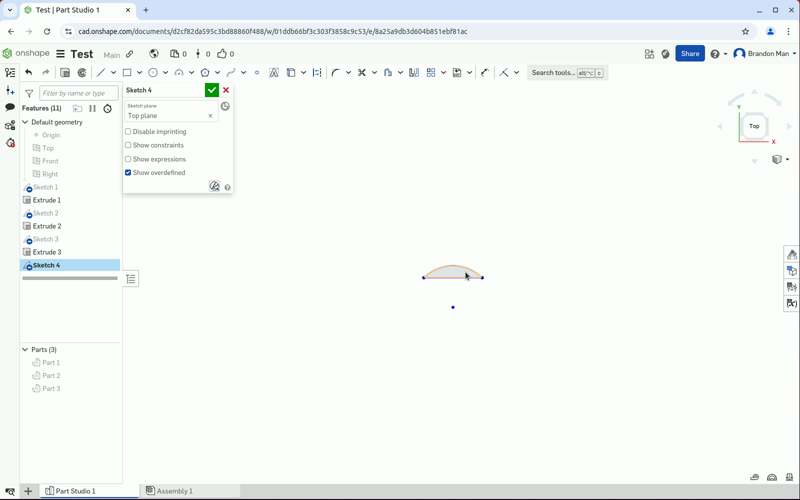
scroll(6)
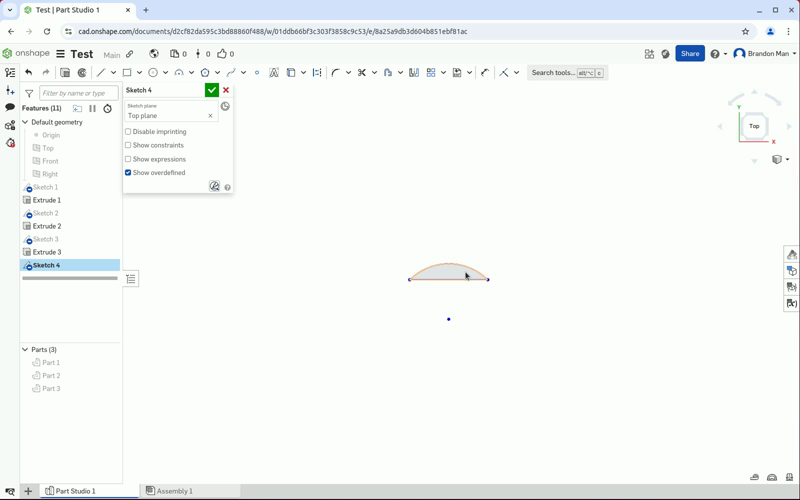
scroll(6)
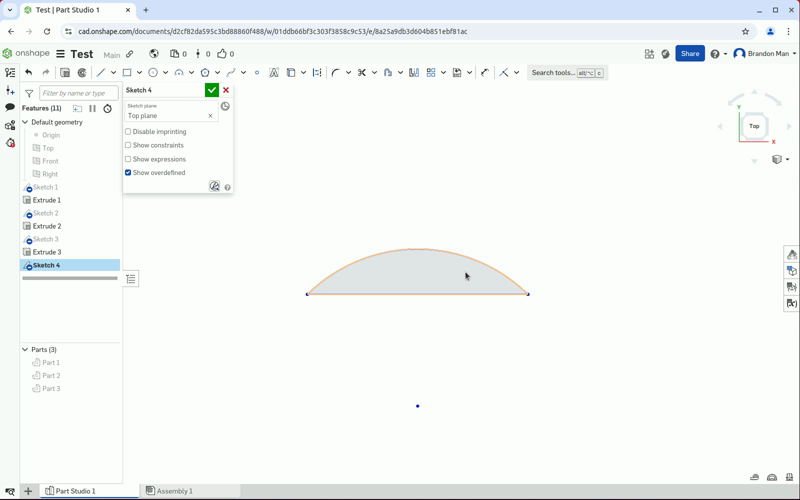
click(465, 271)
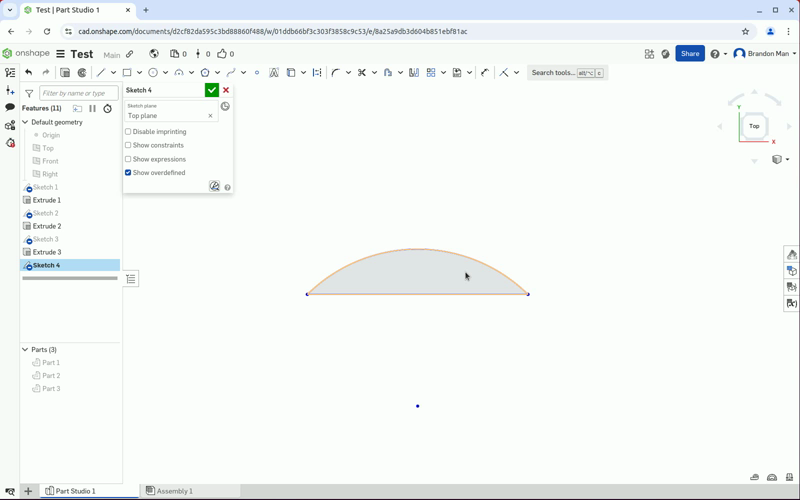
scroll(-6)
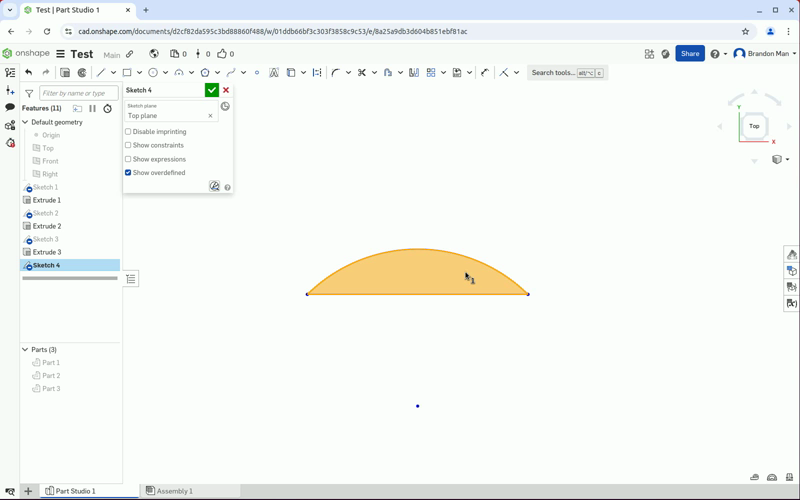
scroll(-6)
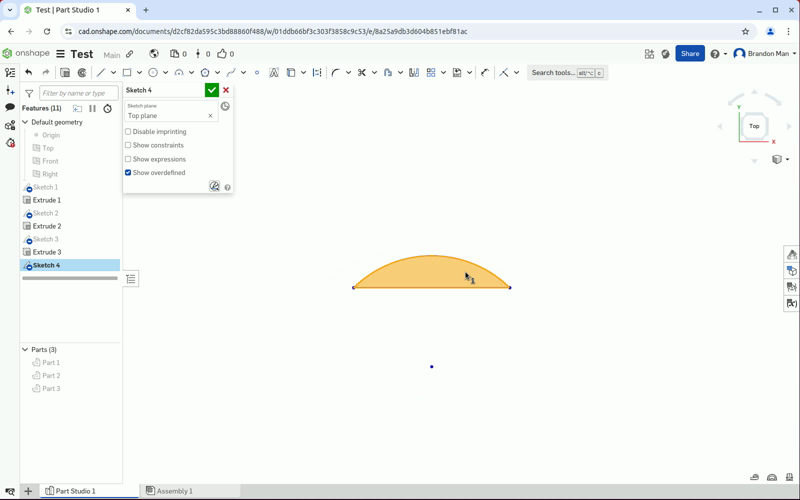
scroll(-6)
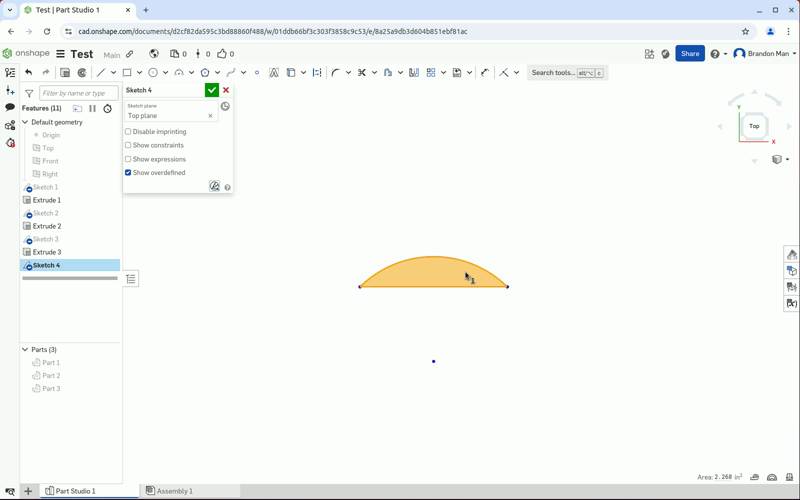
scroll(-6)
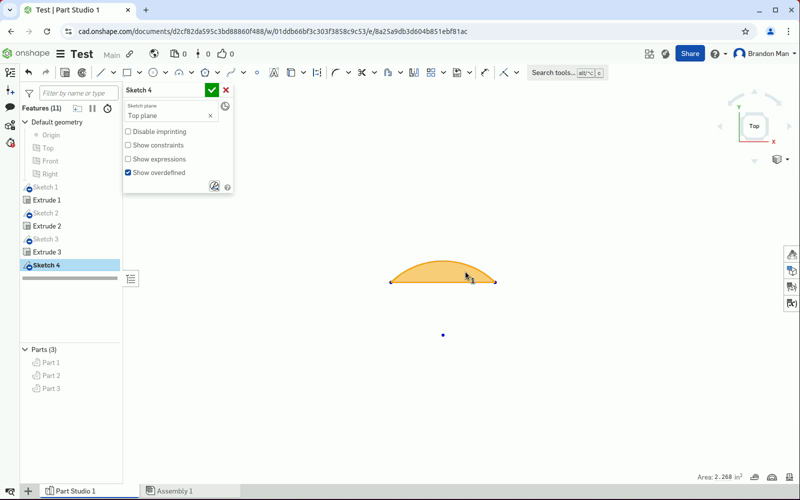
scroll(-6)
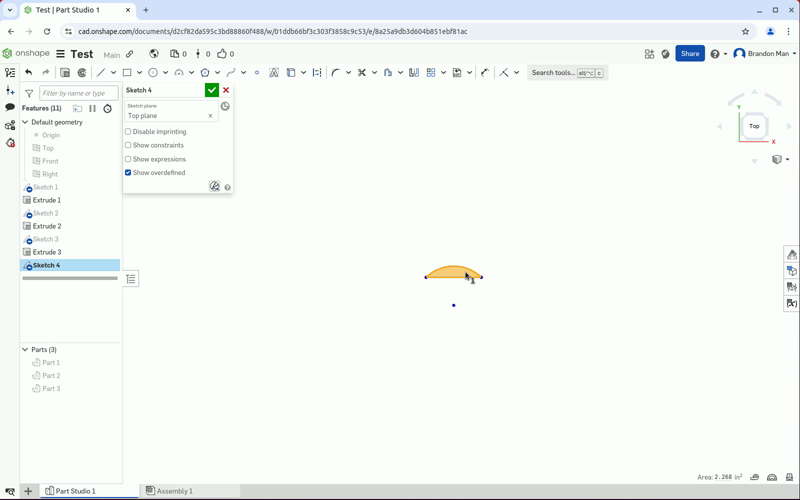
scroll(-6)
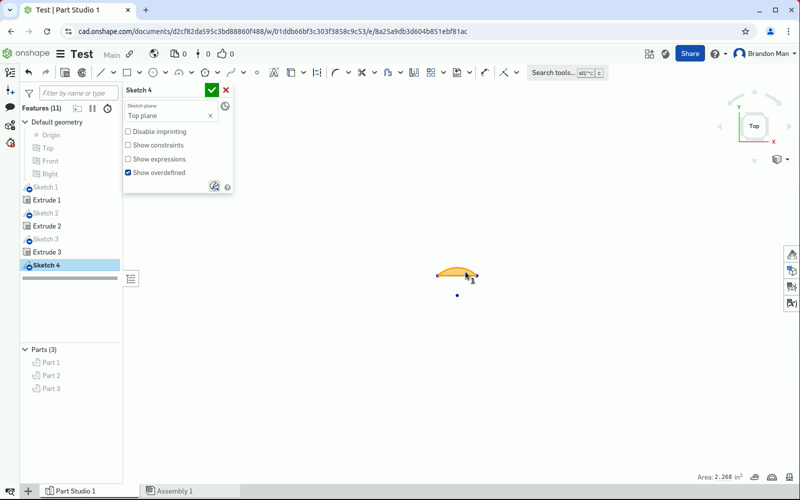
scroll(-6)
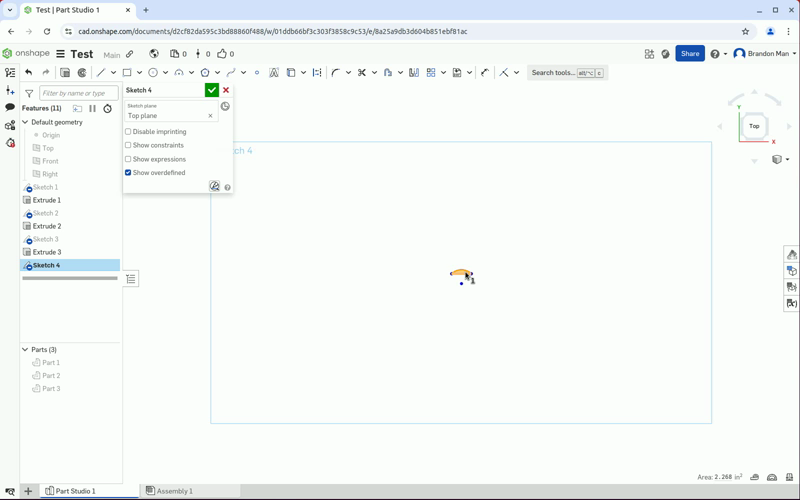
mouse_move(73, 352)
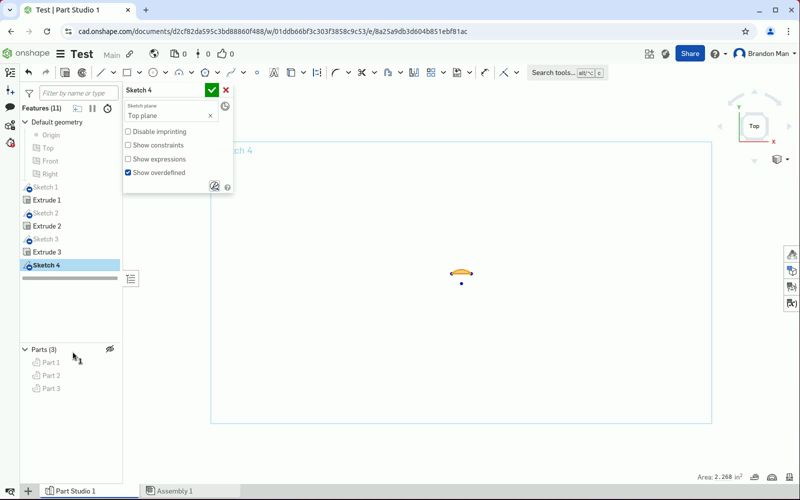
key(shift+y)
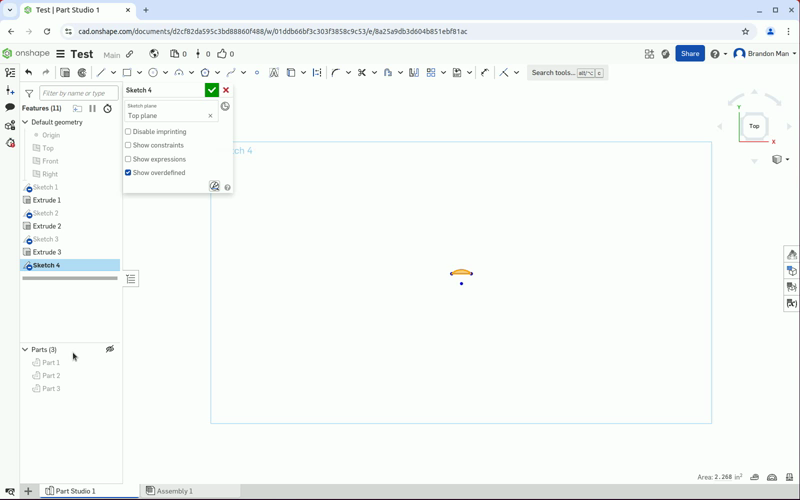
key(shift+e)
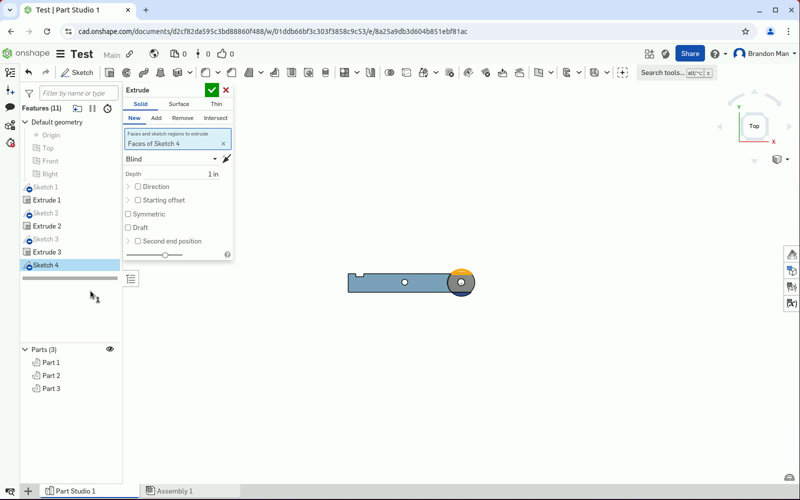
mouse_move(143, 106)
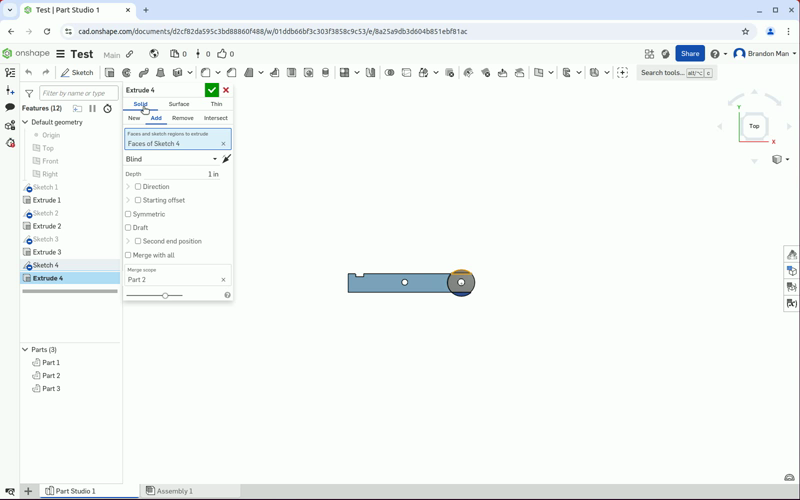
click(143, 106)
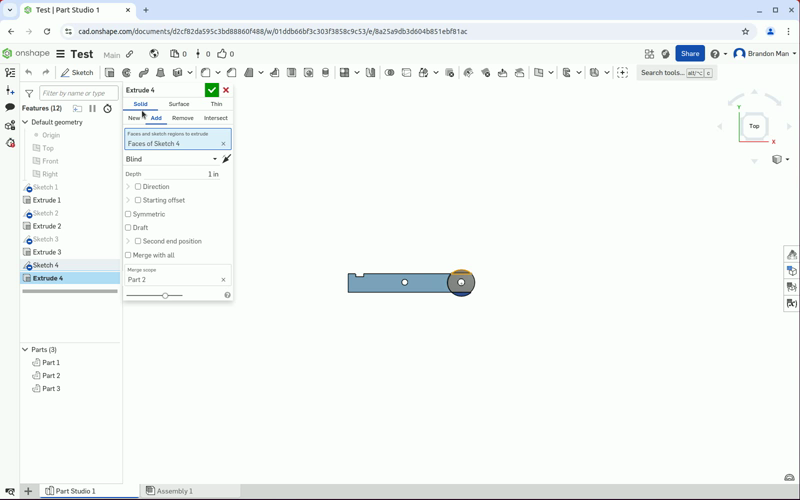
mouse_move(137, 120)
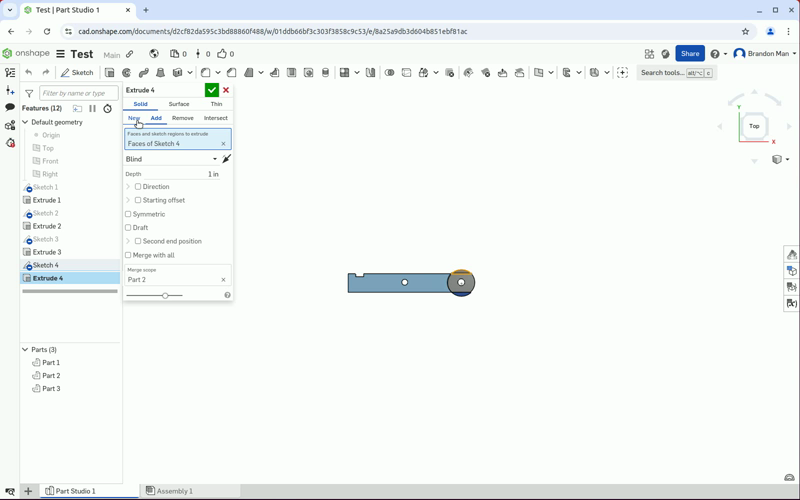
click(137, 120)
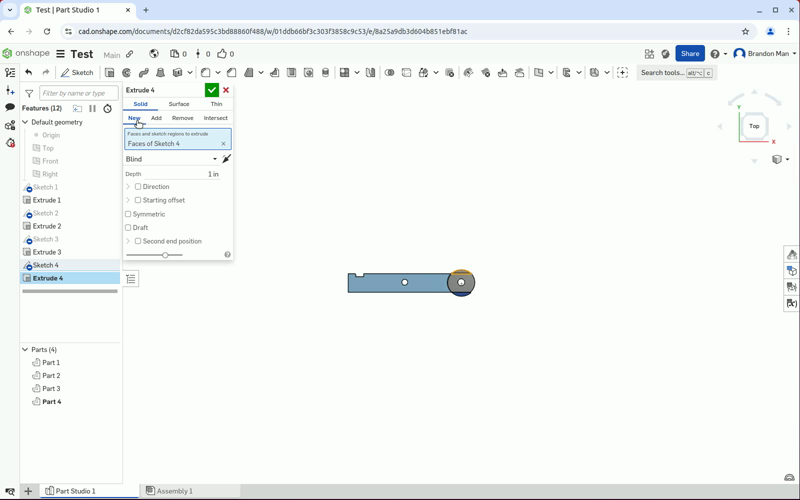
key(tab, 4)
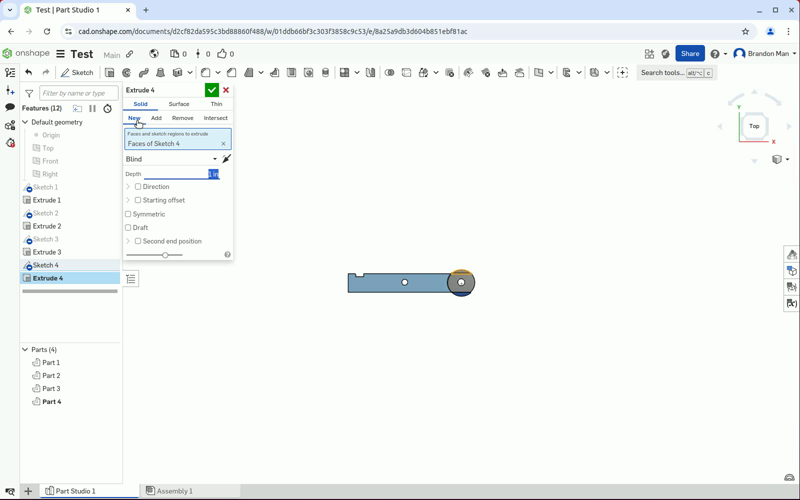
text(1.204)
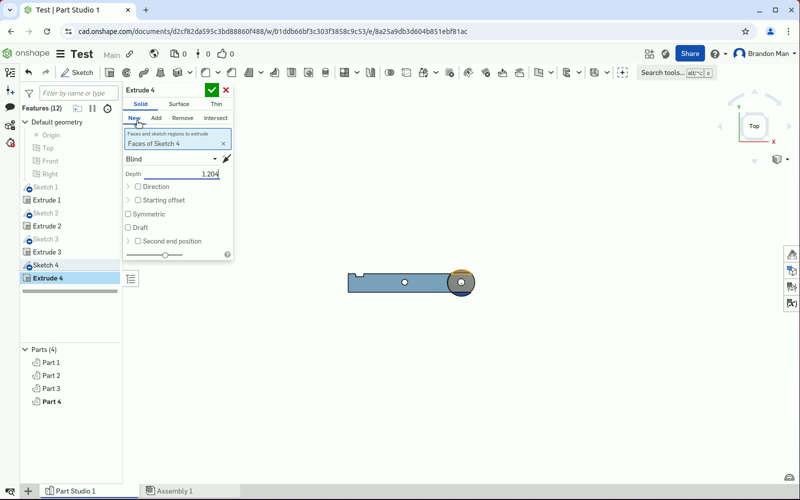
key(enter)
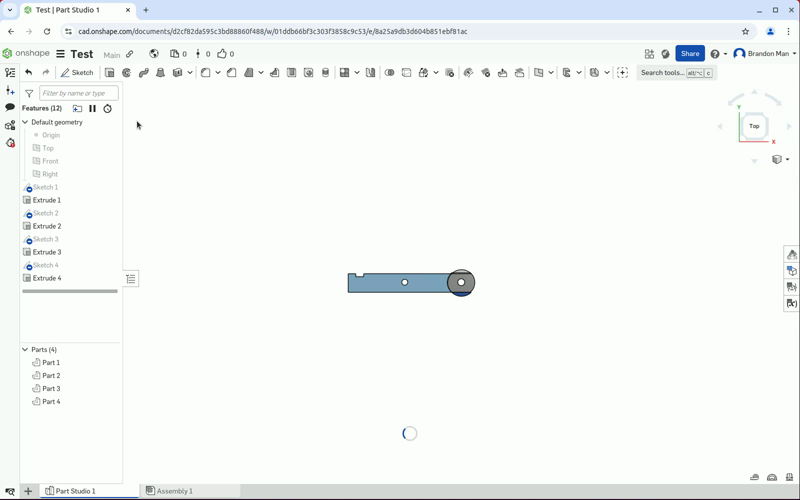
key(shift+h)
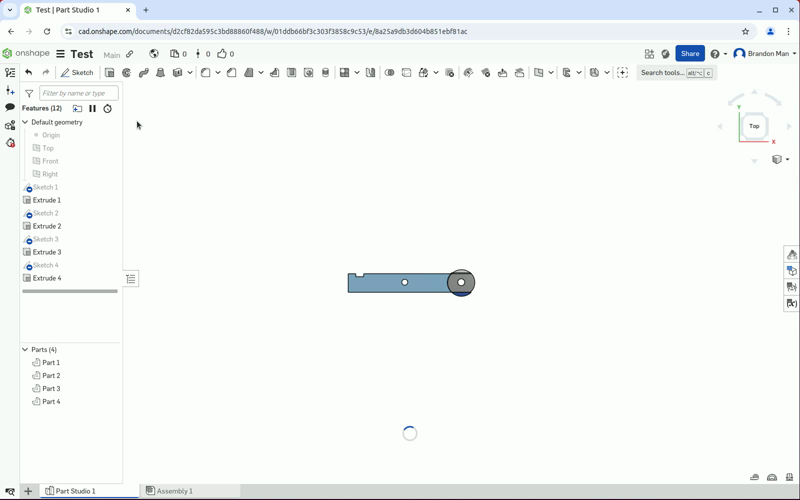
key(shift+h)
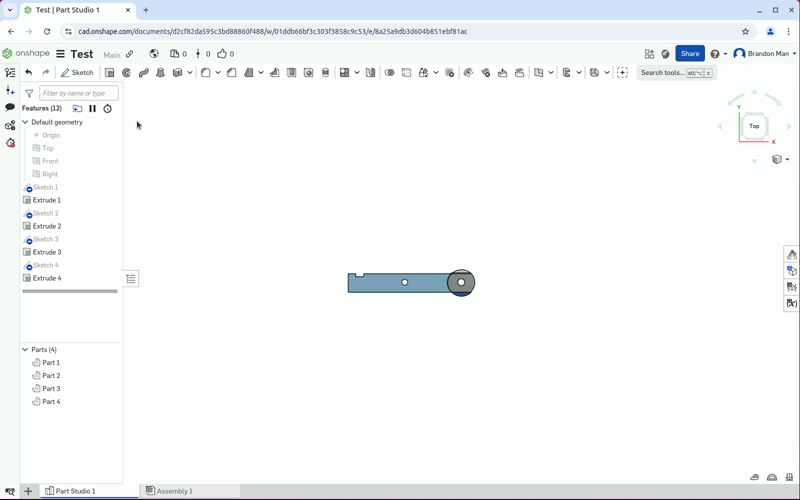
mouse_move(73, 189)
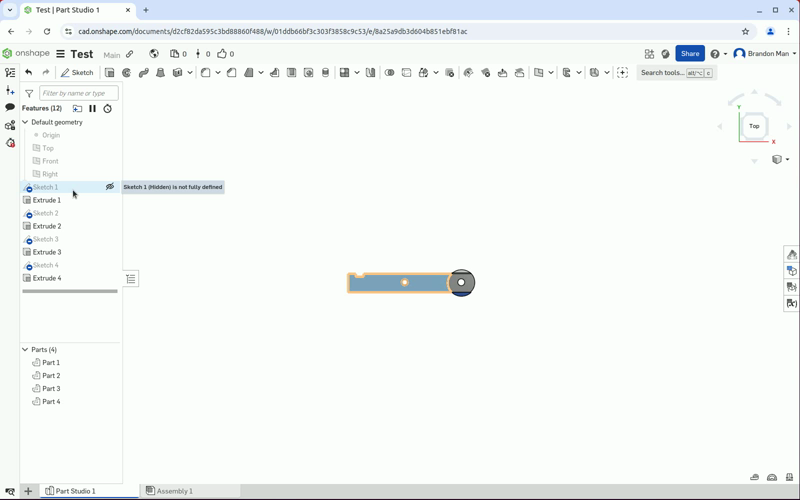
click(73, 189)
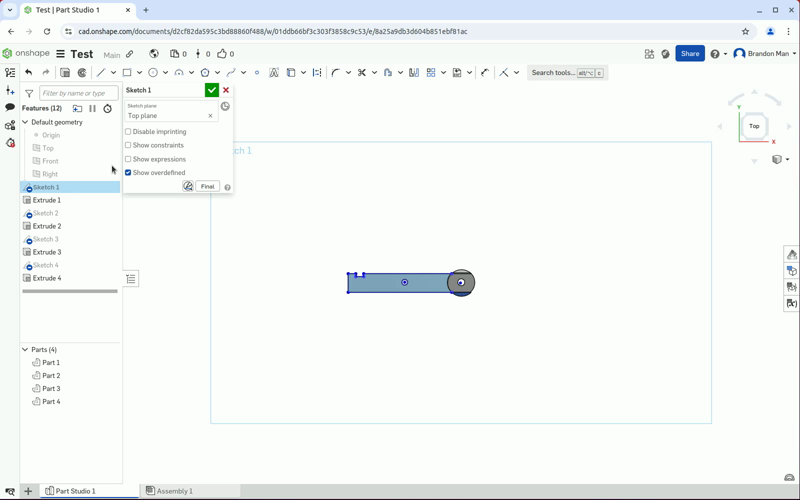
mouse_move(229, 92)
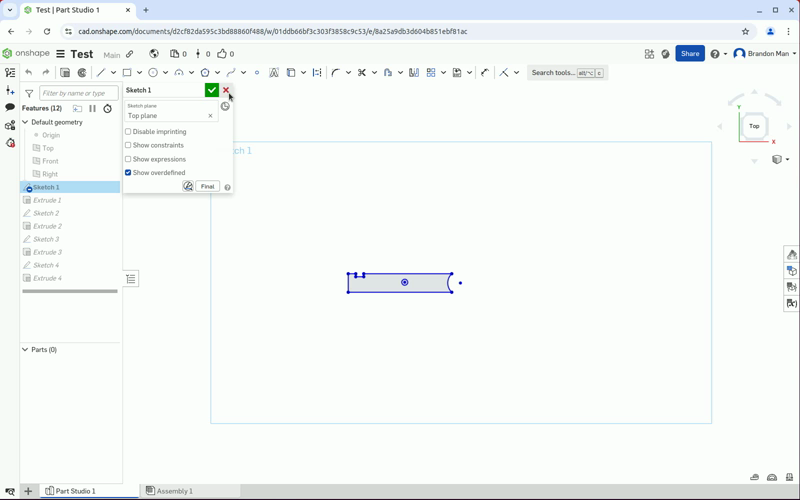
click(229, 92)
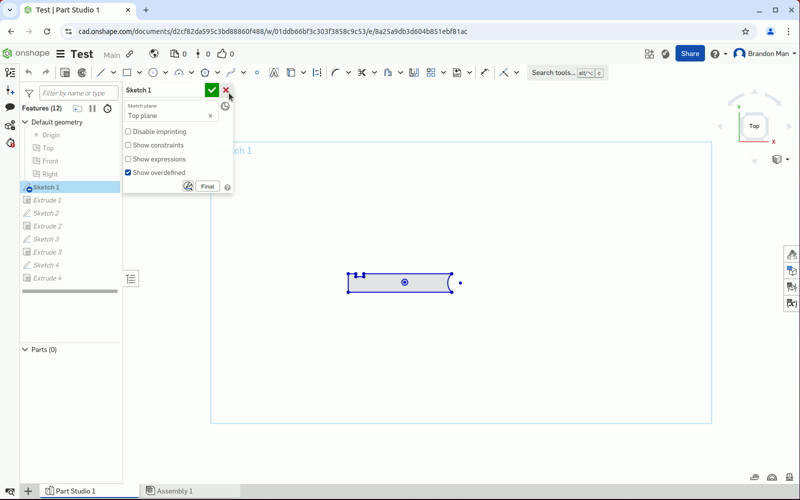
key(shift+s)
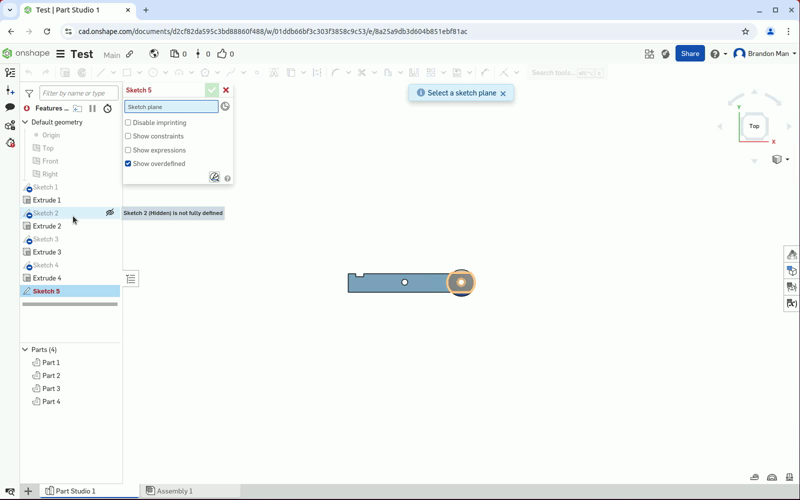
scroll(3)
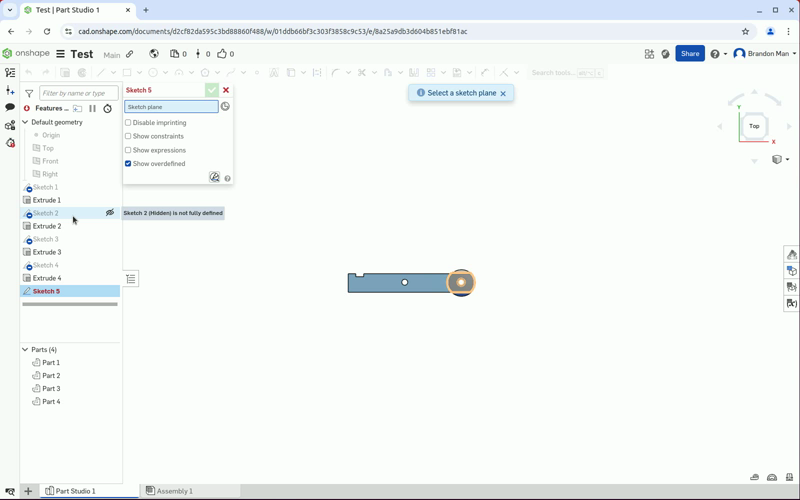
mouse_move(73, 150)
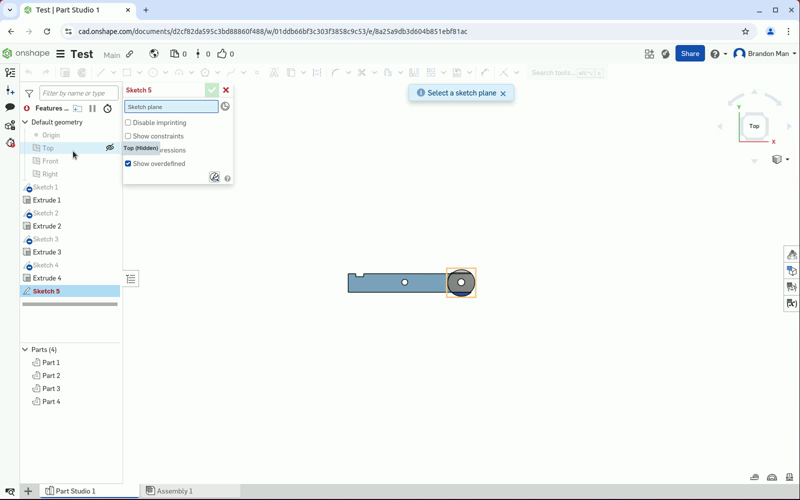
click(73, 150)
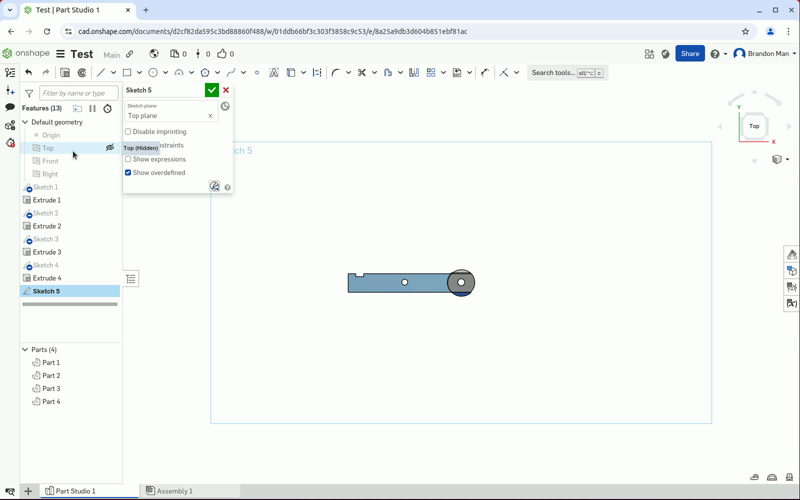
mouse_move(73, 352)
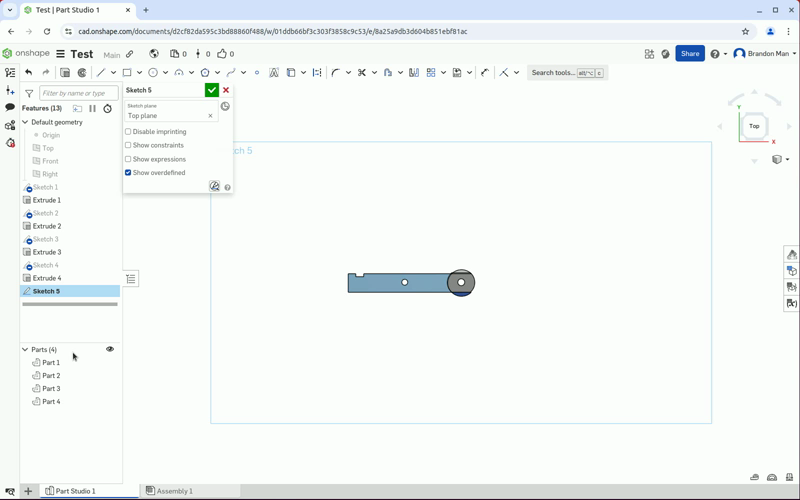
key(y)
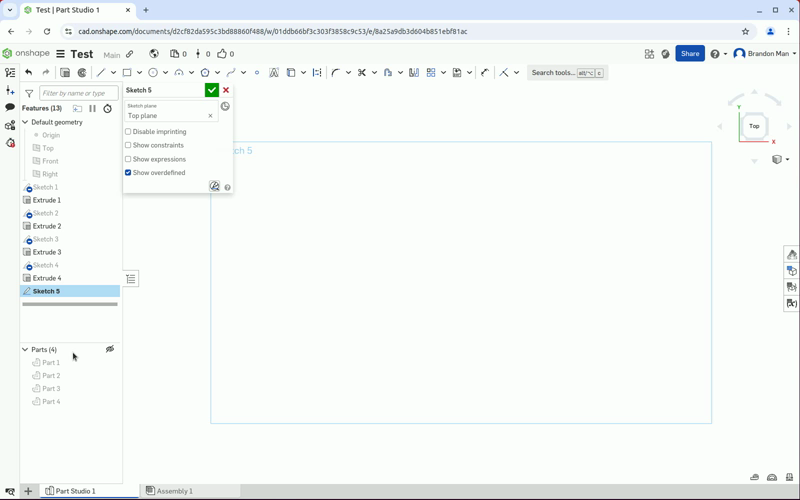
key(l)
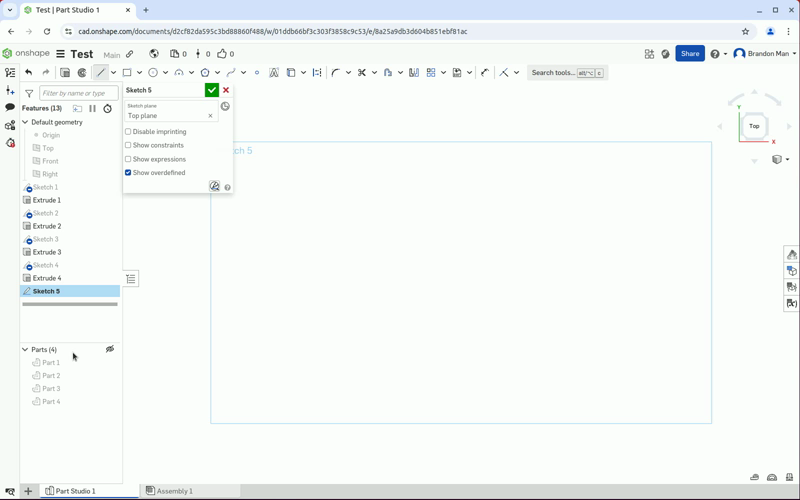
key_down(shift)
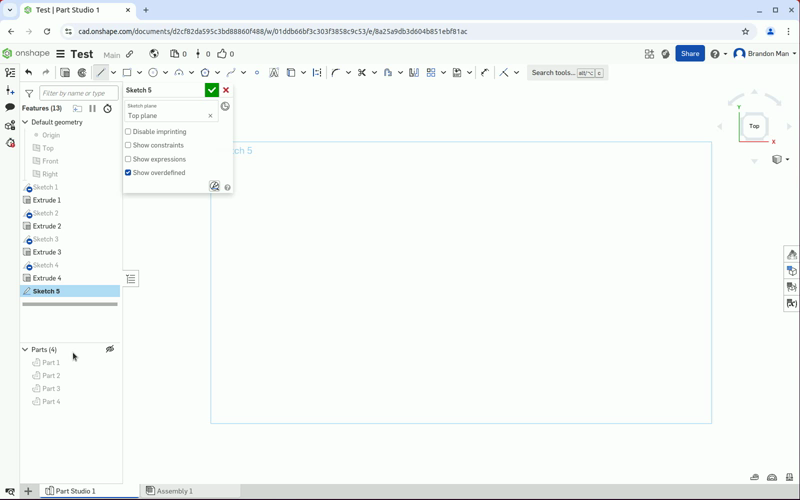
mouse_move(470, 292)
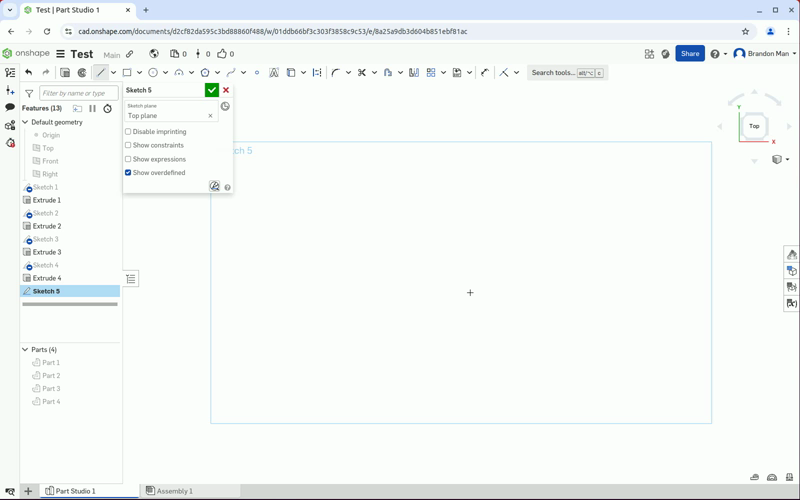
click(470, 292)
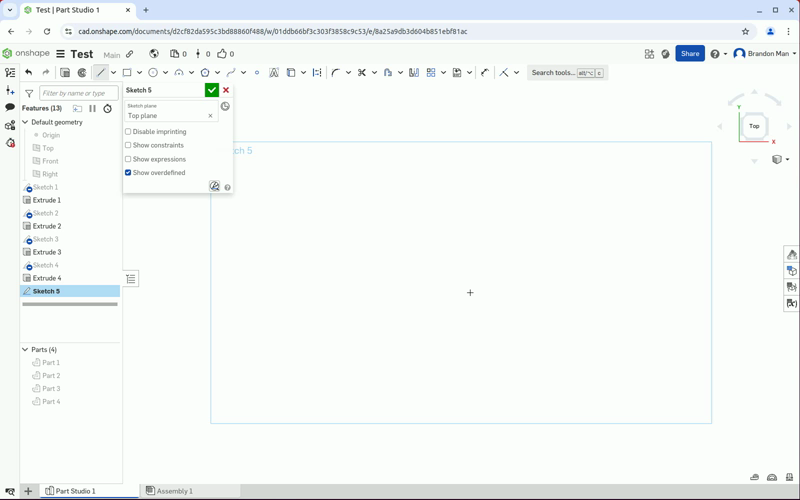
key_up(shift)
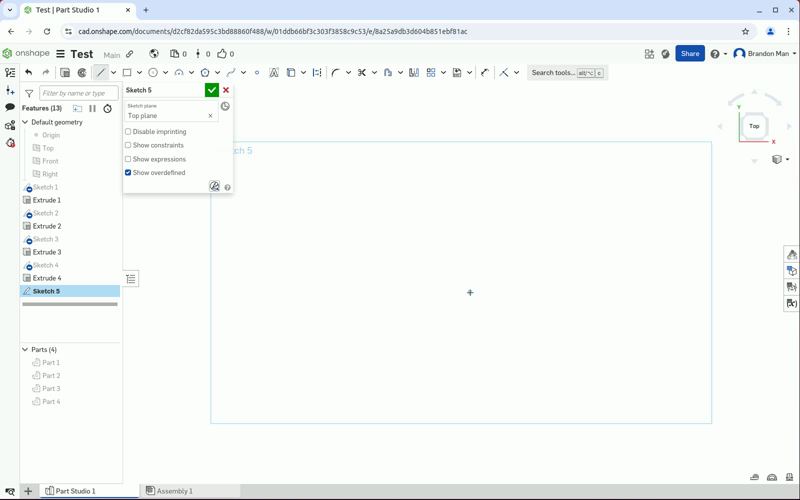
key_down(shift)
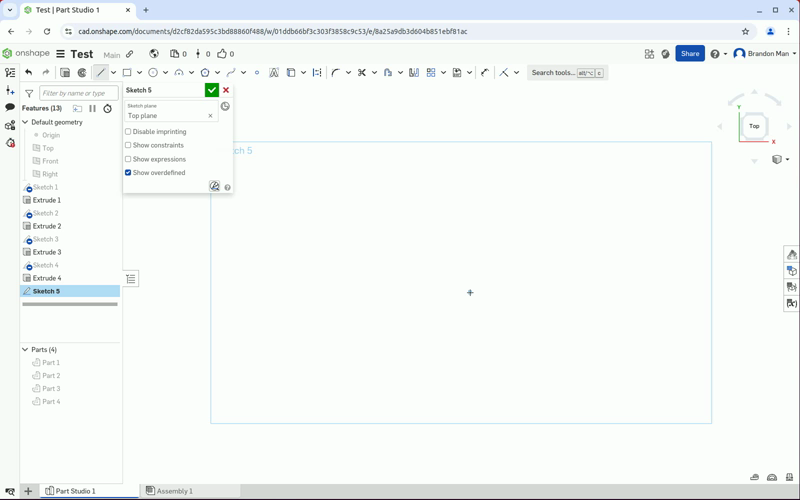
mouse_move(573, 292)
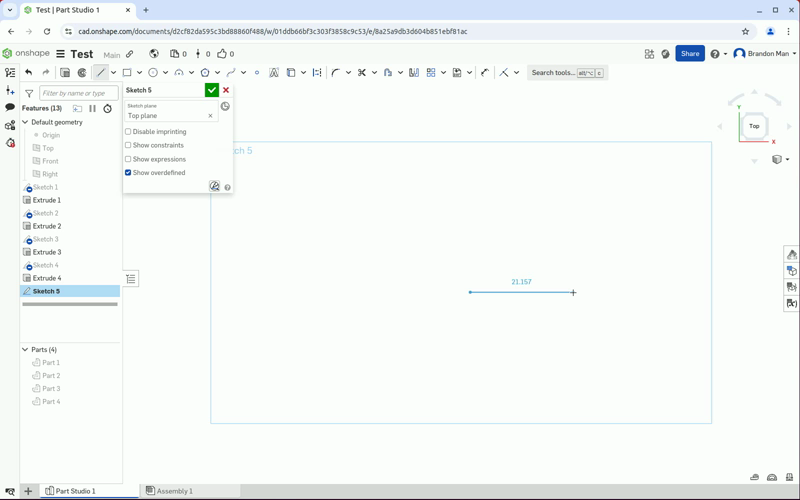
click(573, 292)
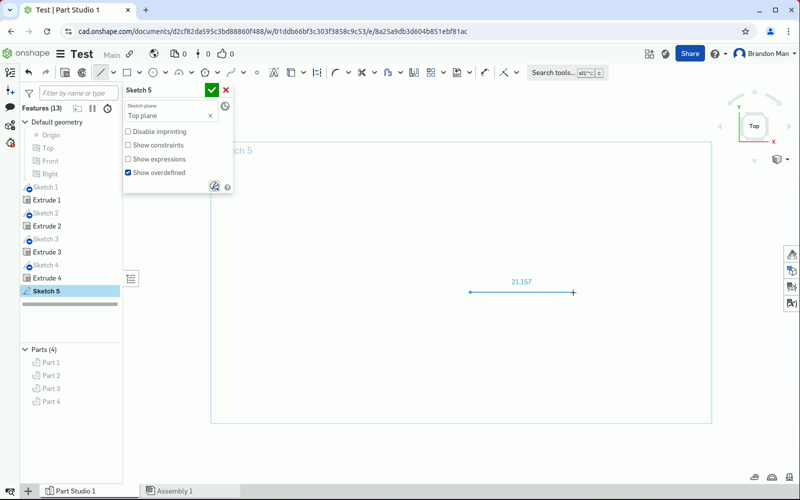
key_up(shift)
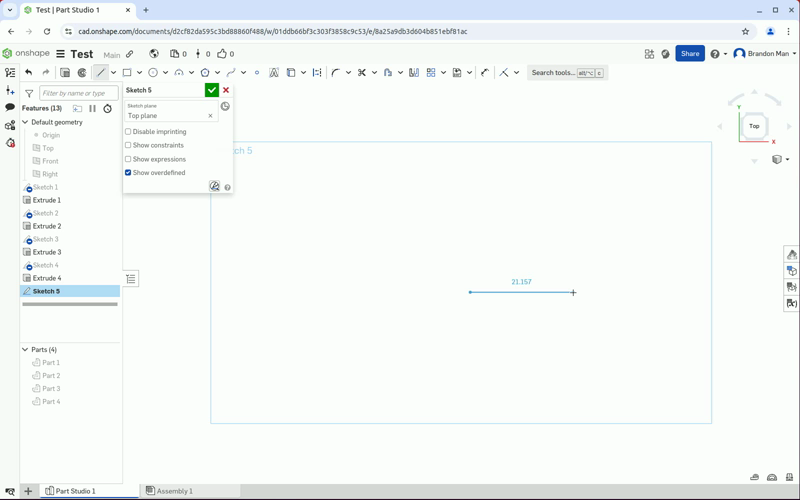
key_down(shift)
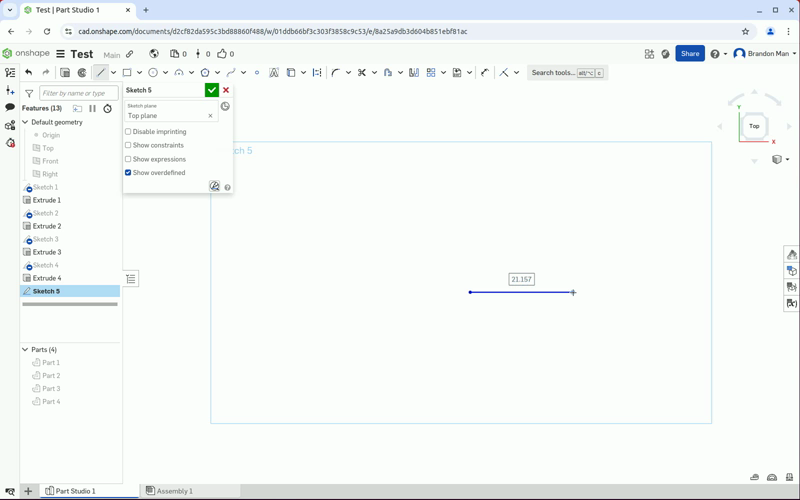
mouse_move(589, 292)
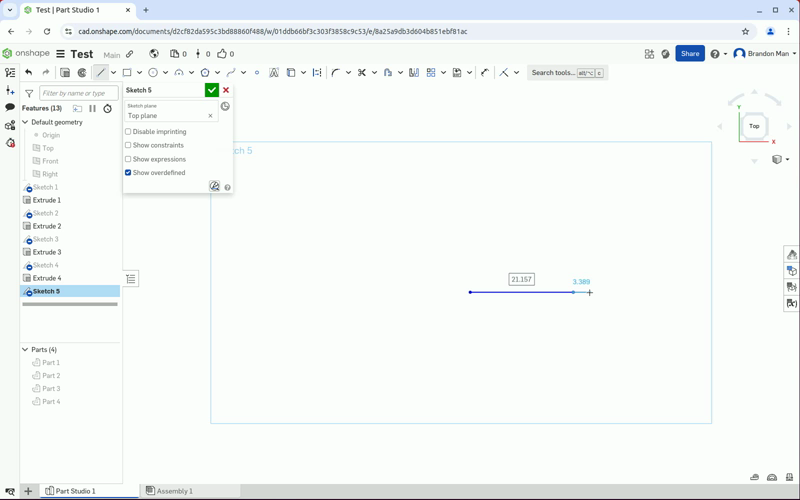
mouse_move(573, 273)
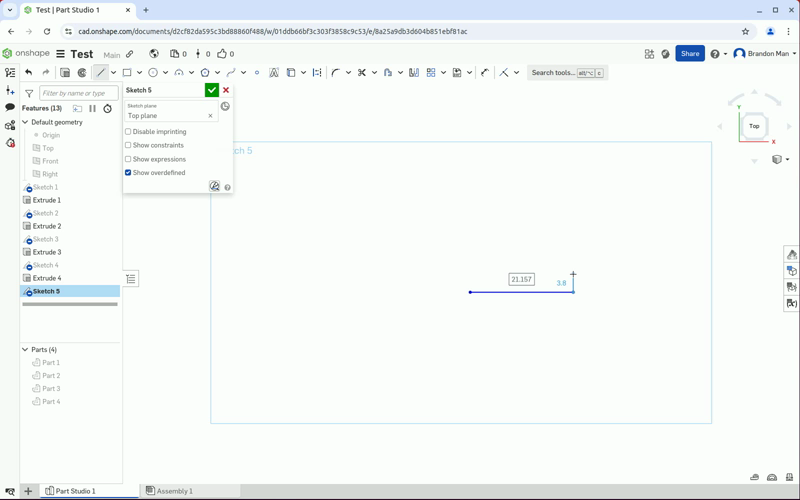
click(573, 273)
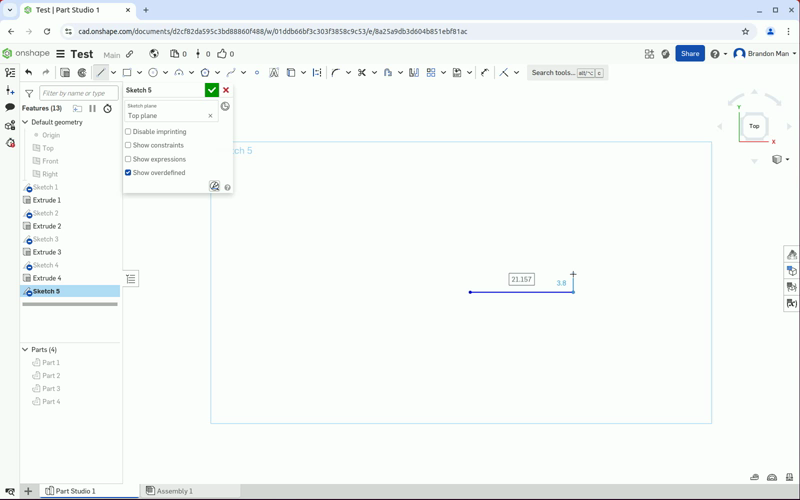
key_up(shift)
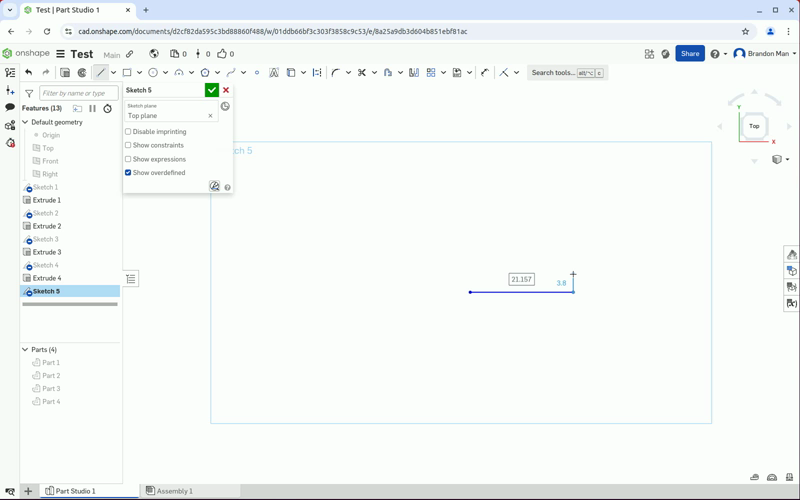
key_down(shift)
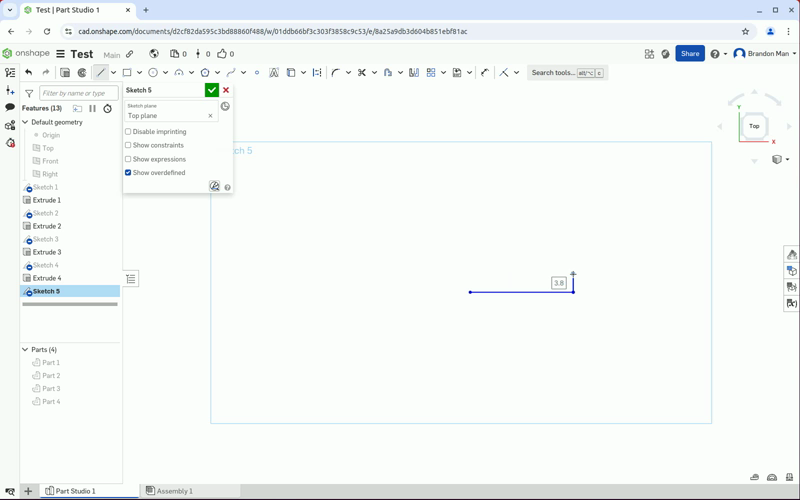
mouse_move(589, 273)
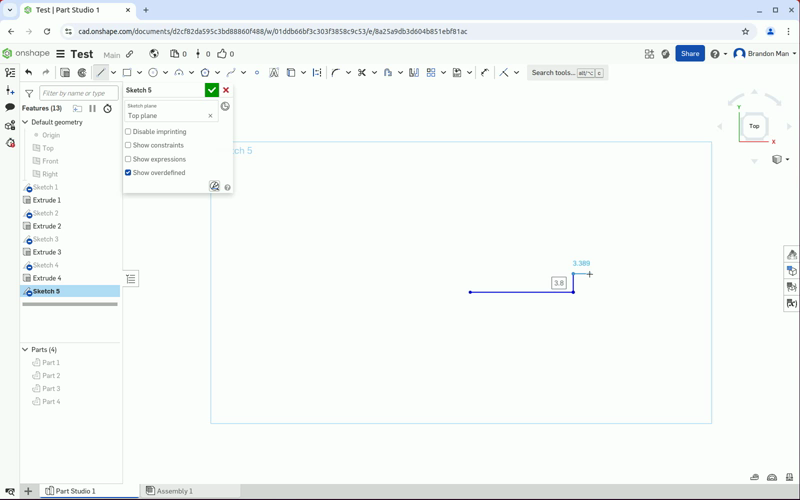
mouse_move(571, 273)
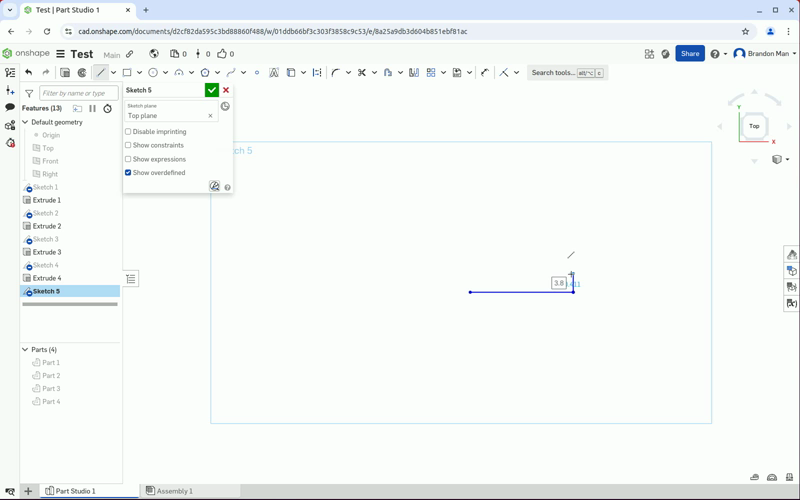
scroll(6)
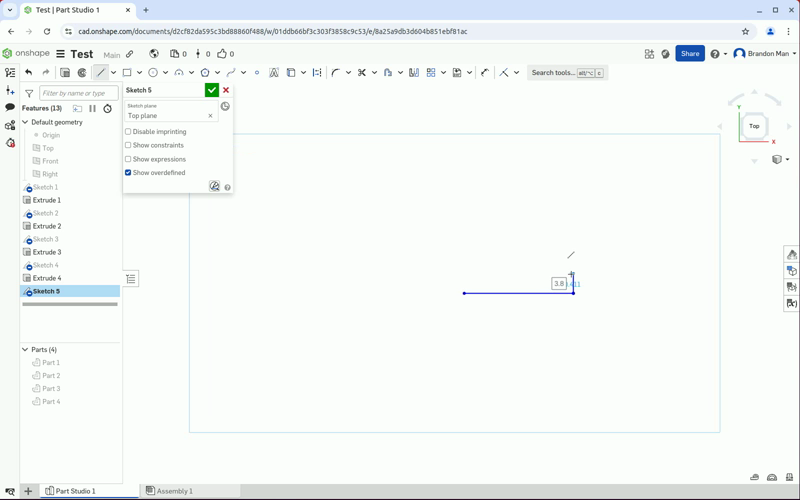
scroll(6)
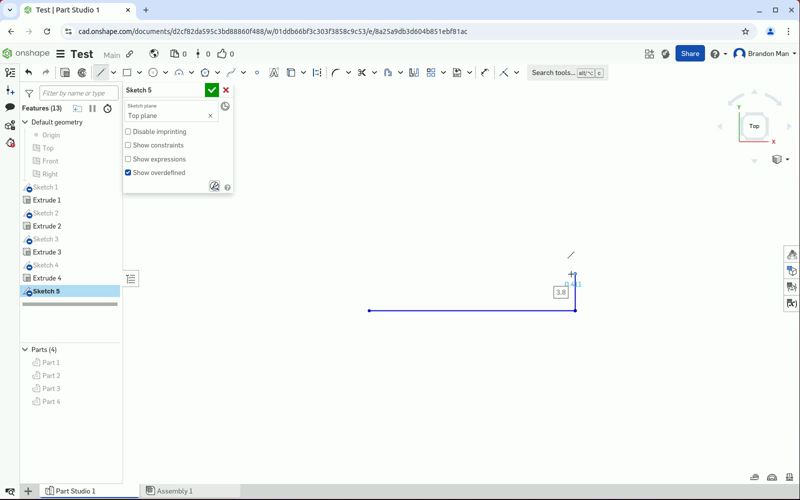
scroll(6)
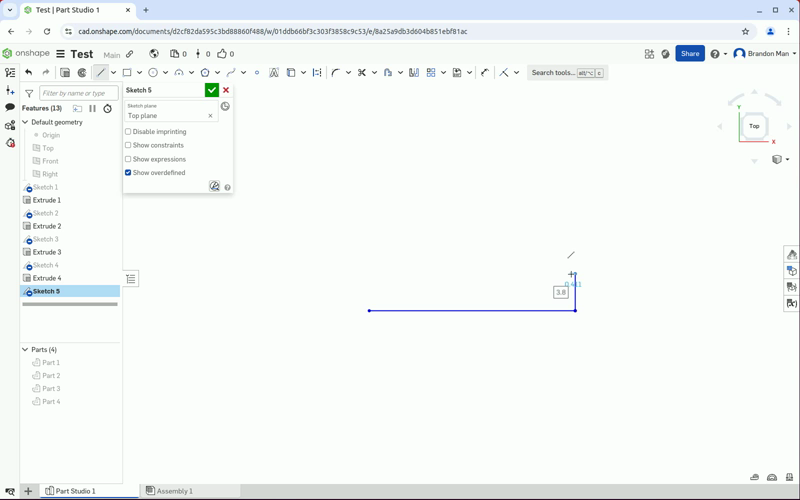
scroll(6)
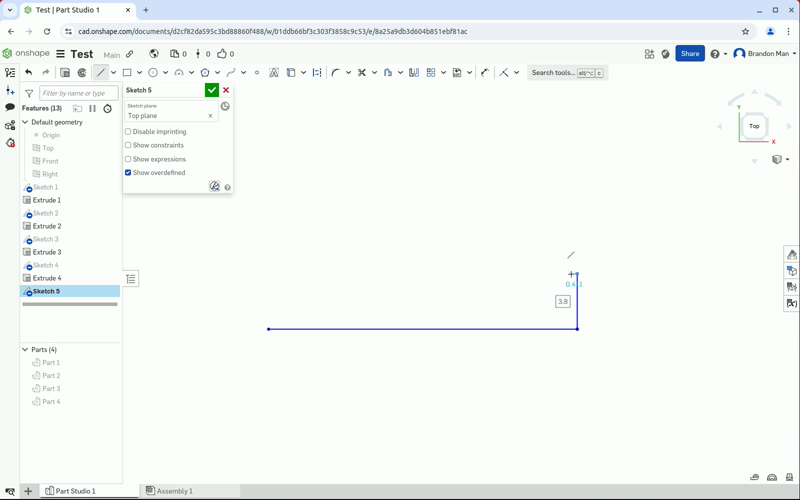
scroll(6)
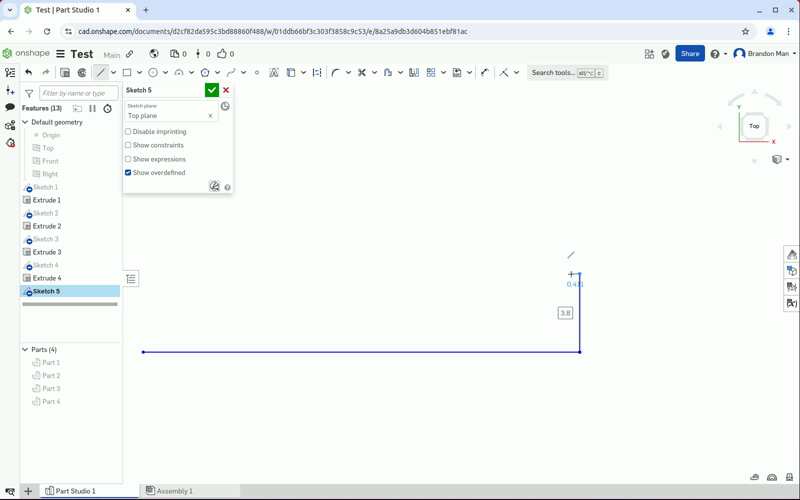
scroll(6)
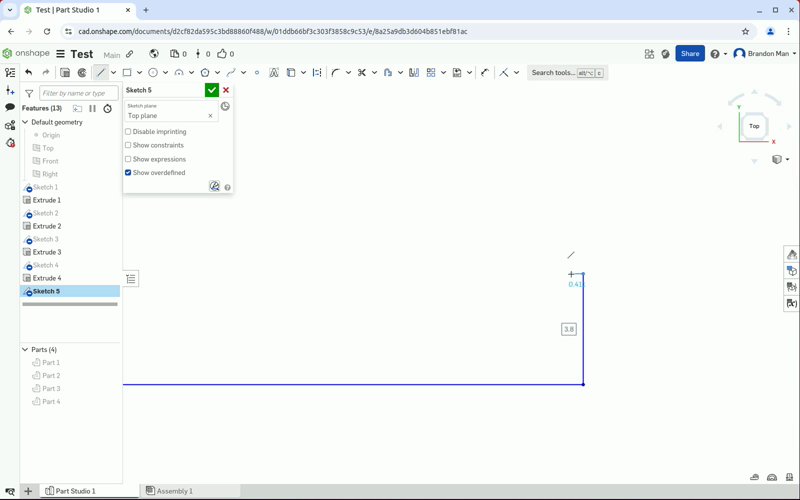
scroll(6)
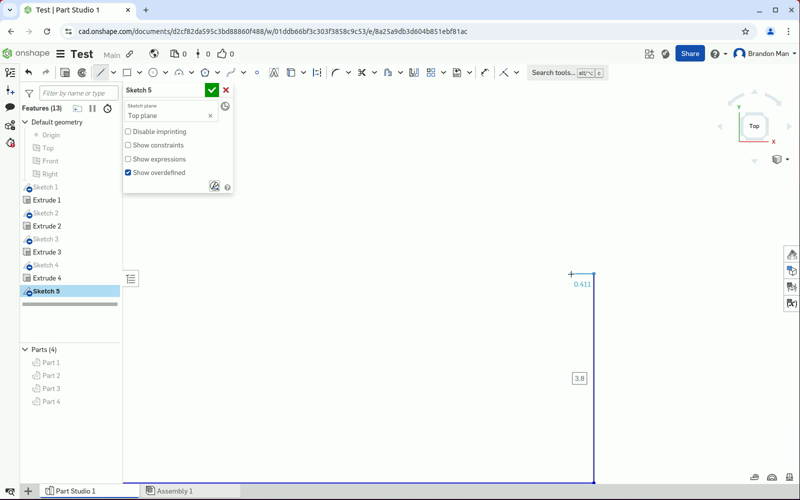
click(571, 273)
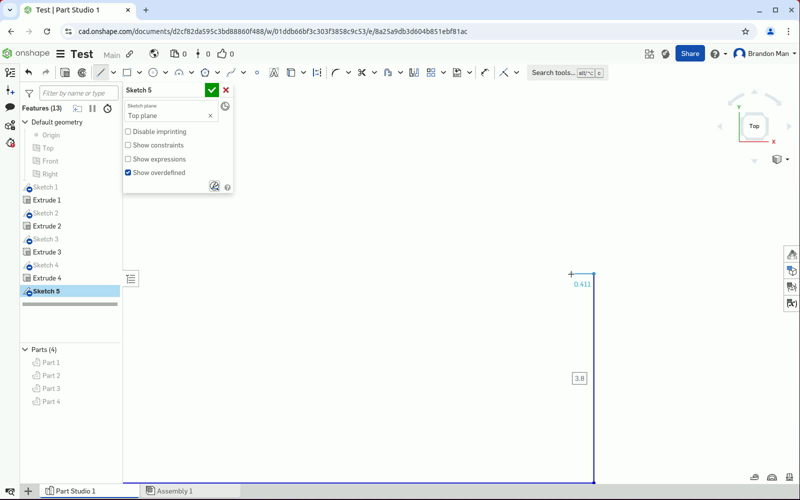
scroll(-6)
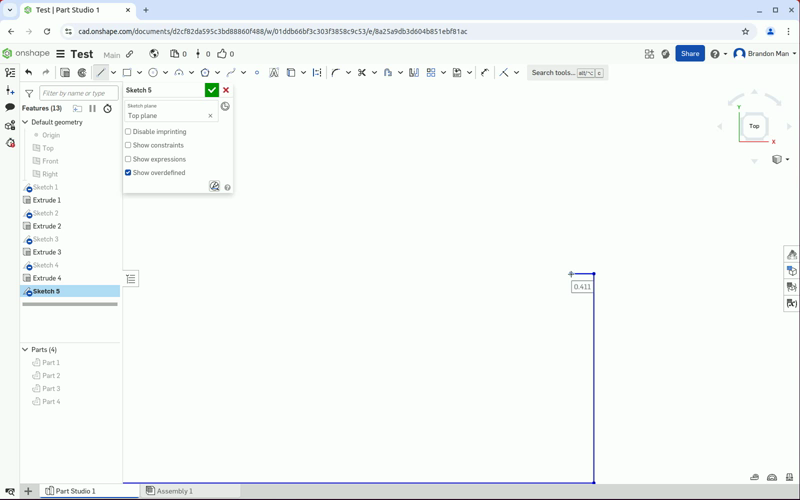
scroll(-6)
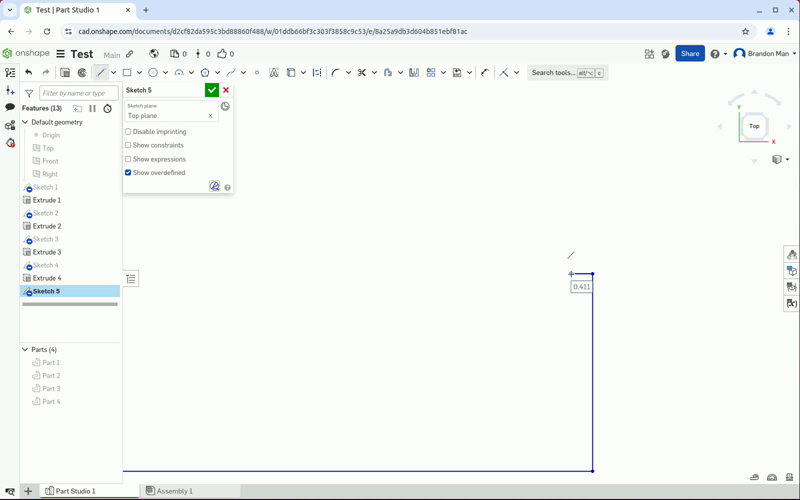
scroll(-6)
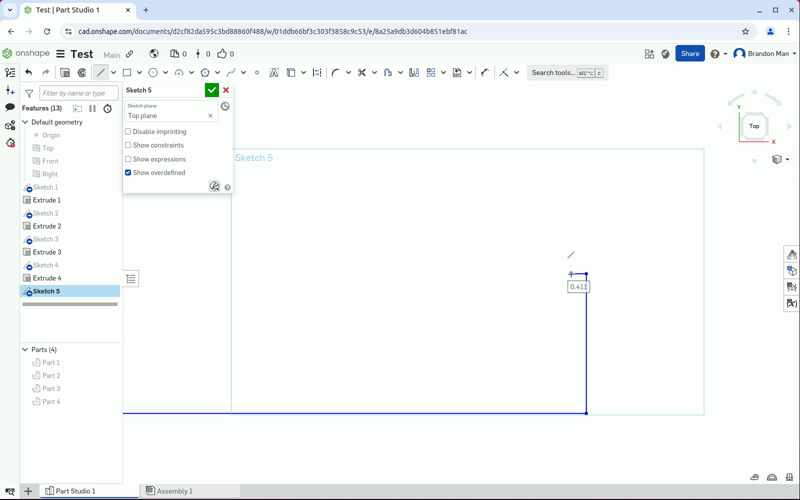
scroll(-6)
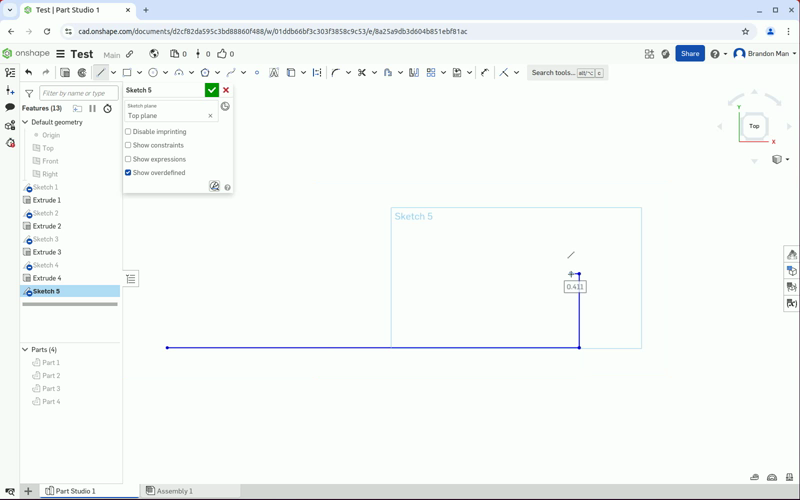
scroll(-6)
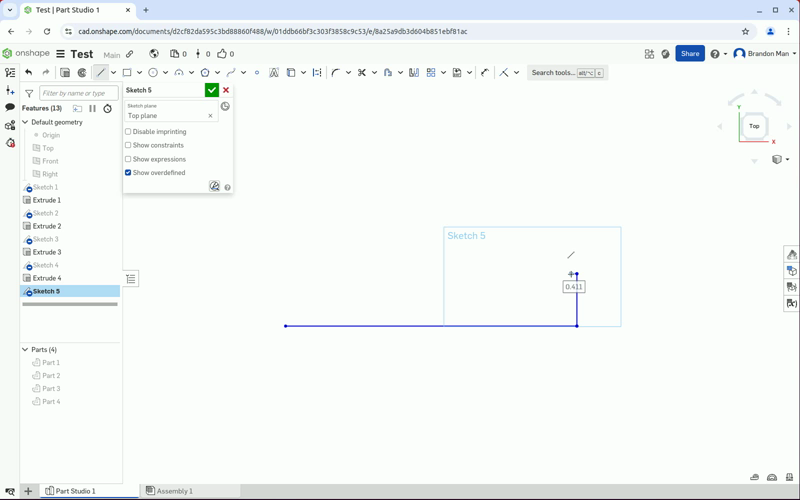
scroll(-6)
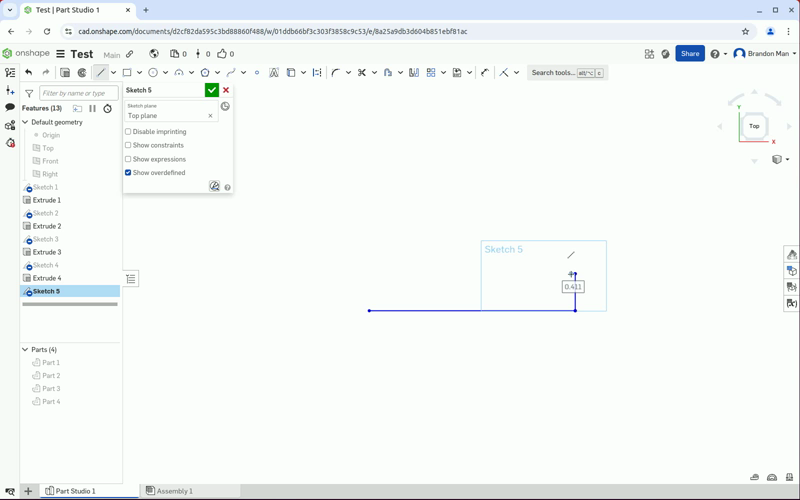
scroll(-6)
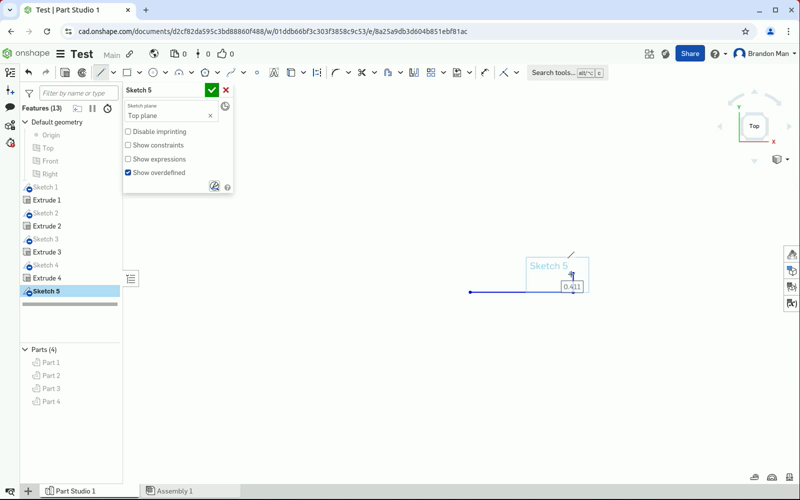
key_up(shift)
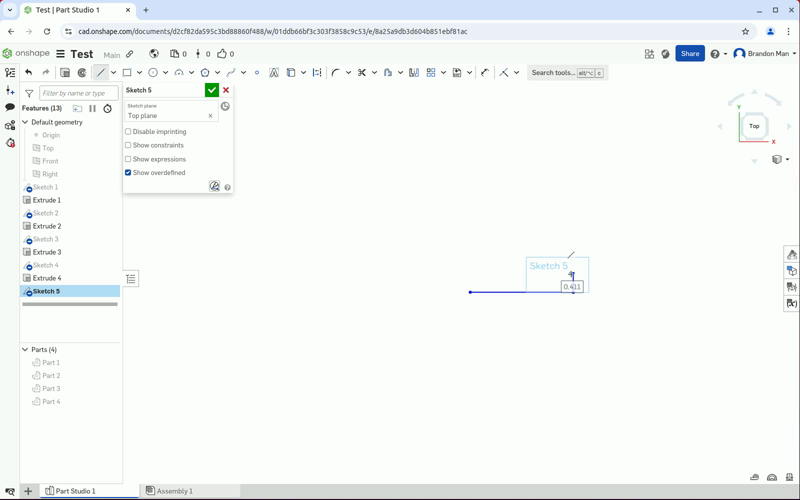
key(esc)
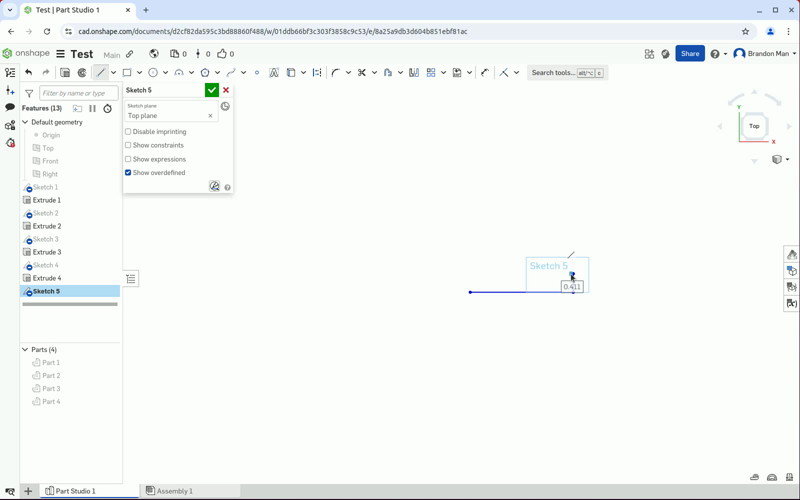
key(a)
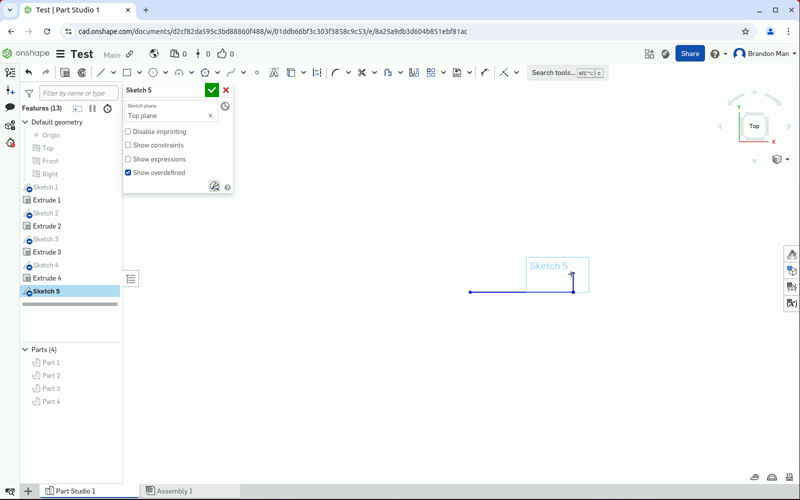
mouse_move(571, 273)
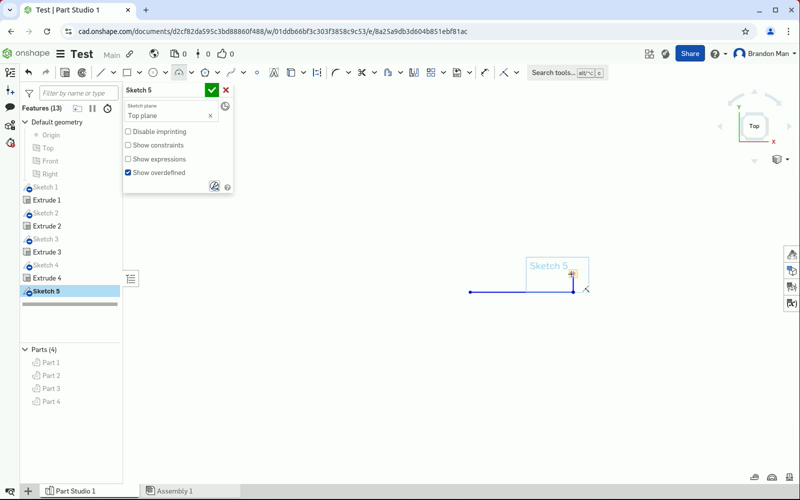
scroll(6)
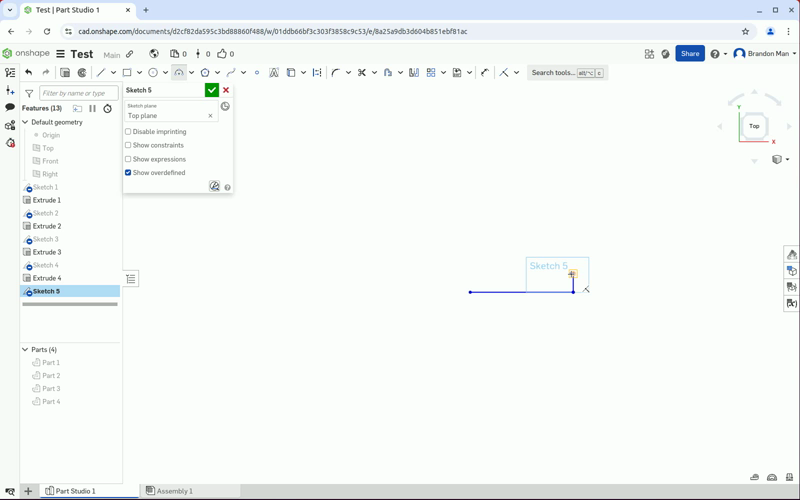
scroll(6)
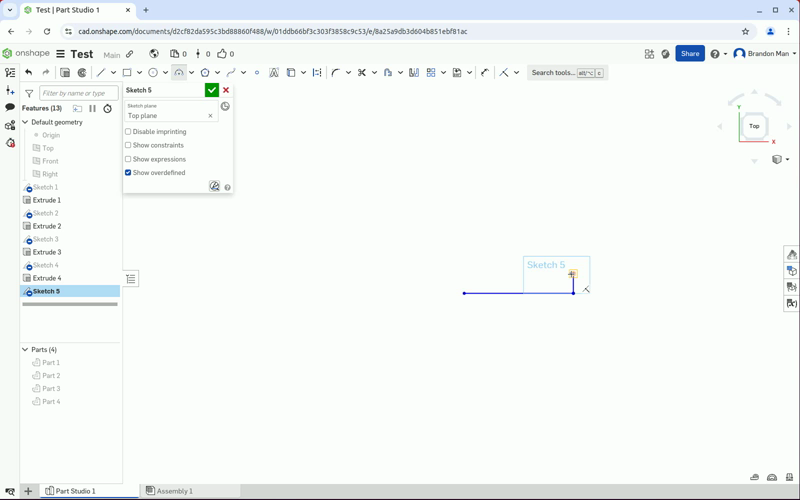
scroll(6)
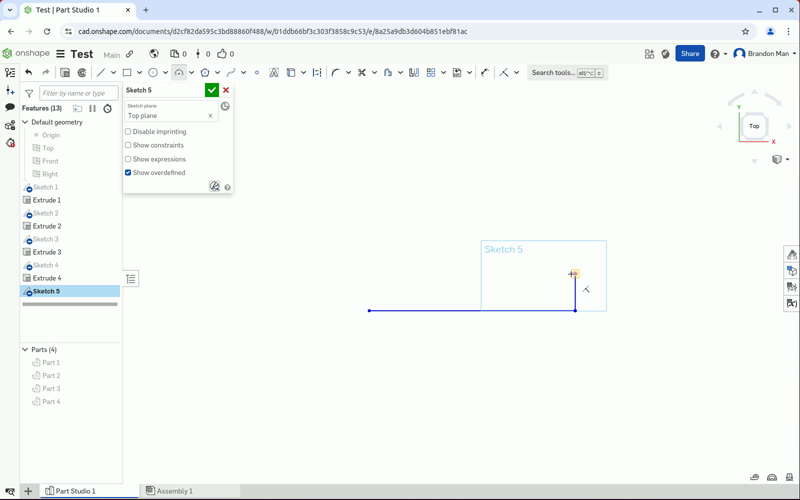
scroll(6)
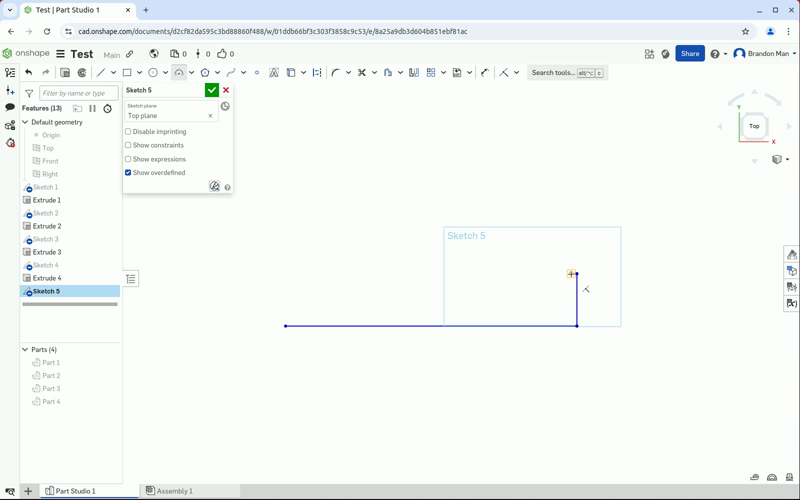
scroll(6)
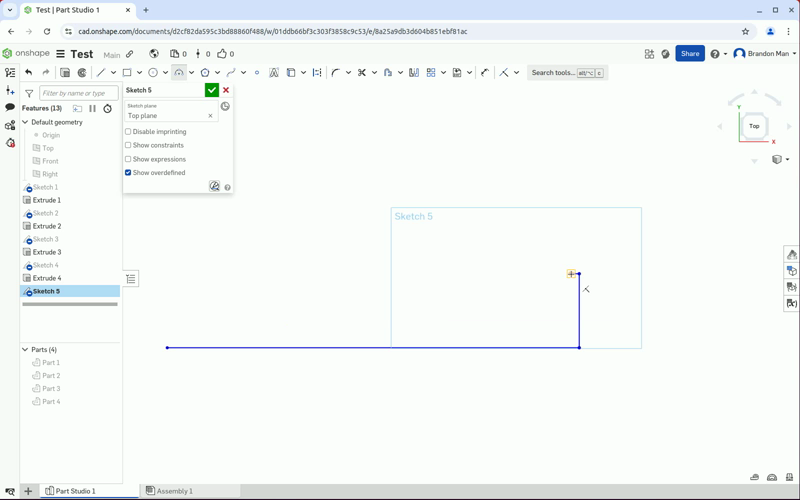
scroll(6)
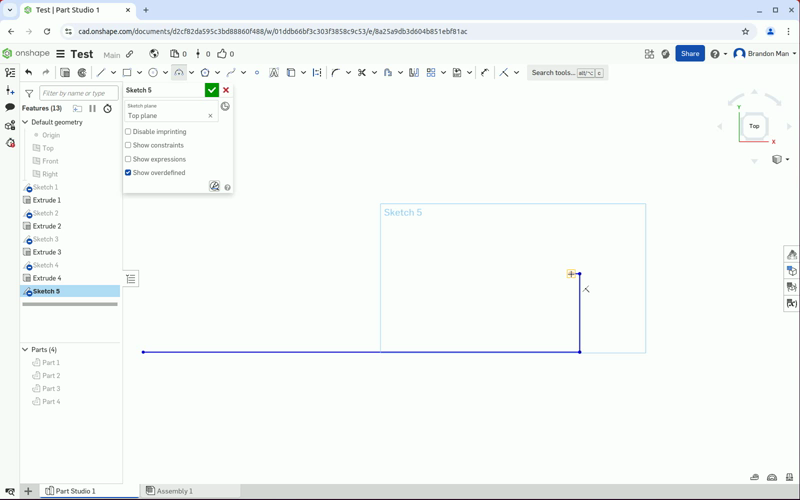
scroll(6)
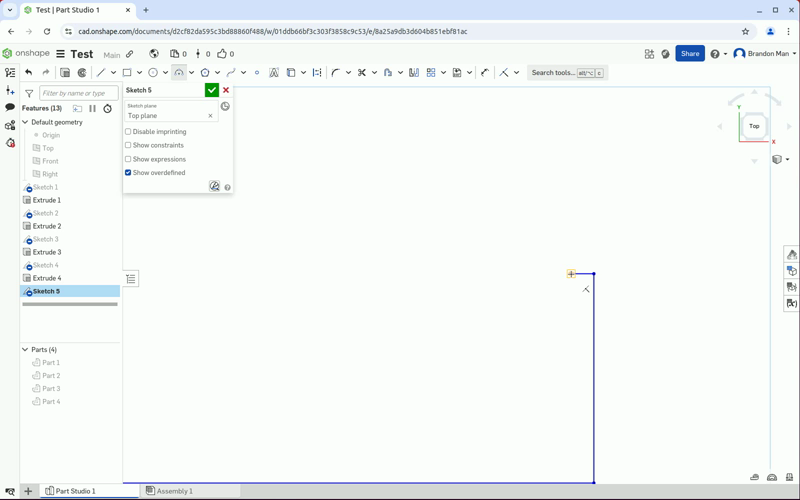
click(571, 273)
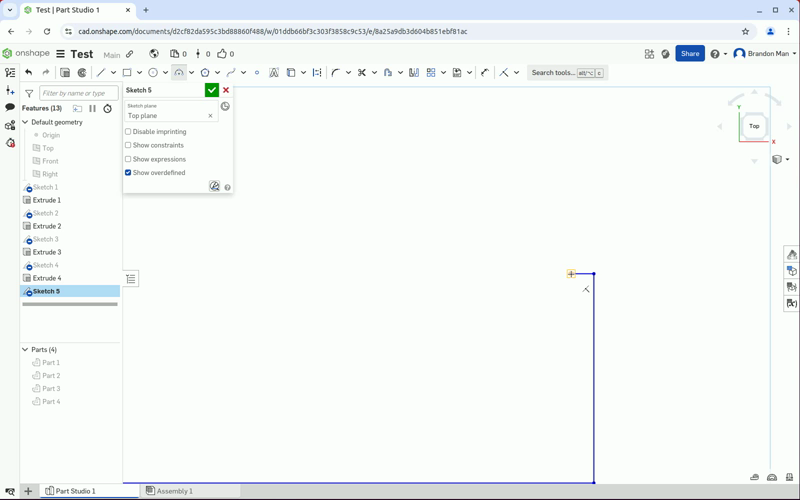
scroll(-6)
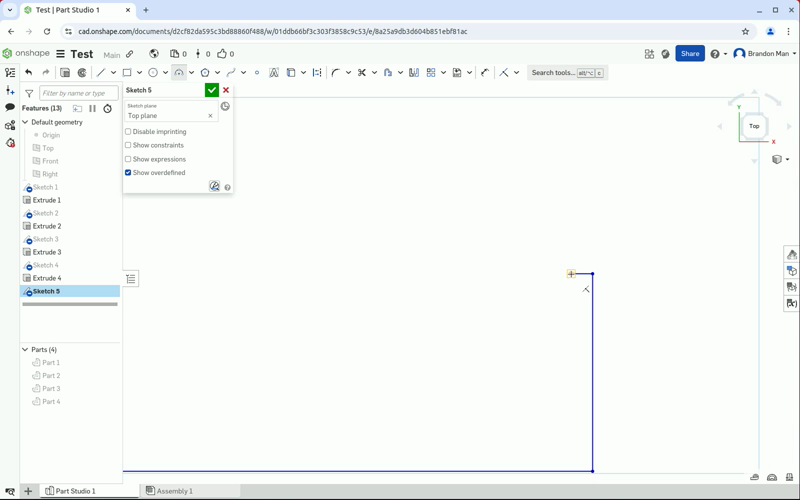
scroll(-6)
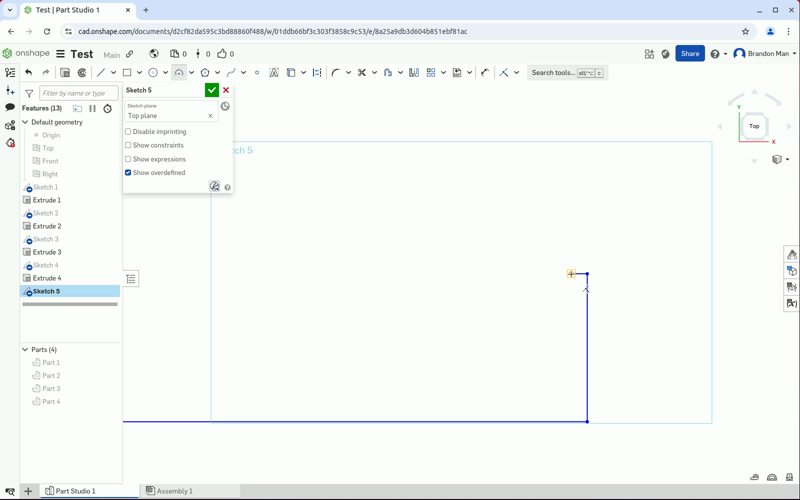
scroll(-6)
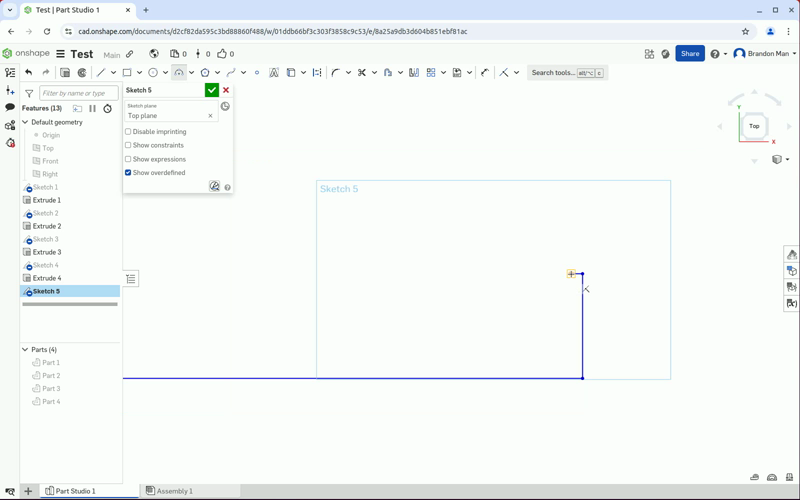
scroll(-6)
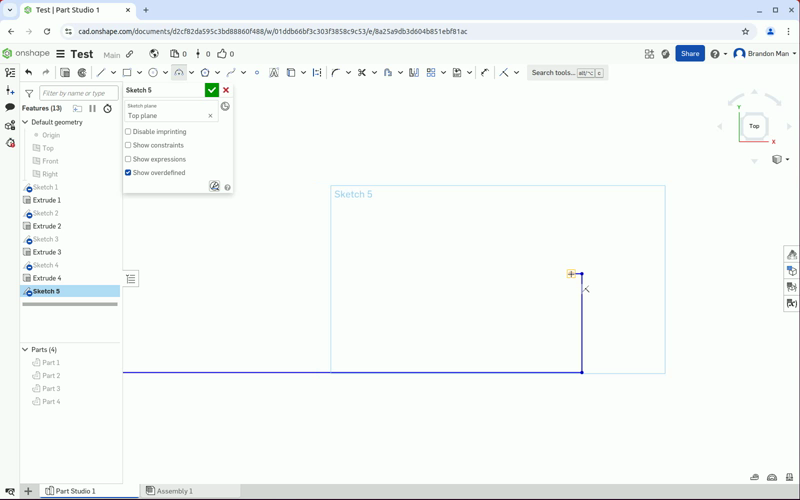
scroll(-6)
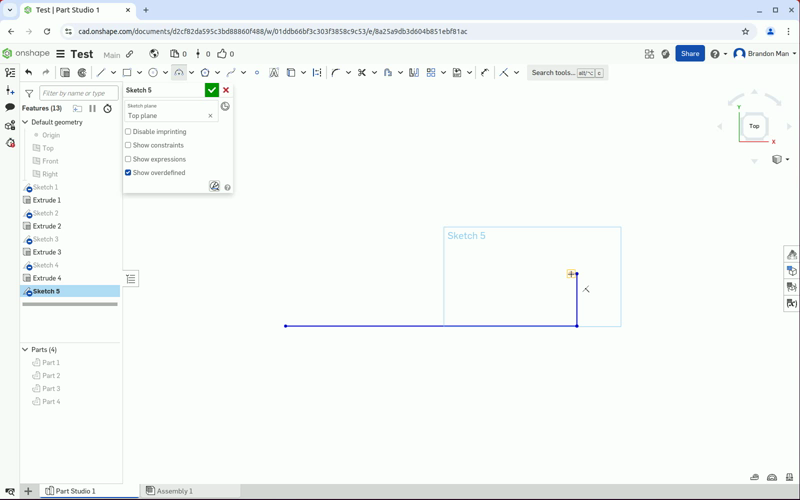
scroll(-6)
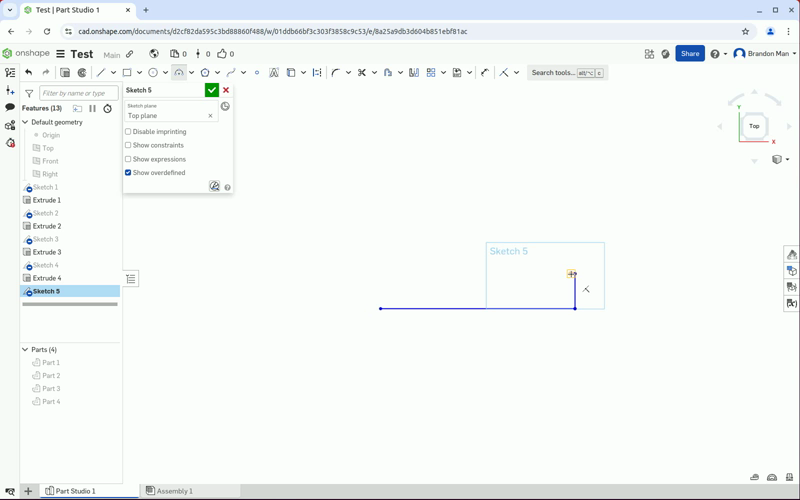
scroll(-6)
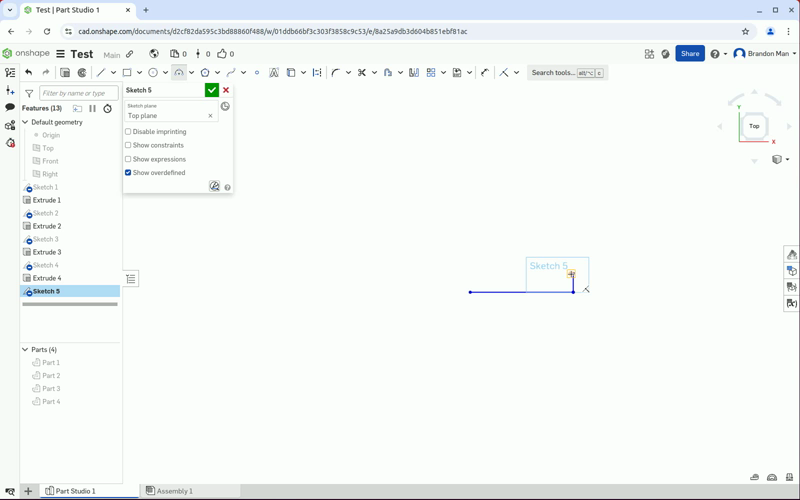
key_down(shift)
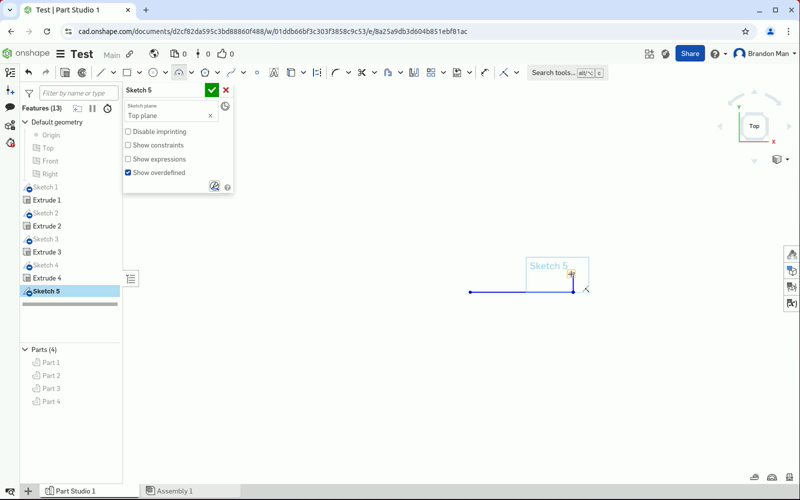
mouse_move(549, 273)
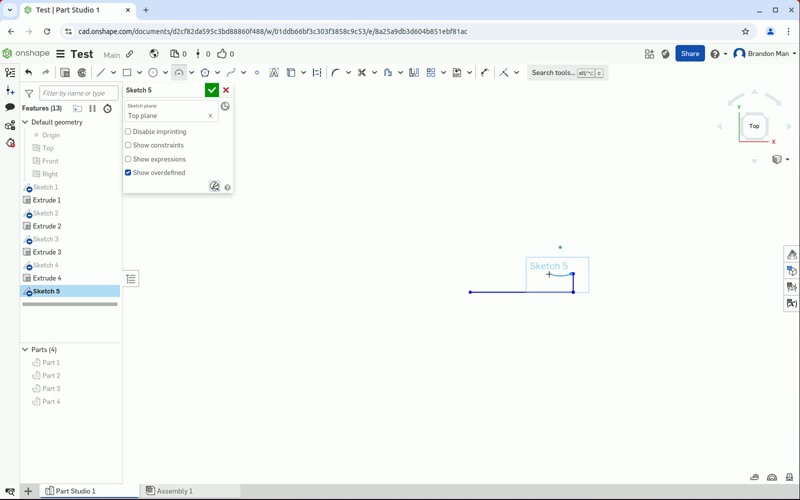
click(549, 273)
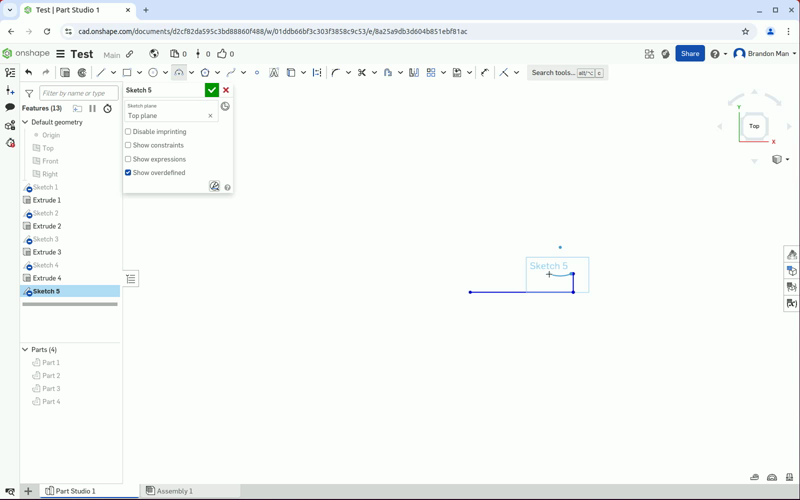
mouse_move(560, 284)
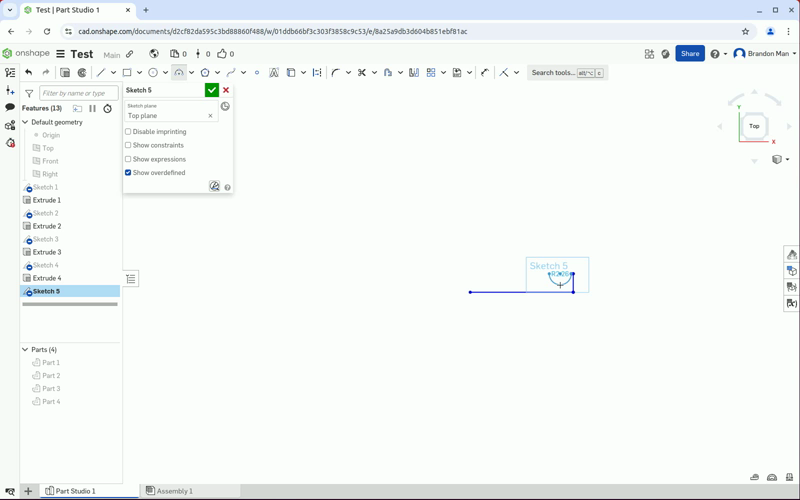
click(560, 284)
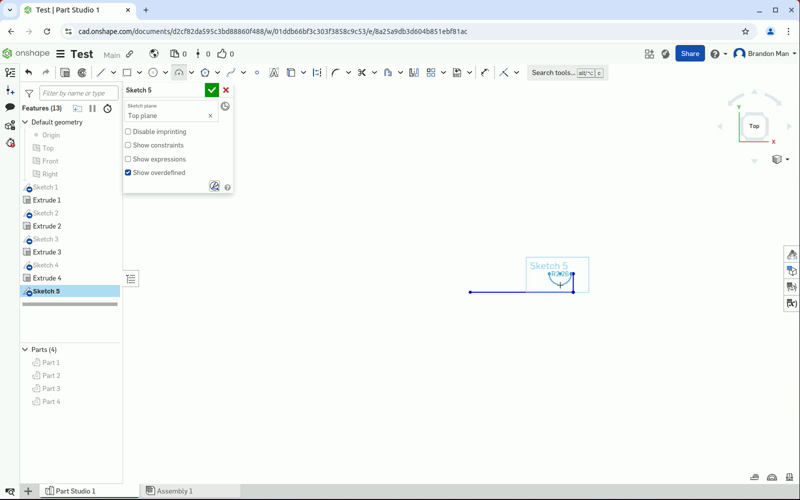
key_up(shift)
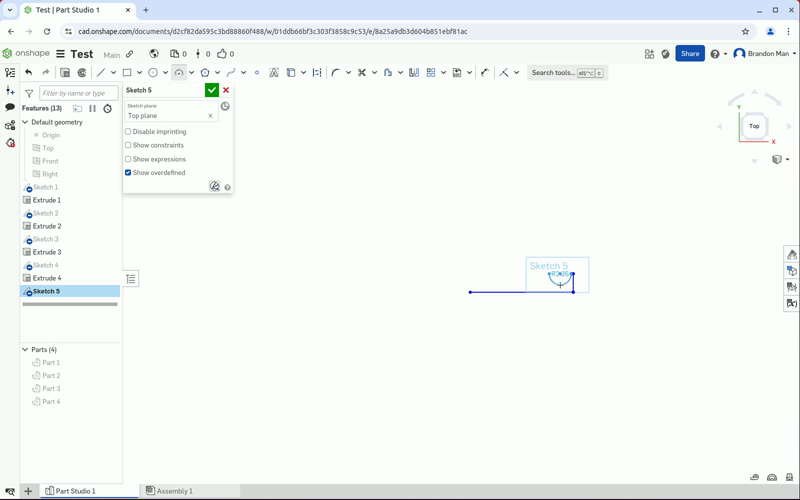
key(esc)
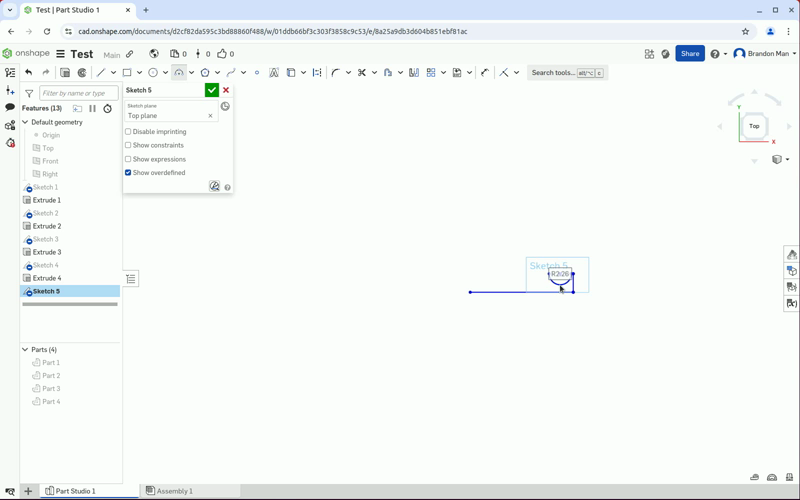
key(l)
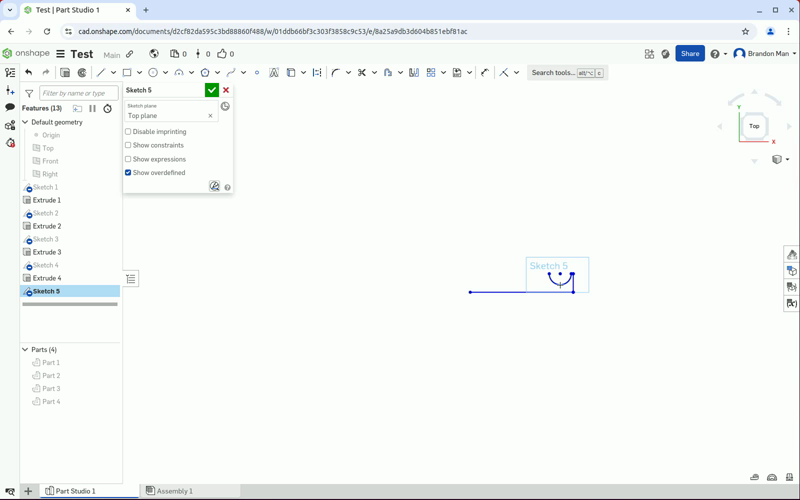
mouse_move(549, 273)
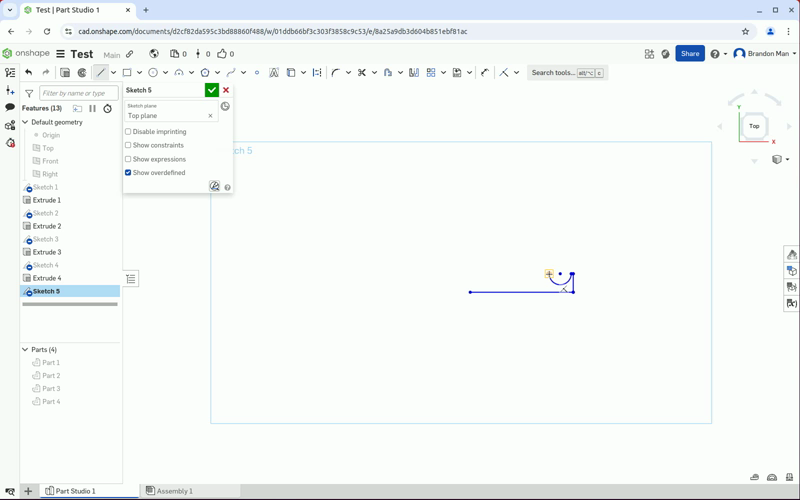
click(549, 273)
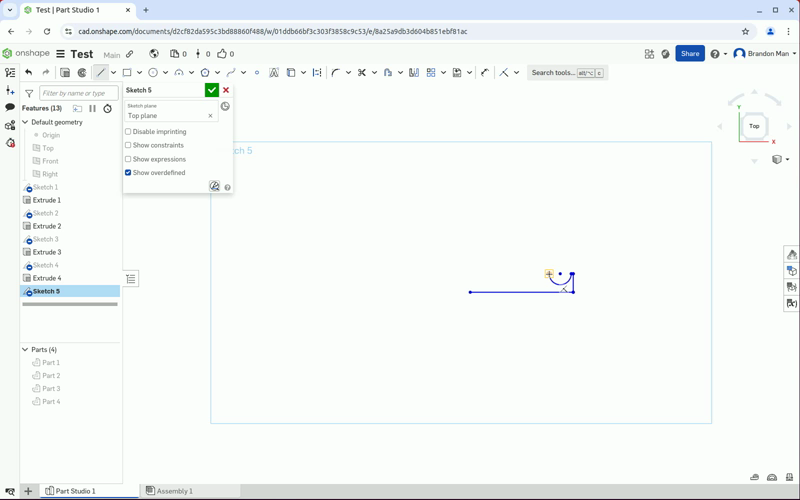
key_down(shift)
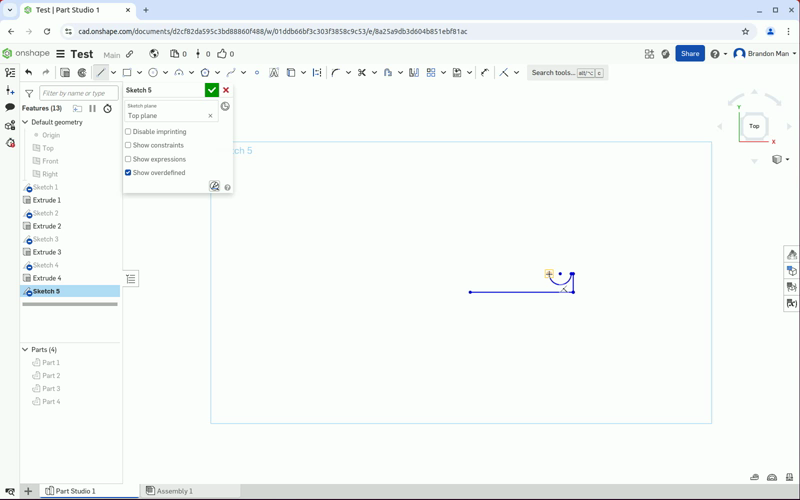
mouse_move(470, 273)
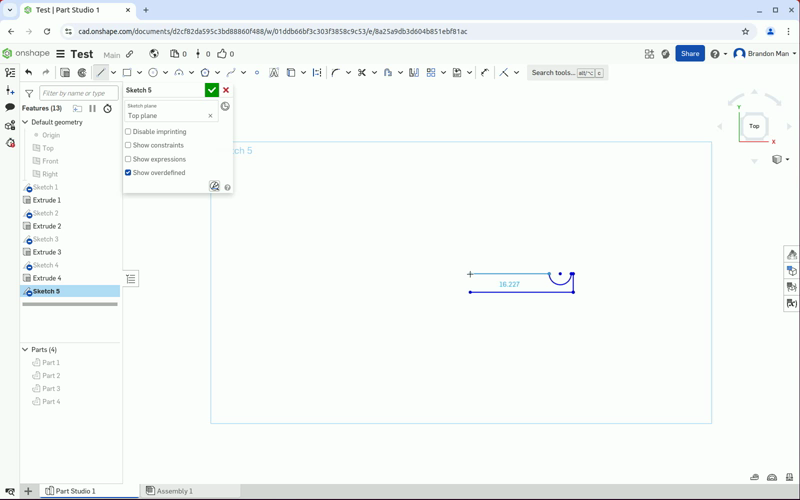
click(470, 273)
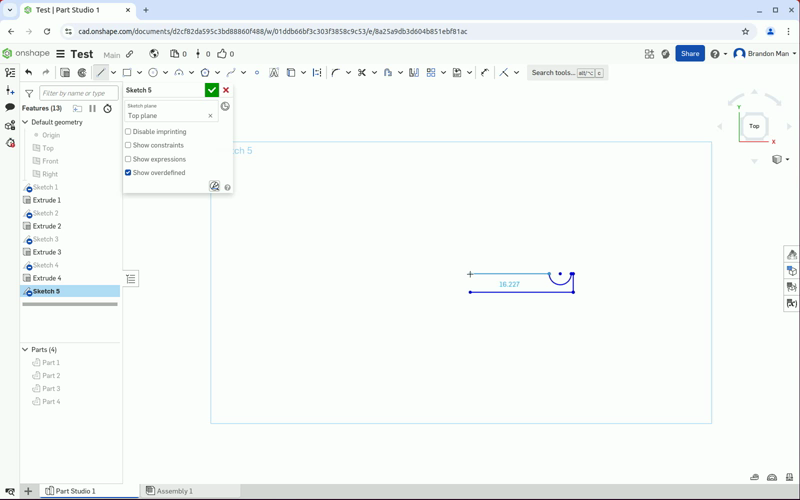
key_up(shift)
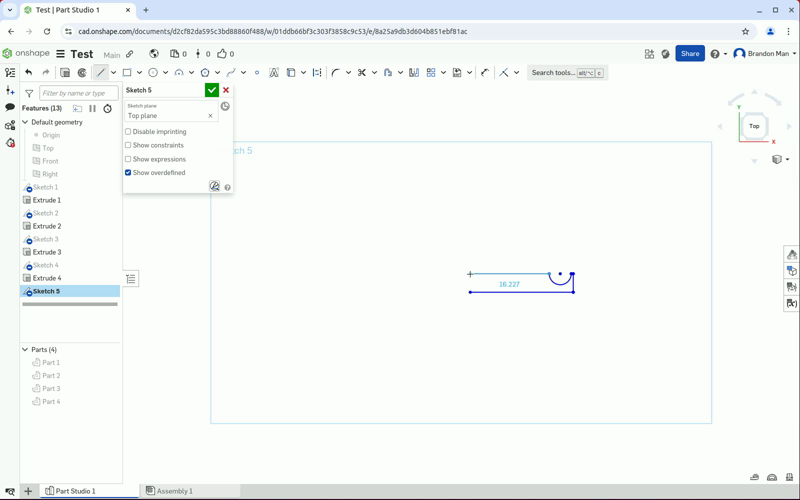
key(esc)
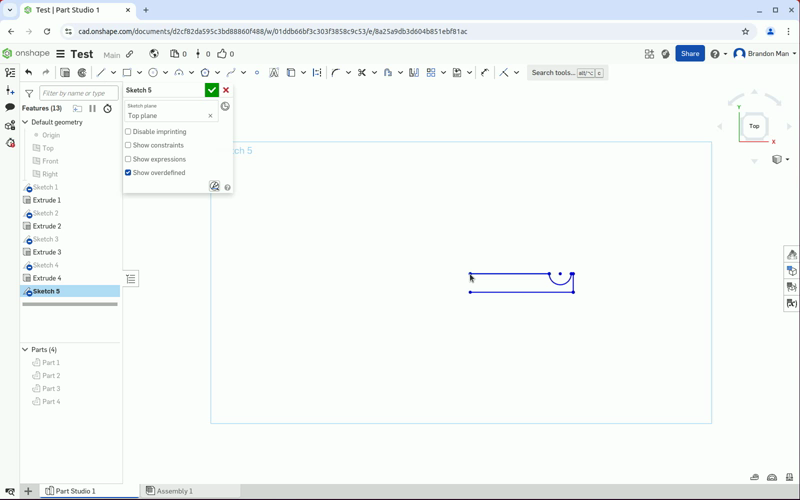
key(a)
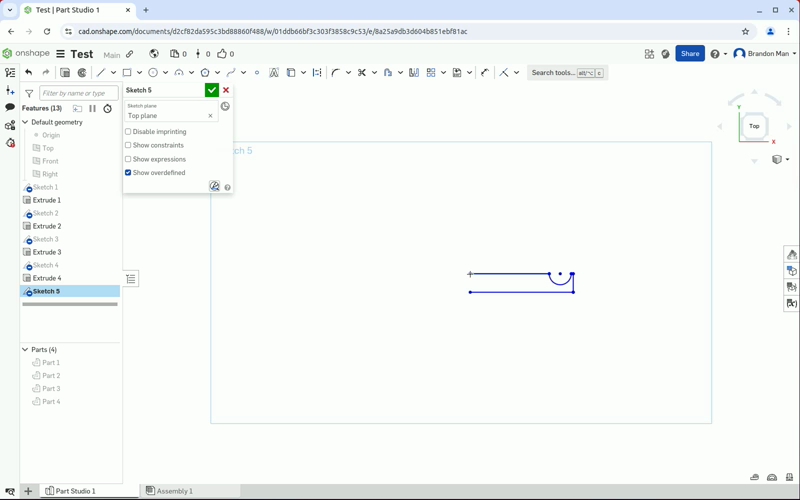
mouse_move(470, 273)
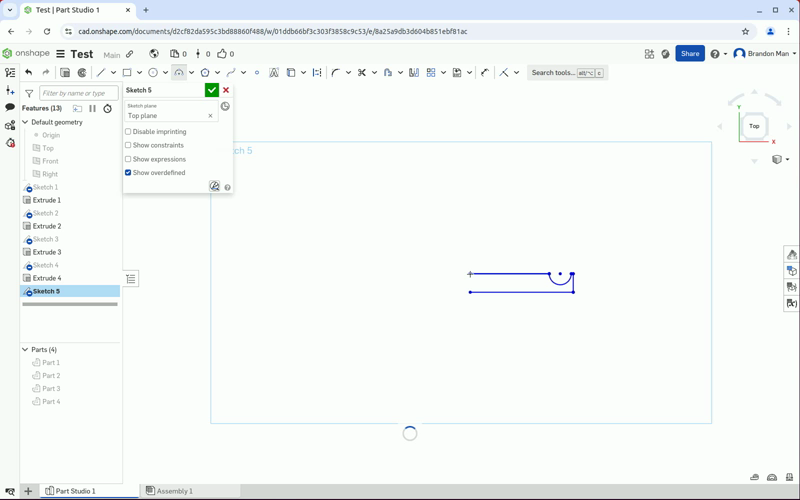
click(470, 273)
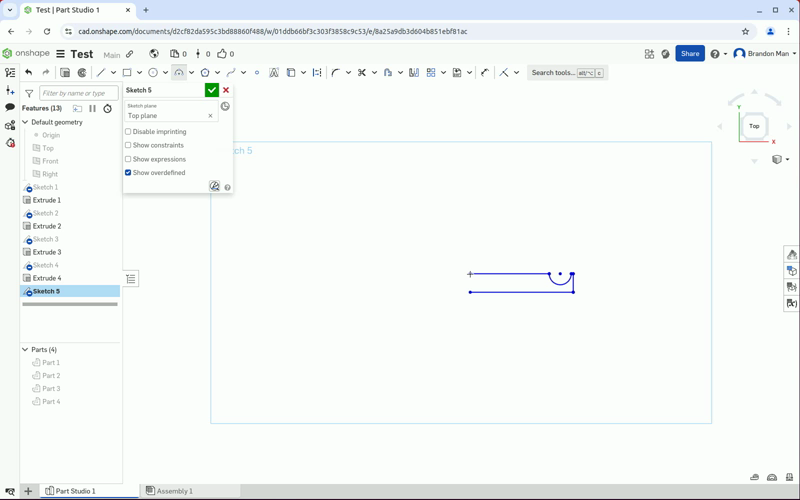
mouse_move(470, 292)
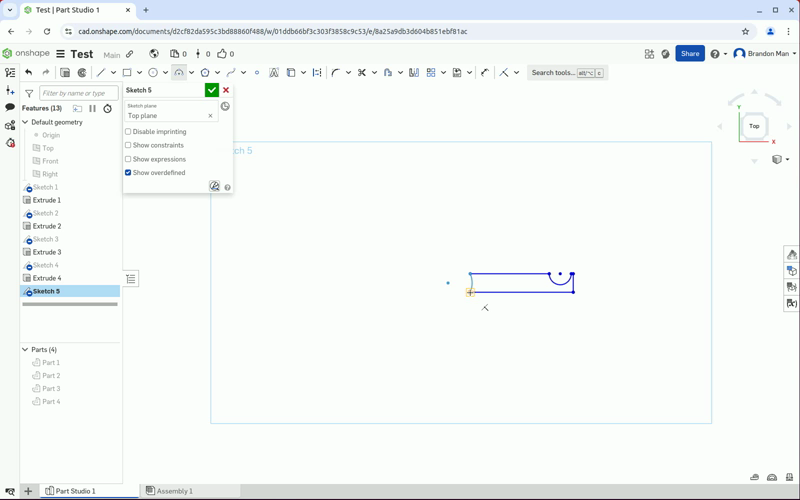
click(470, 292)
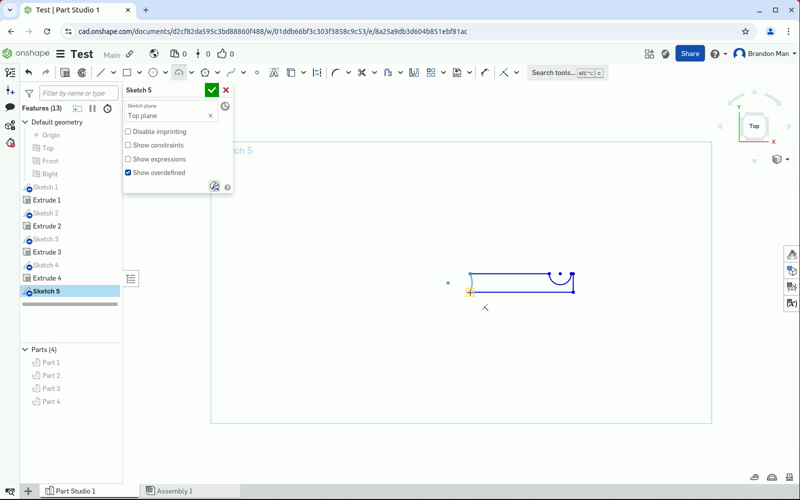
key_down(shift)
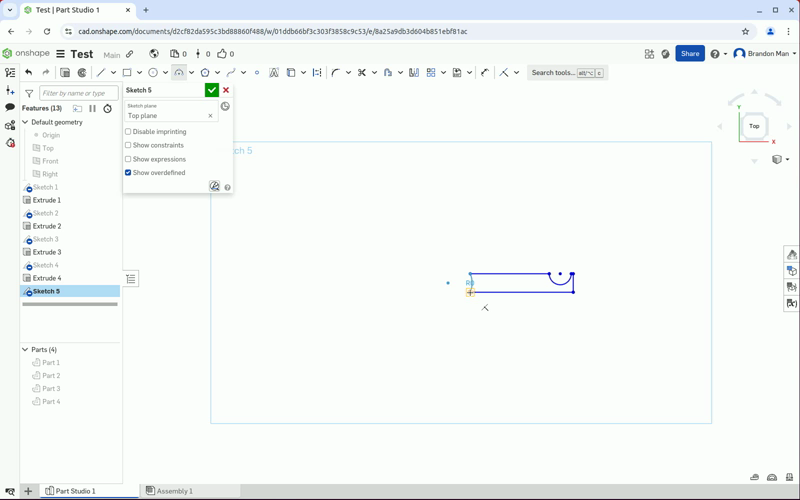
mouse_move(474, 282)
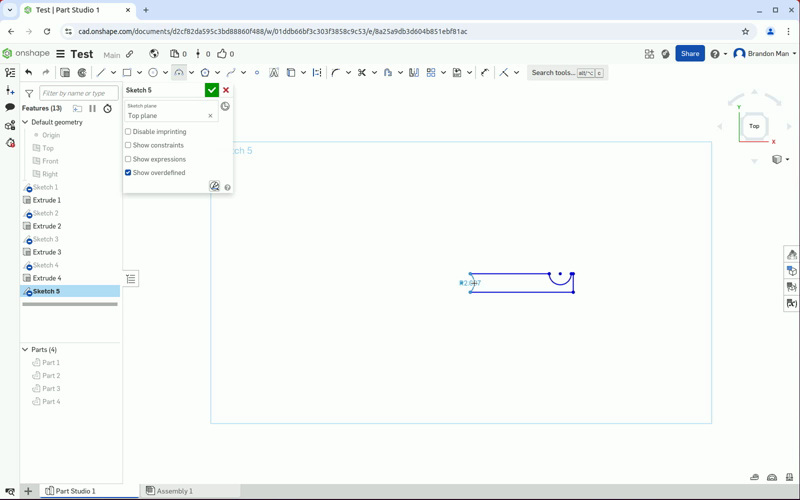
click(474, 282)
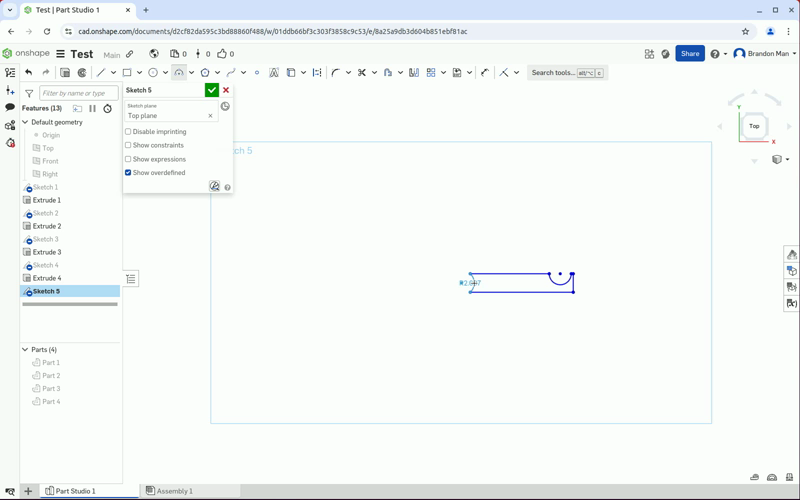
key_up(shift)
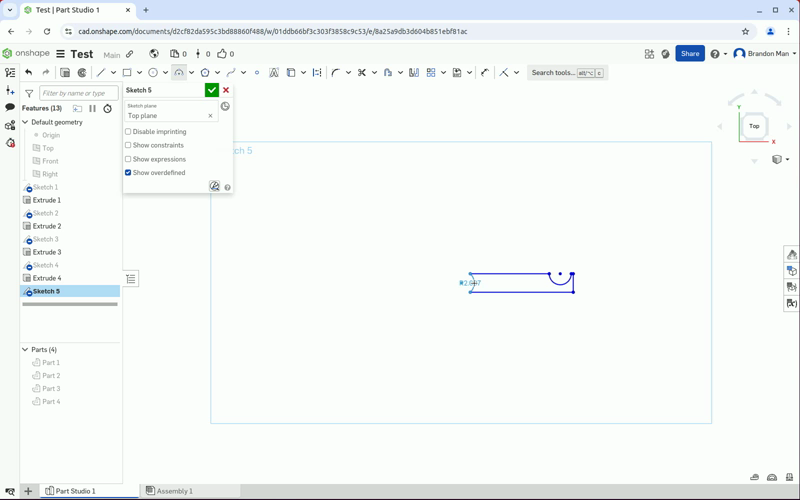
key(esc)
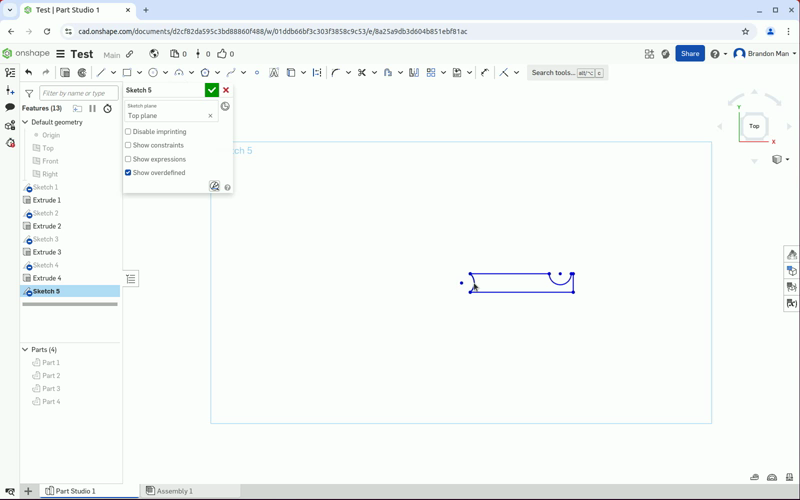
mouse_move(560, 277)
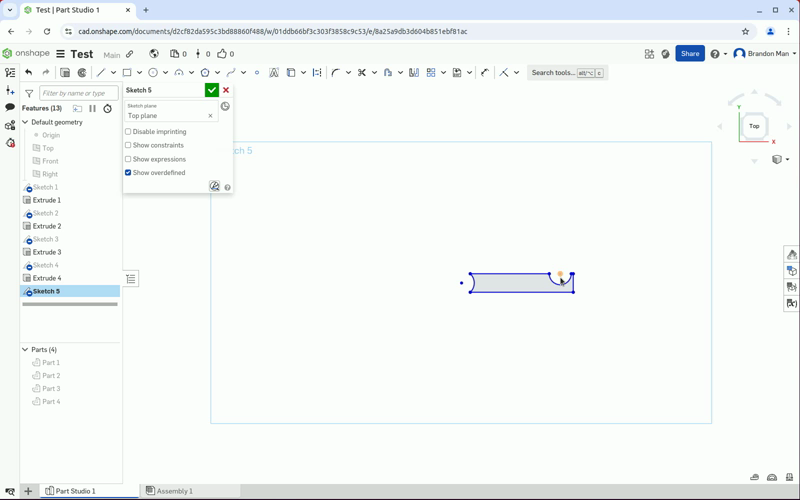
scroll(6)
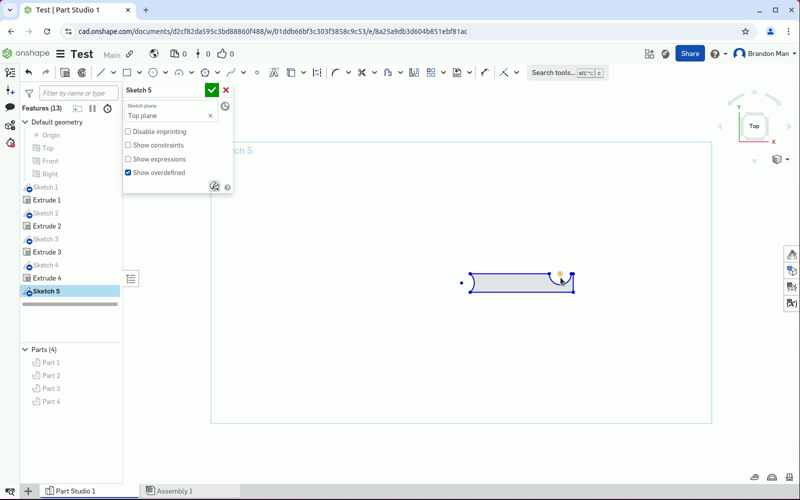
scroll(6)
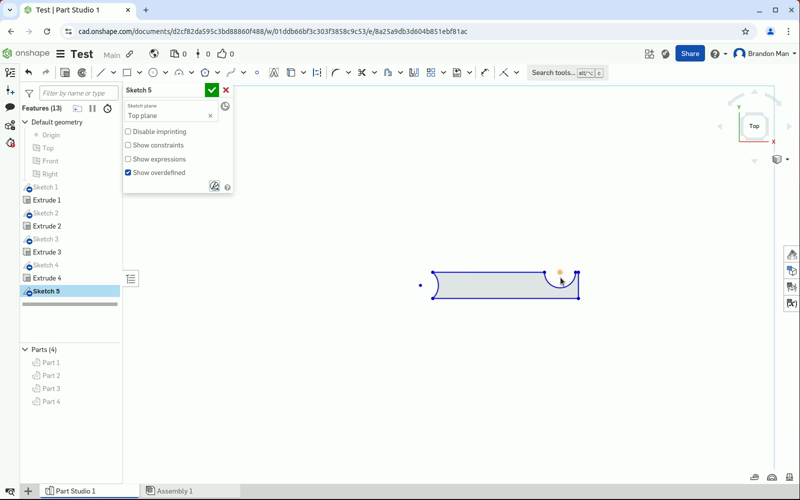
scroll(6)
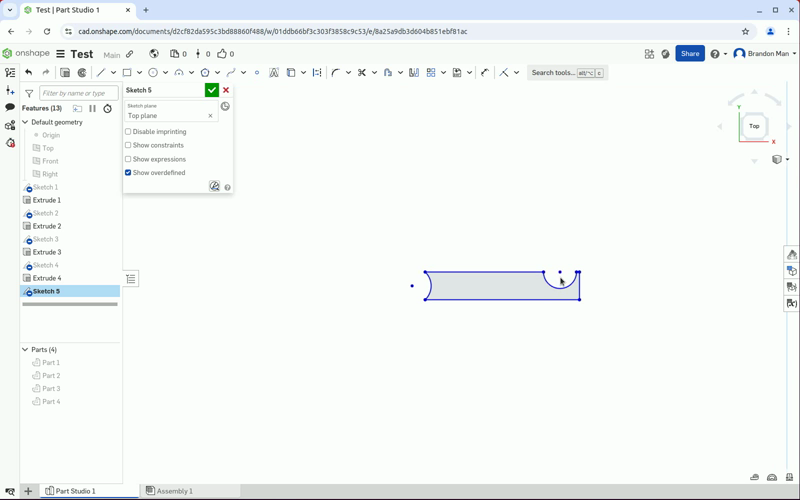
scroll(6)
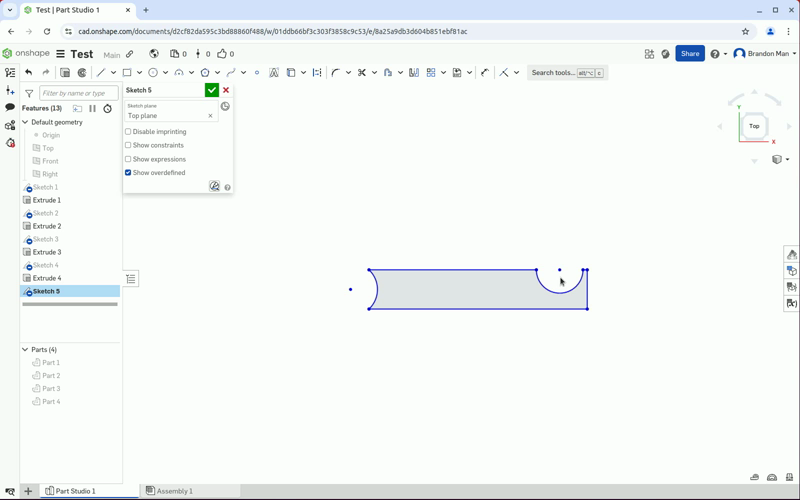
scroll(6)
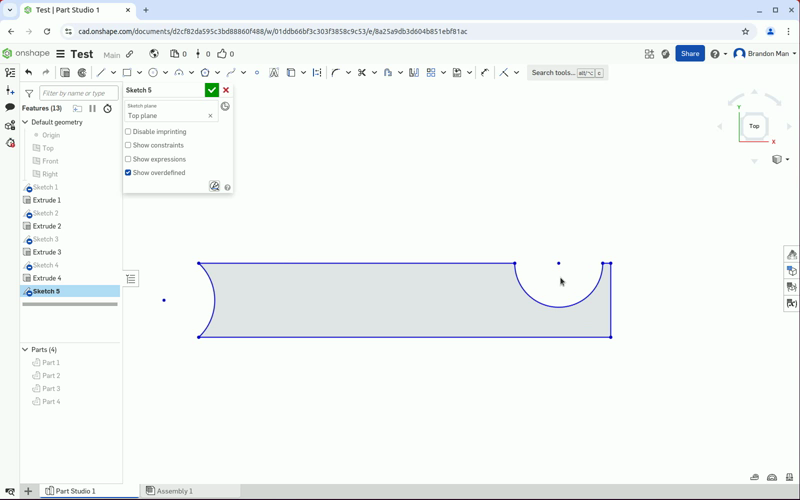
scroll(6)
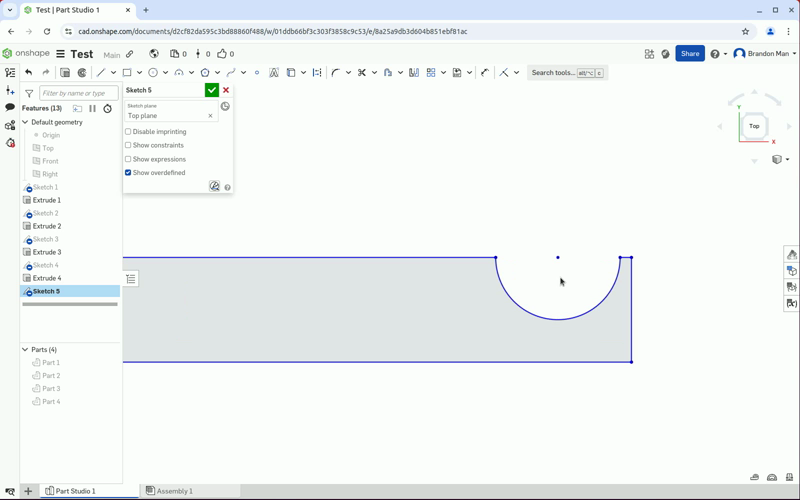
scroll(6)
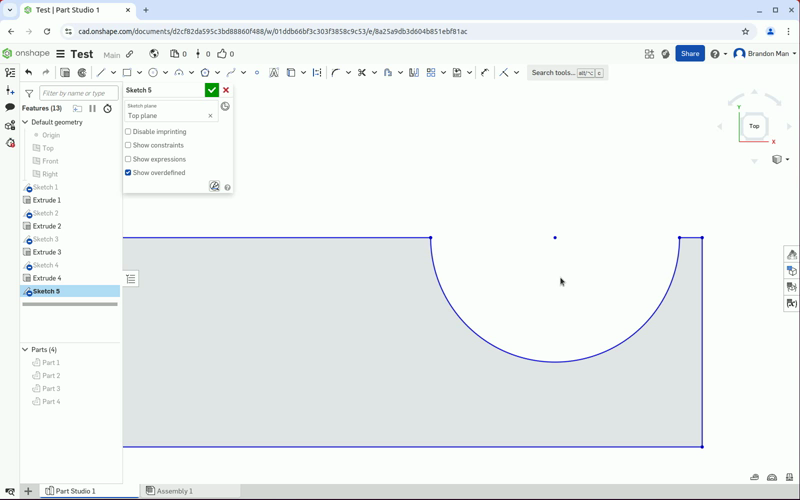
click(560, 277)
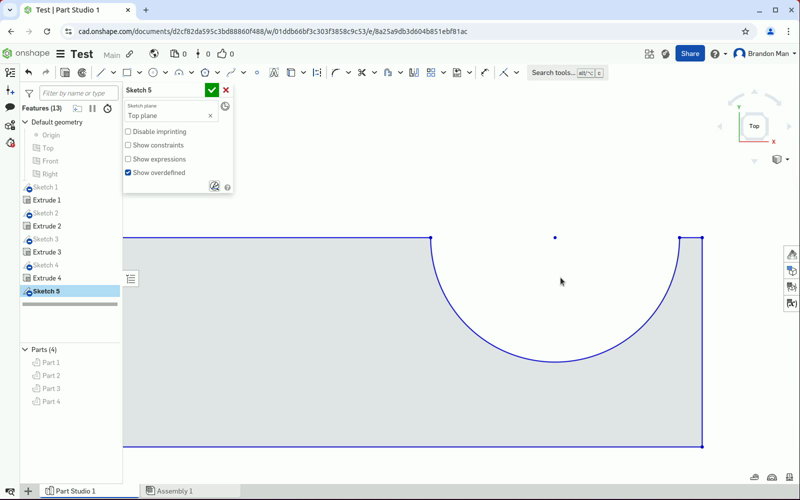
scroll(-6)
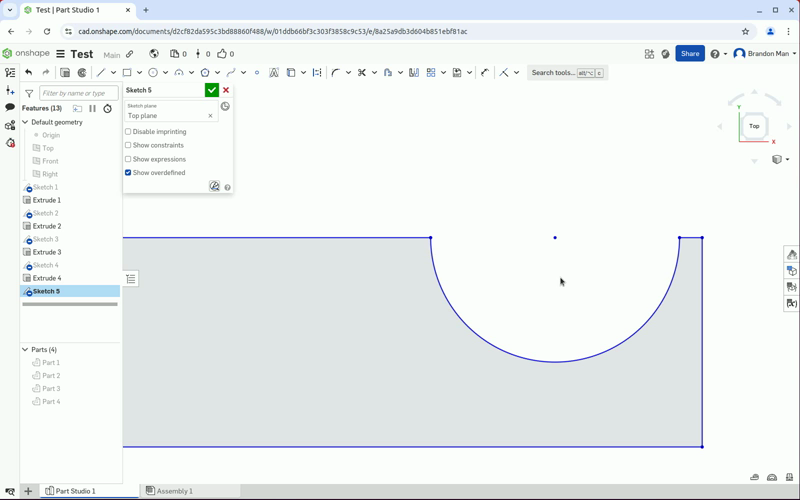
scroll(-6)
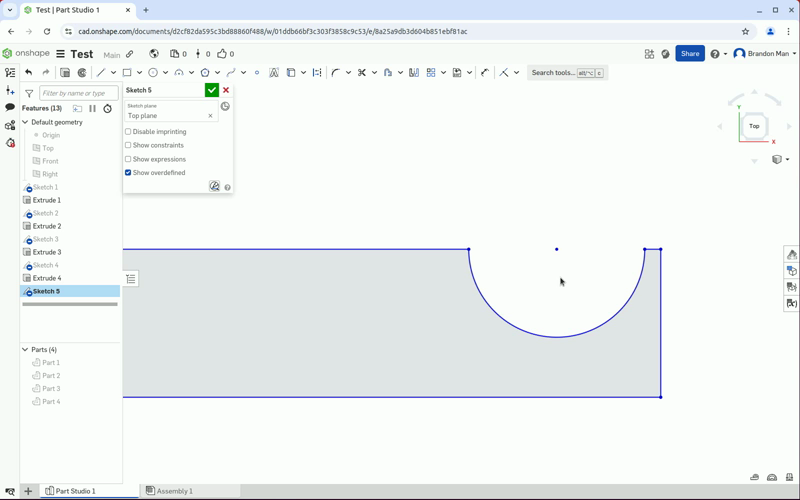
scroll(-6)
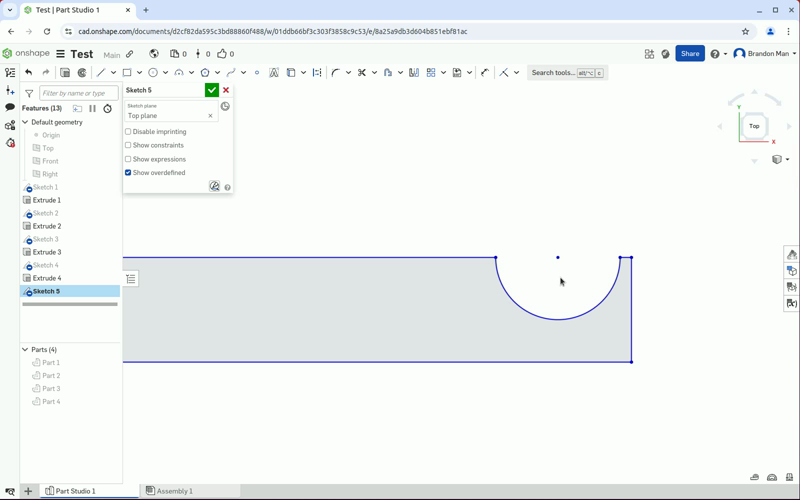
scroll(-6)
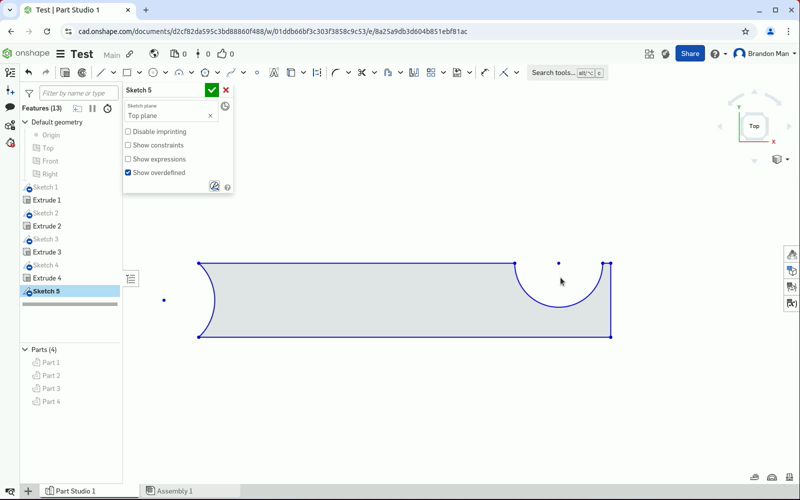
scroll(-6)
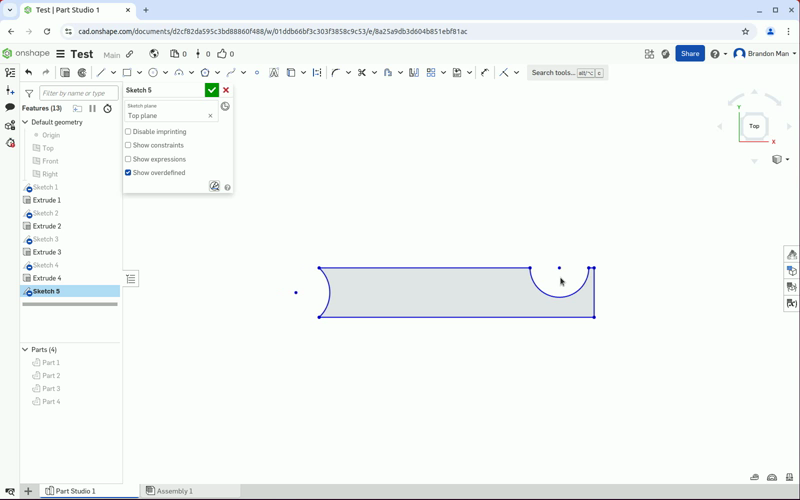
scroll(-6)
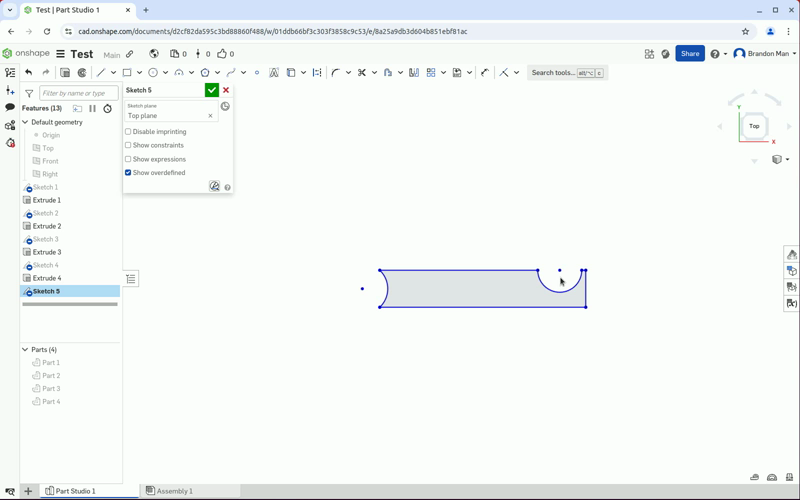
scroll(-6)
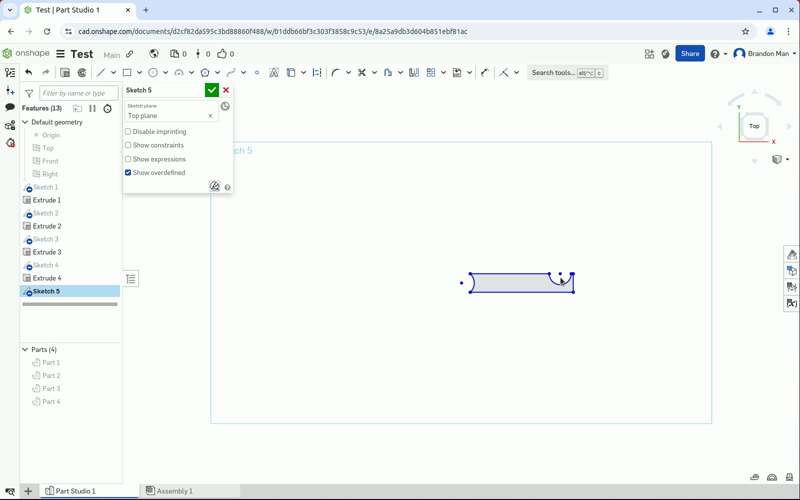
mouse_move(73, 352)
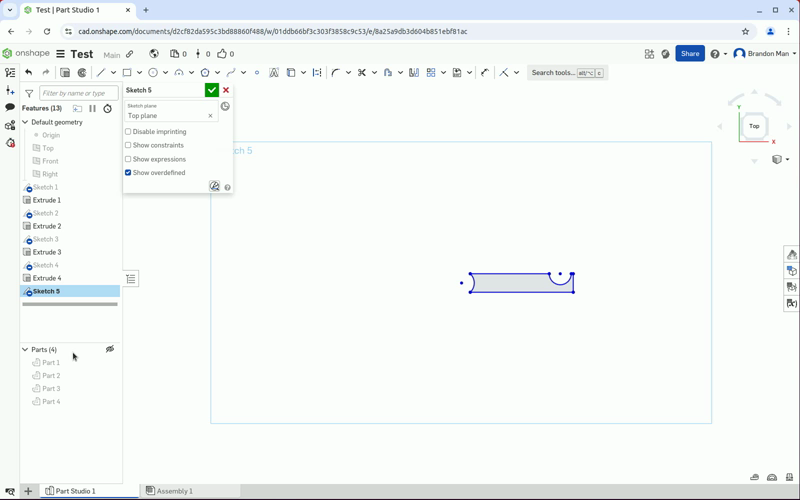
key(shift+y)
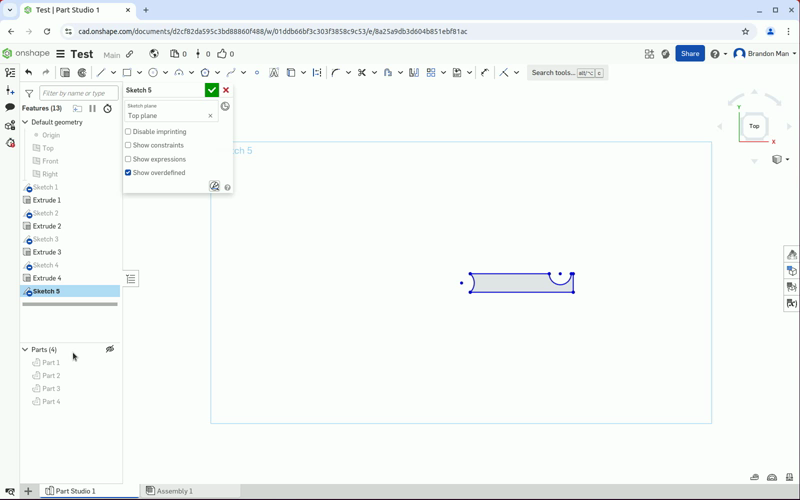
key(shift+e)
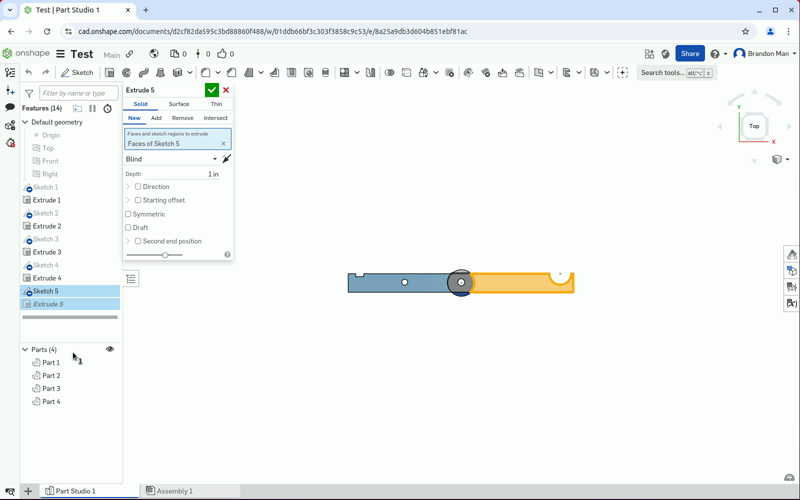
mouse_move(143, 106)
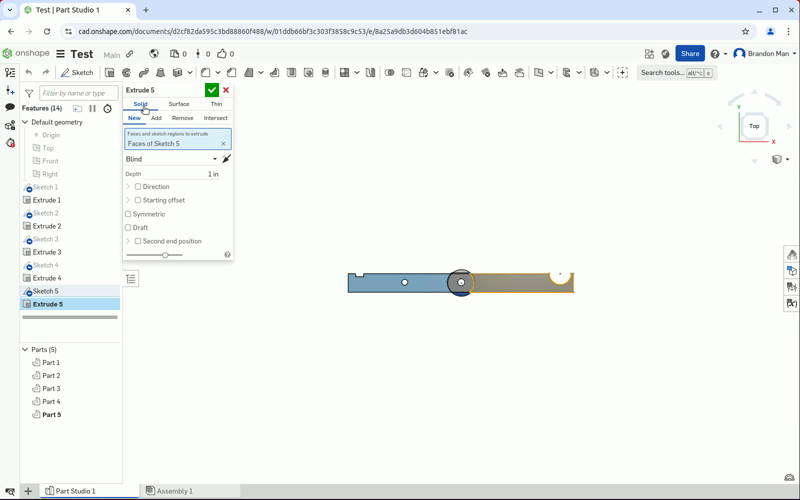
click(143, 106)
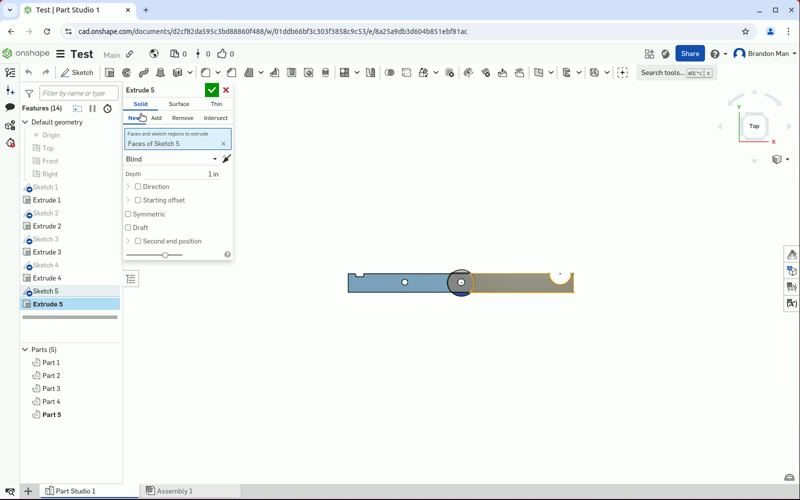
mouse_move(137, 120)
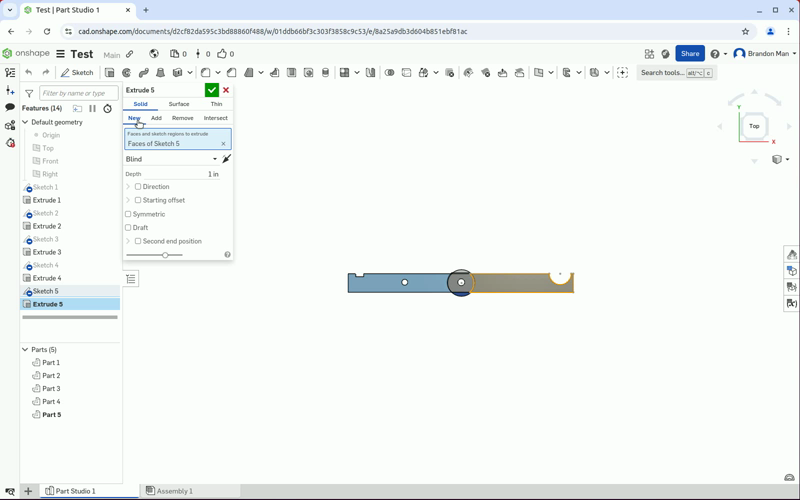
click(137, 120)
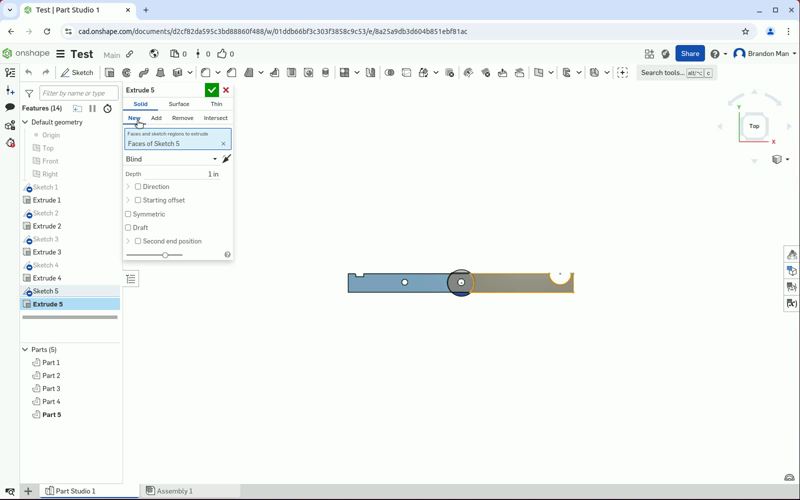
key(tab, 4)
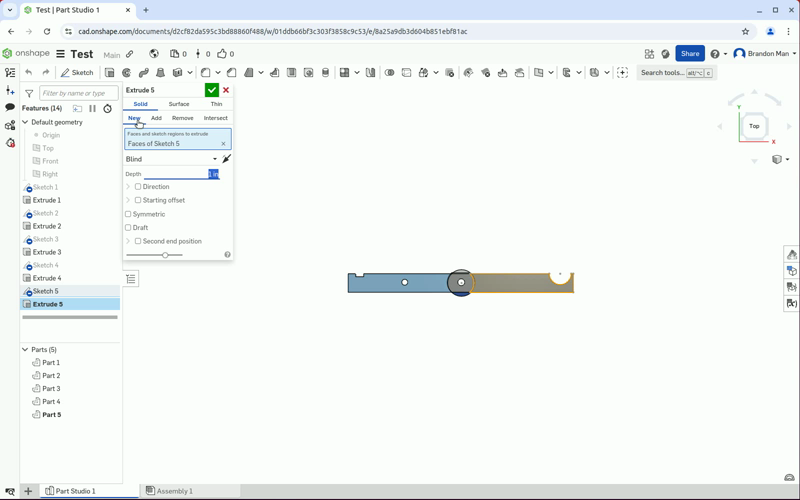
text(1.204)
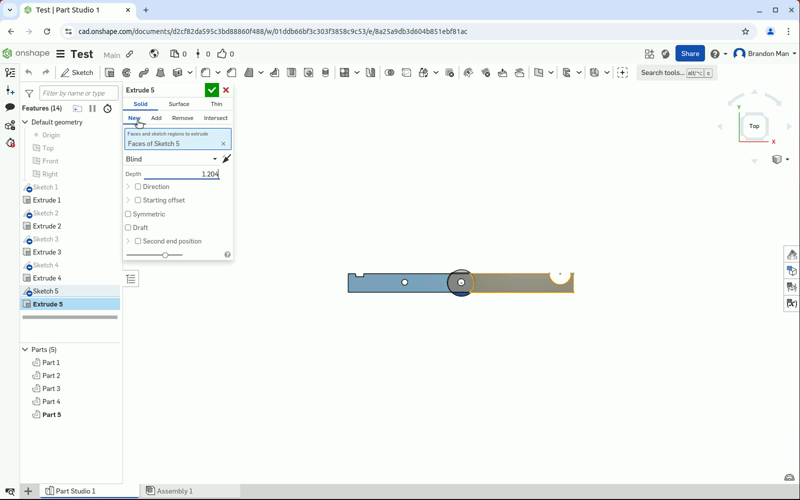
key(enter)
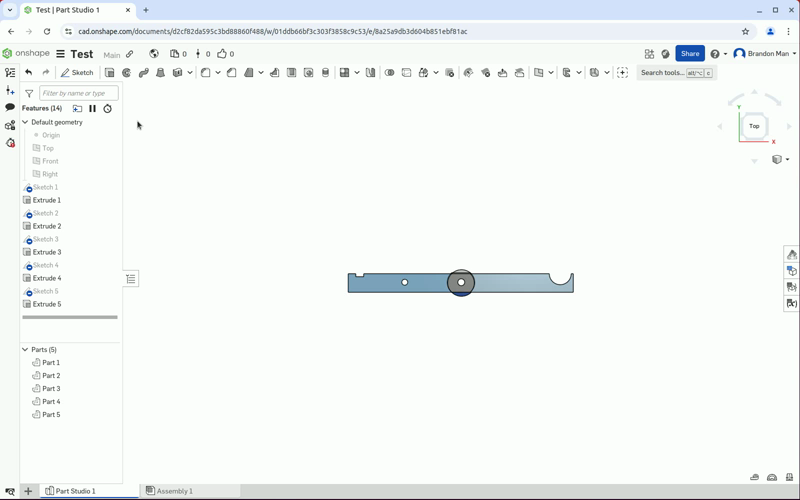
key(shift+h)
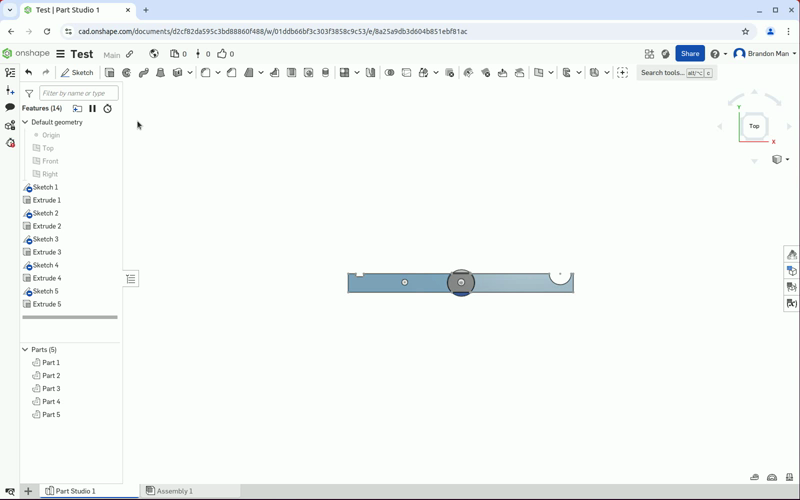
key(shift+h)
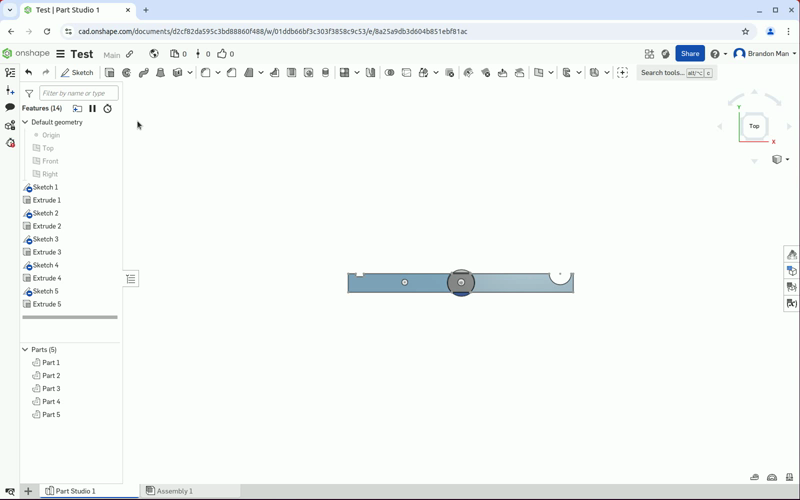
key(shift+7)
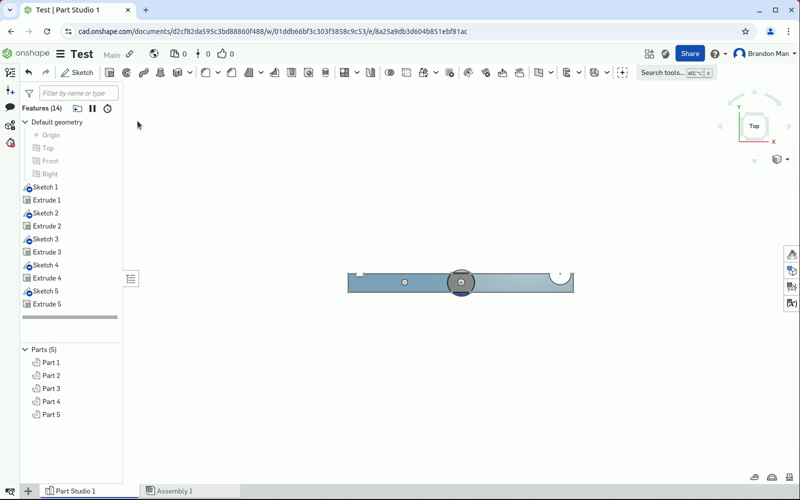
key(up, 3)
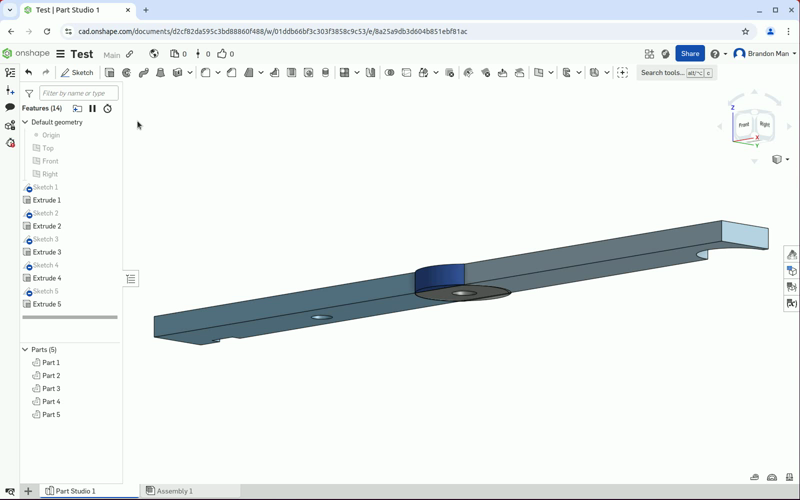
key(left, 3)
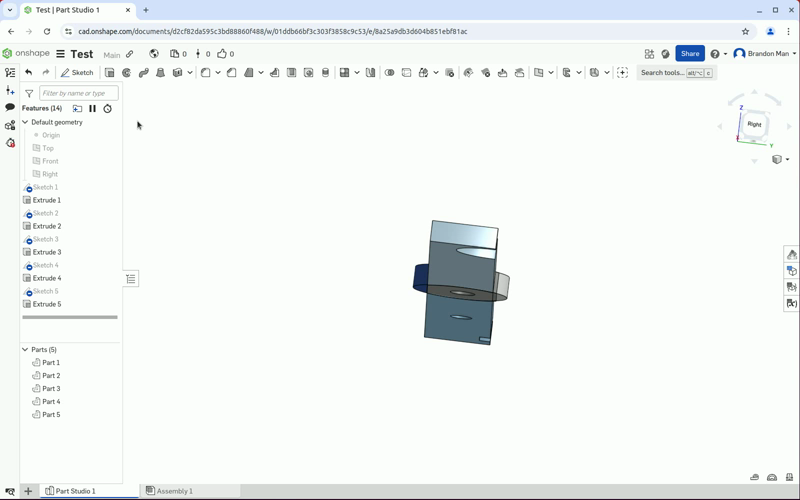
key(right, 3)
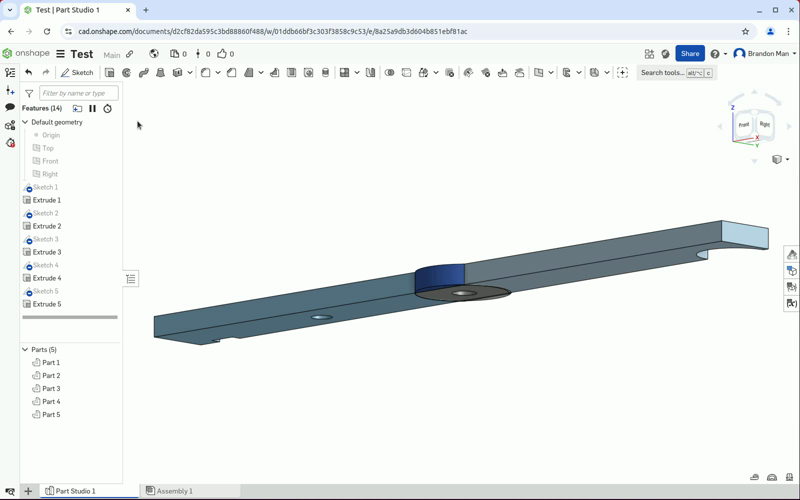
key(down, 3)
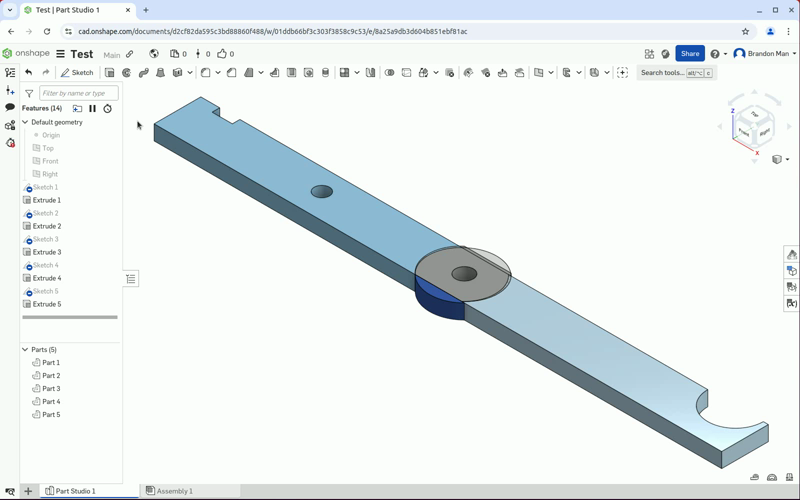
mouse_move(73, 189)
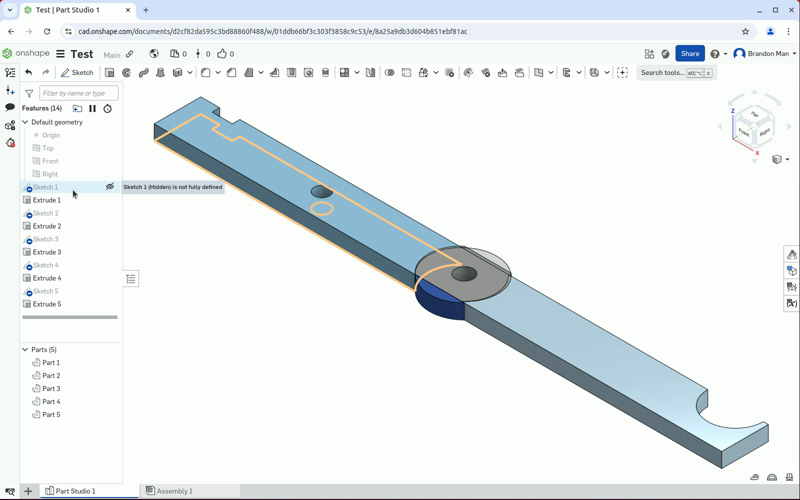
click(73, 189)